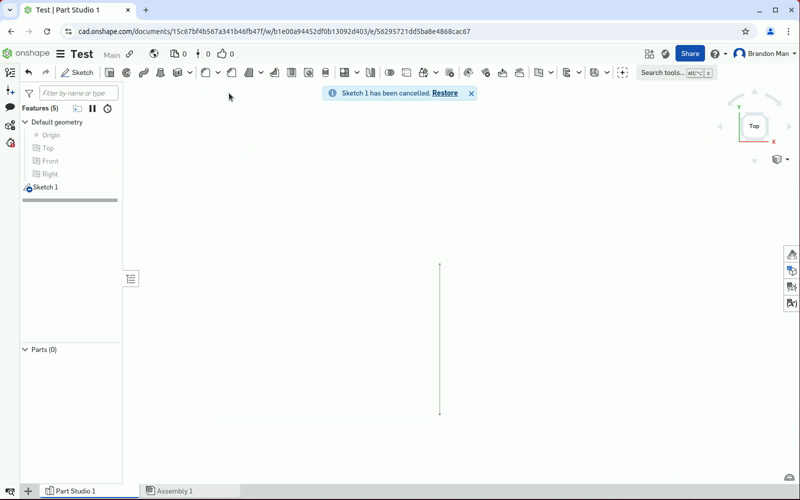
key(shift+h)
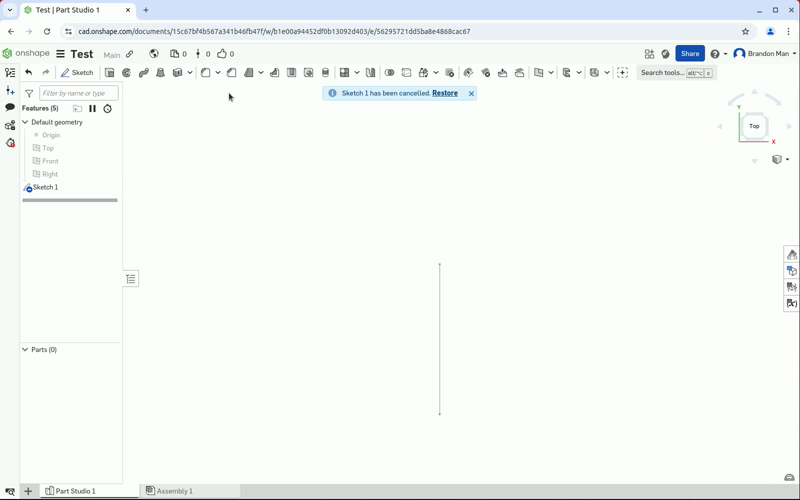
key(shift+s)
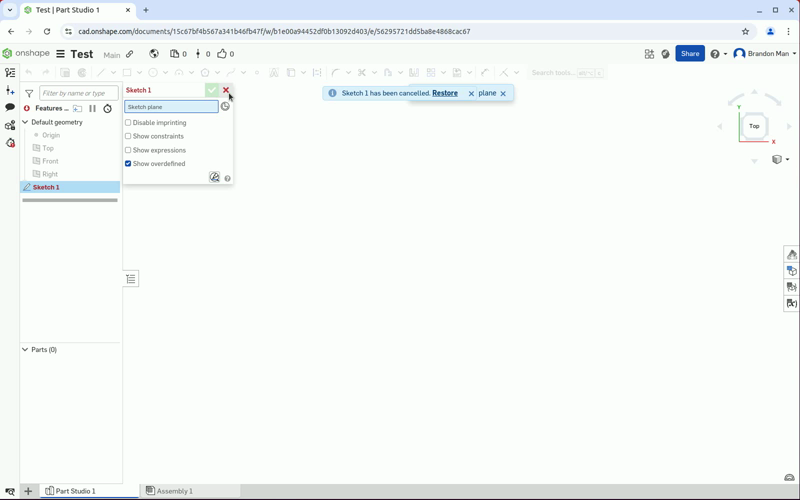
mouse_move(73, 150)
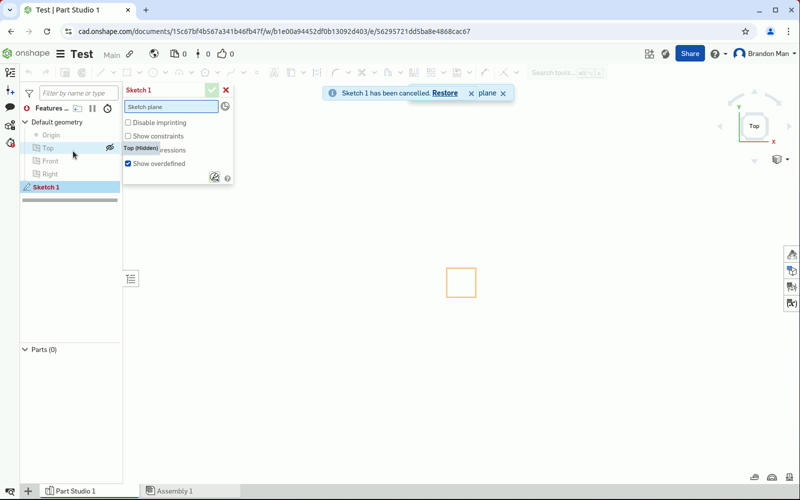
click(73, 150)
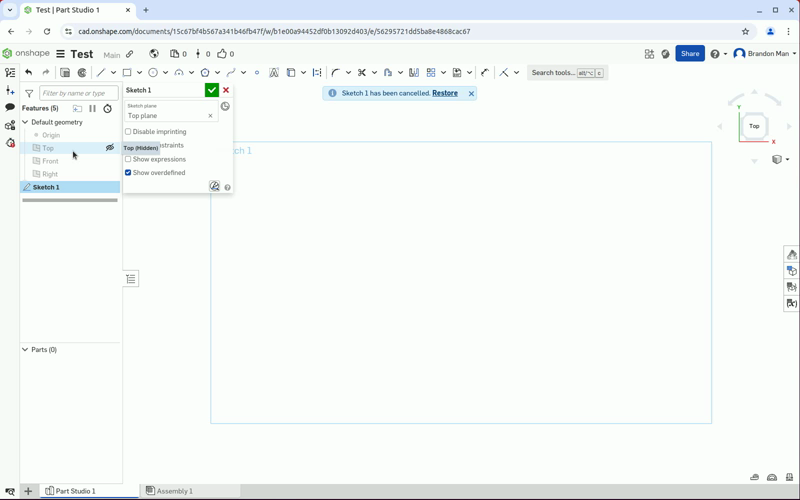
mouse_move(73, 352)
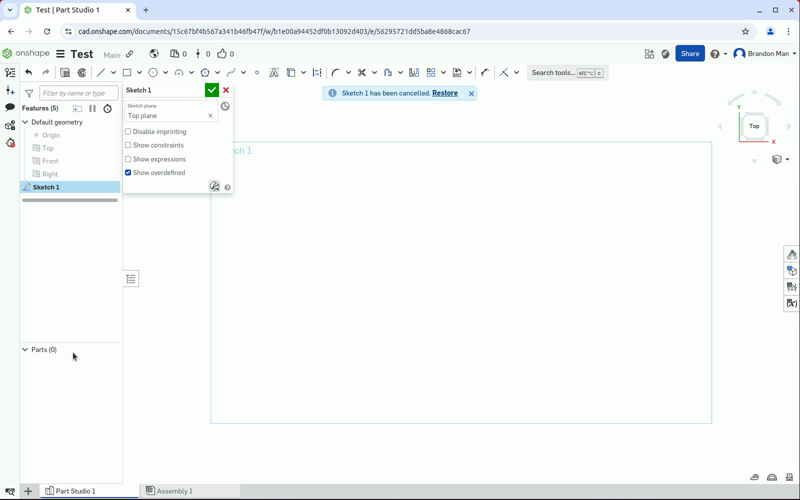
key(y)
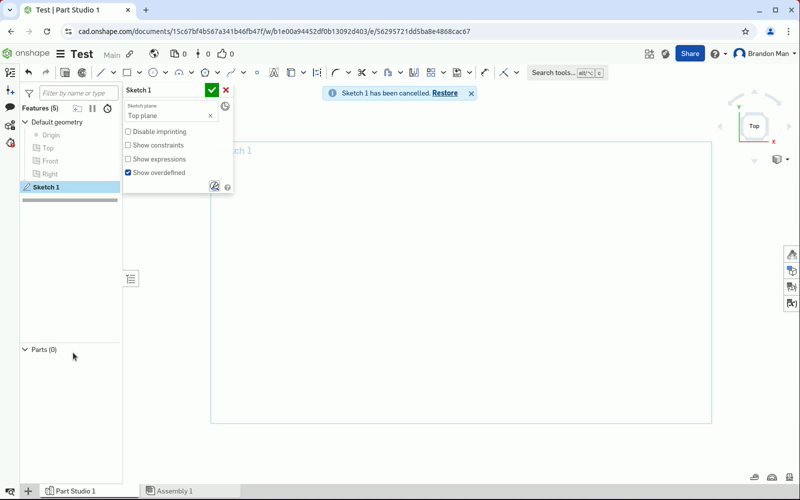
key(l)
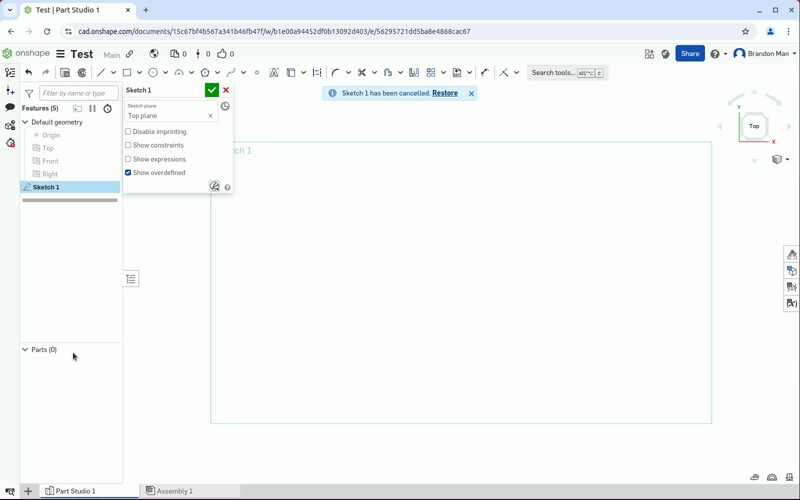
key_down(shift)
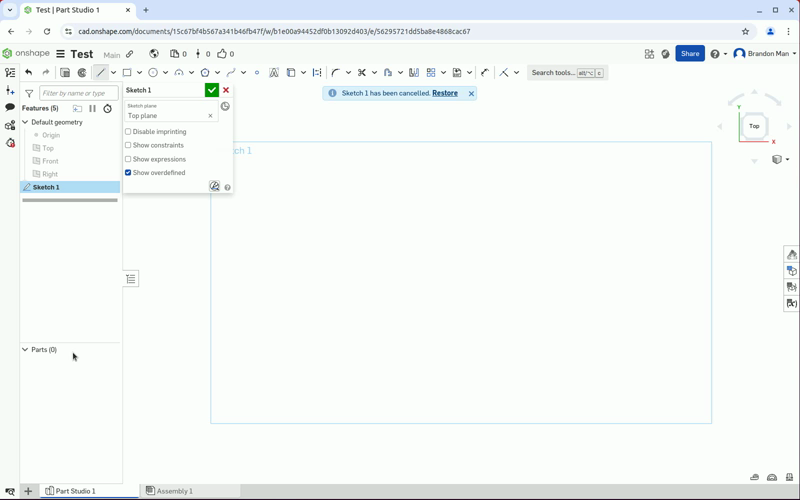
mouse_move(460, 282)
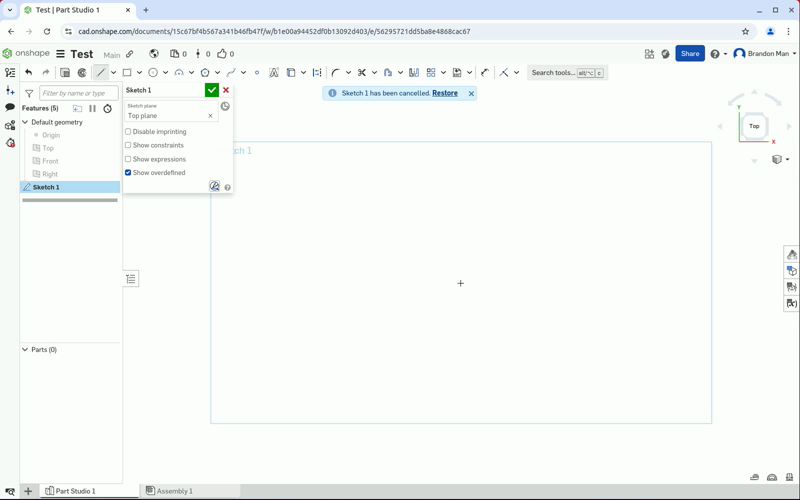
click(460, 282)
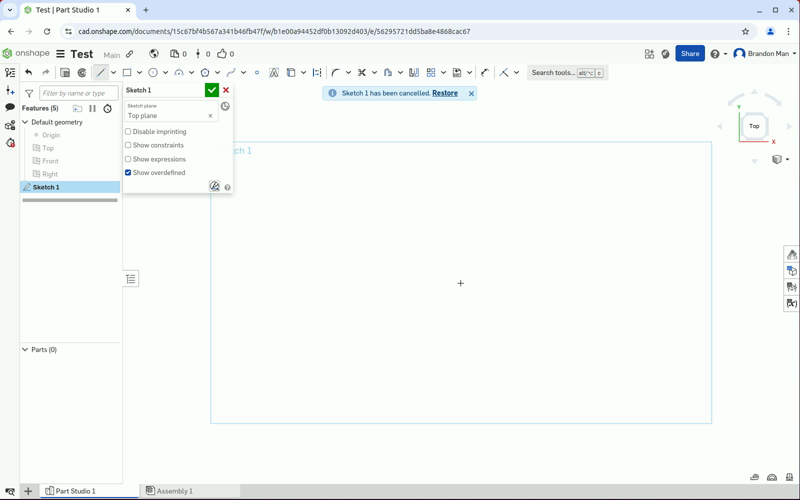
key_up(shift)
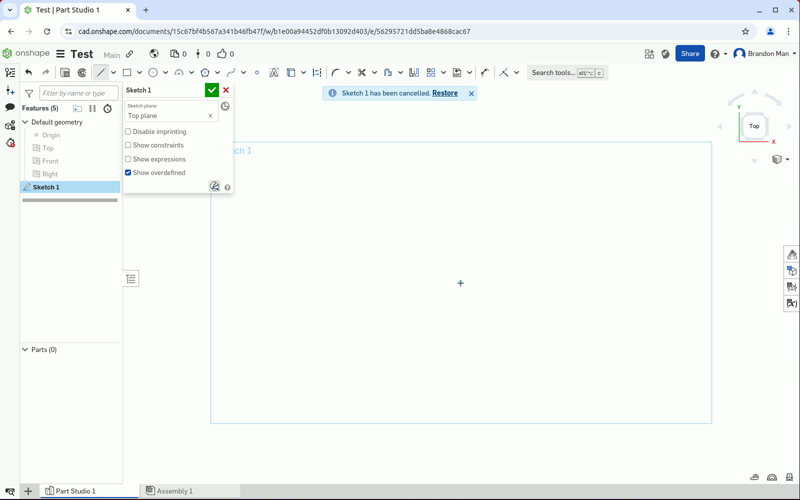
key_down(shift)
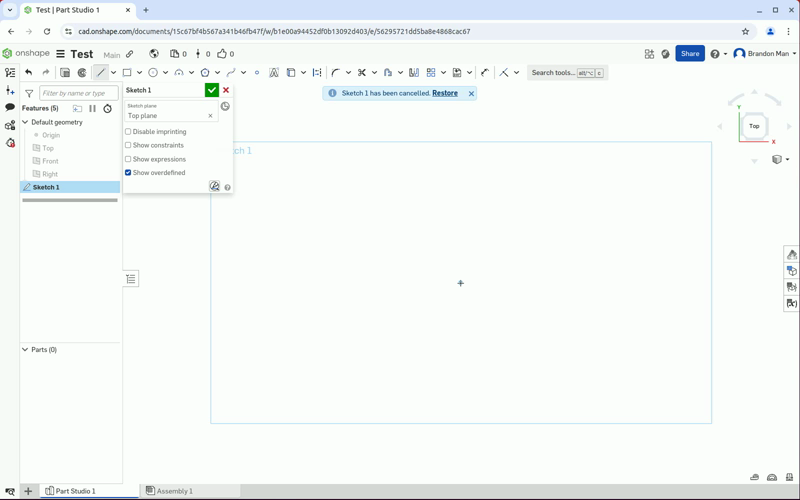
mouse_move(490, 282)
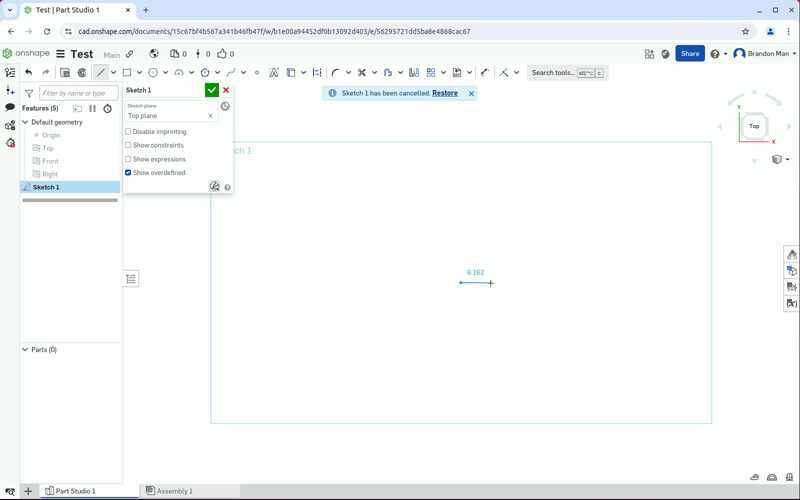
mouse_move(474, 282)
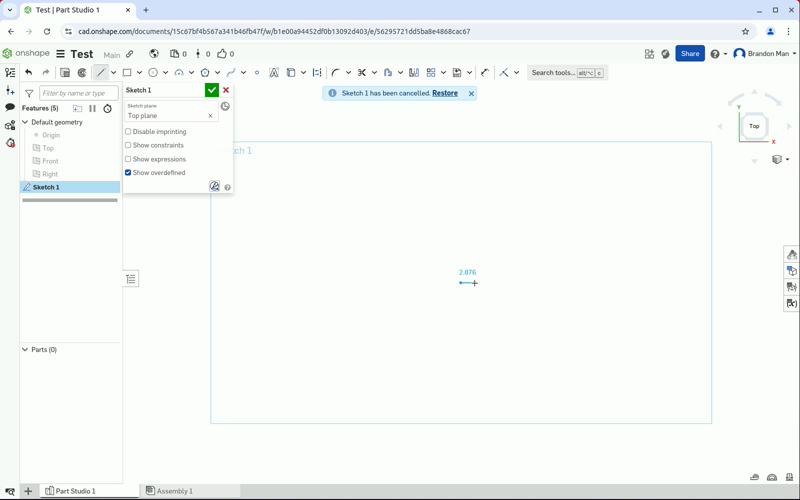
click(474, 282)
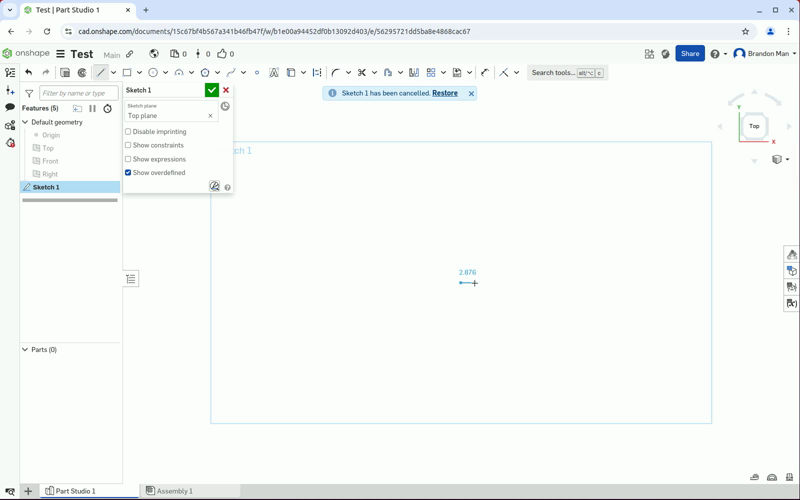
key_up(shift)
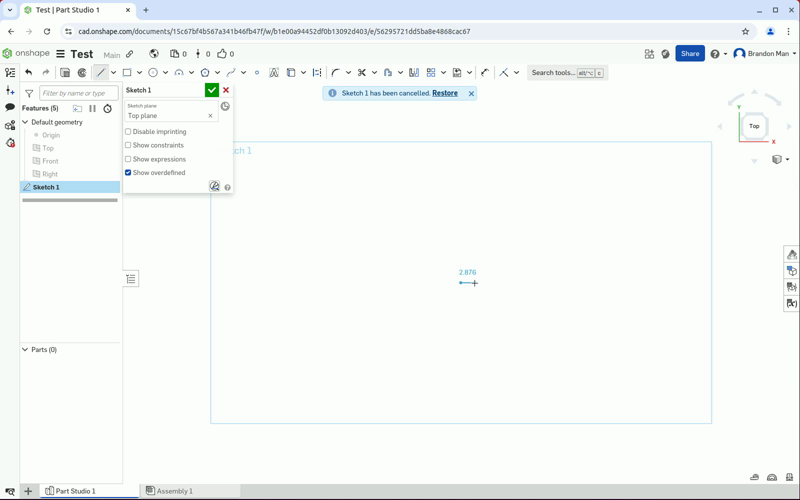
key_down(shift)
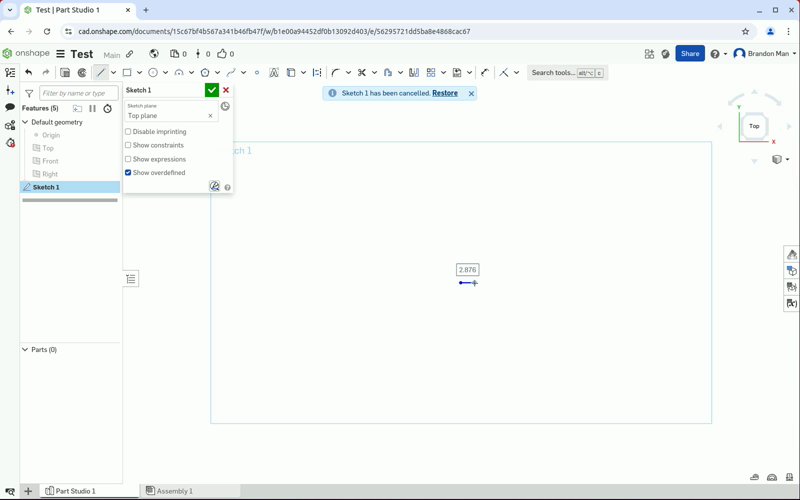
mouse_move(474, 170)
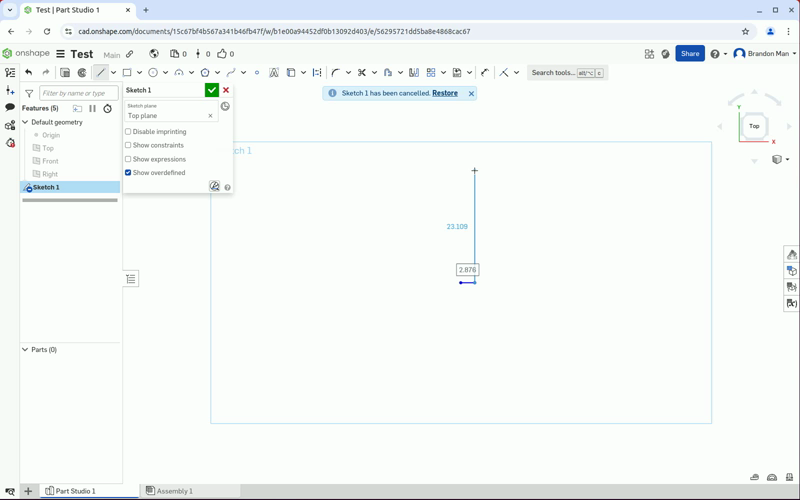
click(474, 170)
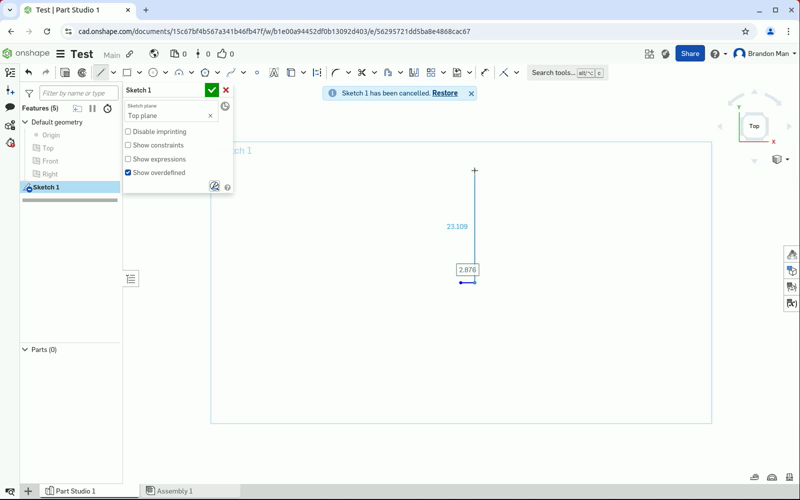
key_up(shift)
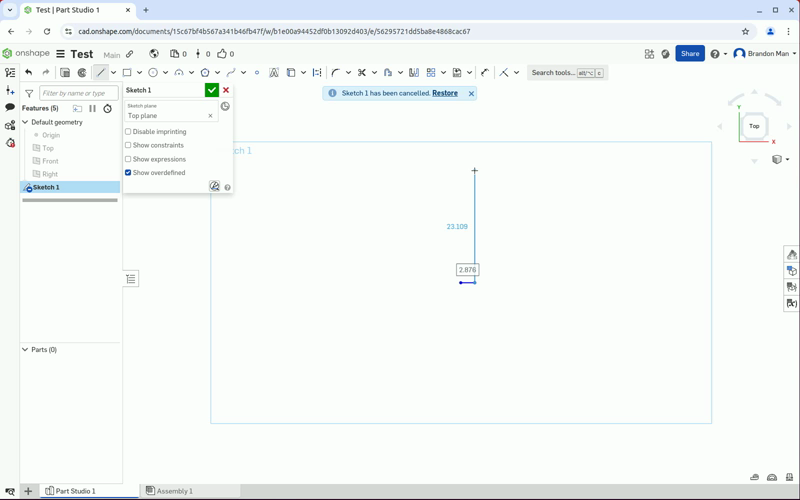
key_down(shift)
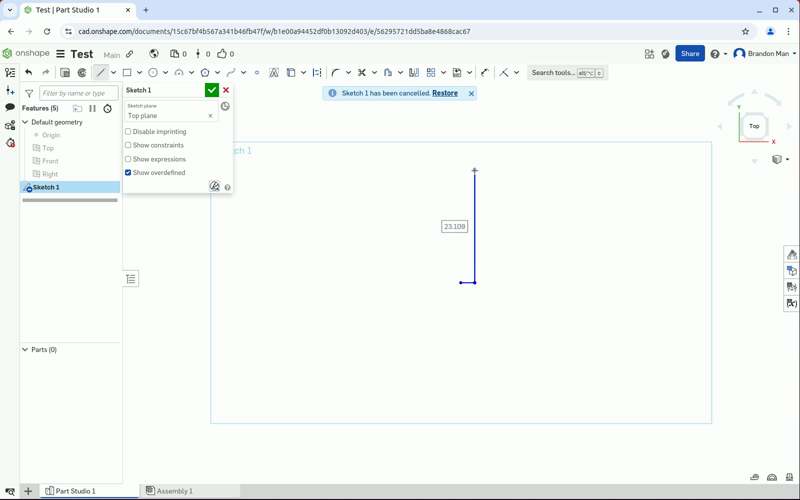
mouse_move(504, 170)
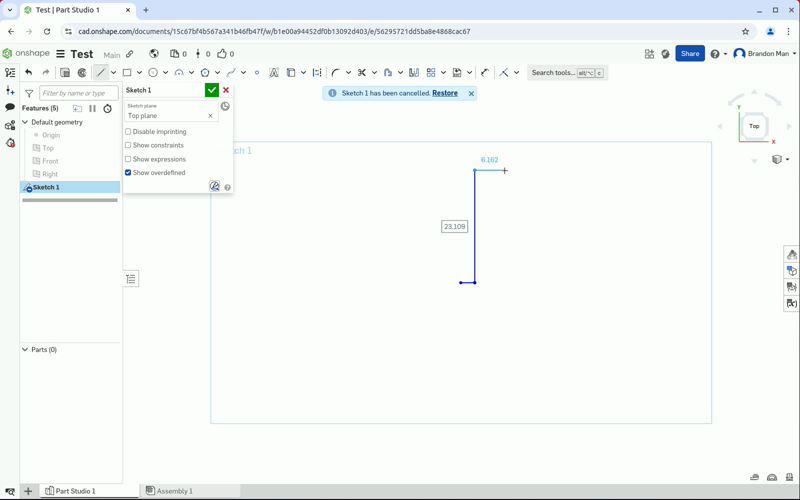
mouse_move(460, 170)
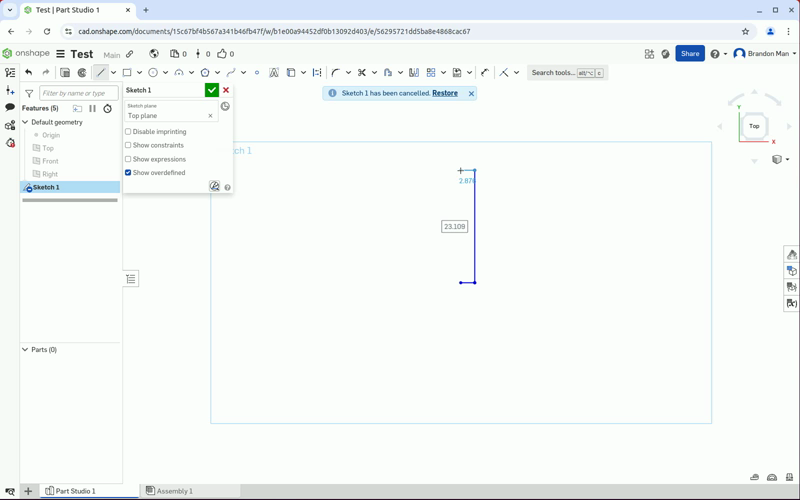
click(460, 170)
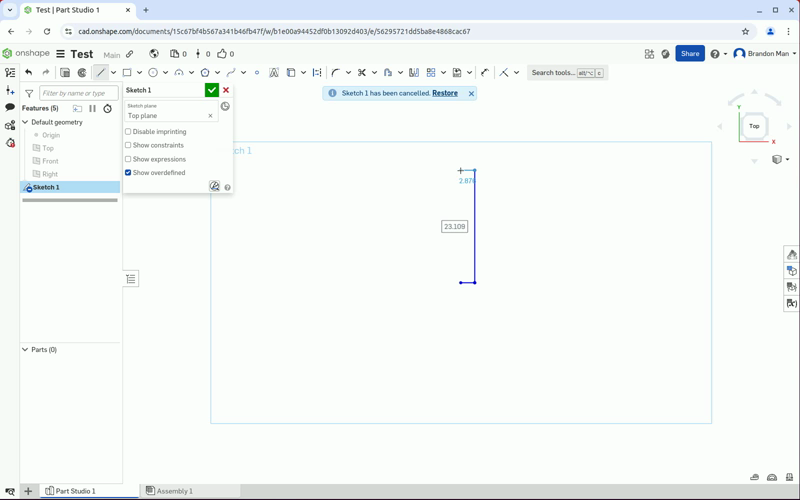
key_up(shift)
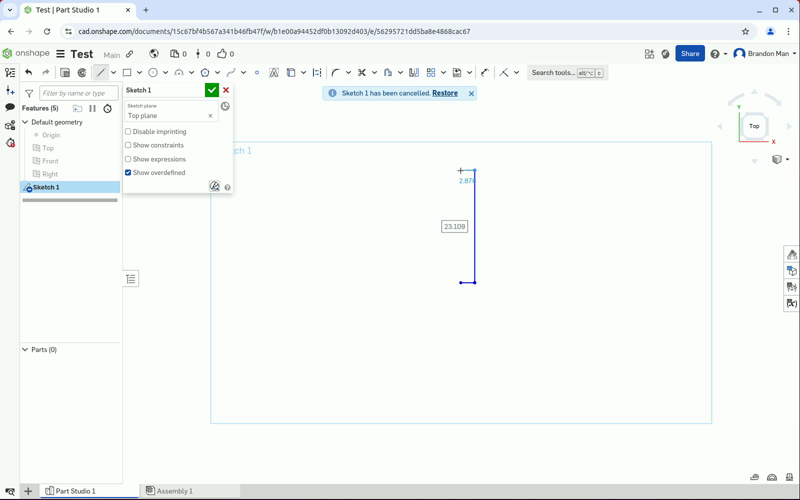
key_down(shift)
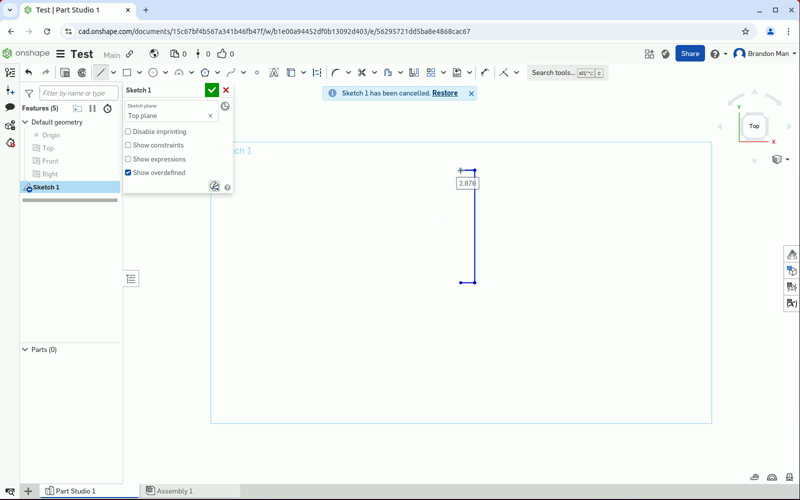
mouse_move(460, 282)
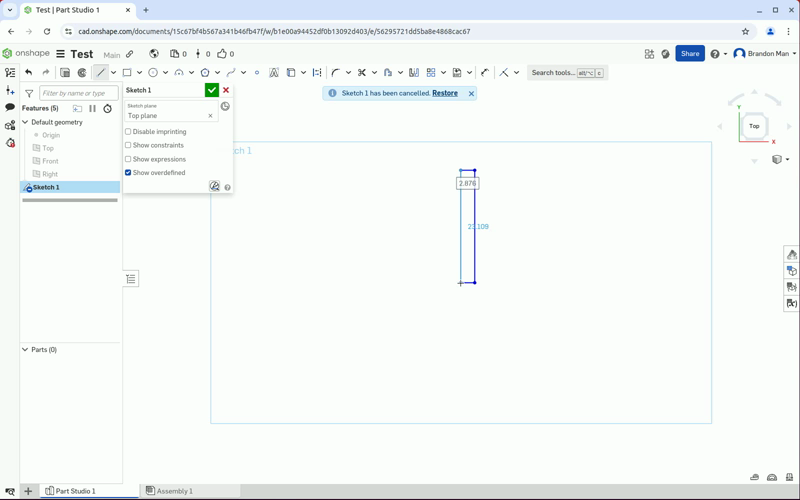
key_up(shift)
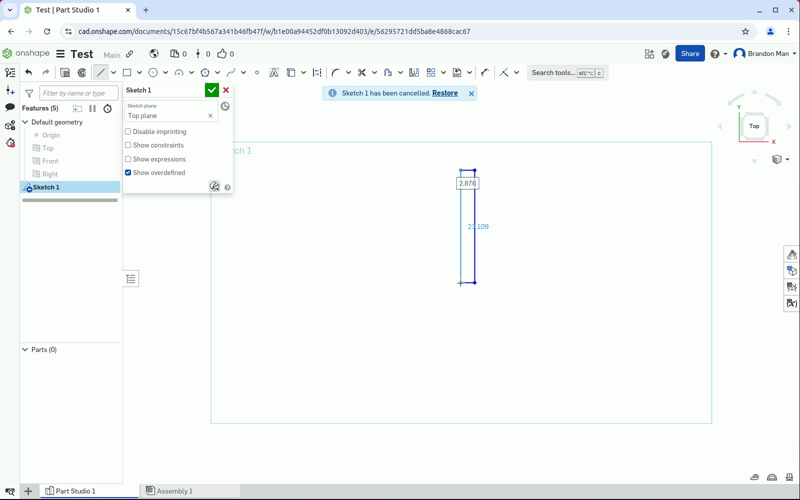
click(460, 282)
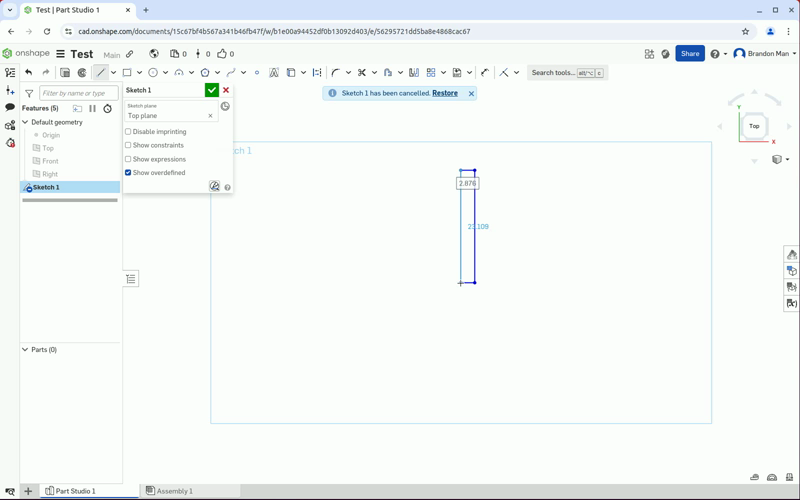
key(esc)
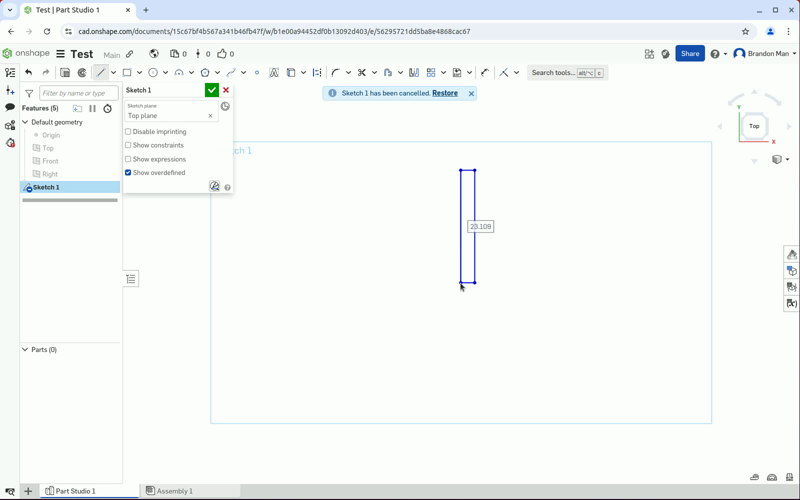
mouse_move(470, 172)
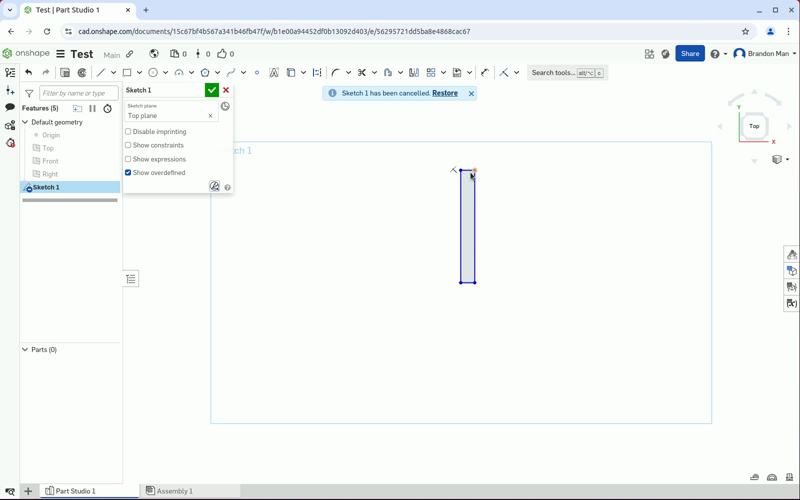
scroll(6)
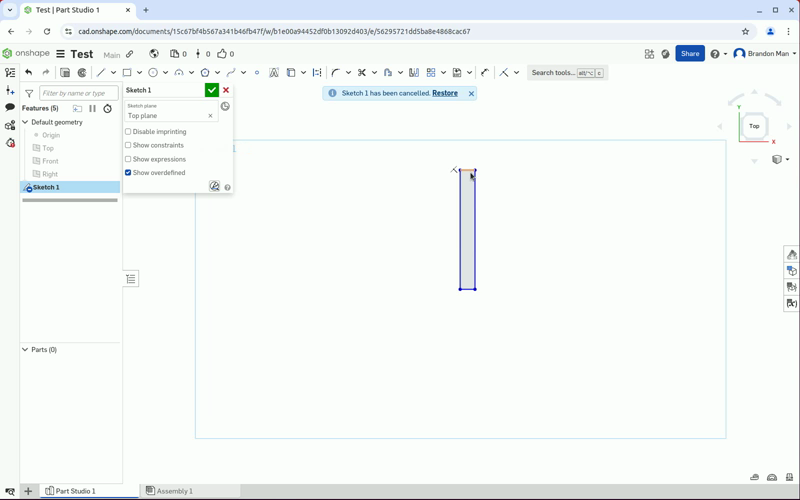
scroll(6)
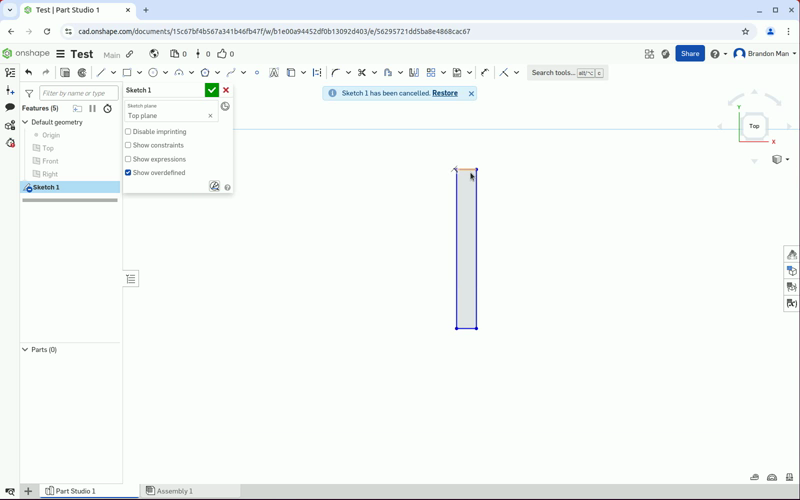
scroll(6)
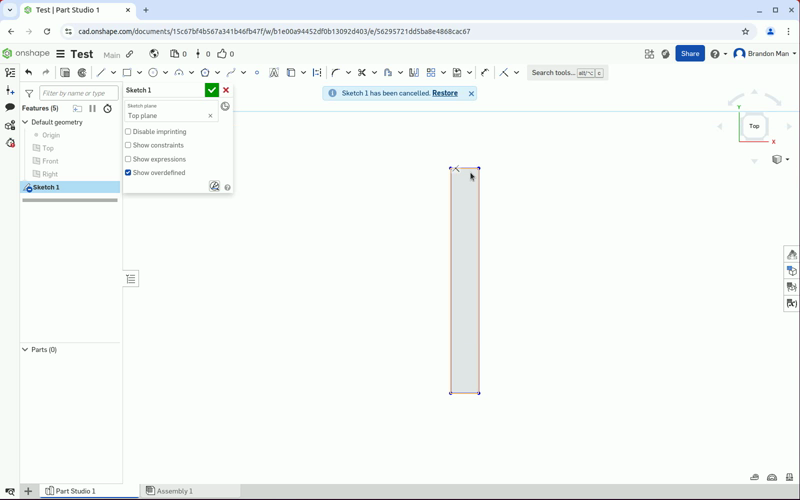
scroll(6)
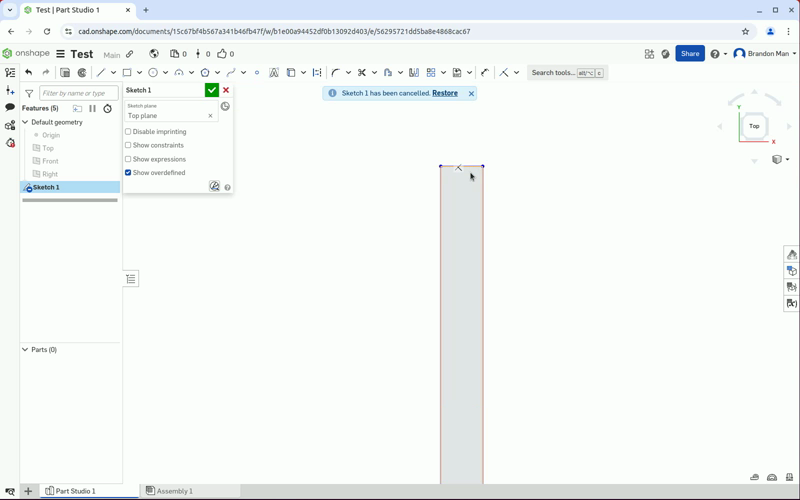
scroll(6)
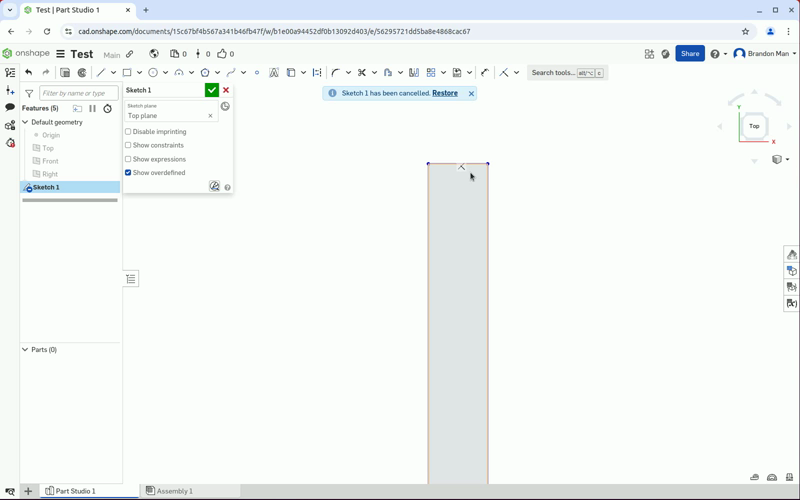
scroll(6)
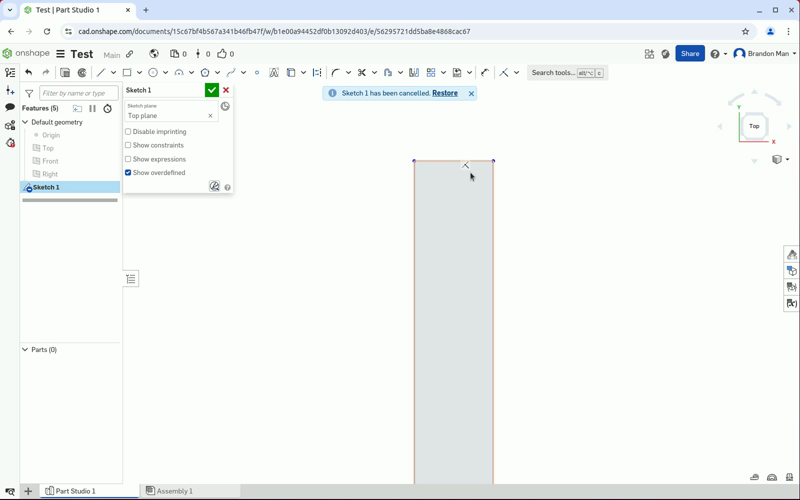
scroll(6)
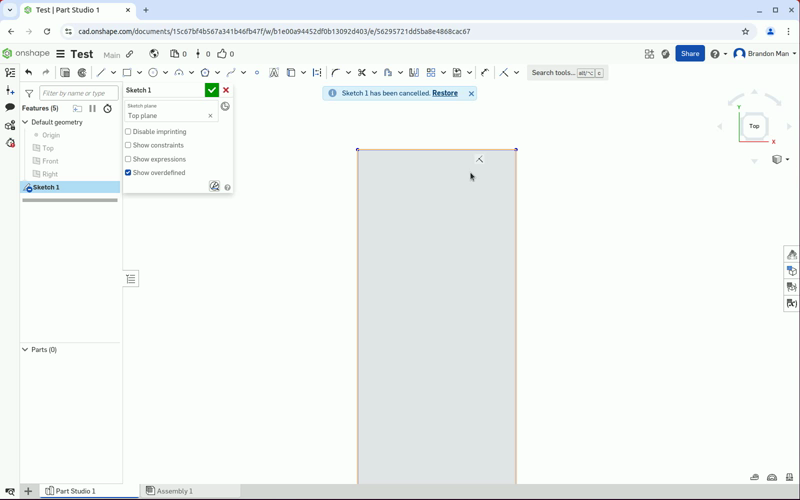
click(470, 172)
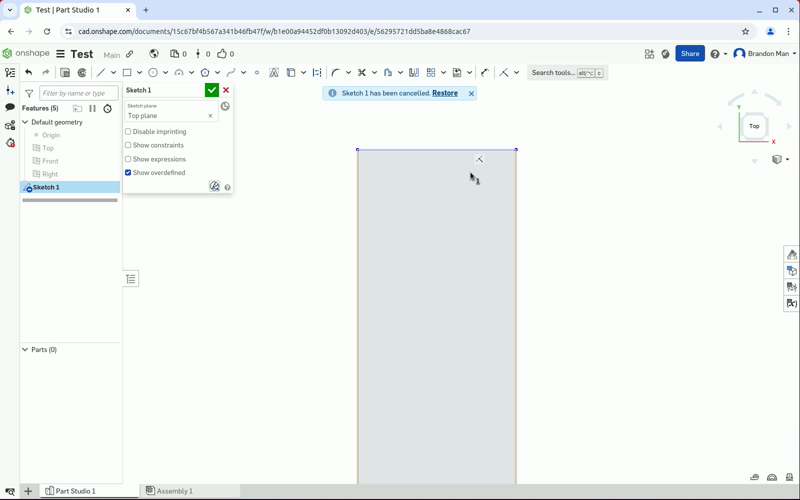
scroll(-6)
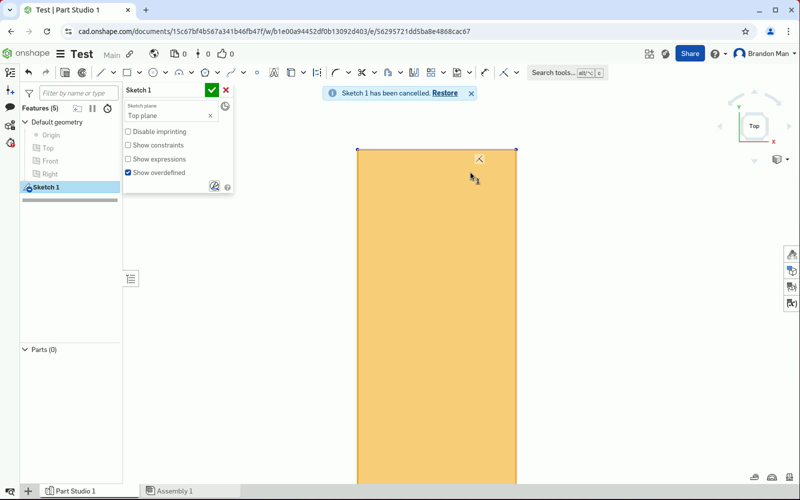
scroll(-6)
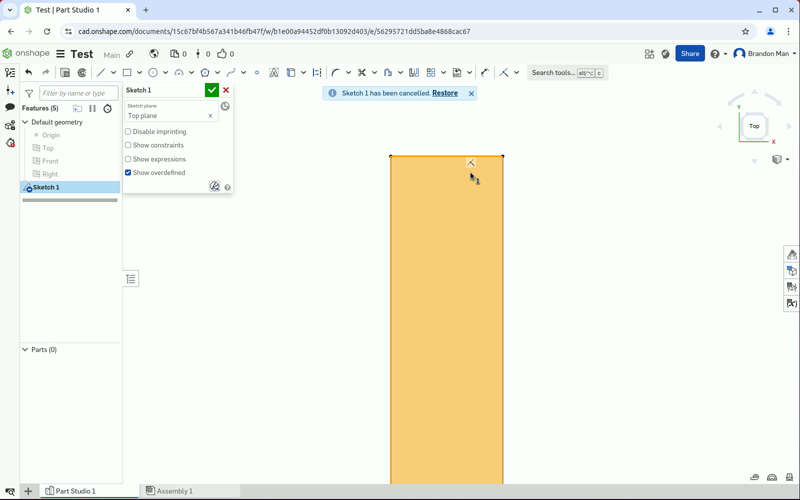
scroll(-6)
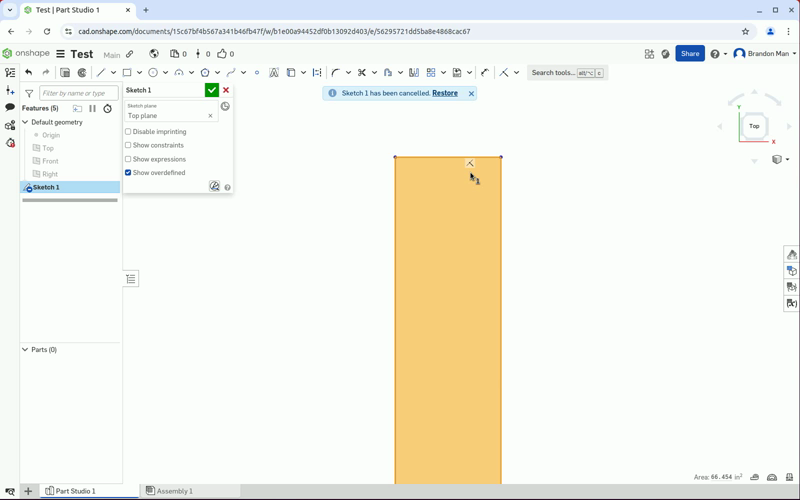
scroll(-6)
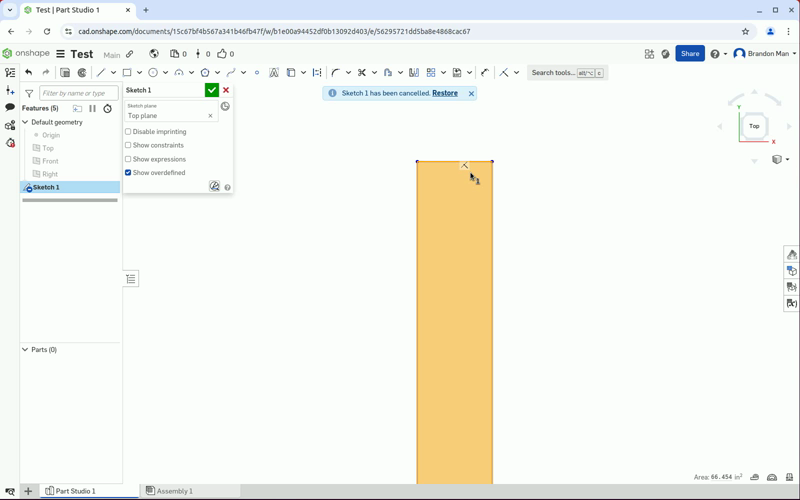
scroll(-6)
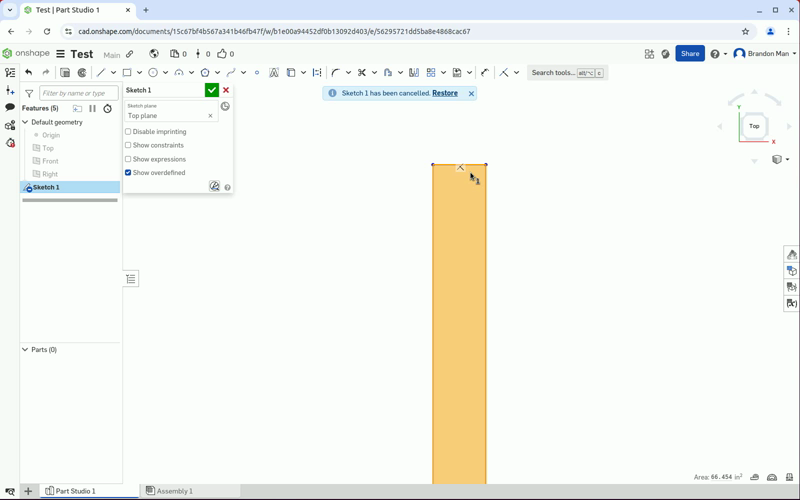
scroll(-6)
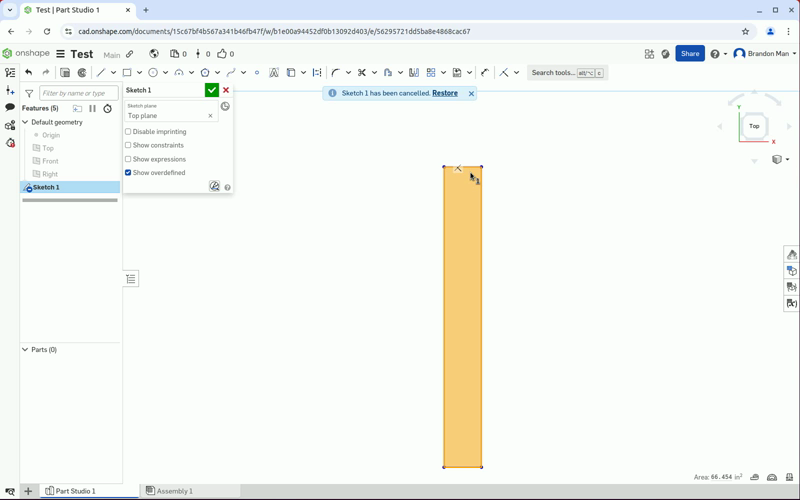
scroll(-6)
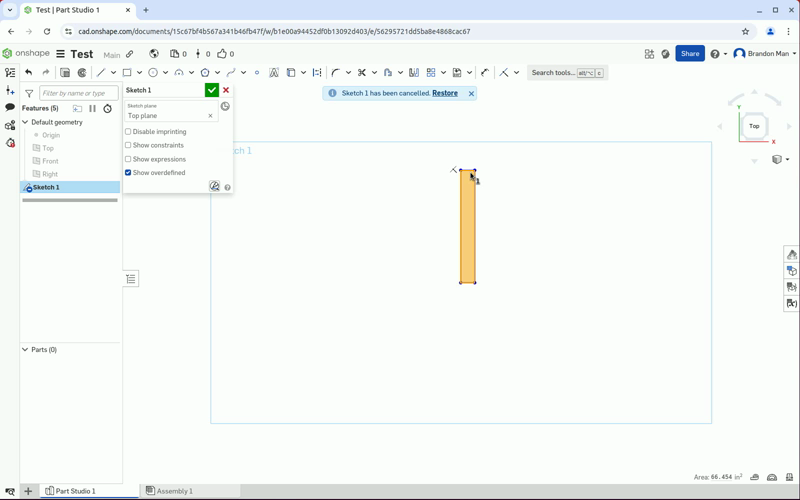
mouse_move(73, 352)
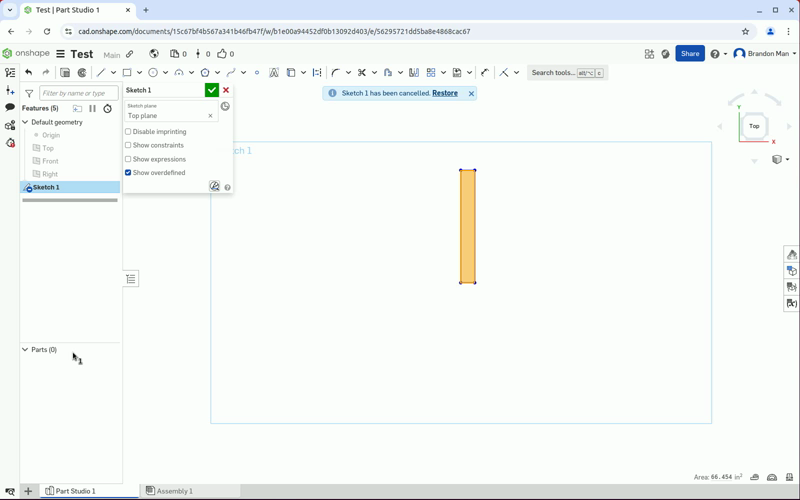
key(shift+y)
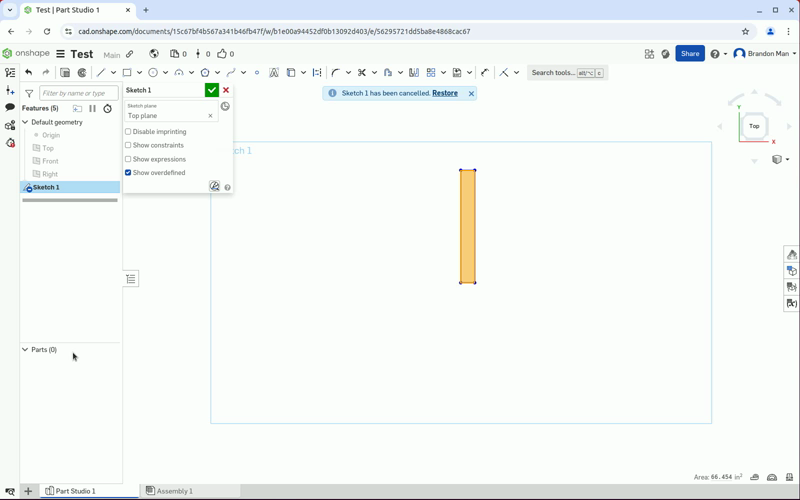
key(shift+e)
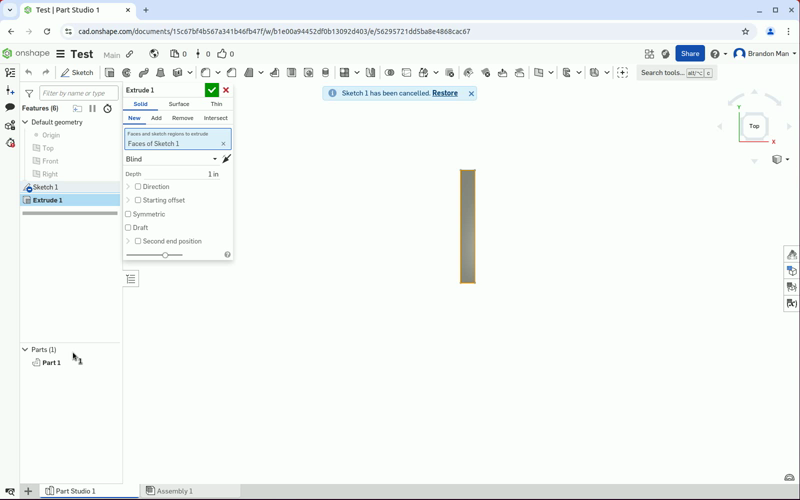
mouse_move(143, 106)
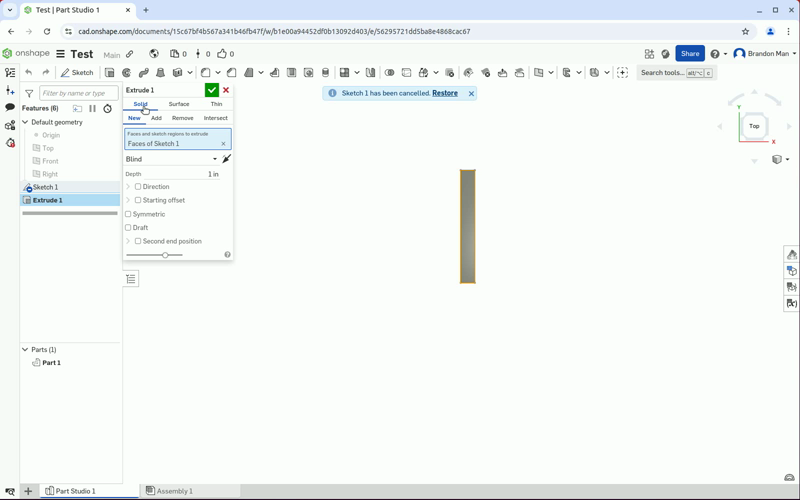
click(143, 106)
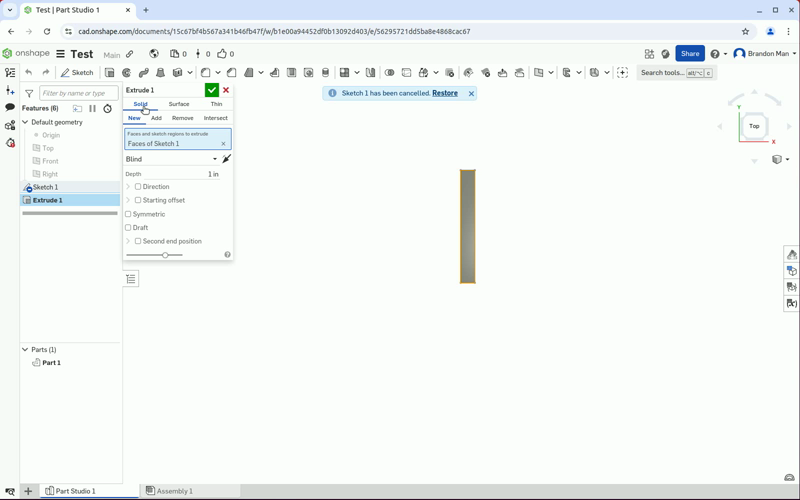
mouse_move(137, 120)
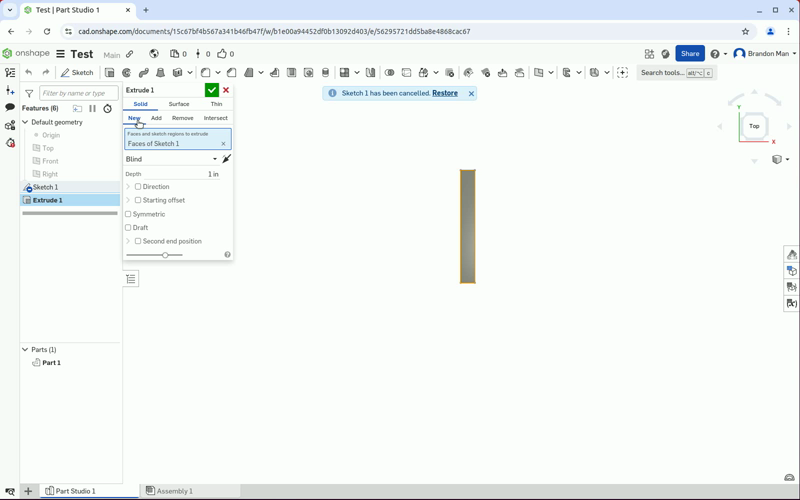
click(137, 120)
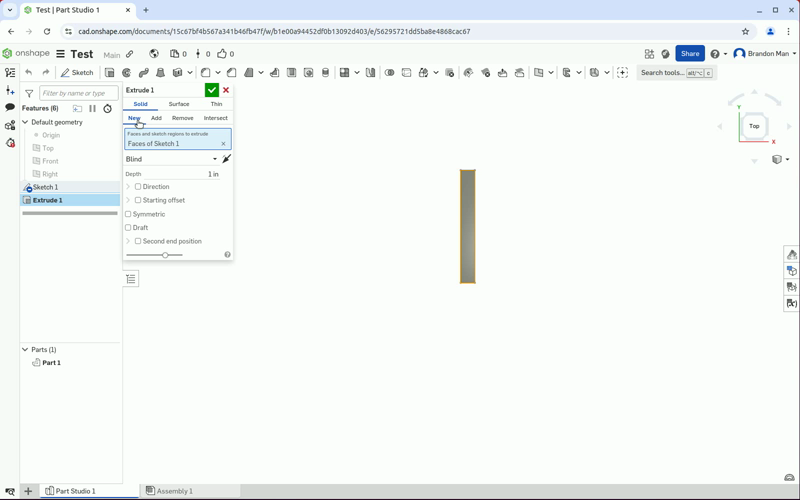
key(tab, 4)
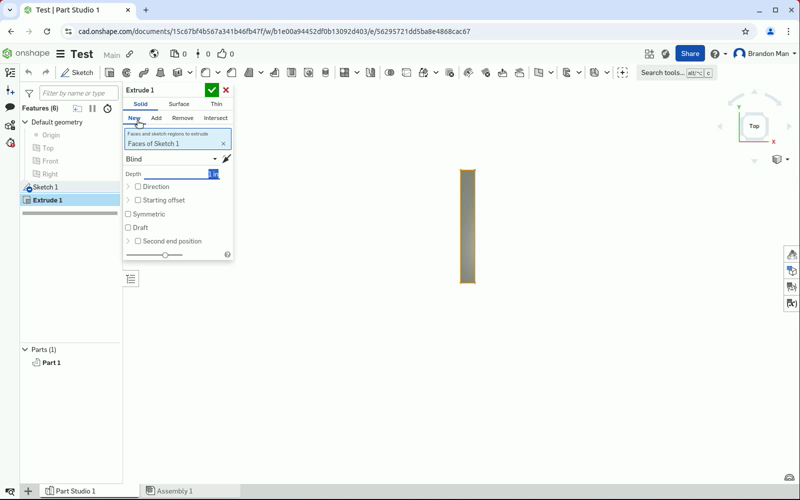
text(23.108)
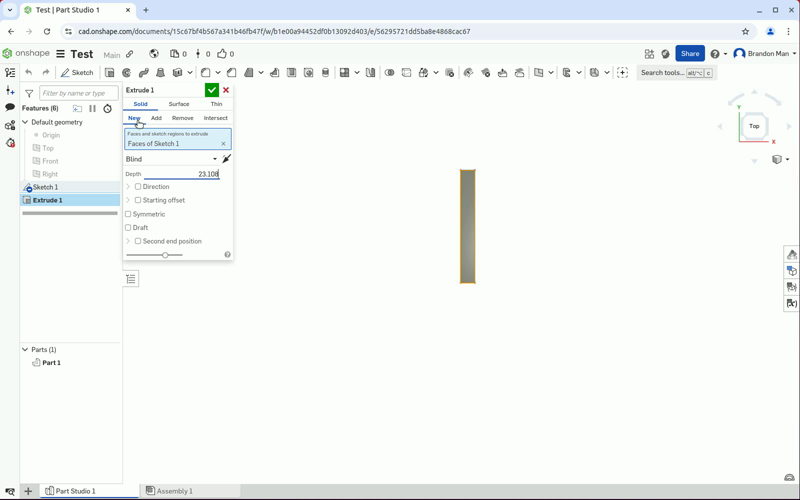
key(enter)
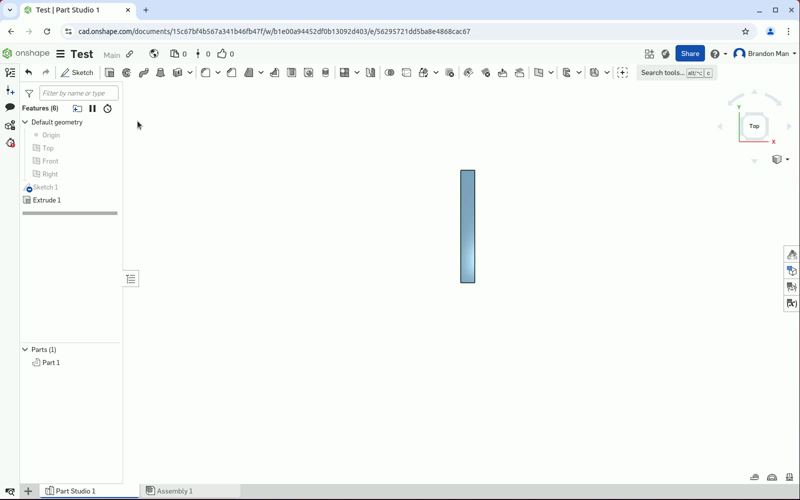
key(shift+h)
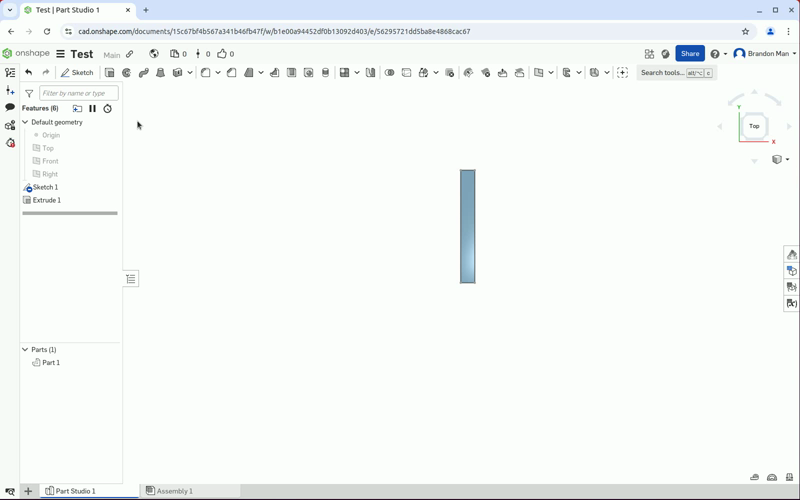
key(shift+h)
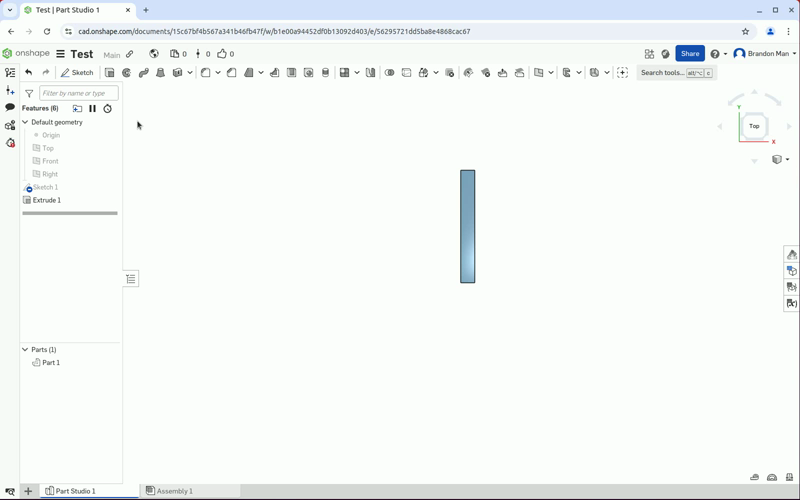
mouse_move(73, 189)
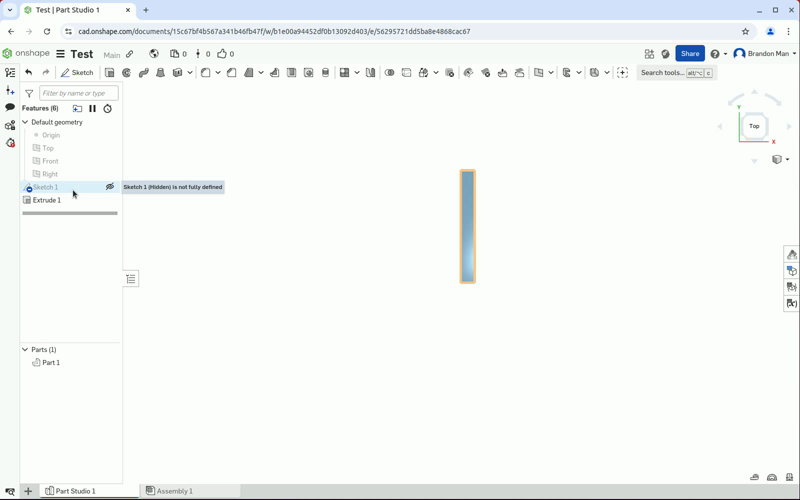
click(73, 189)
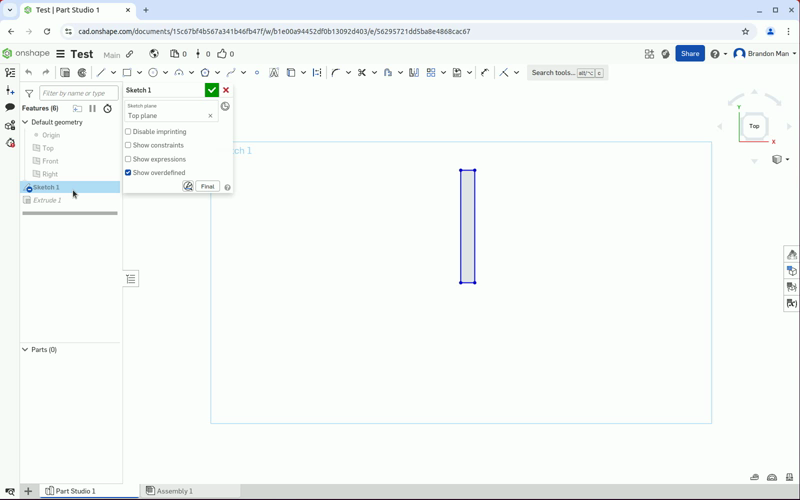
mouse_move(229, 92)
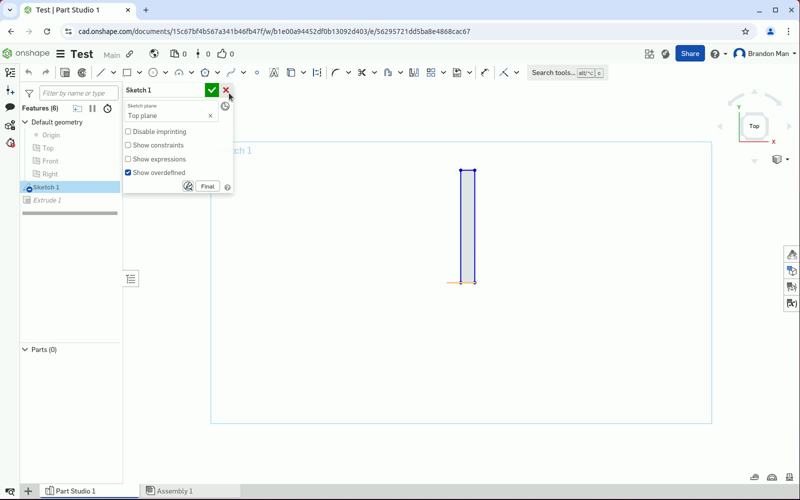
click(229, 92)
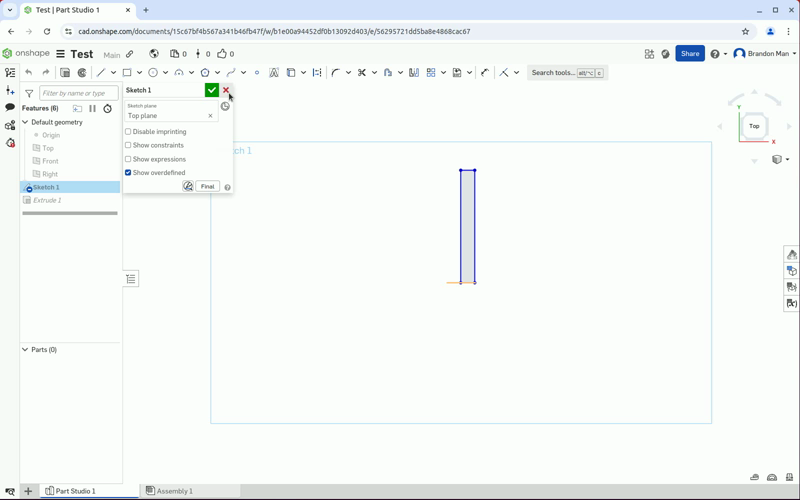
key(shift+s)
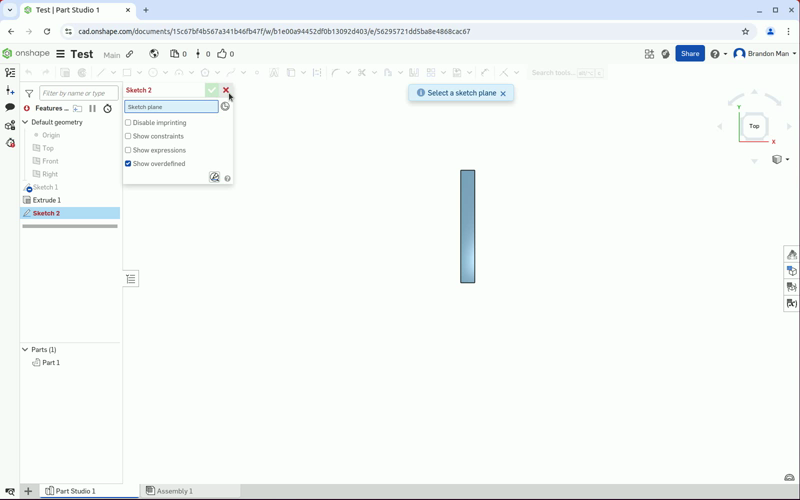
mouse_move(73, 150)
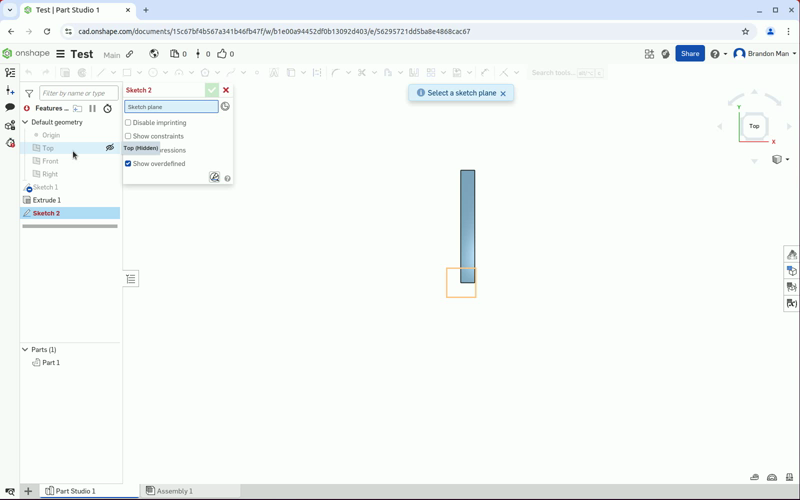
click(73, 150)
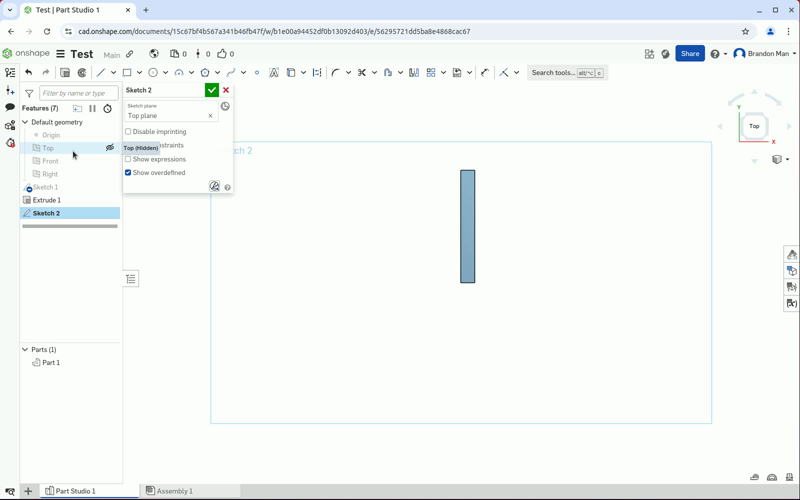
mouse_move(73, 352)
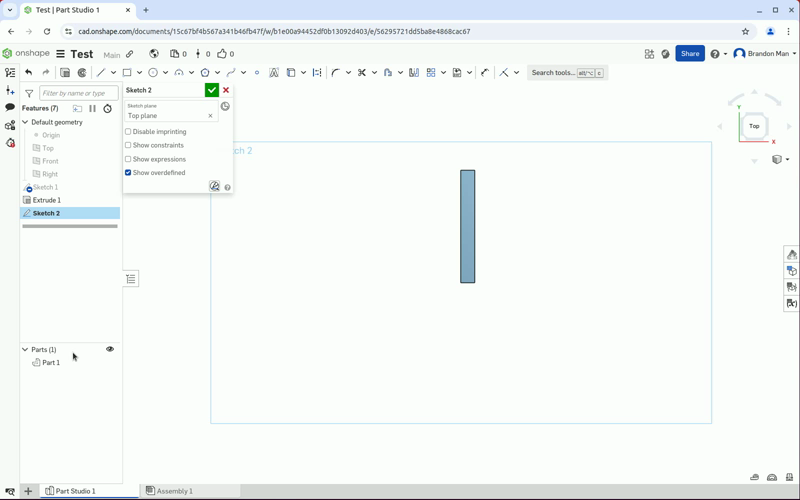
key(y)
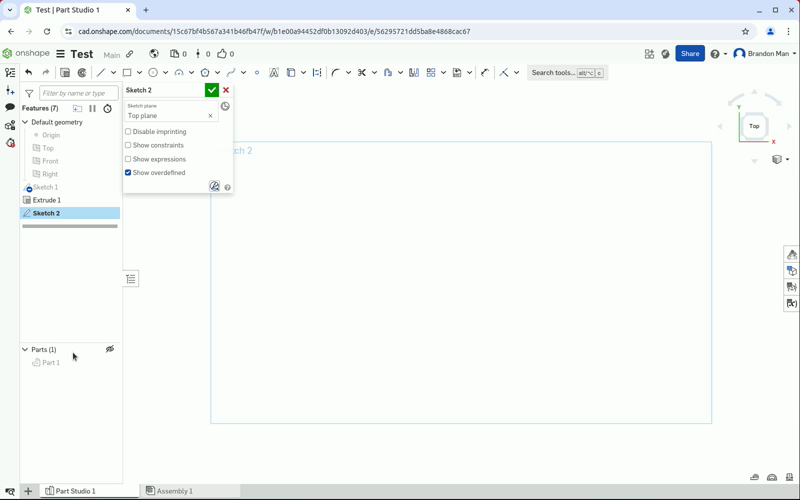
key(l)
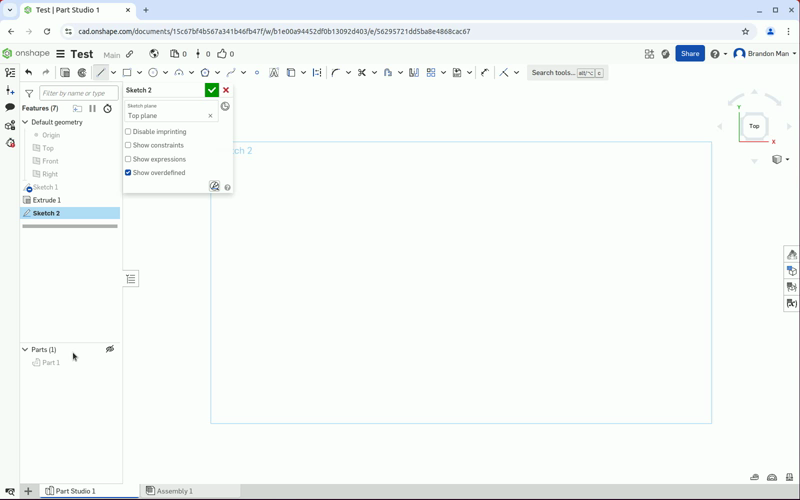
key_down(shift)
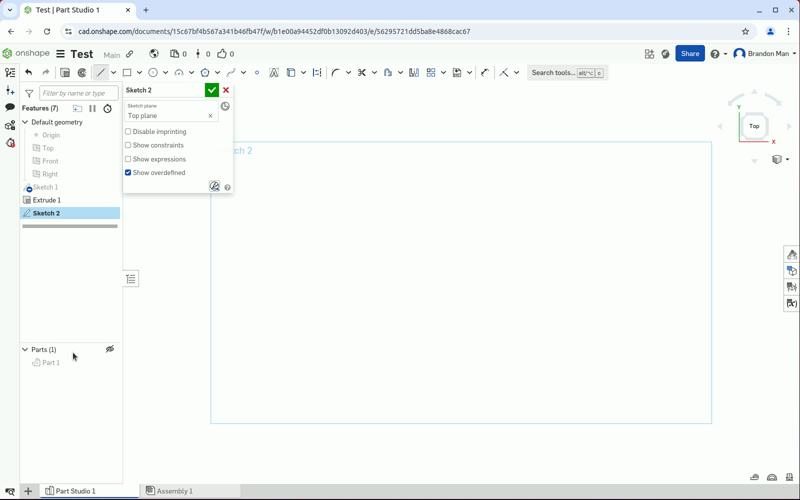
mouse_move(489, 282)
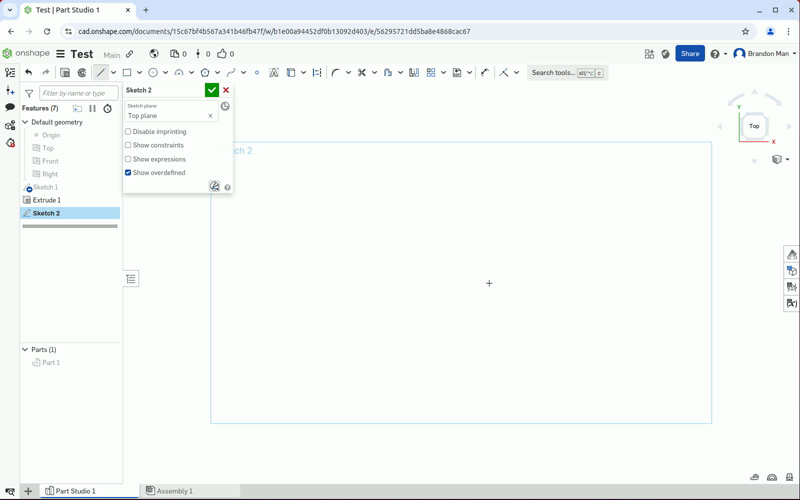
click(489, 282)
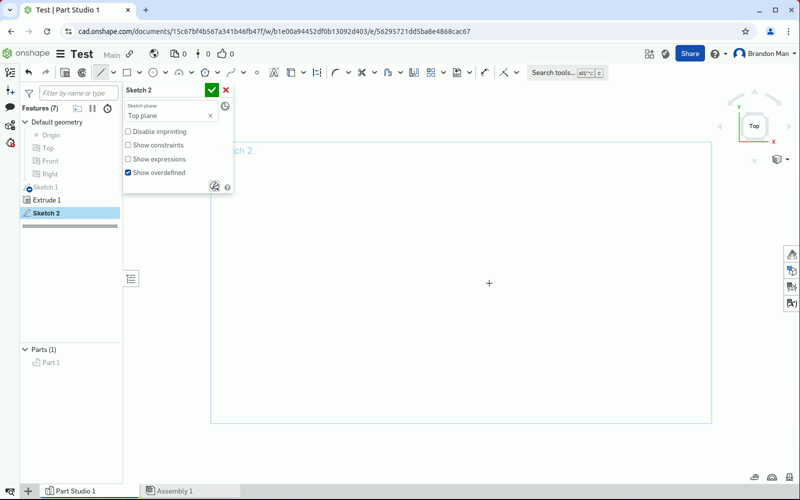
key_up(shift)
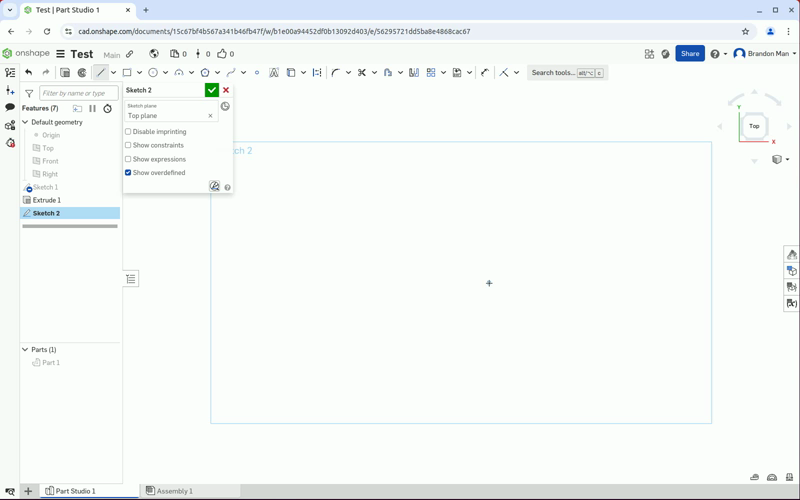
key_down(shift)
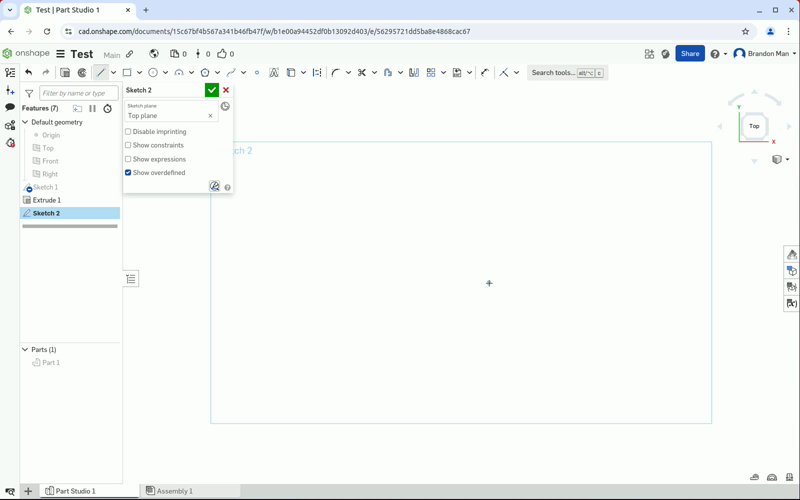
mouse_move(519, 282)
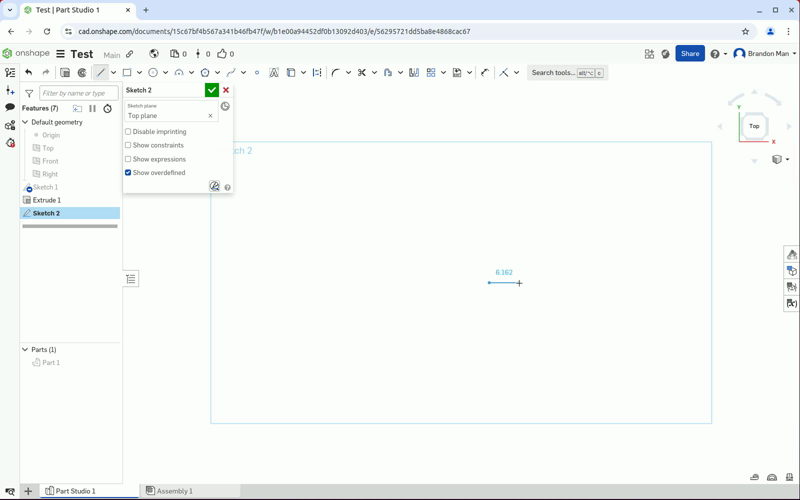
mouse_move(503, 282)
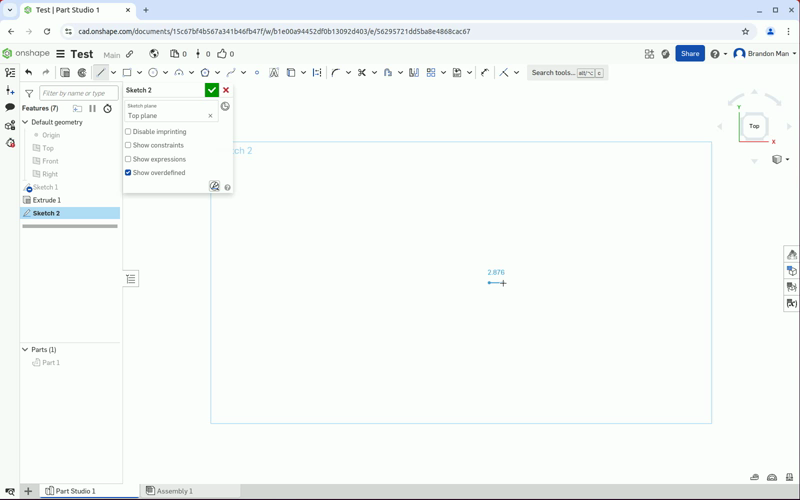
click(503, 282)
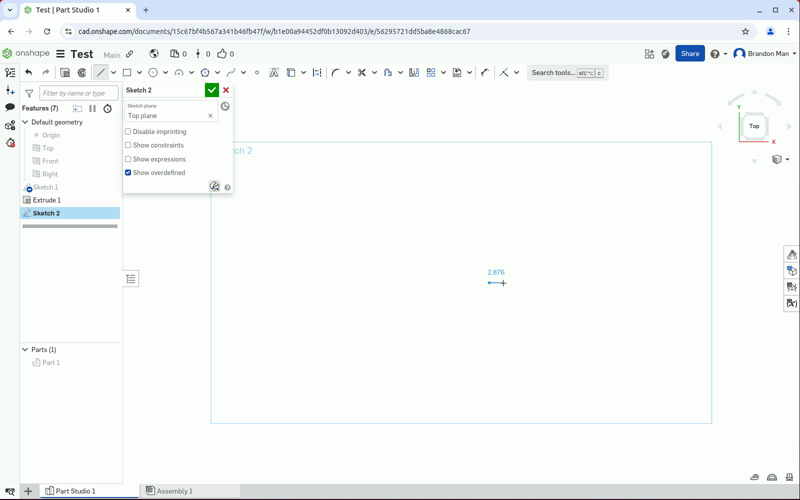
key_up(shift)
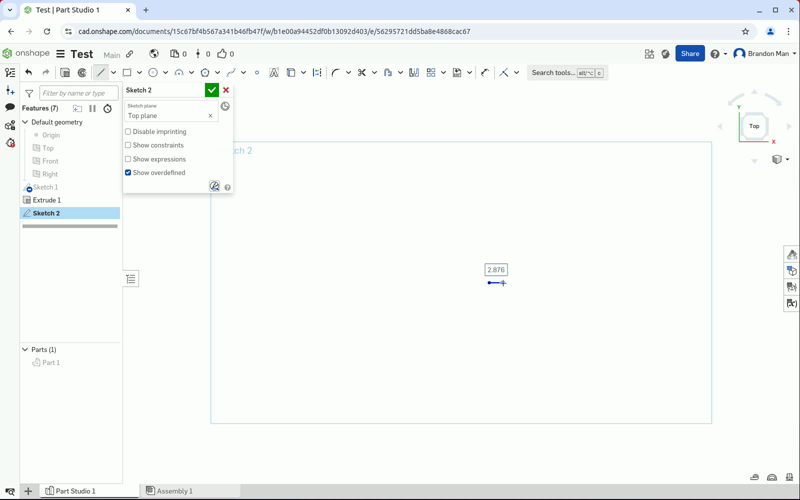
key_down(shift)
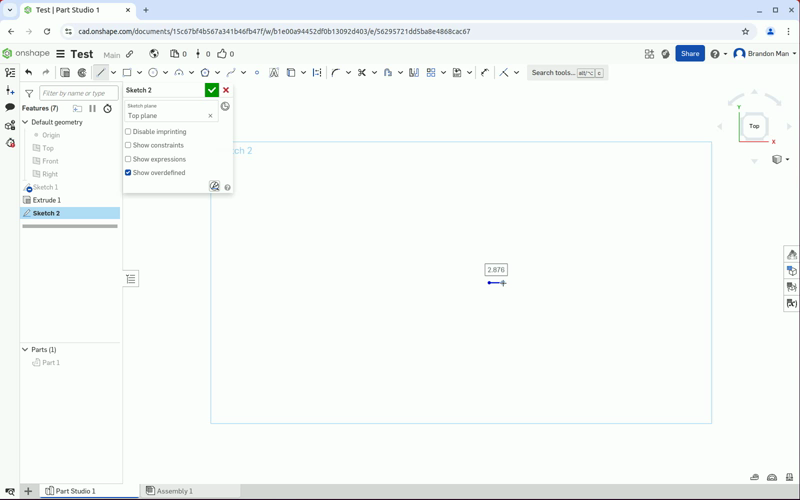
mouse_move(503, 170)
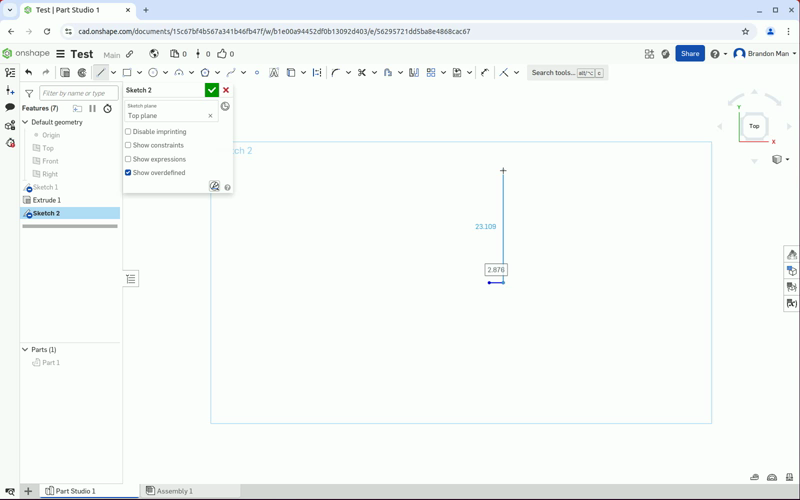
click(503, 170)
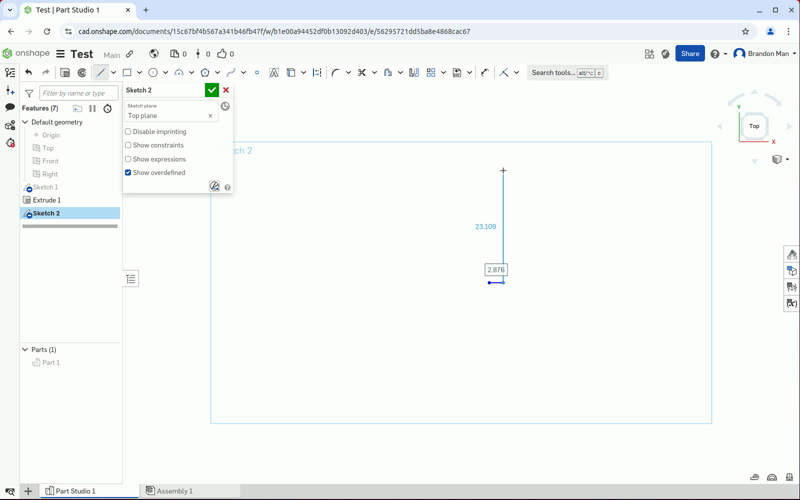
key_up(shift)
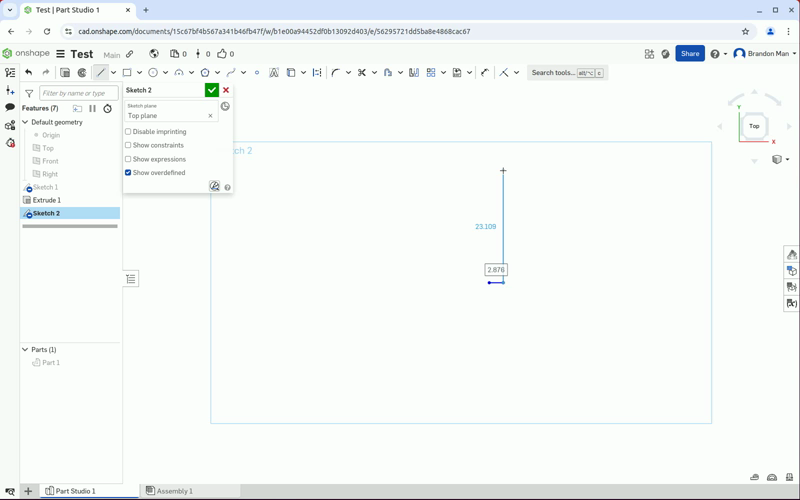
key_down(shift)
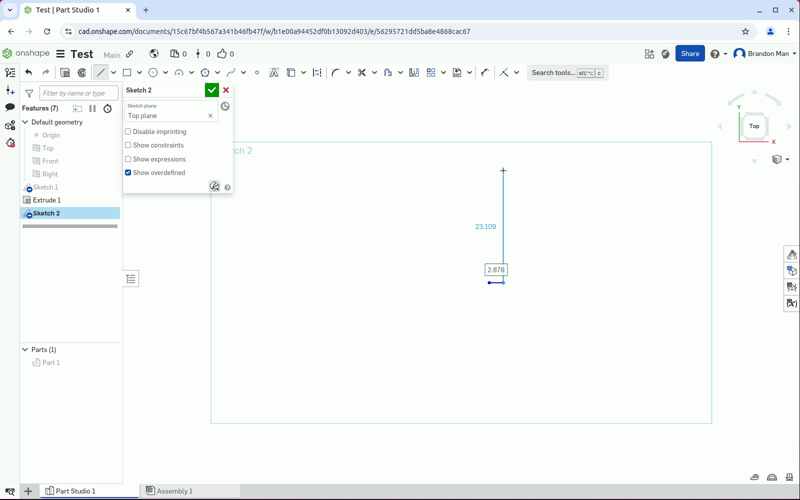
mouse_move(533, 170)
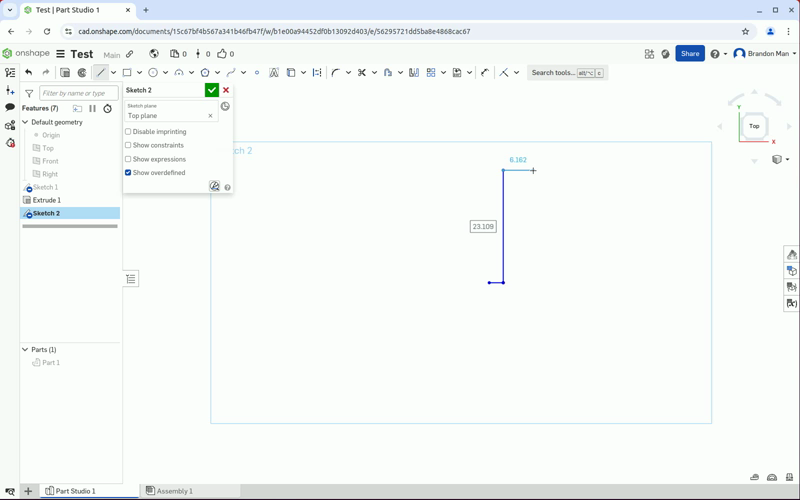
mouse_move(489, 170)
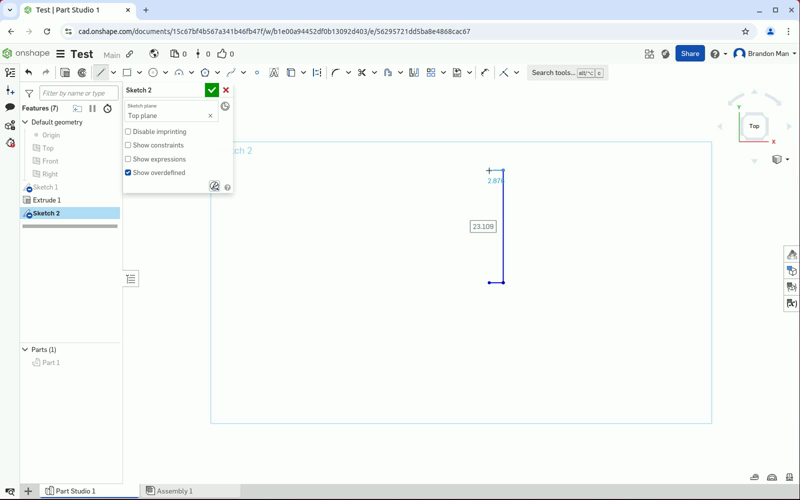
click(489, 170)
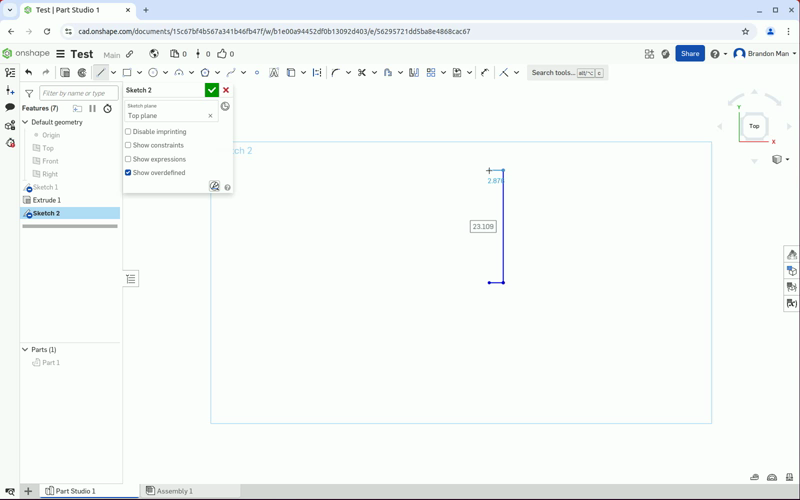
key_up(shift)
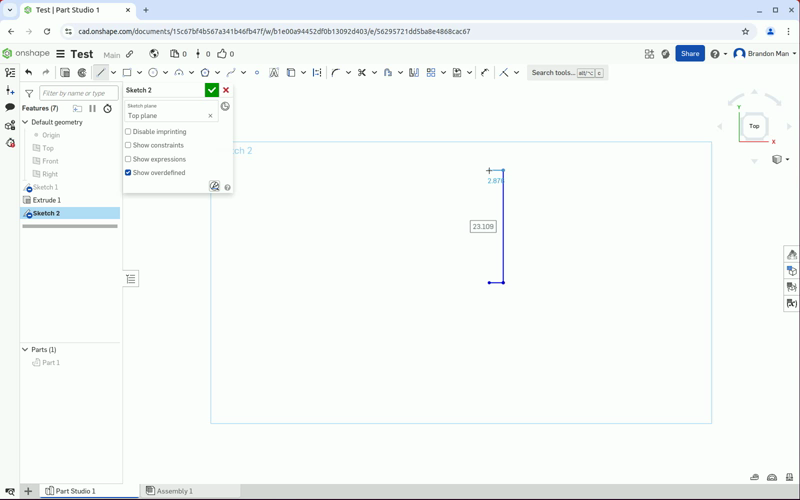
key_down(shift)
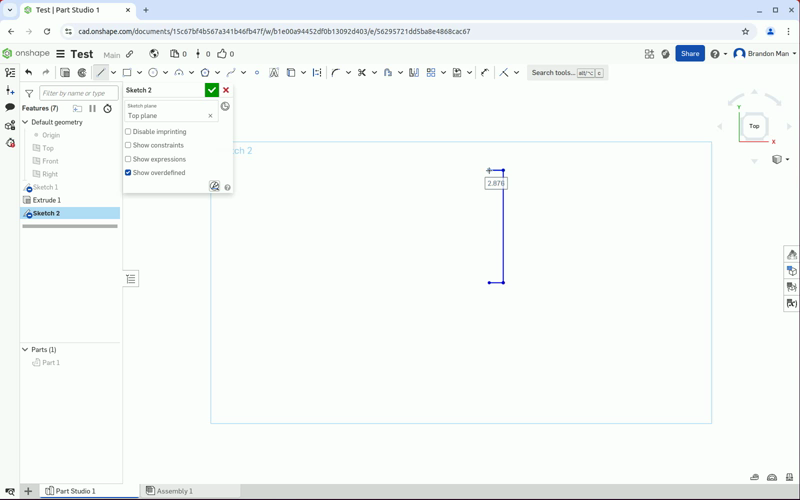
mouse_move(489, 282)
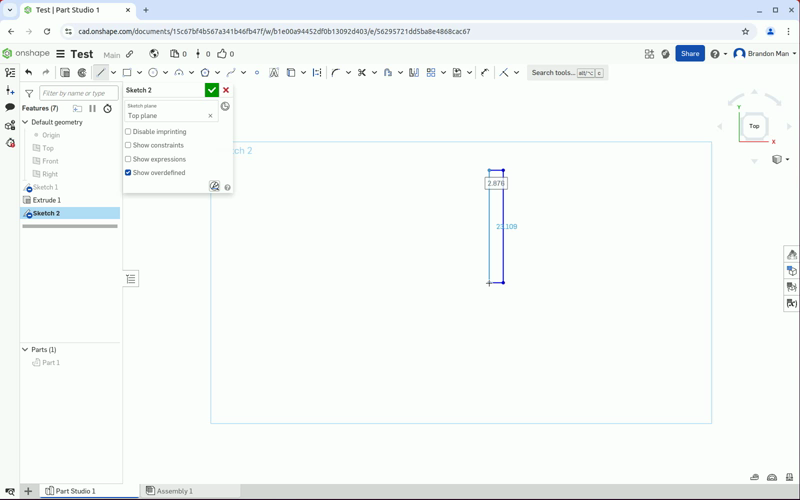
key_up(shift)
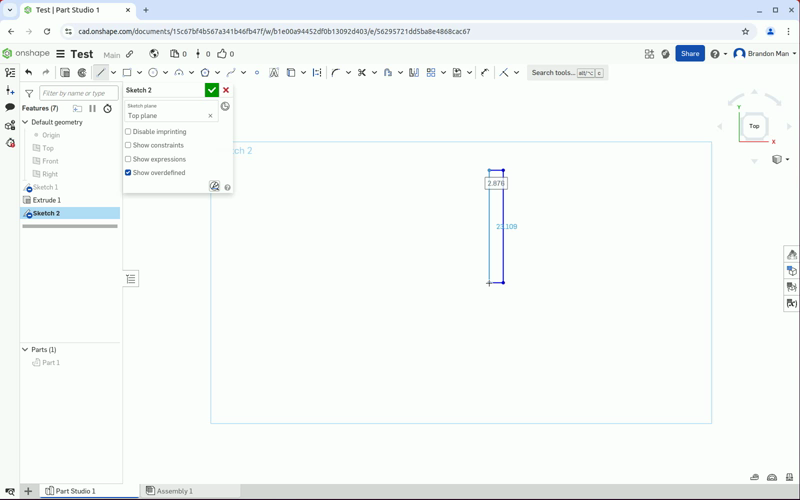
click(489, 282)
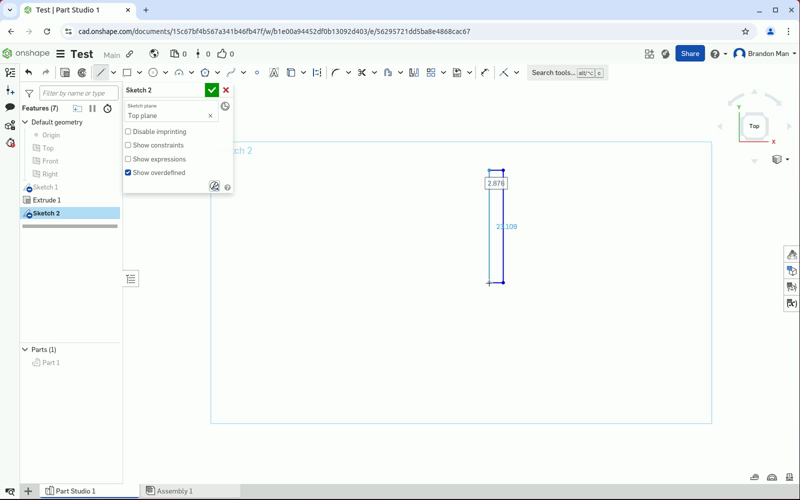
key(esc)
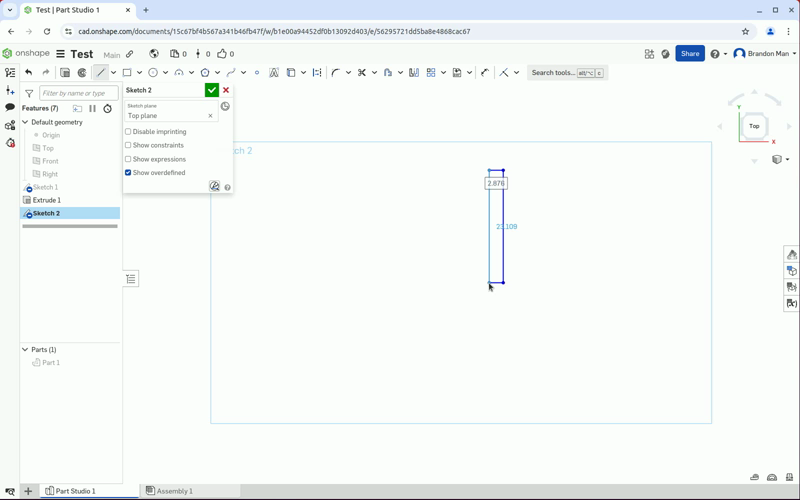
mouse_move(493, 203)
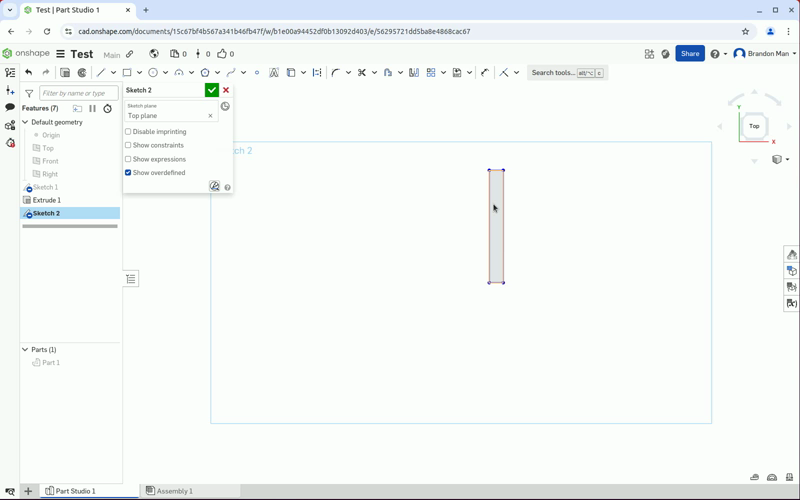
scroll(6)
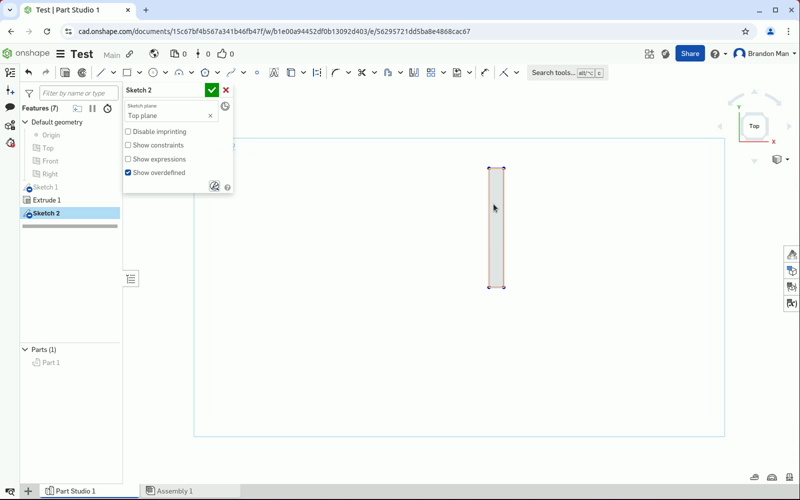
scroll(6)
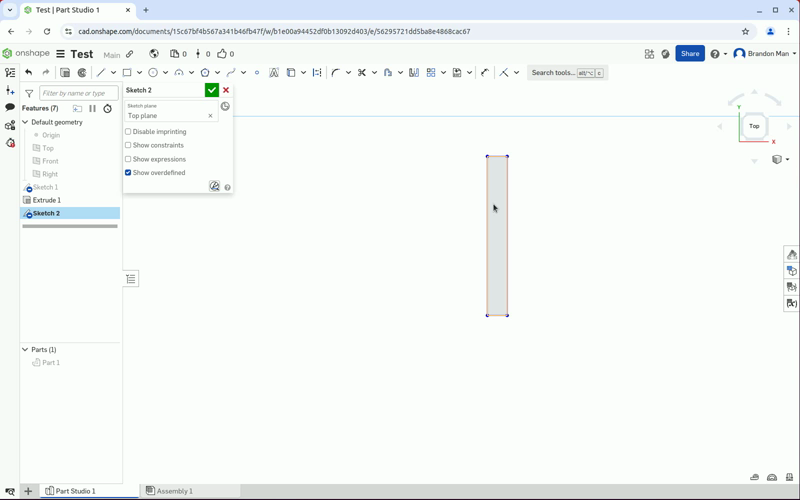
scroll(6)
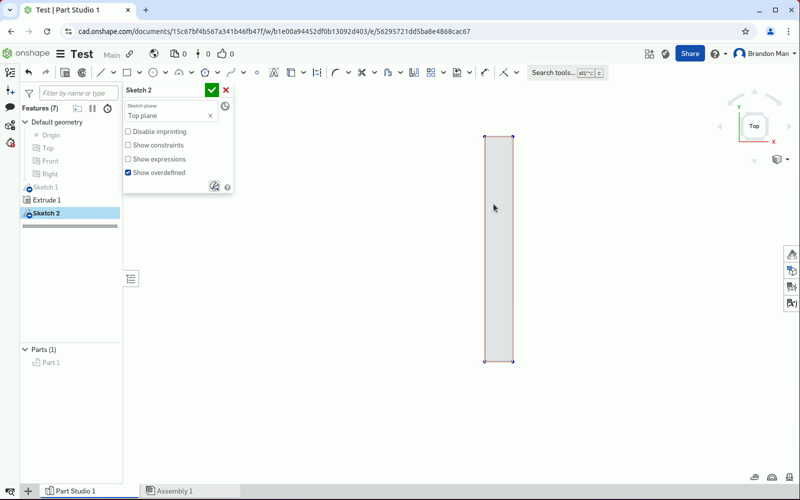
scroll(6)
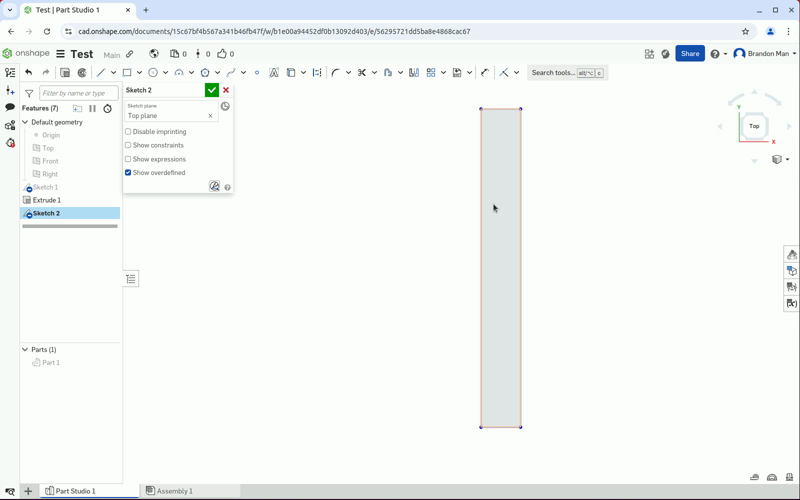
scroll(6)
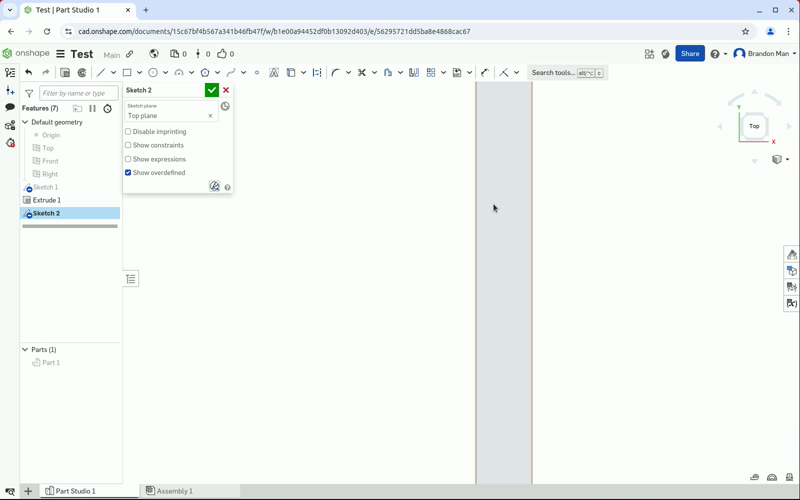
scroll(6)
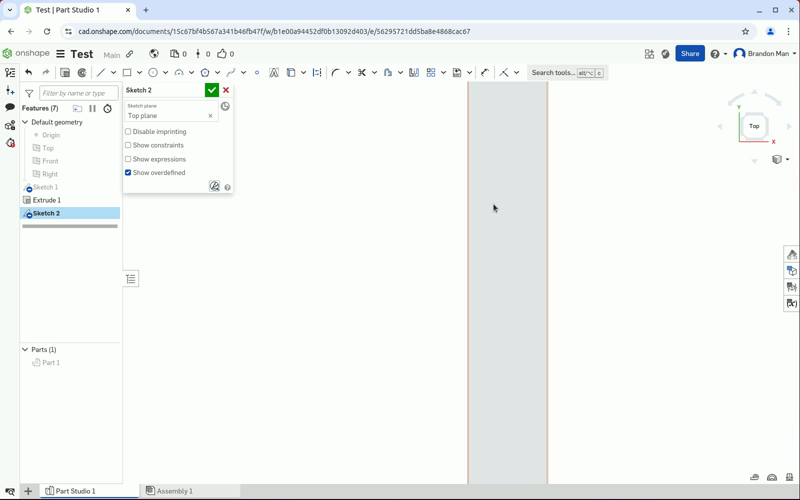
scroll(6)
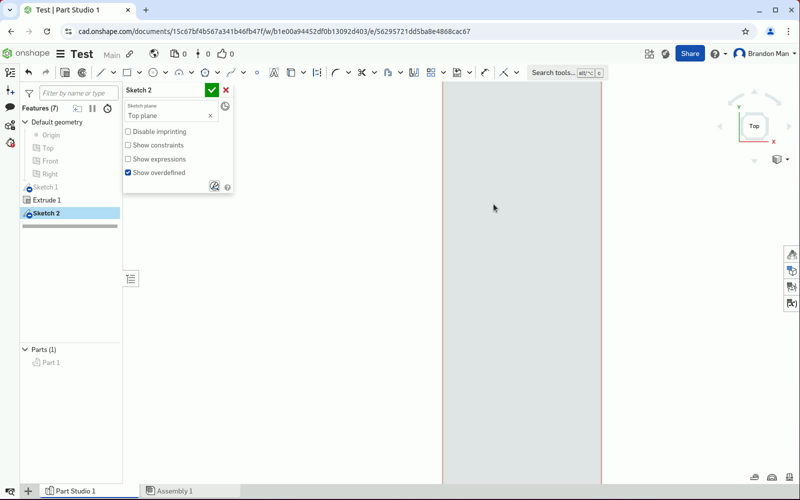
click(493, 203)
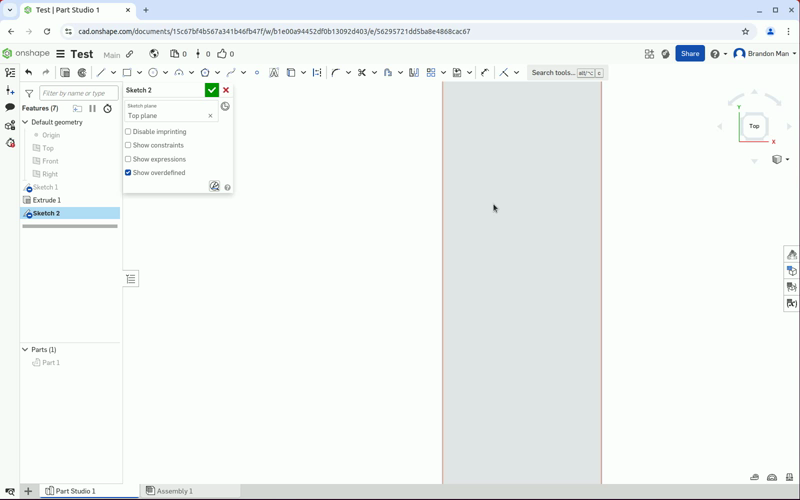
scroll(-6)
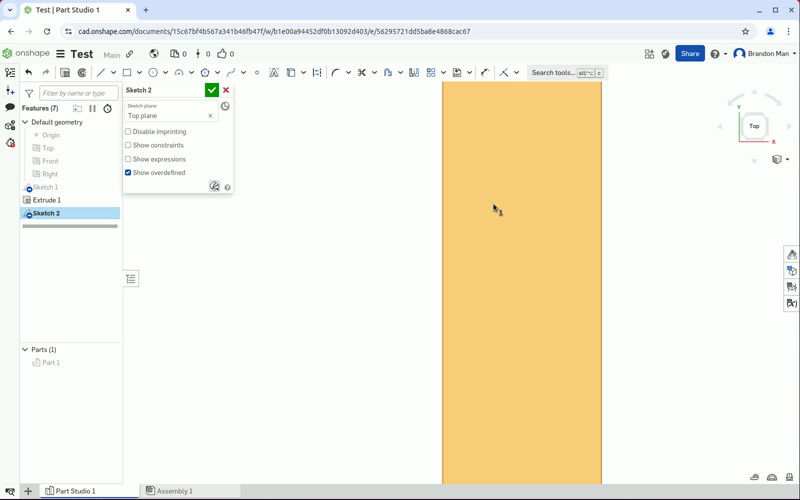
scroll(-6)
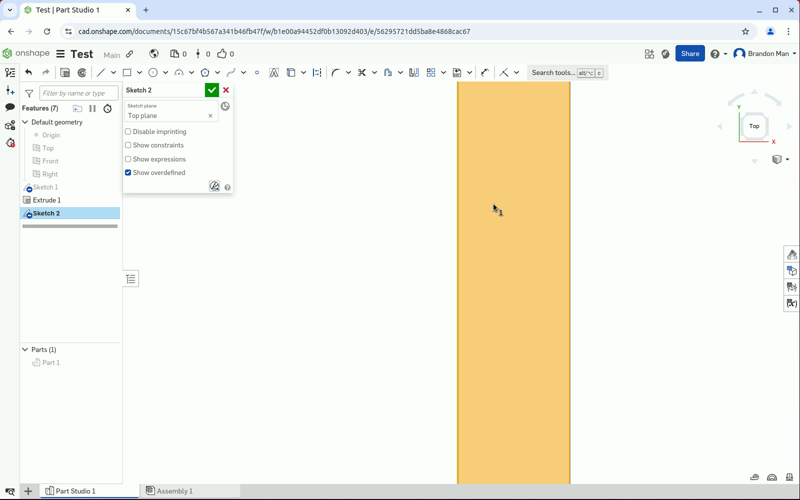
scroll(-6)
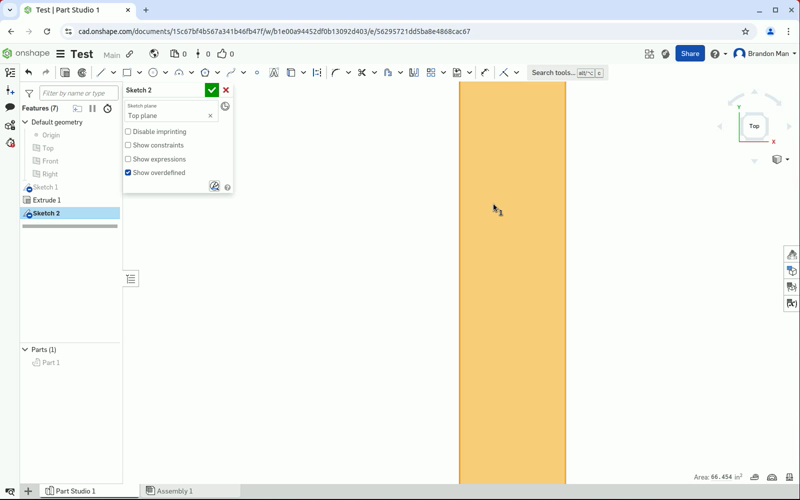
scroll(-6)
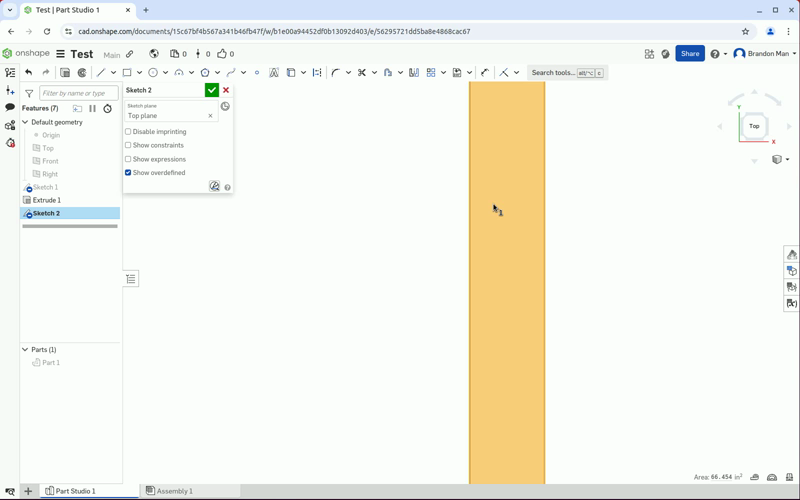
scroll(-6)
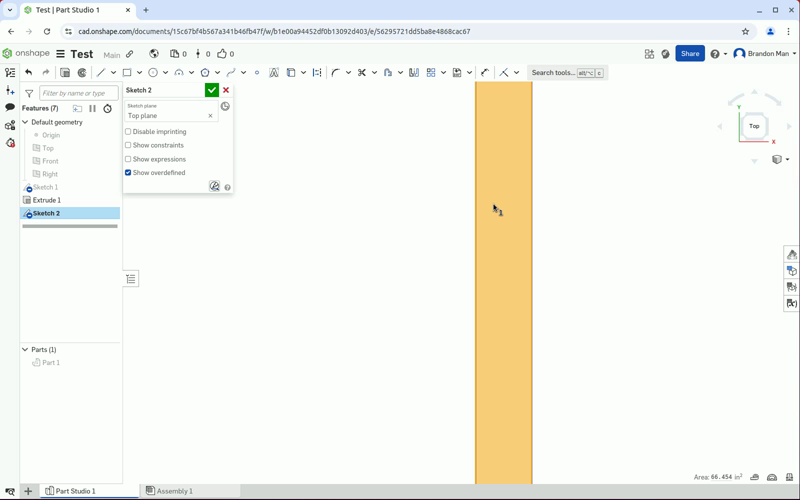
scroll(-6)
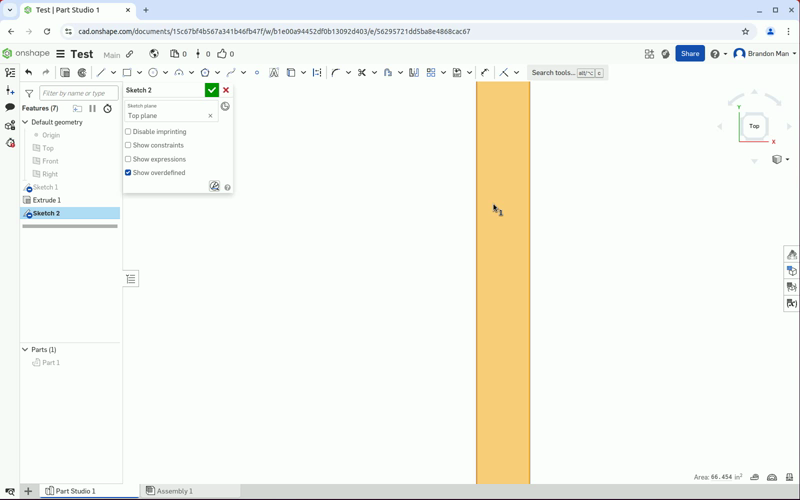
scroll(-6)
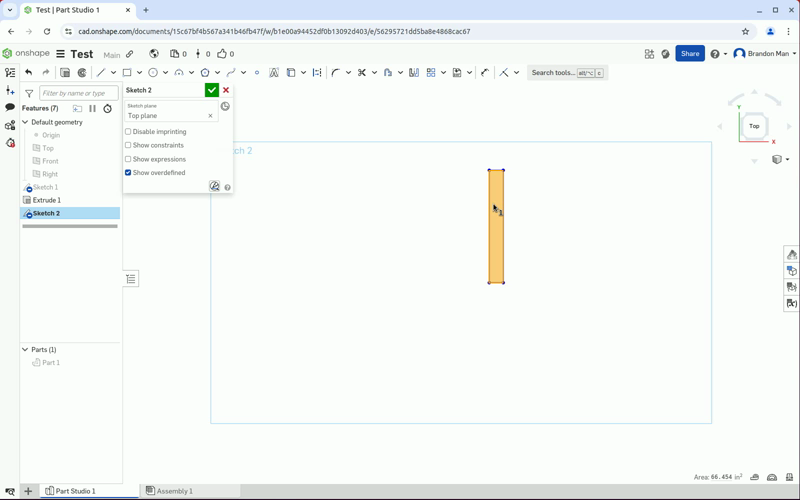
mouse_move(73, 352)
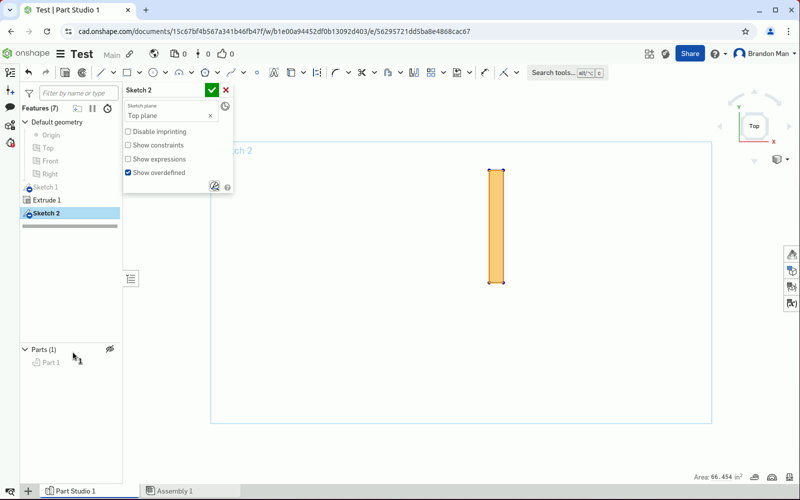
key(shift+y)
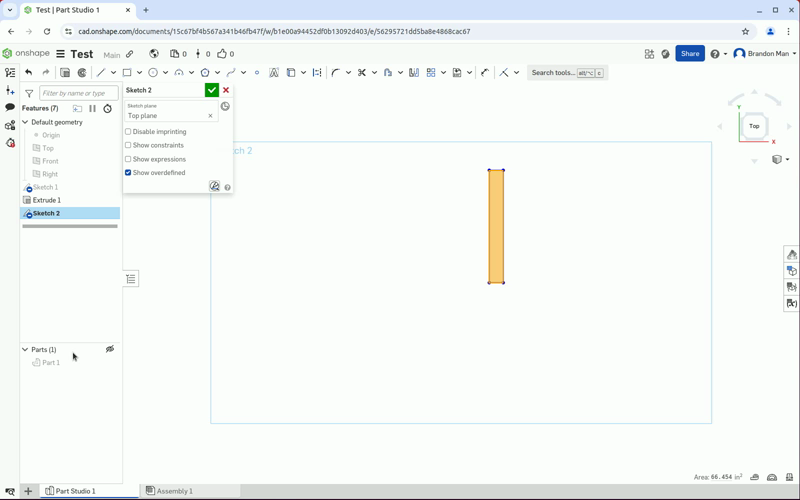
key(shift+e)
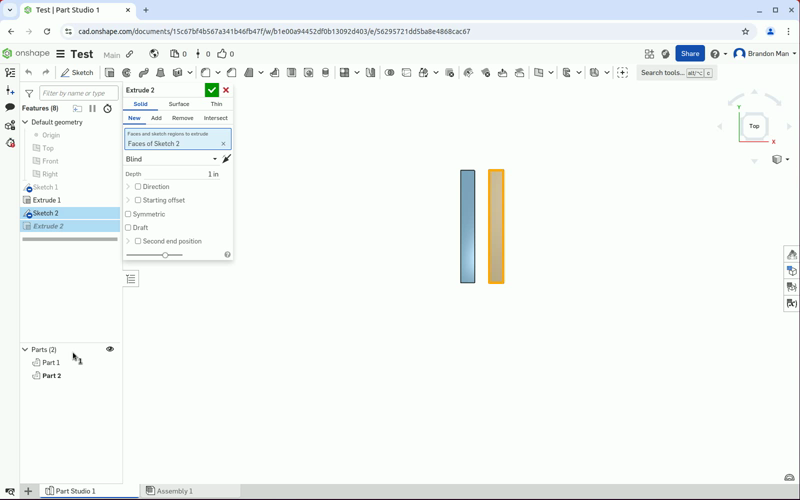
mouse_move(143, 106)
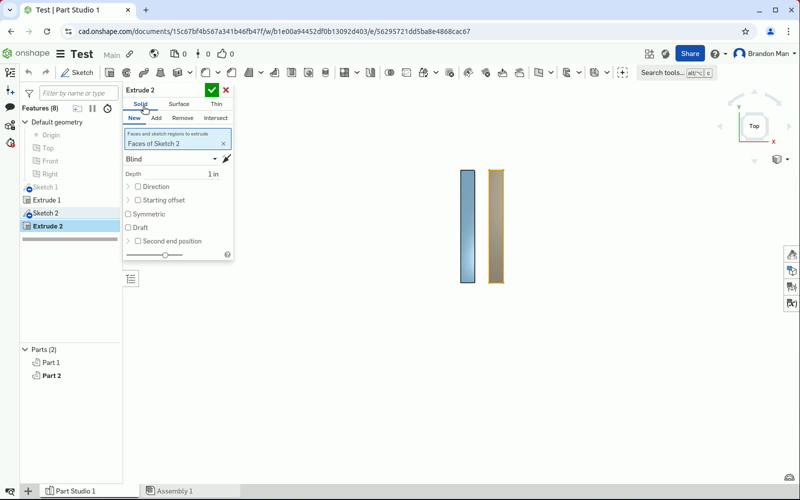
click(143, 106)
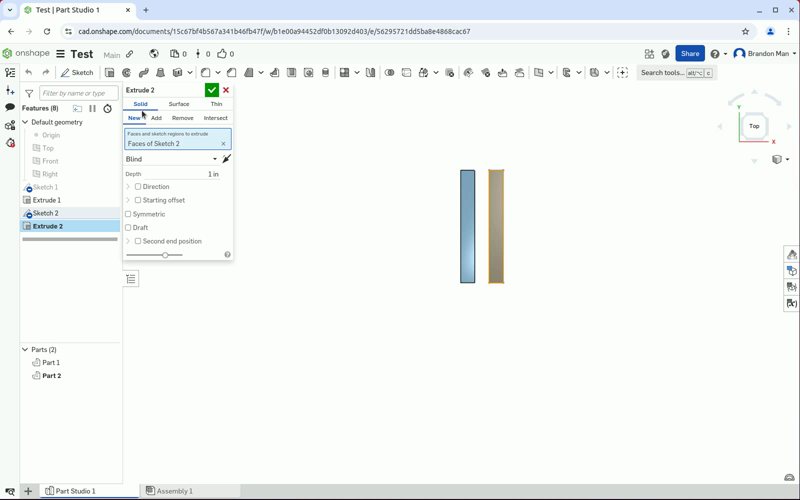
mouse_move(137, 120)
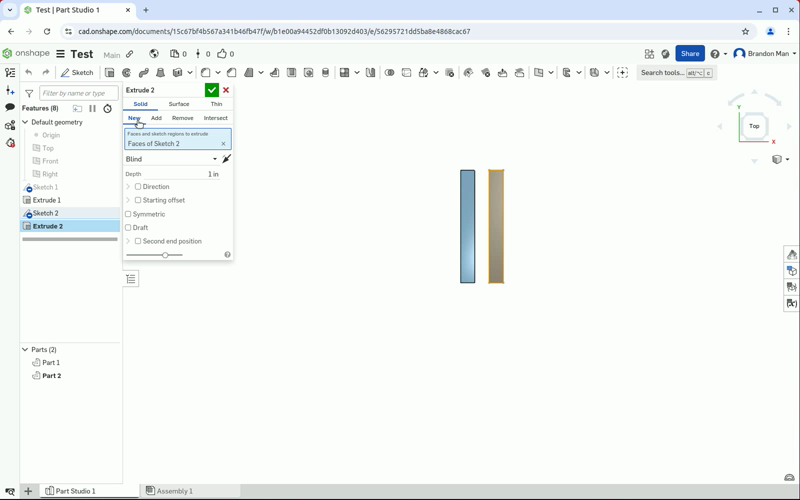
click(137, 120)
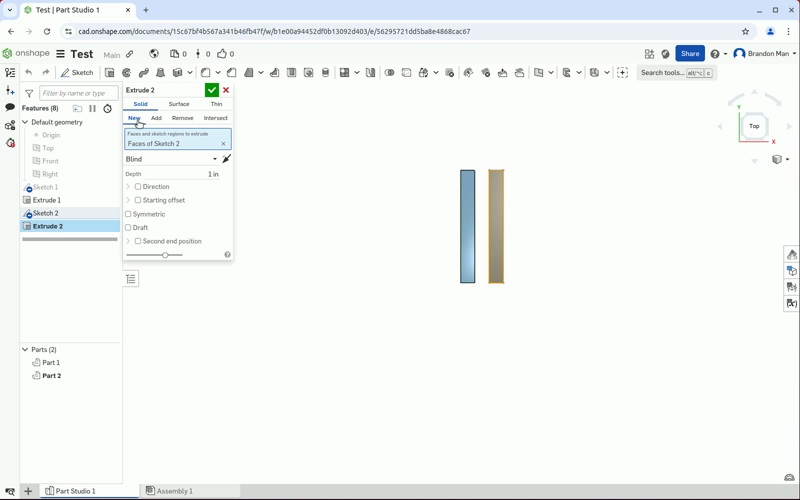
key(tab, 4)
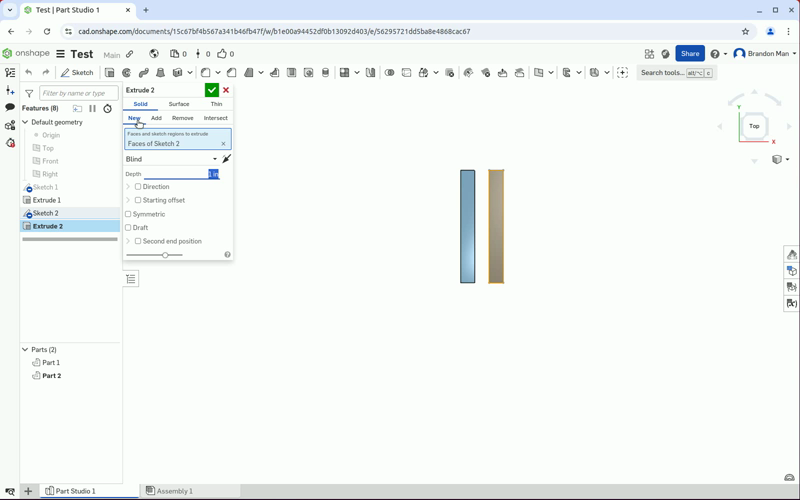
text(23.108)
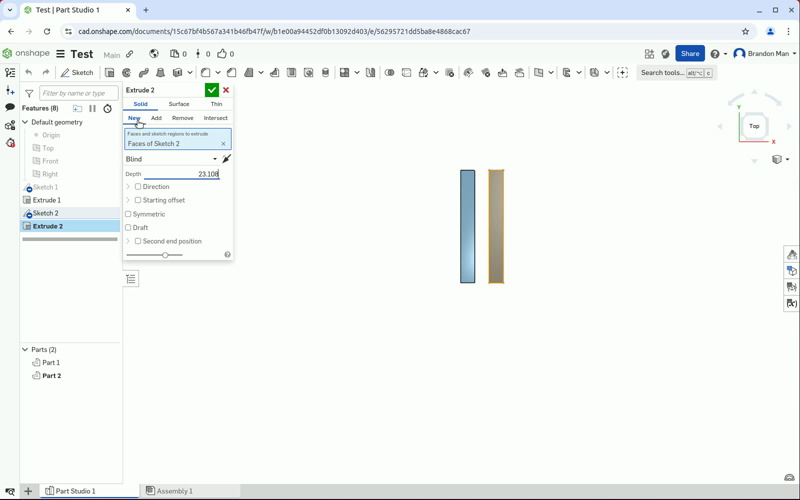
key(enter)
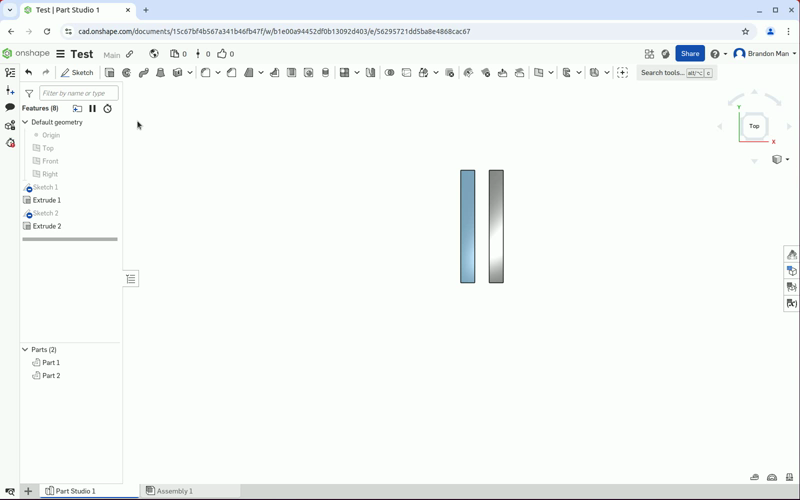
key(shift+h)
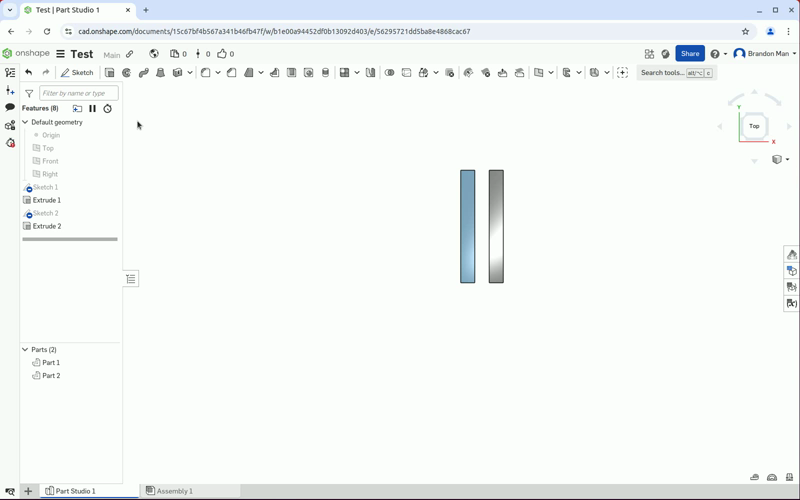
key(shift+h)
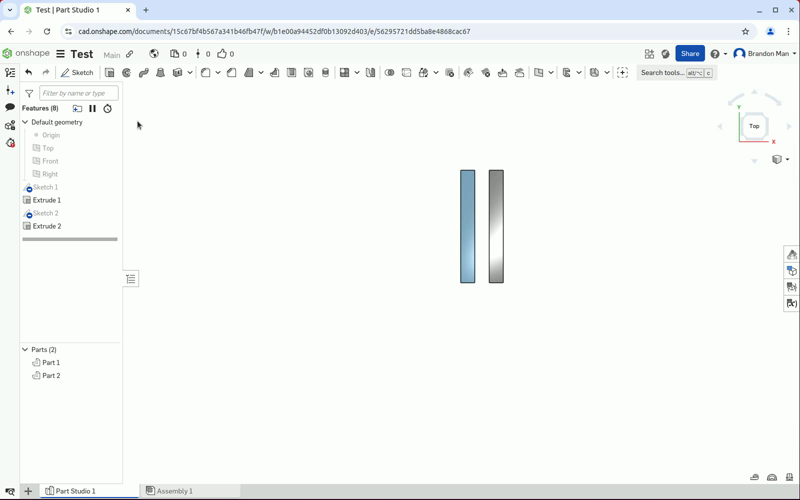
mouse_move(73, 189)
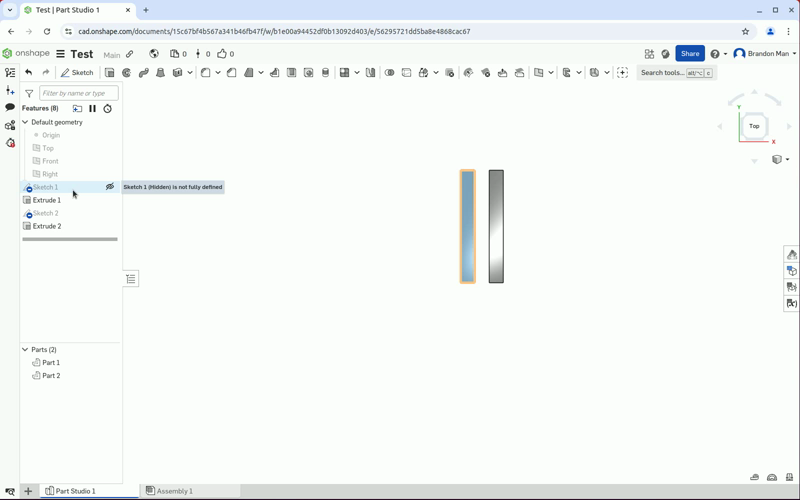
click(73, 189)
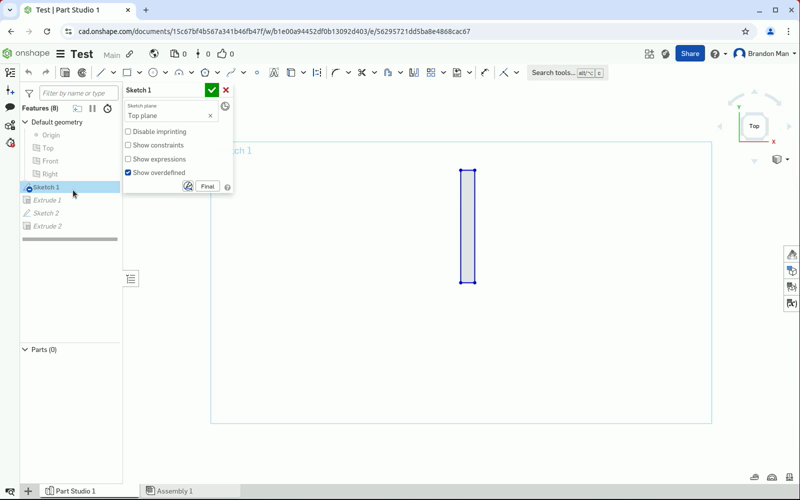
mouse_move(229, 92)
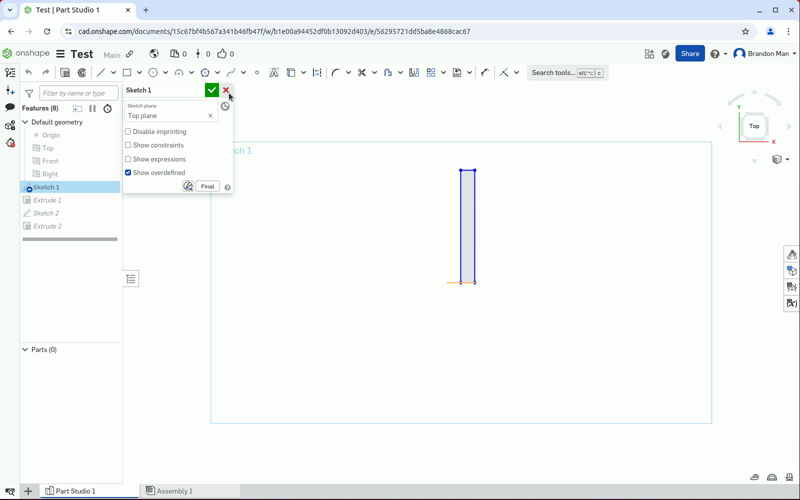
click(229, 92)
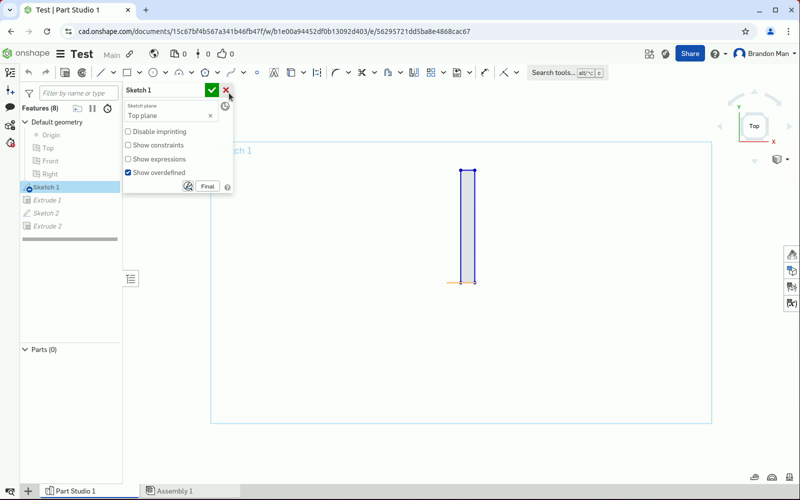
key(shift+s)
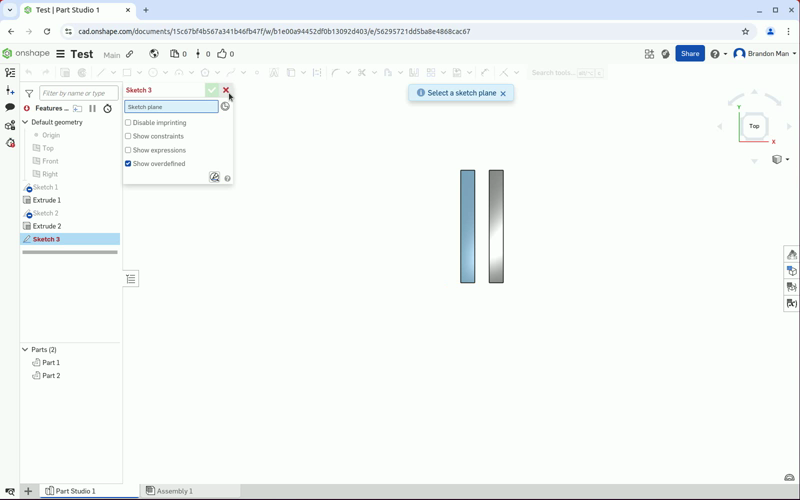
mouse_move(73, 150)
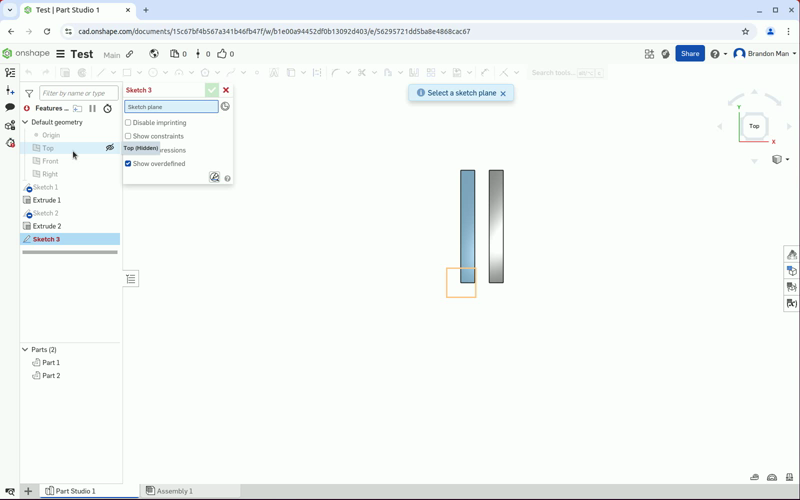
click(73, 150)
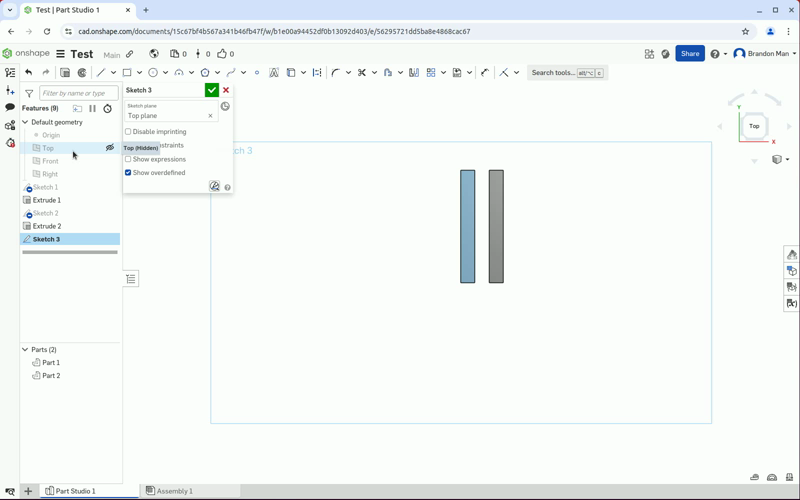
mouse_move(73, 352)
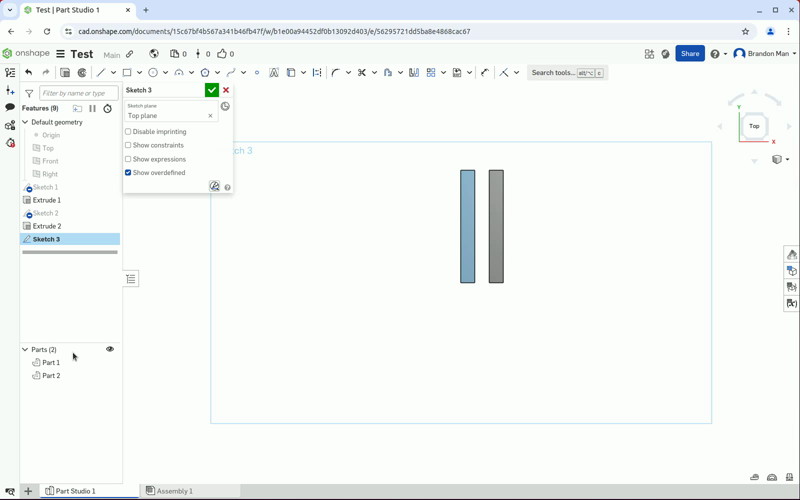
key(y)
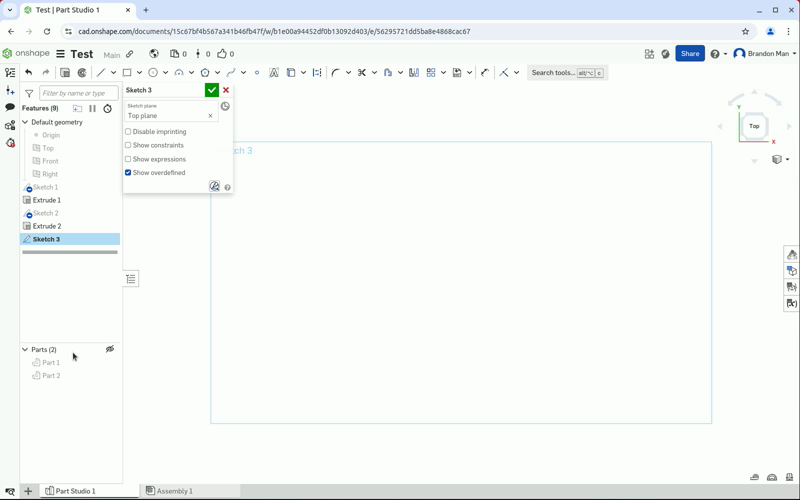
key(l)
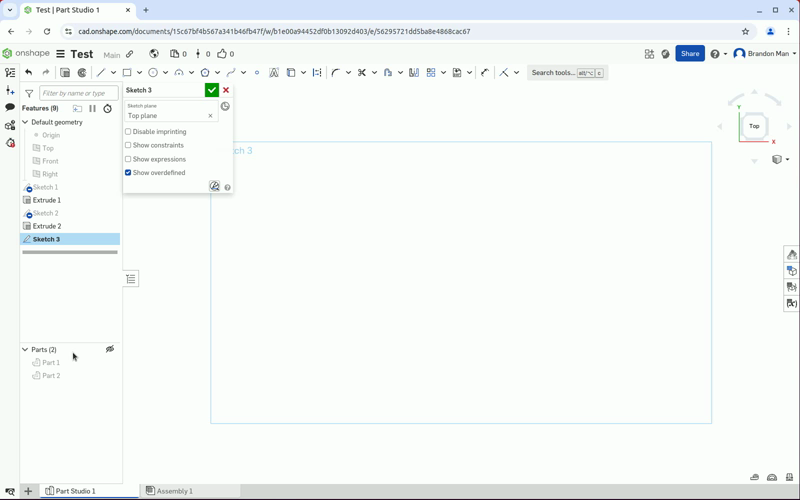
key_down(shift)
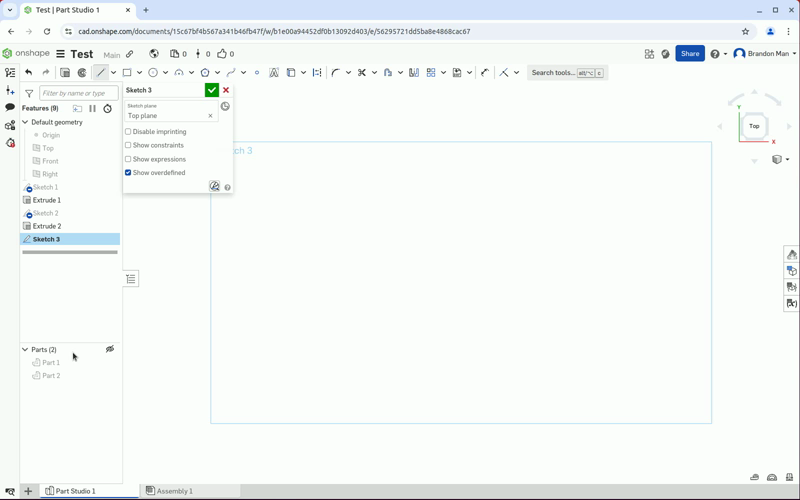
mouse_move(516, 282)
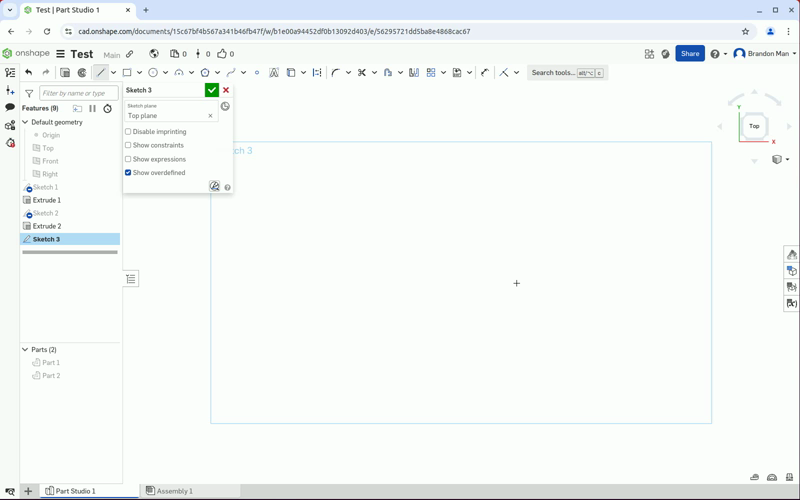
click(516, 282)
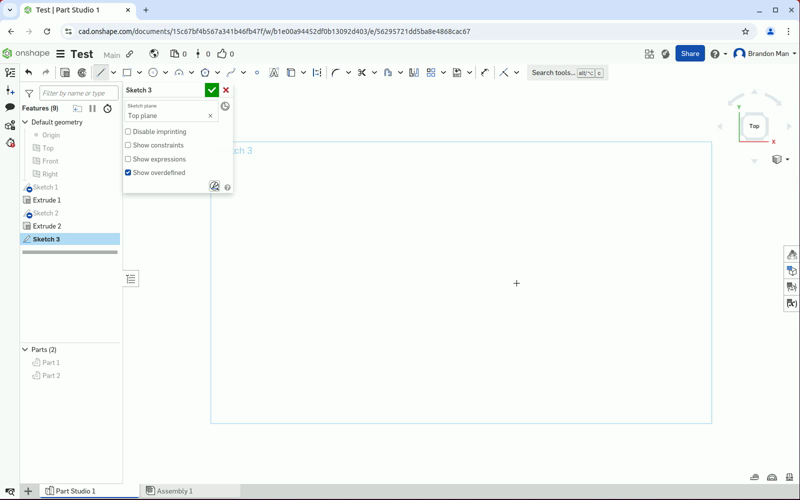
key_up(shift)
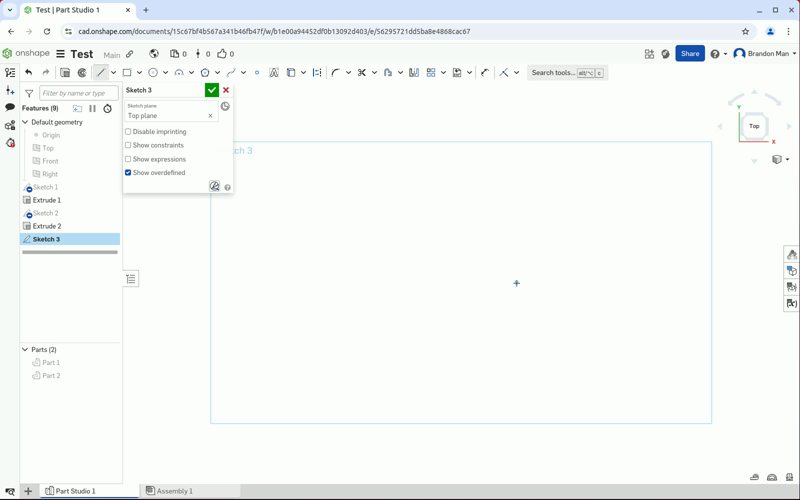
key_down(shift)
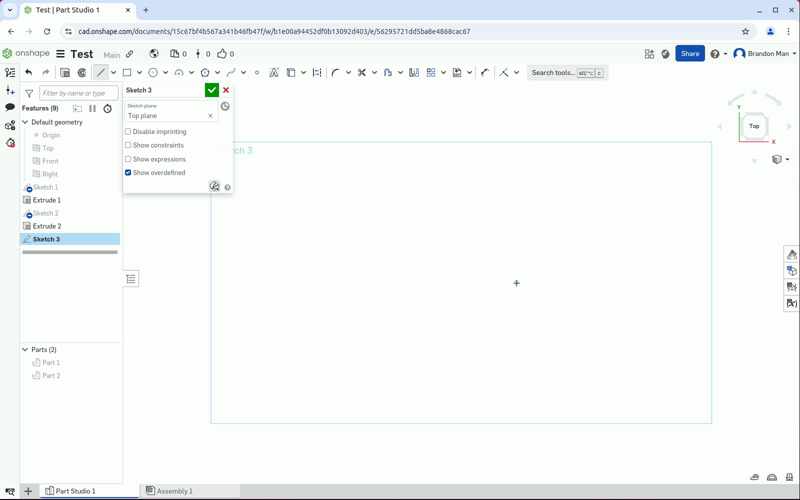
mouse_move(546, 282)
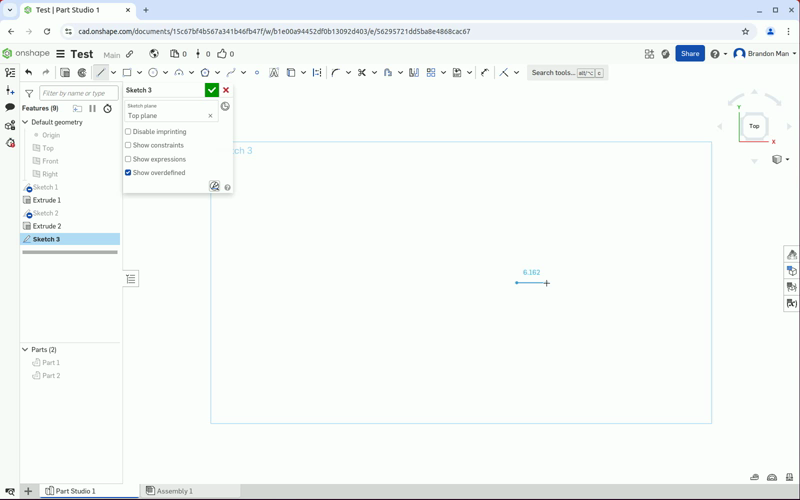
mouse_move(531, 282)
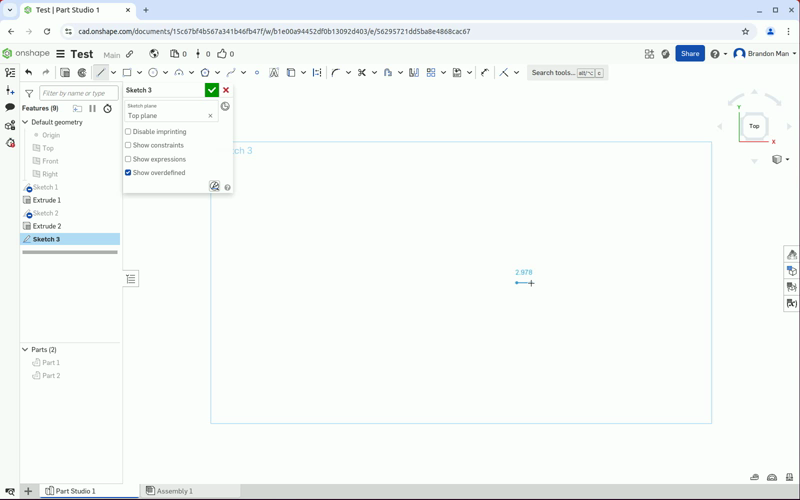
click(531, 282)
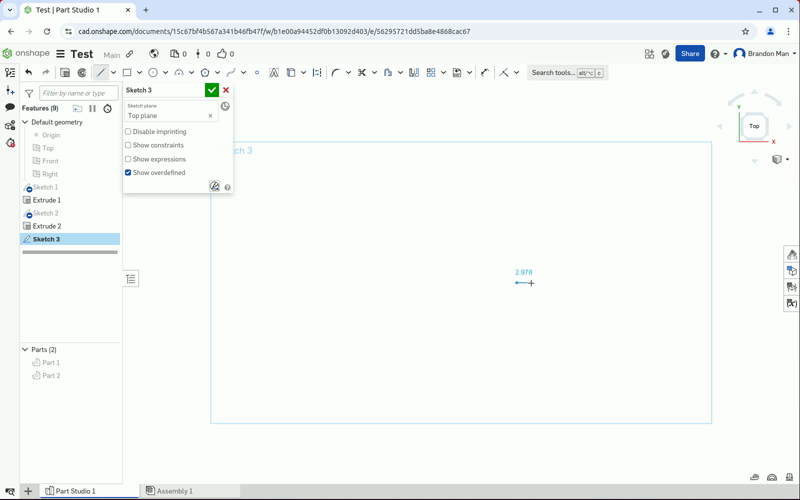
key_up(shift)
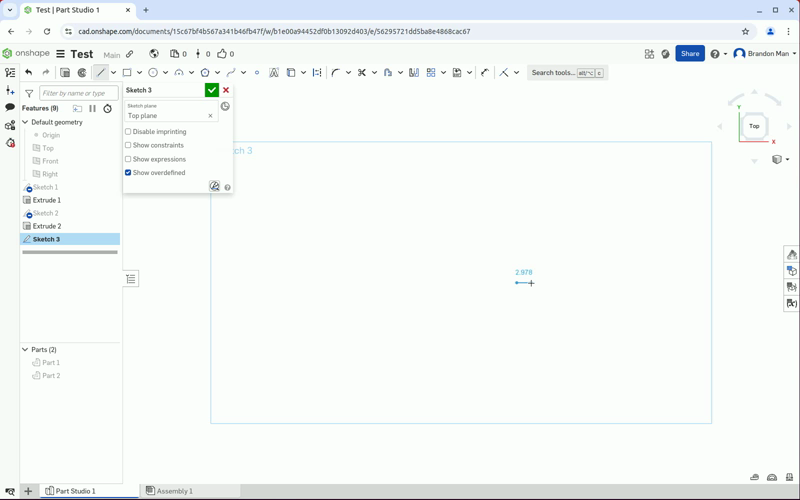
key_down(shift)
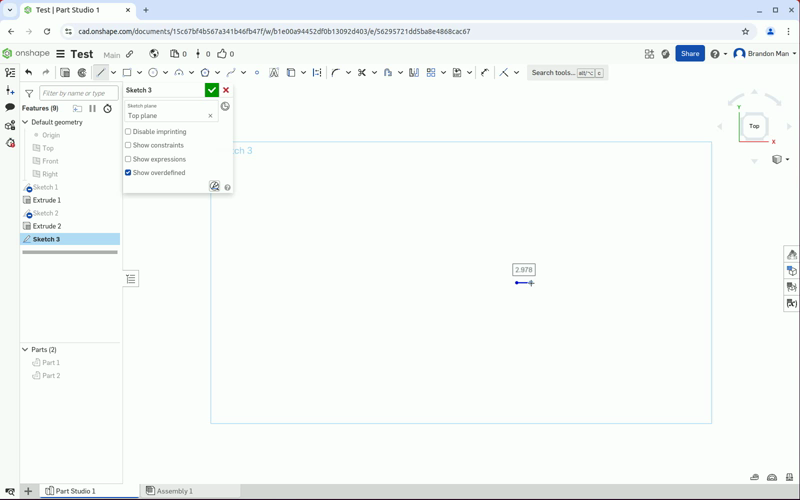
mouse_move(531, 170)
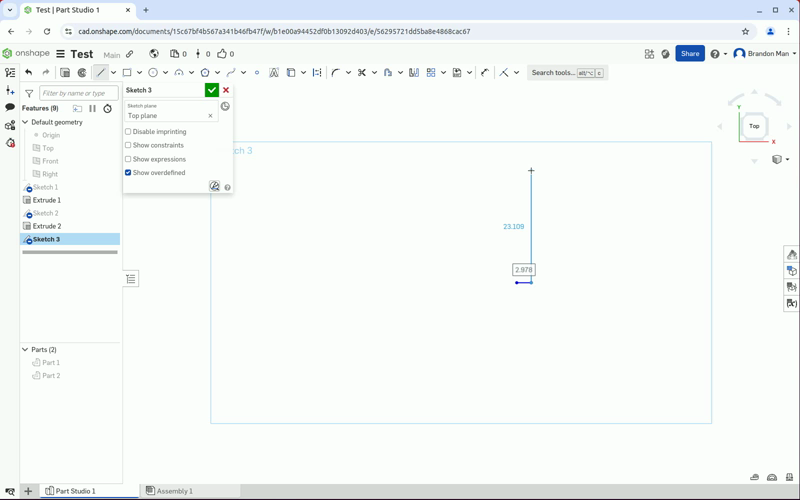
click(531, 170)
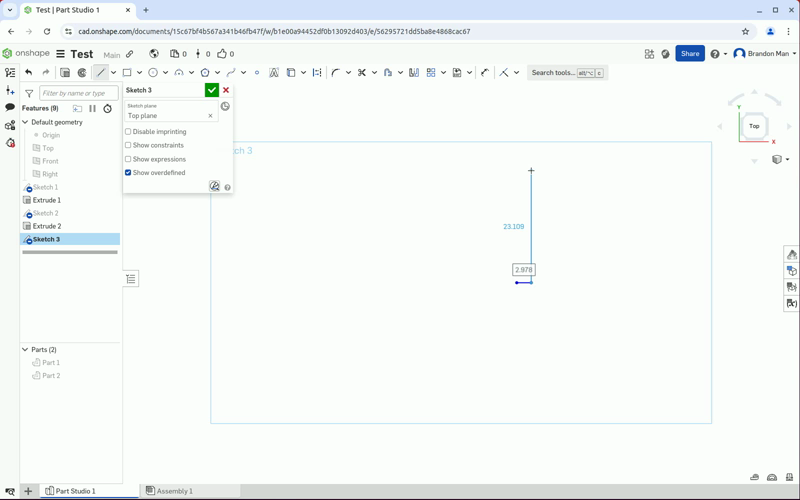
key_up(shift)
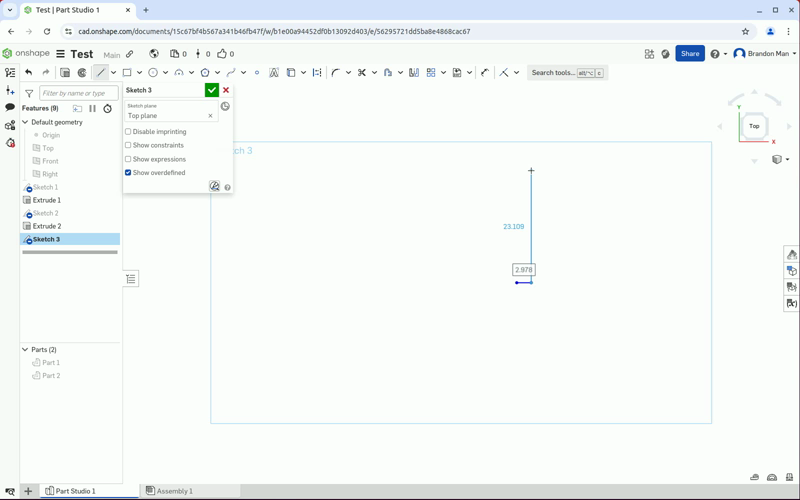
key_down(shift)
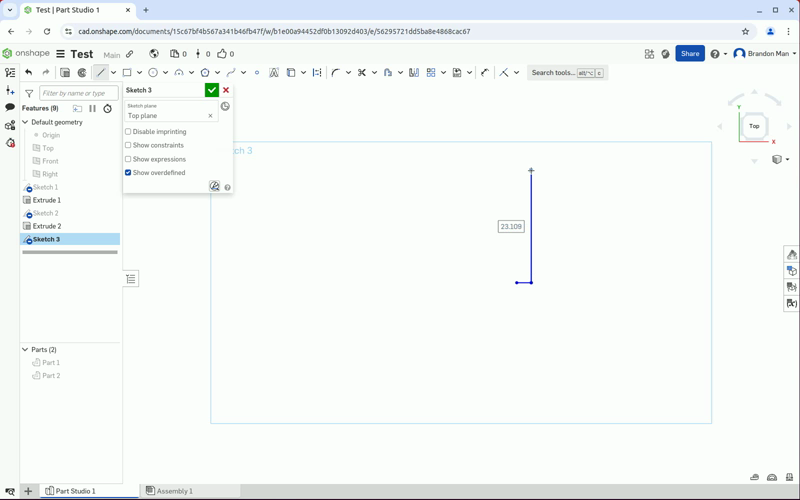
mouse_move(561, 170)
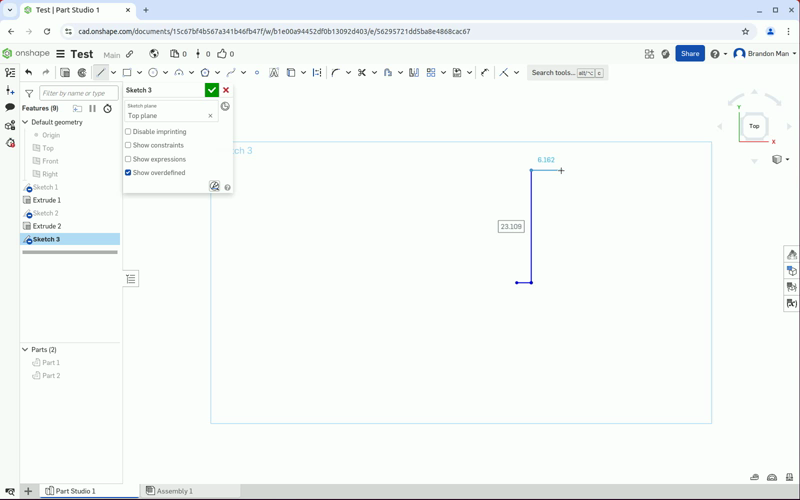
mouse_move(516, 170)
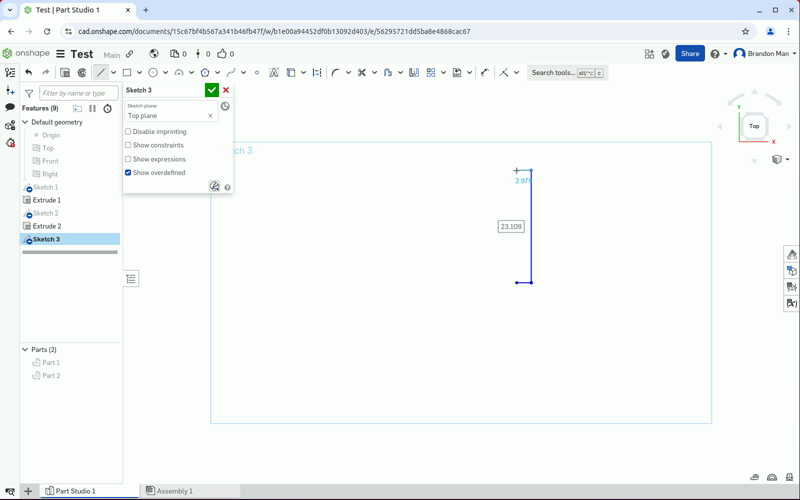
click(516, 170)
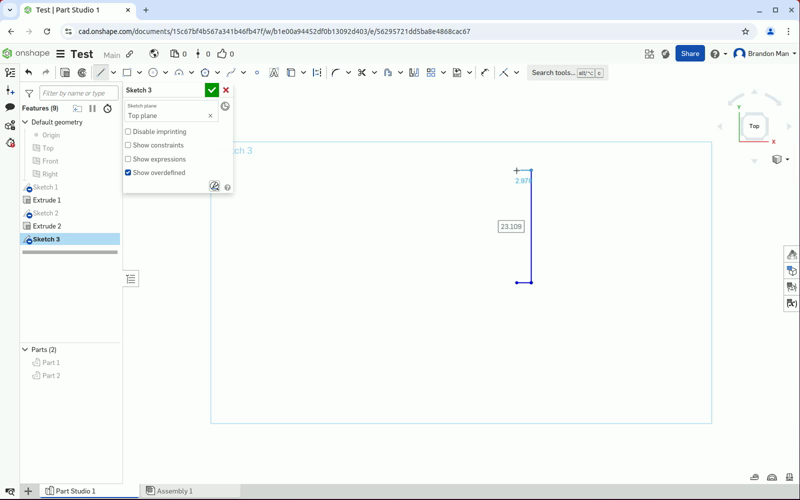
key_up(shift)
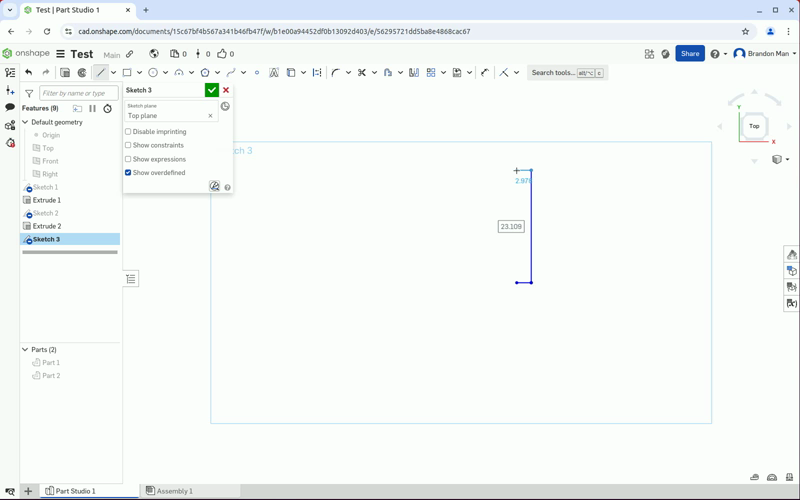
key_down(shift)
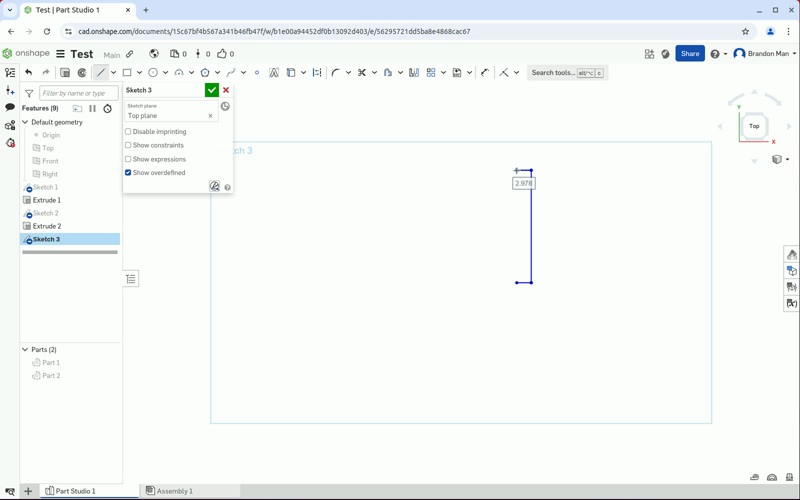
mouse_move(516, 282)
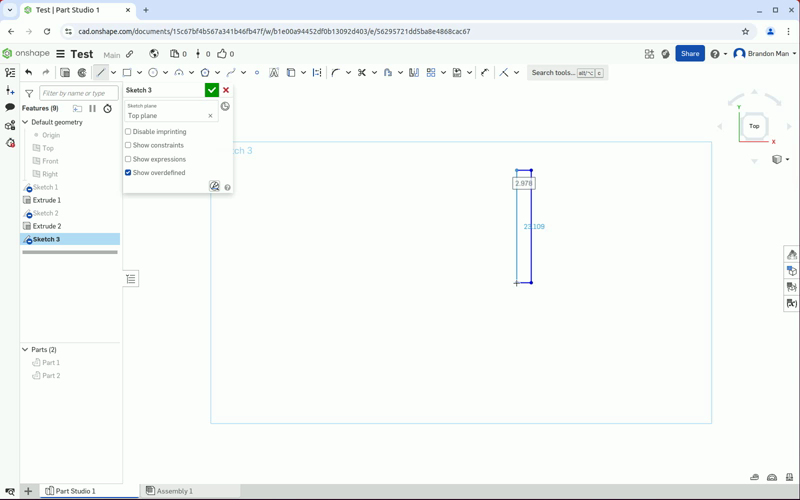
key_up(shift)
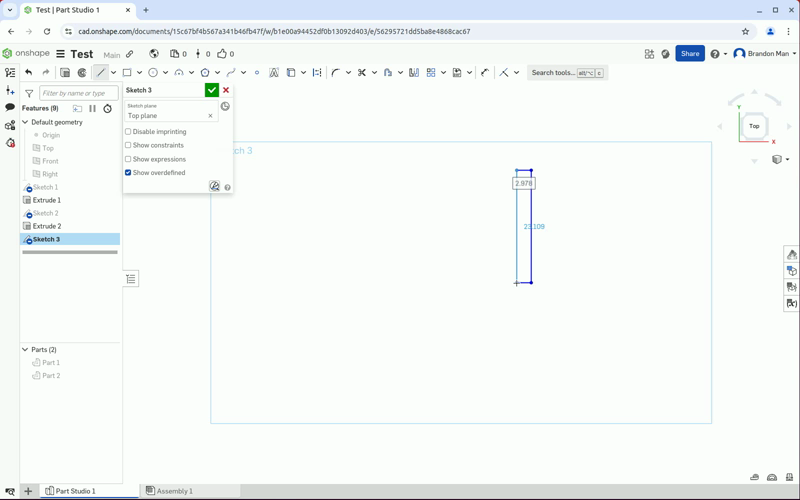
click(516, 282)
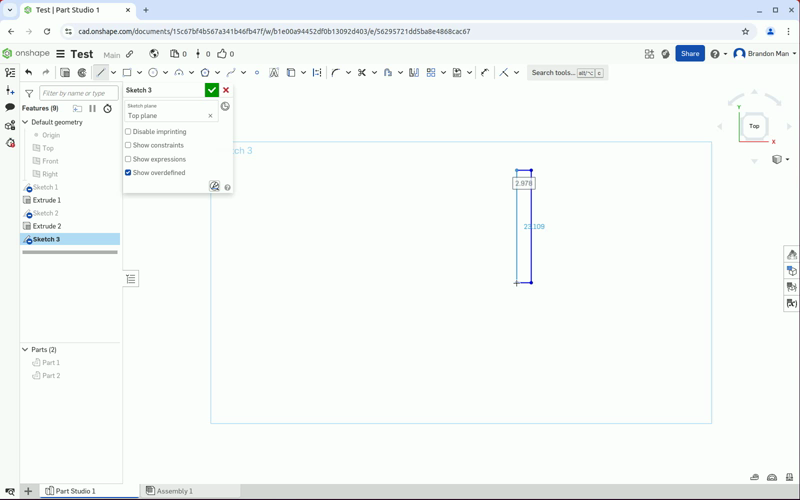
key(esc)
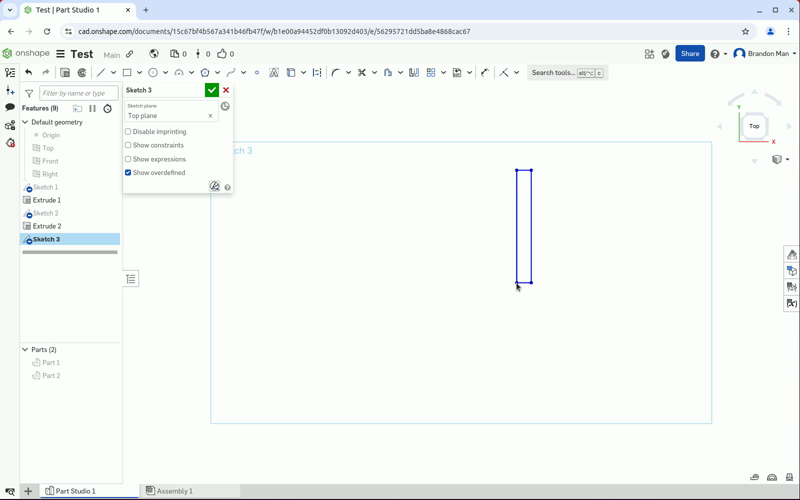
mouse_move(524, 217)
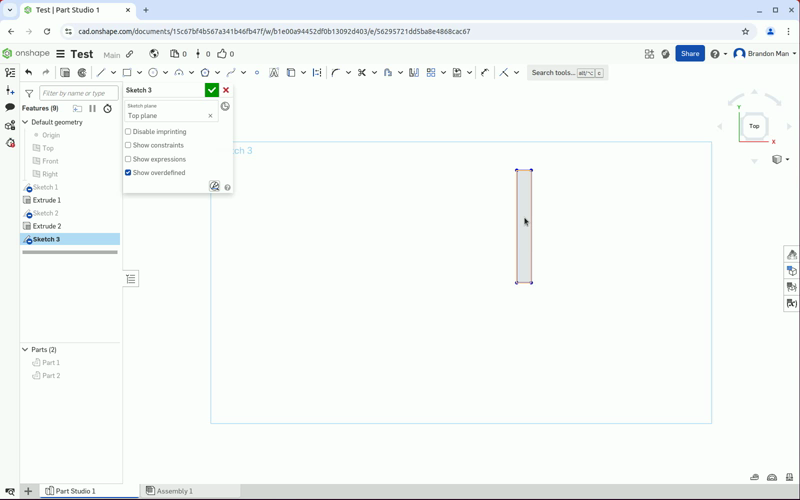
scroll(6)
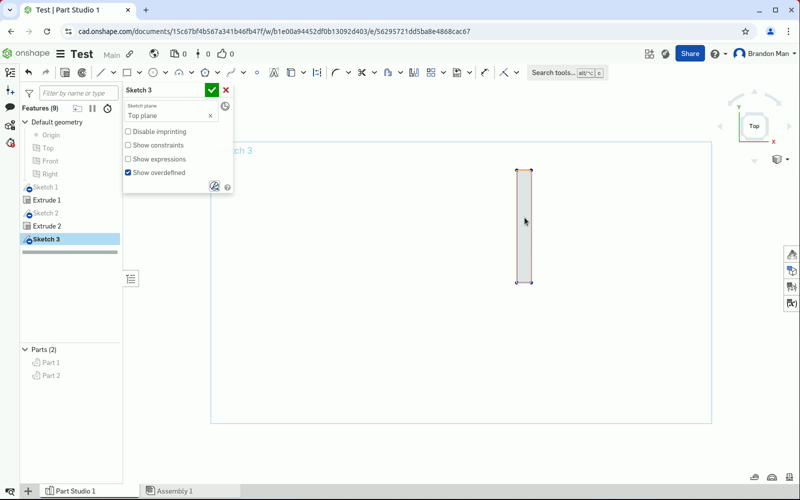
scroll(6)
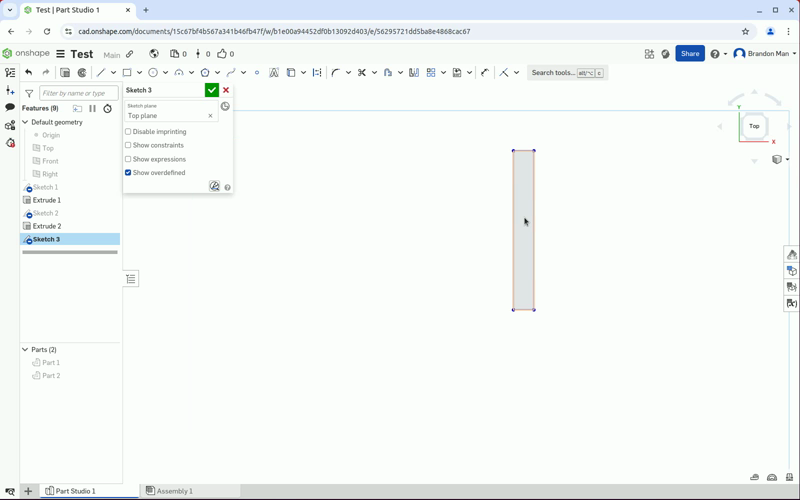
scroll(6)
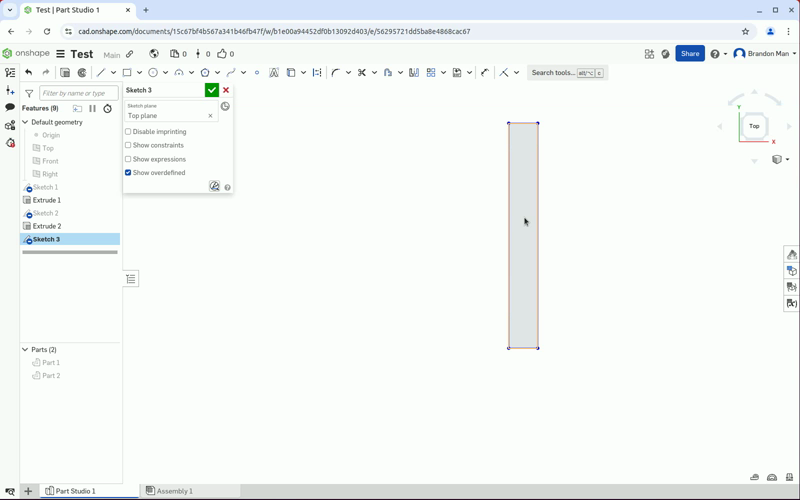
scroll(6)
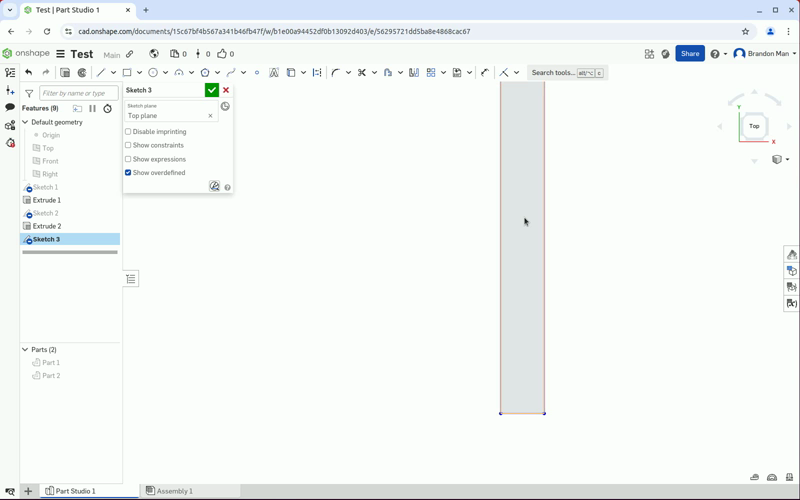
scroll(6)
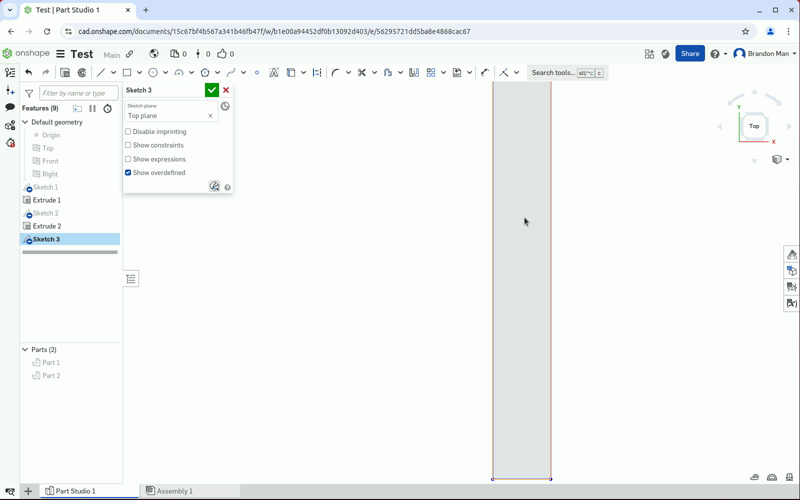
scroll(6)
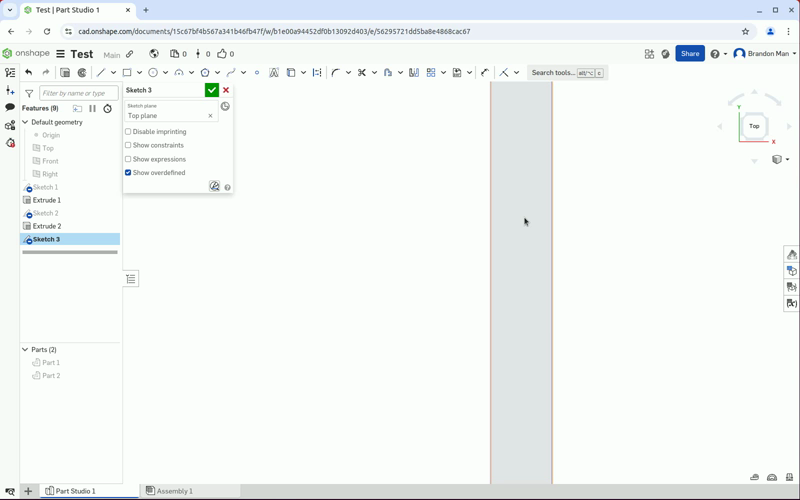
scroll(6)
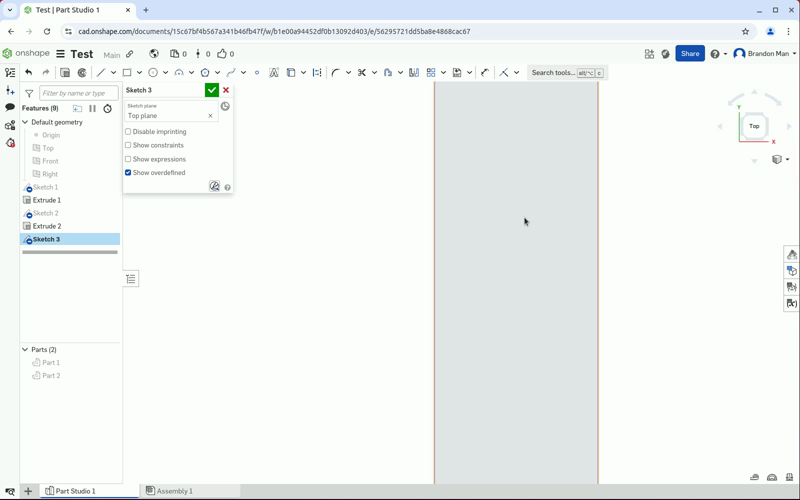
click(524, 217)
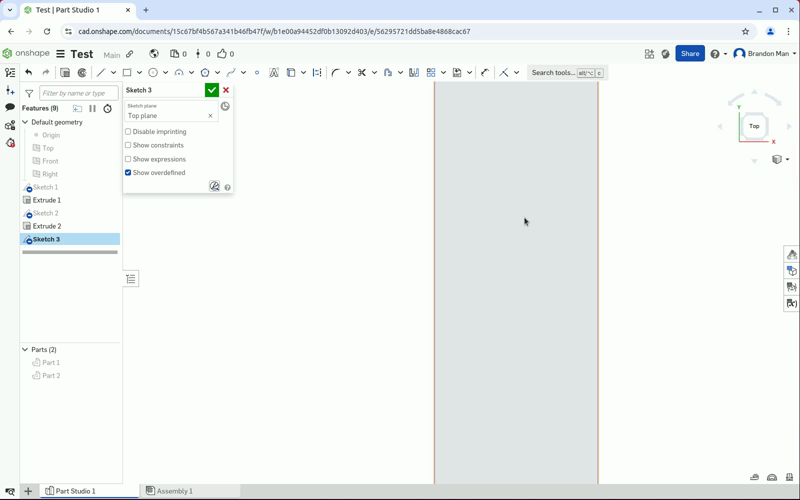
scroll(-6)
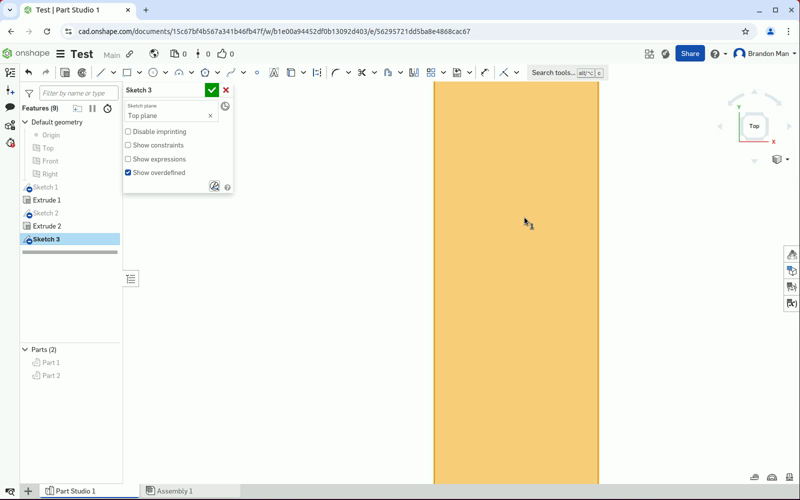
scroll(-6)
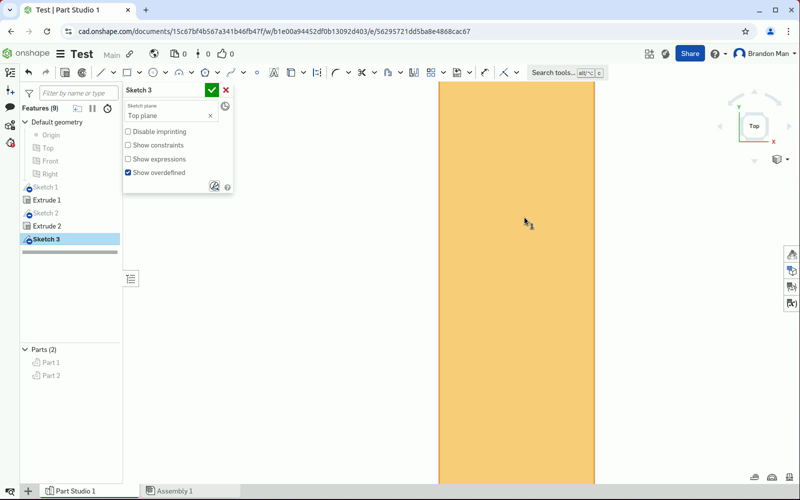
scroll(-6)
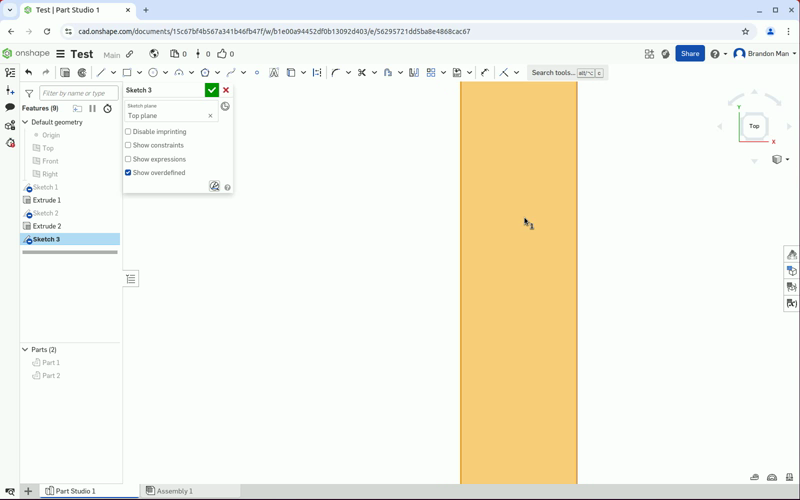
scroll(-6)
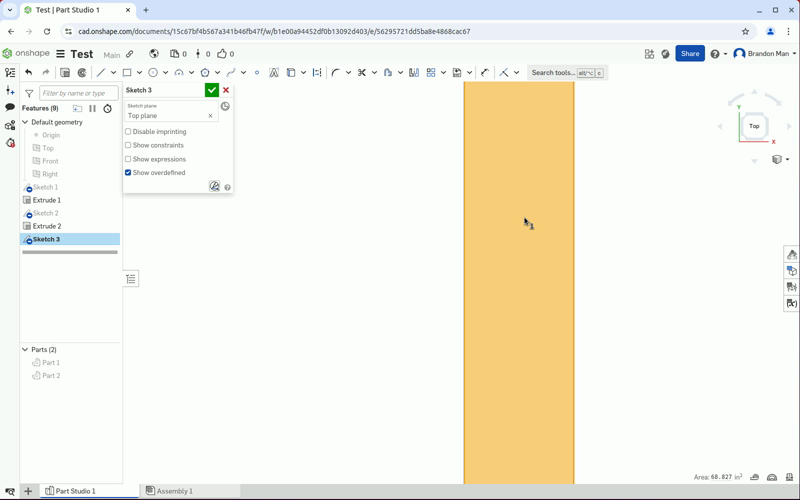
scroll(-6)
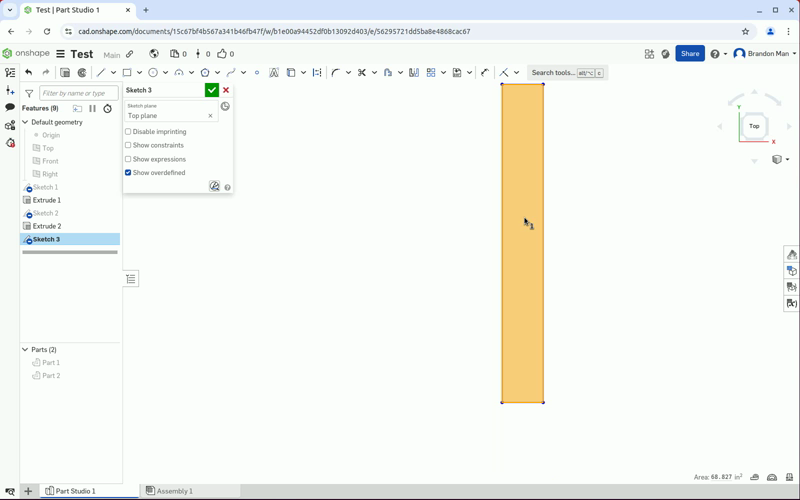
scroll(-6)
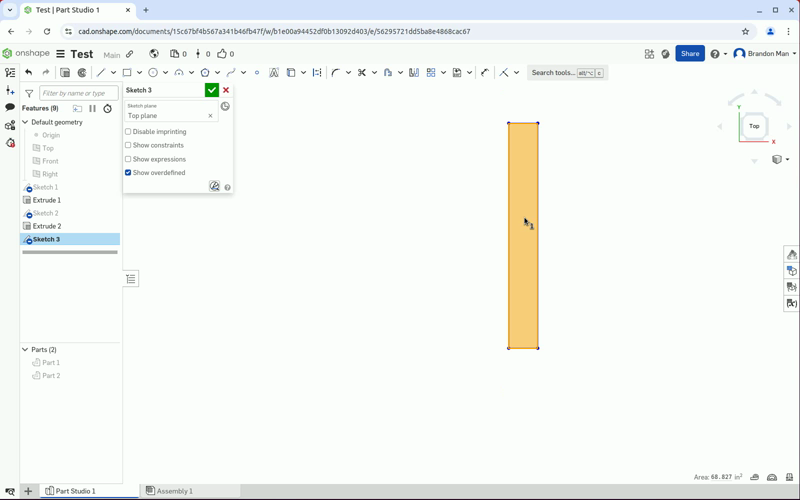
scroll(-6)
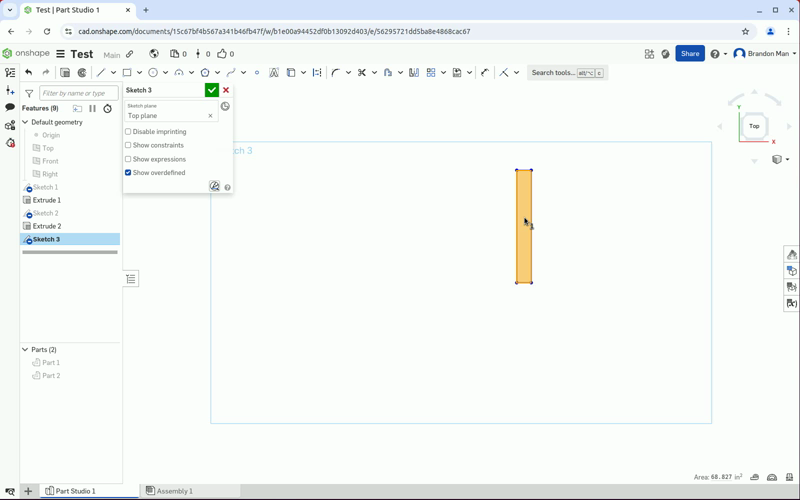
mouse_move(73, 352)
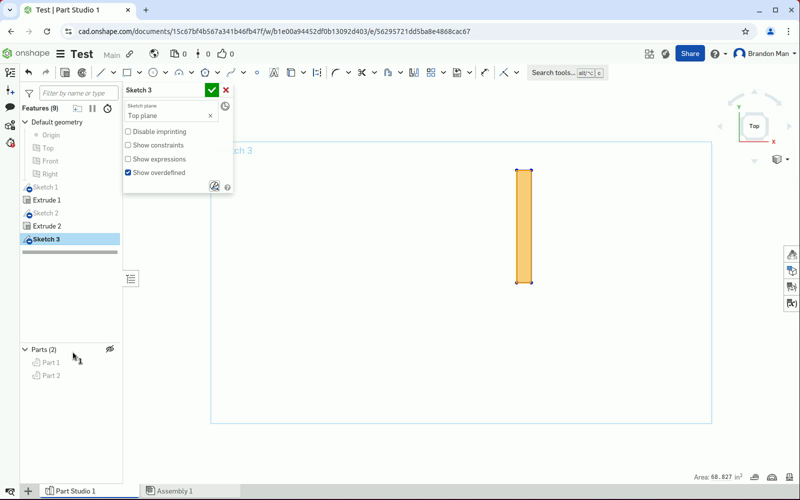
key(shift+y)
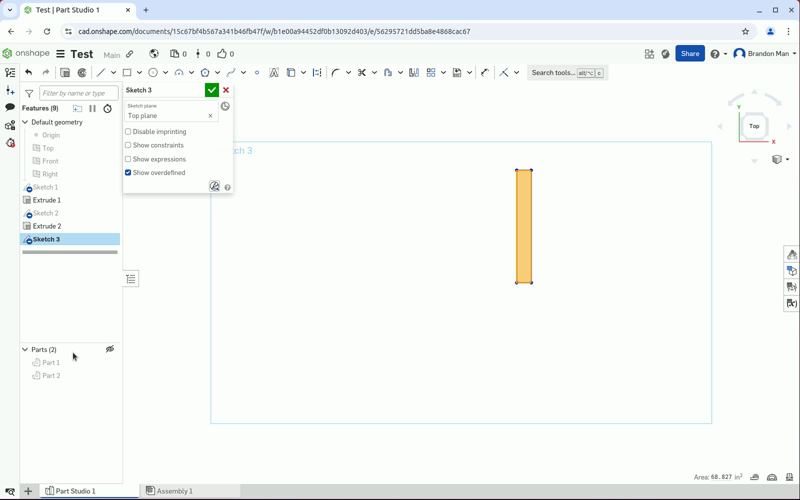
key(shift+e)
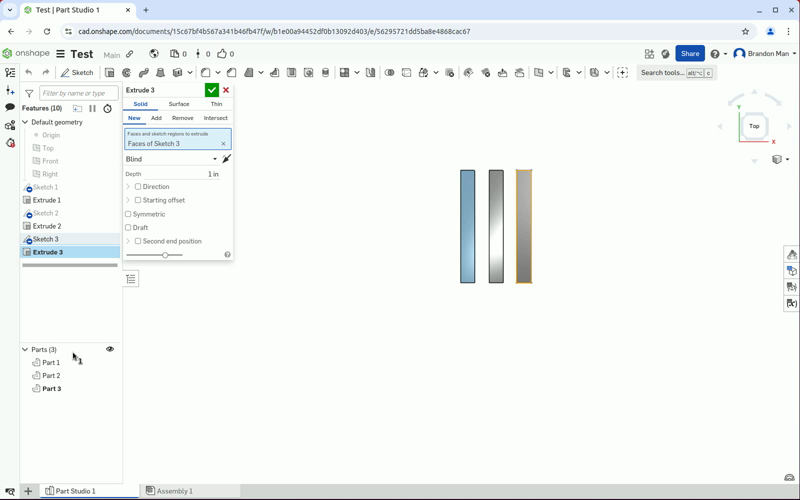
mouse_move(143, 106)
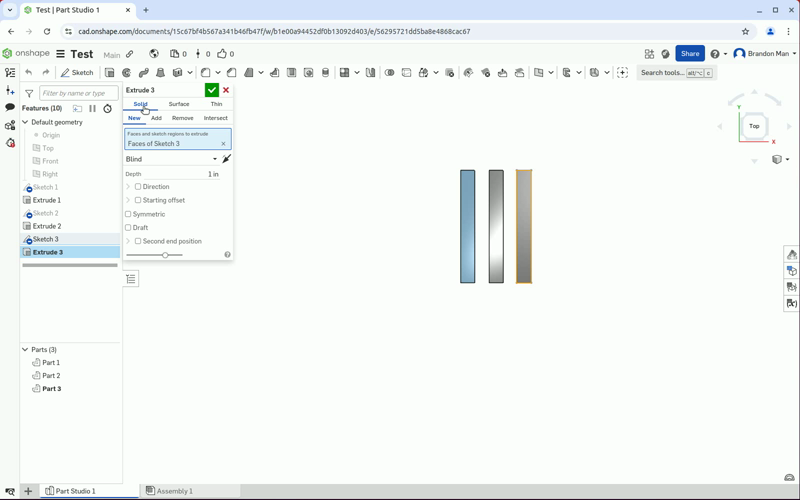
click(143, 106)
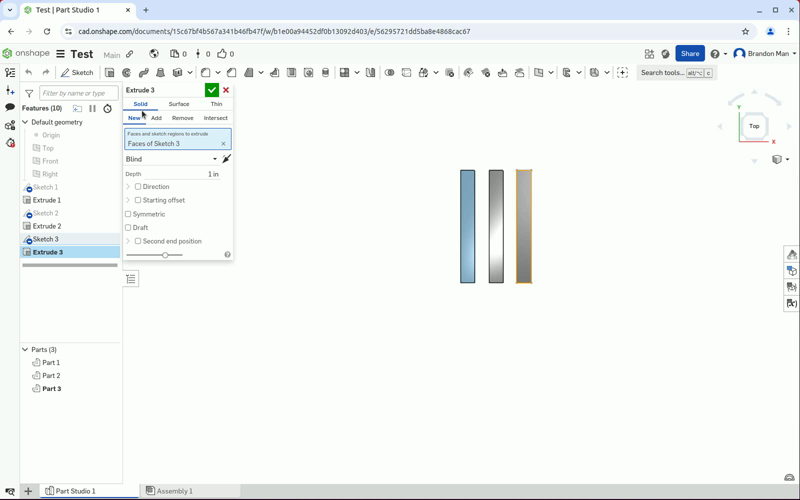
mouse_move(137, 120)
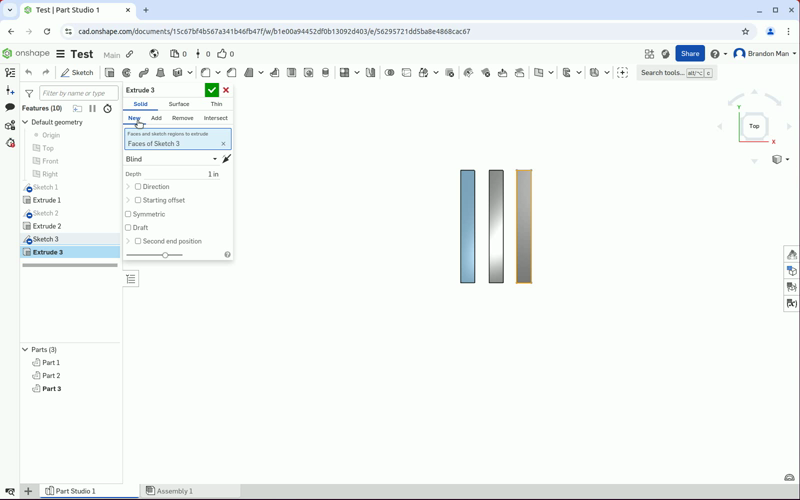
click(137, 120)
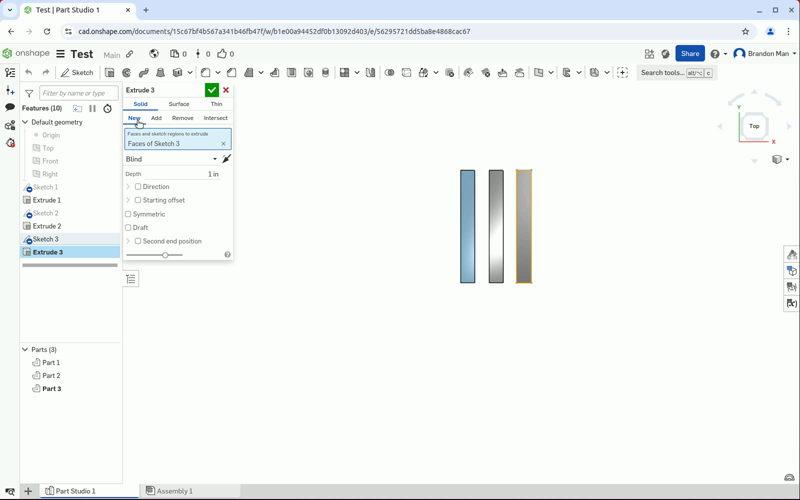
key(tab, 4)
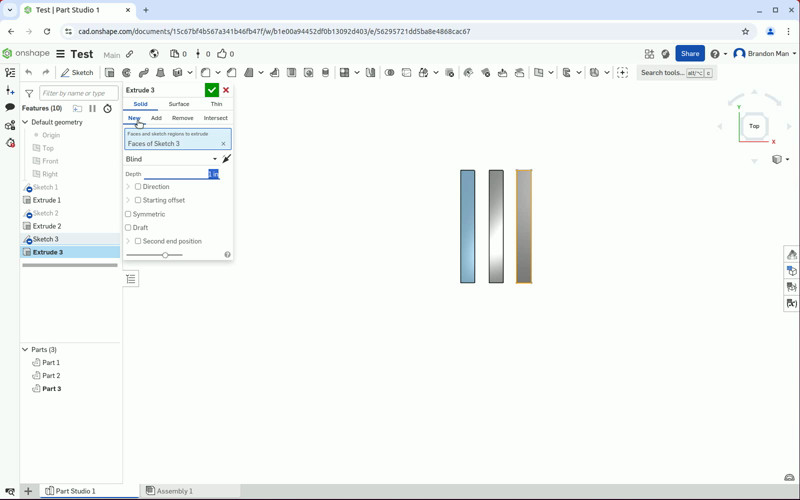
text(23.108)
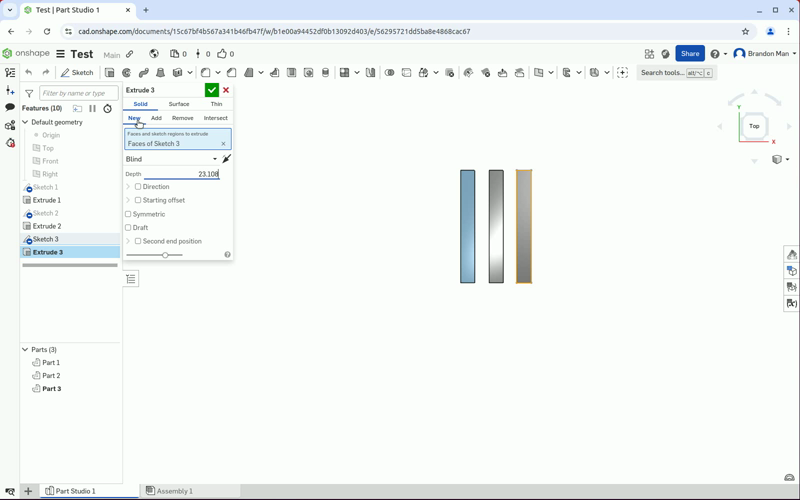
key(enter)
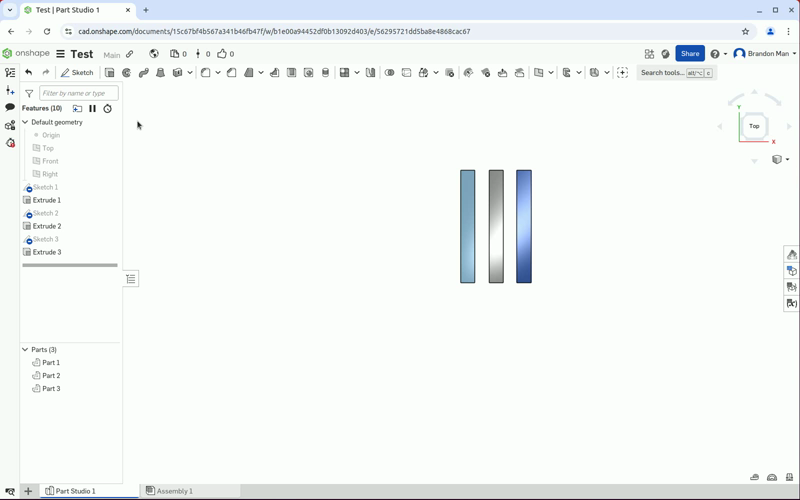
key(shift+h)
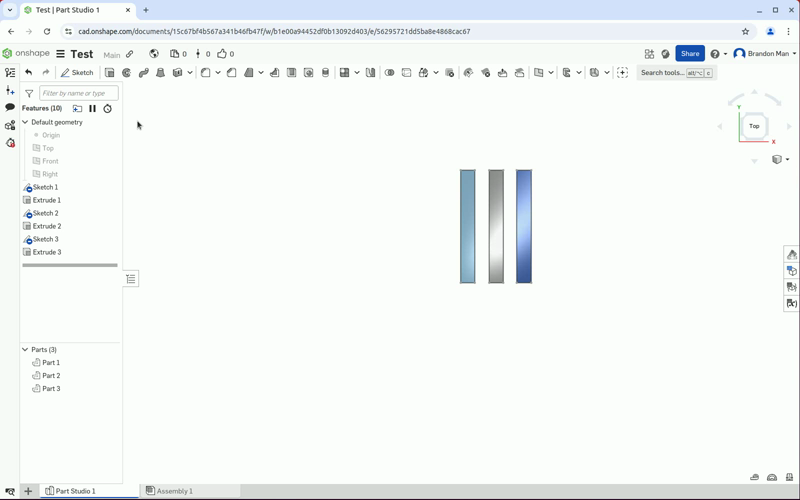
key(shift+h)
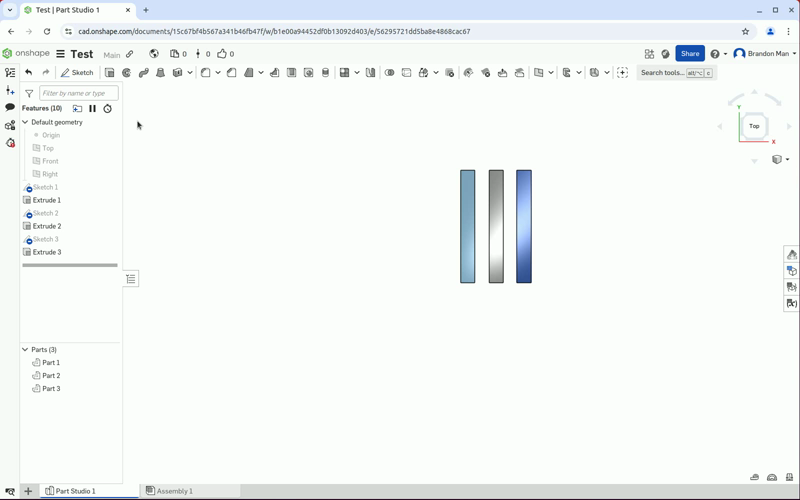
mouse_move(73, 189)
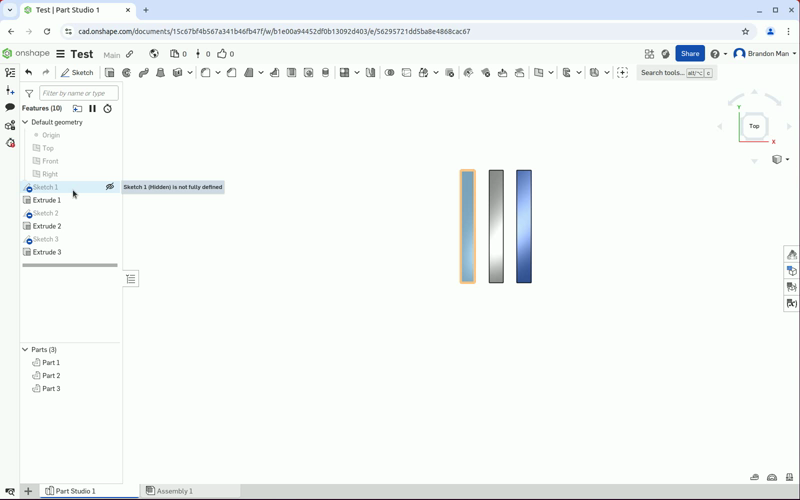
click(73, 189)
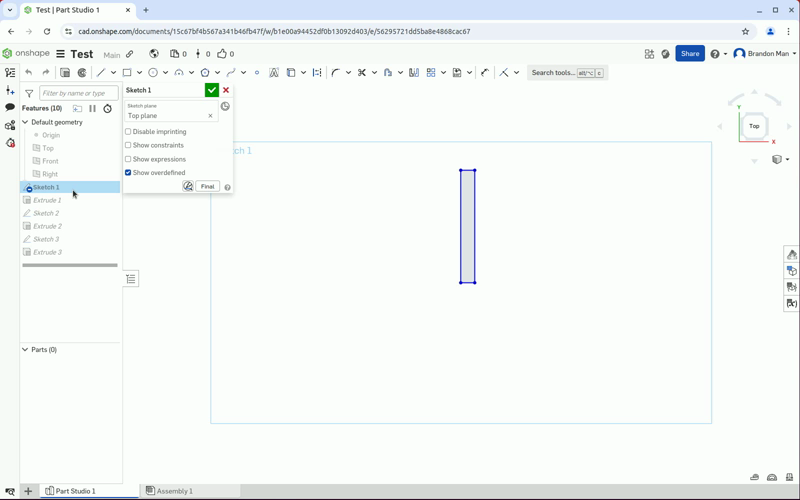
mouse_move(229, 92)
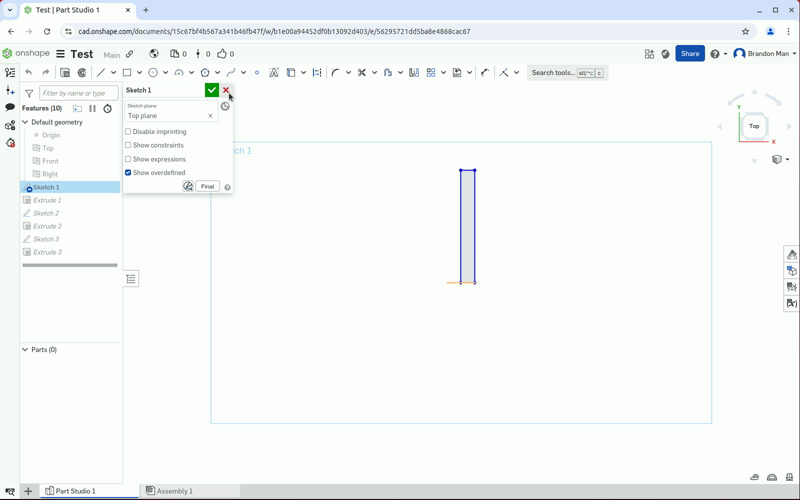
click(229, 92)
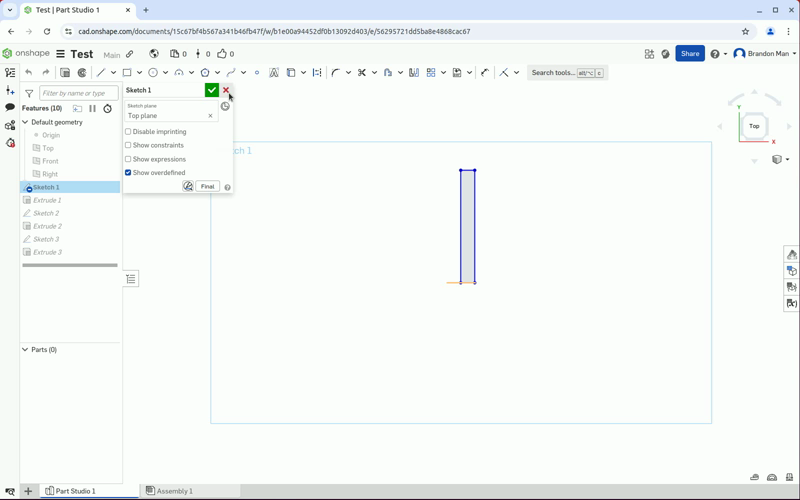
key(shift+s)
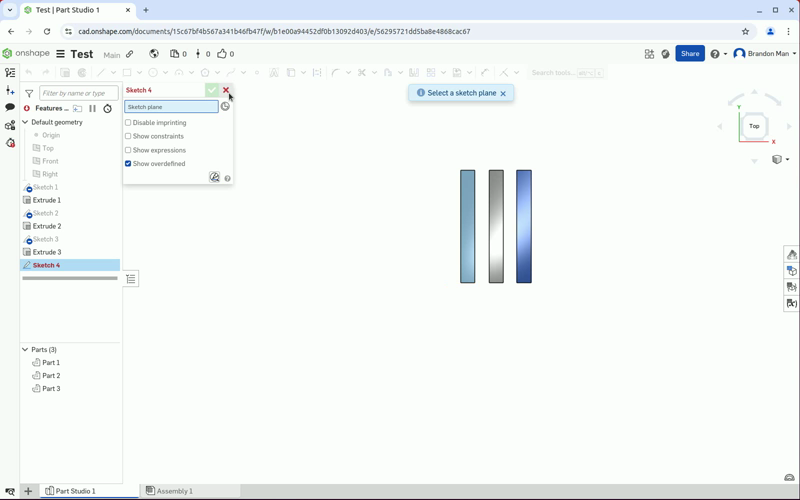
mouse_move(73, 150)
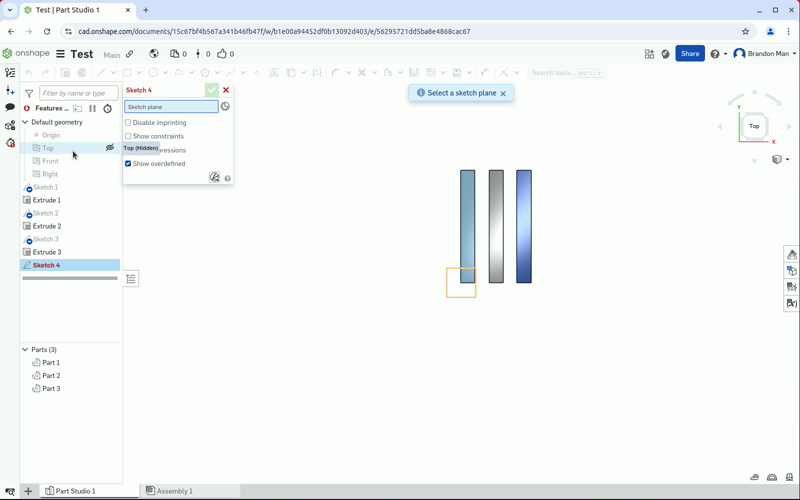
click(73, 150)
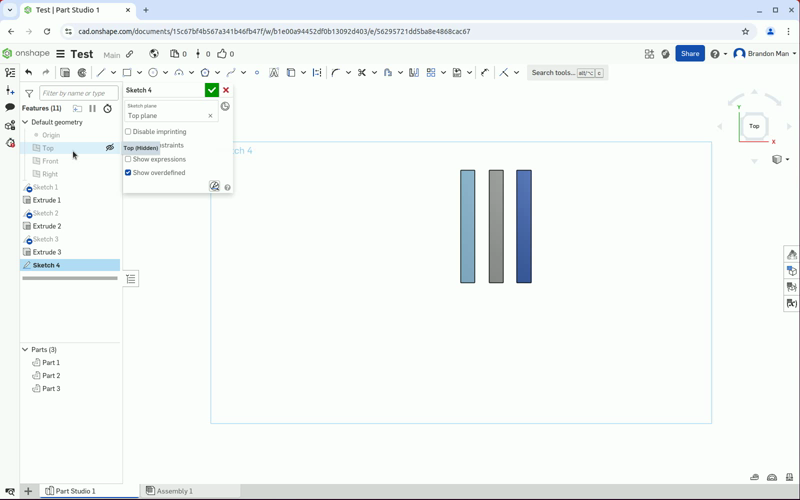
mouse_move(73, 352)
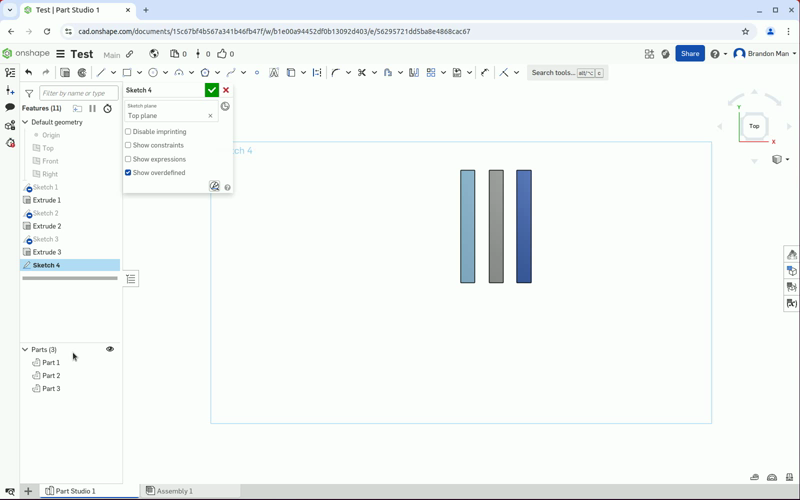
key(y)
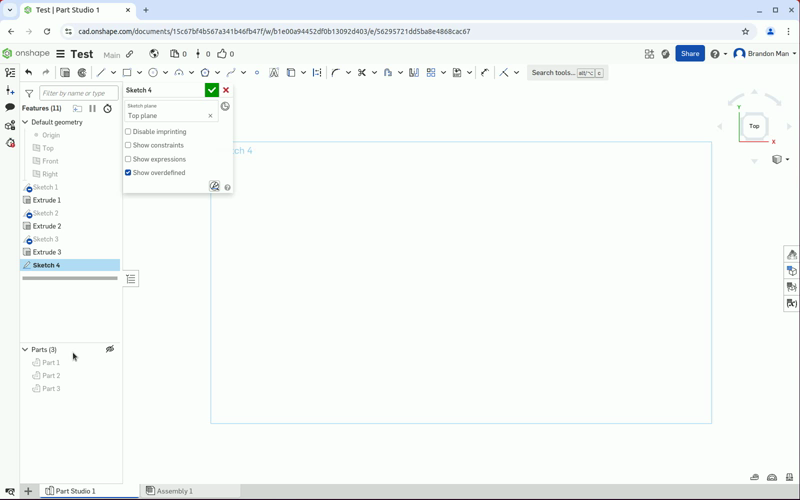
key(l)
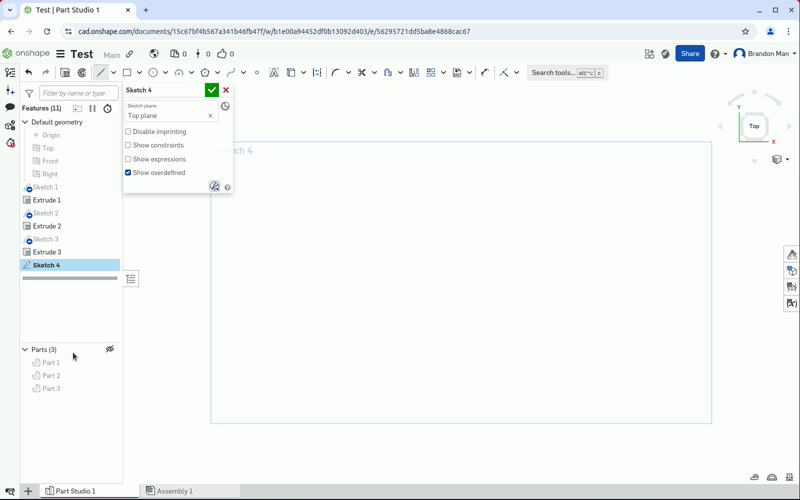
key_down(shift)
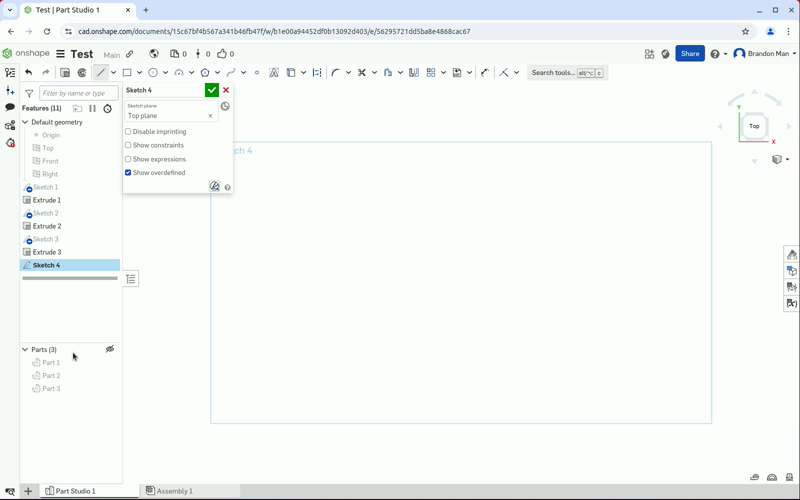
mouse_move(545, 282)
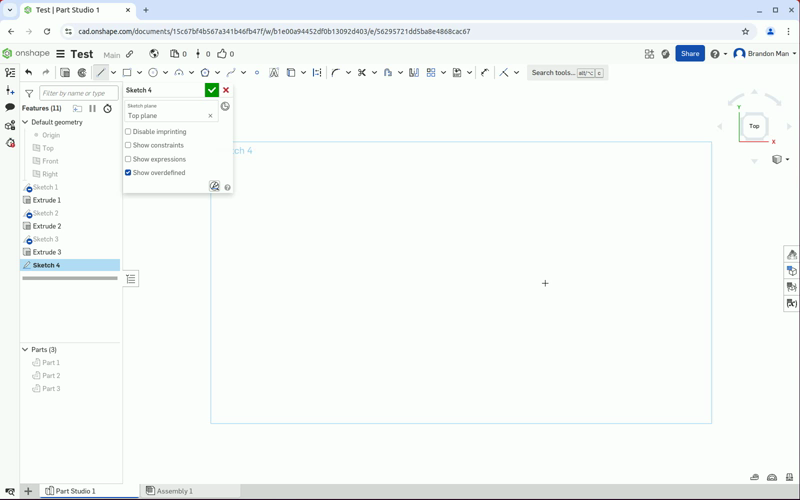
click(545, 282)
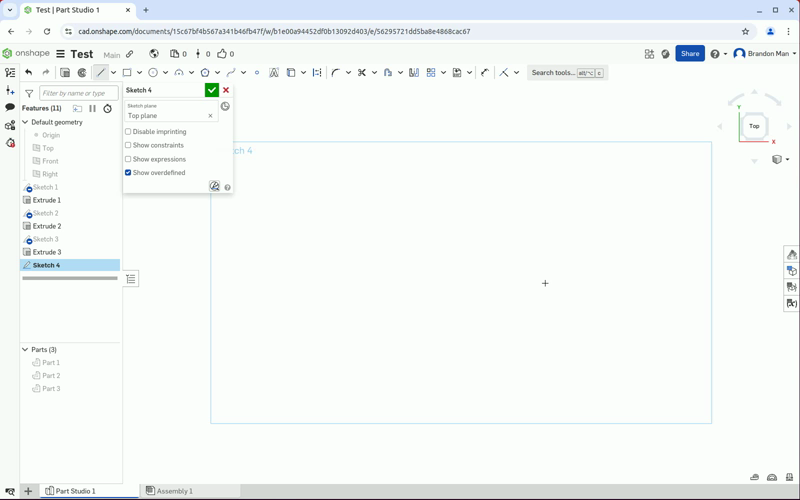
key_up(shift)
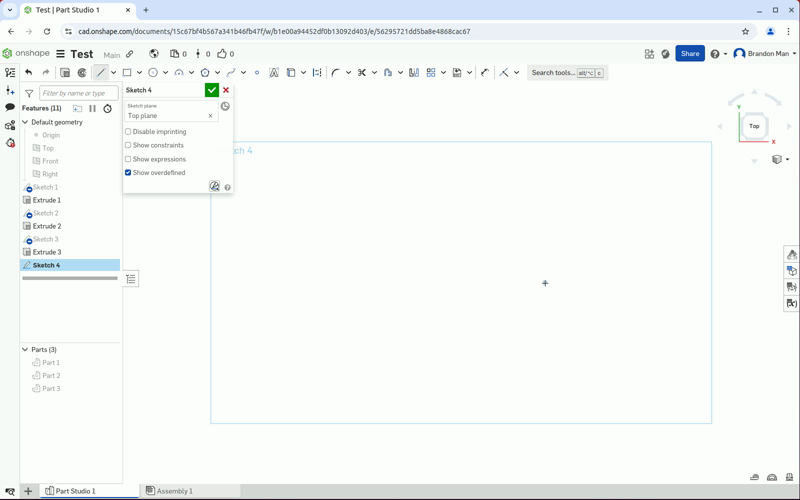
key_down(shift)
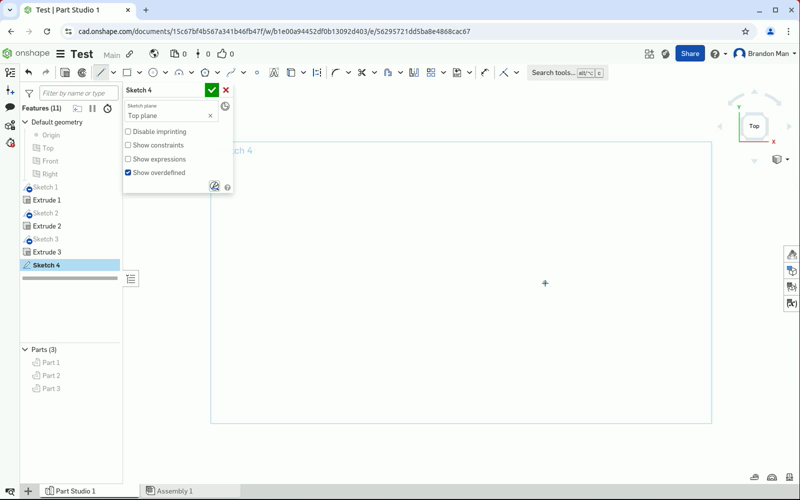
mouse_move(575, 282)
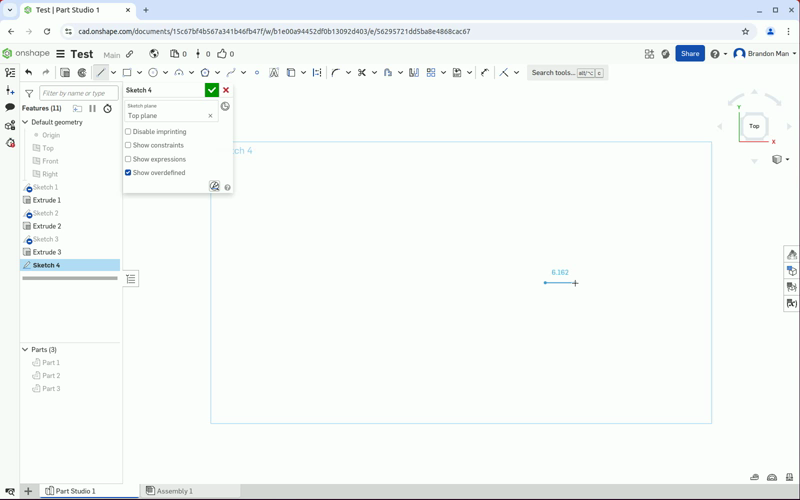
mouse_move(559, 282)
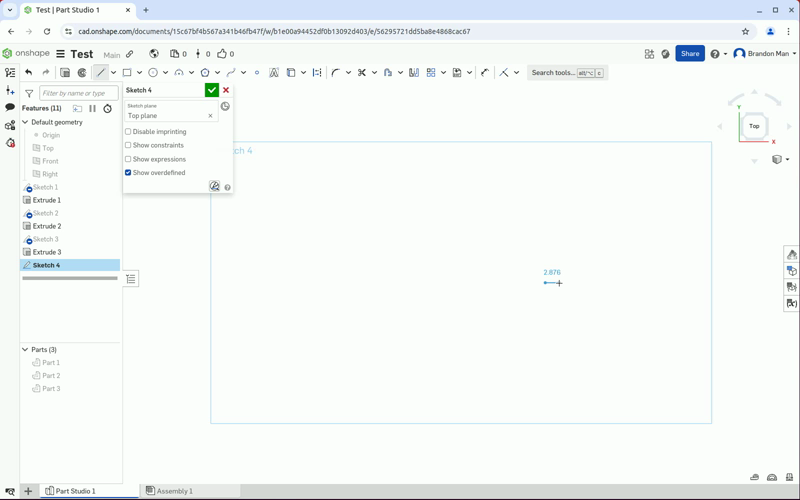
click(559, 282)
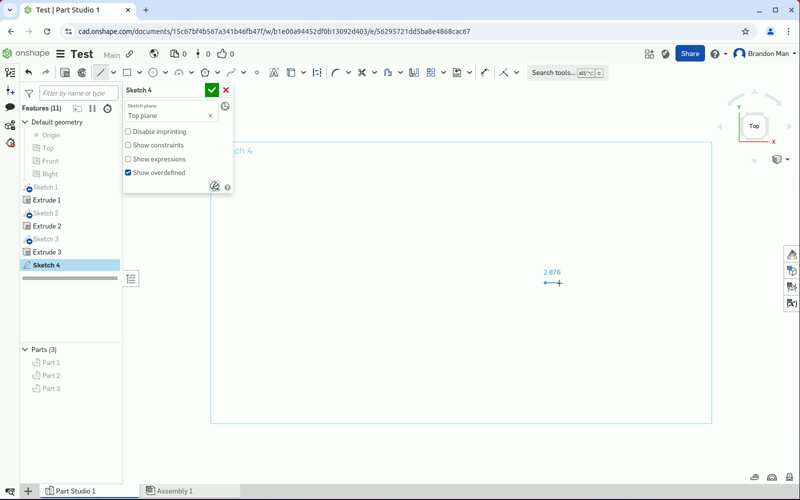
key_up(shift)
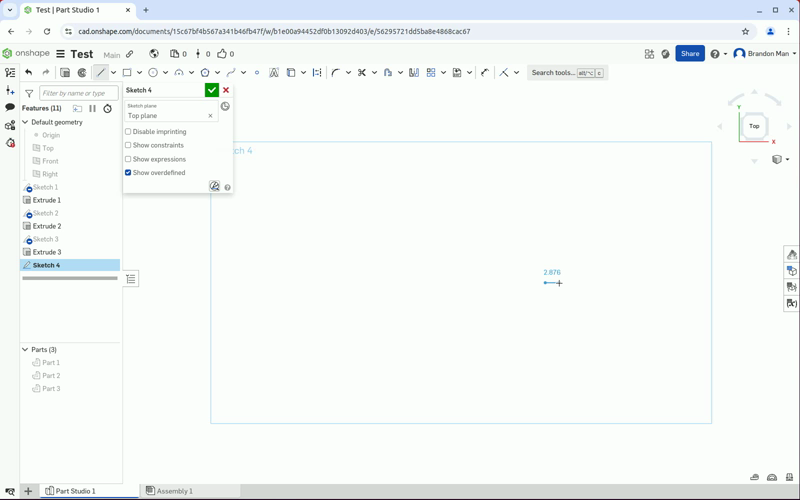
key_down(shift)
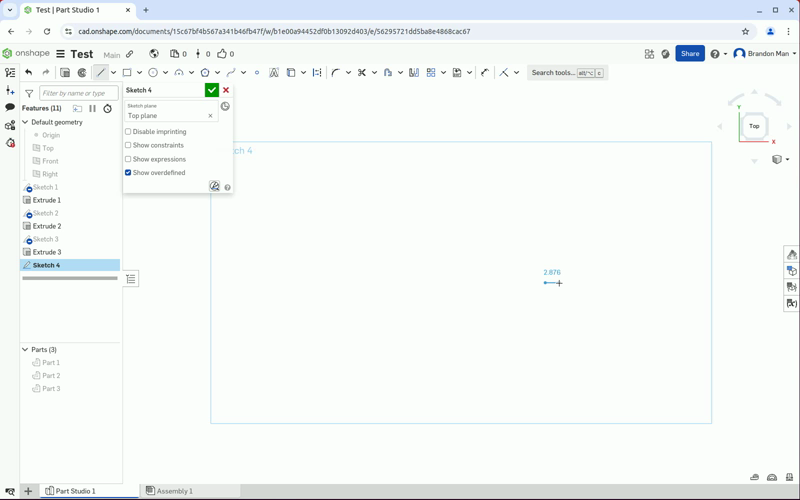
mouse_move(559, 170)
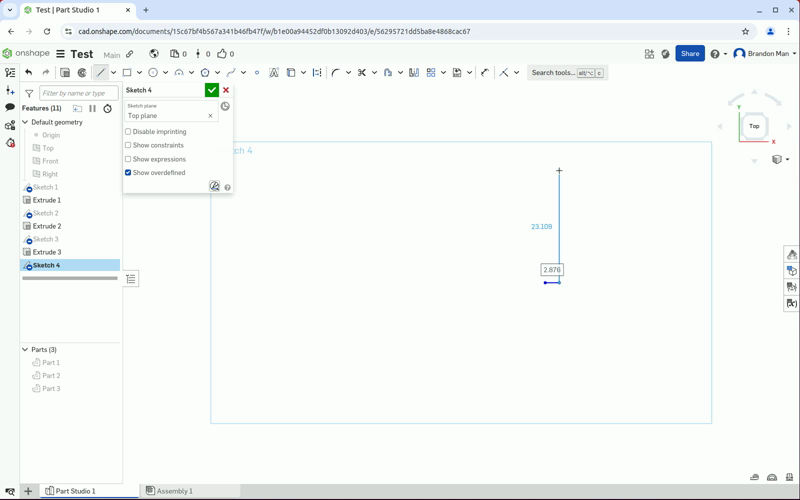
click(559, 170)
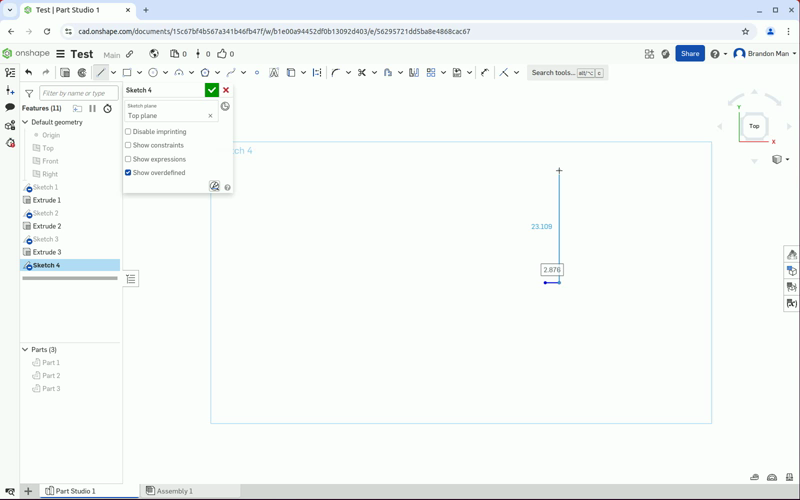
key_up(shift)
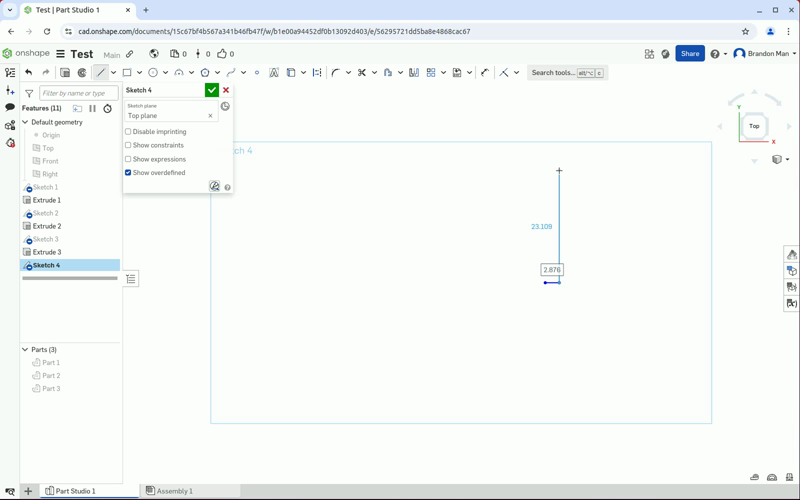
key_down(shift)
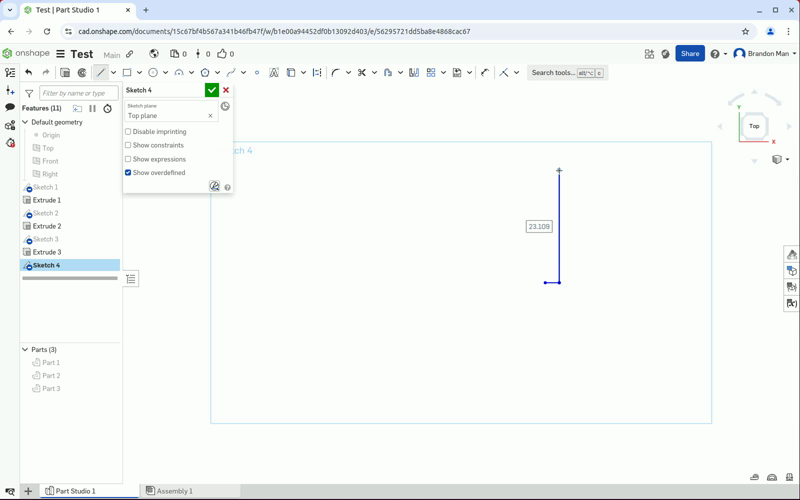
mouse_move(589, 170)
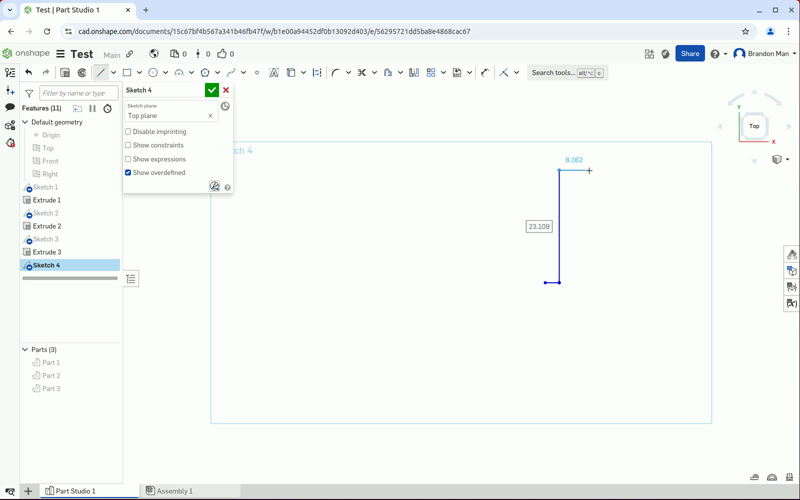
mouse_move(545, 170)
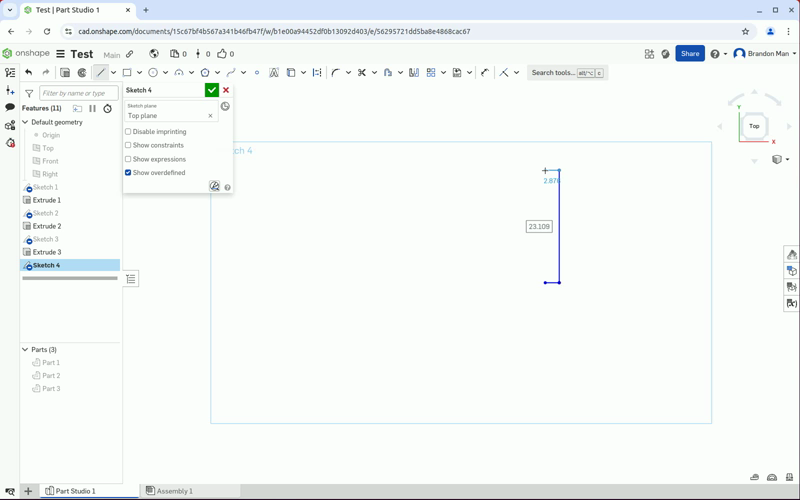
click(545, 170)
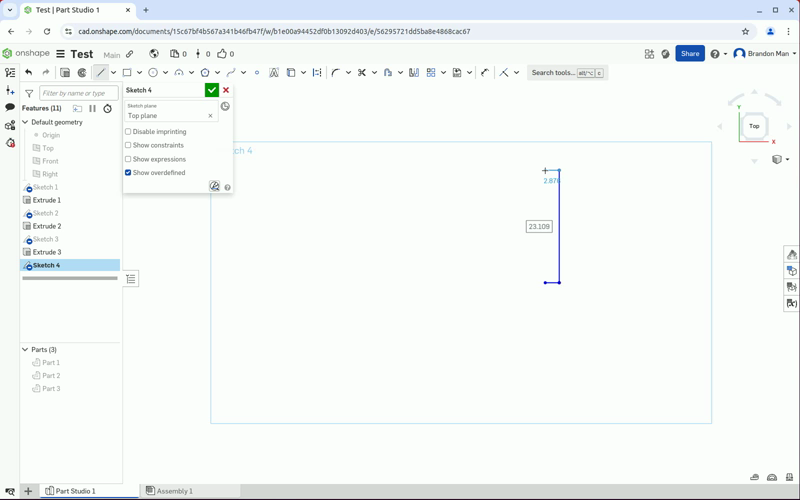
key_up(shift)
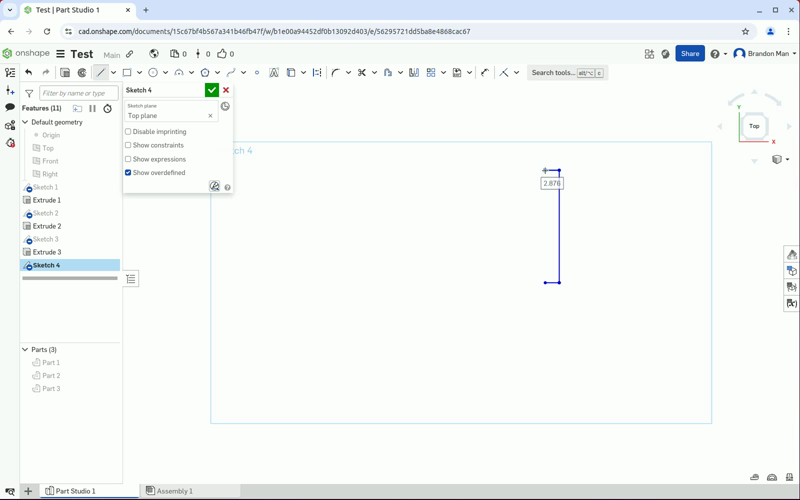
key_down(shift)
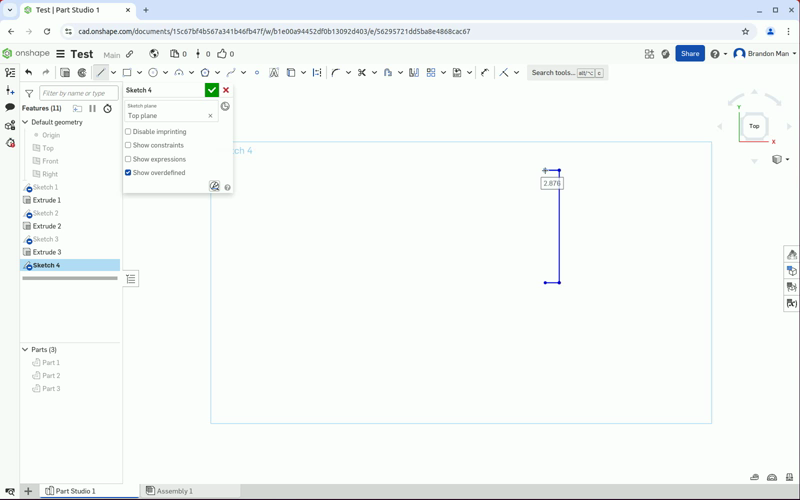
mouse_move(545, 282)
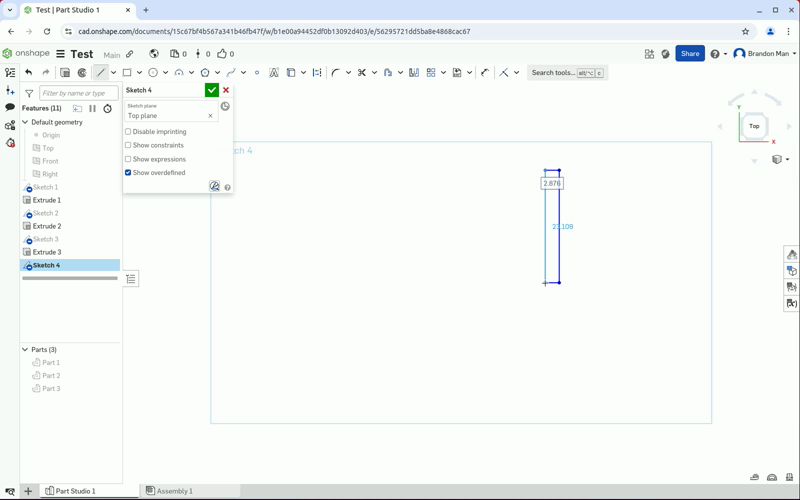
key_up(shift)
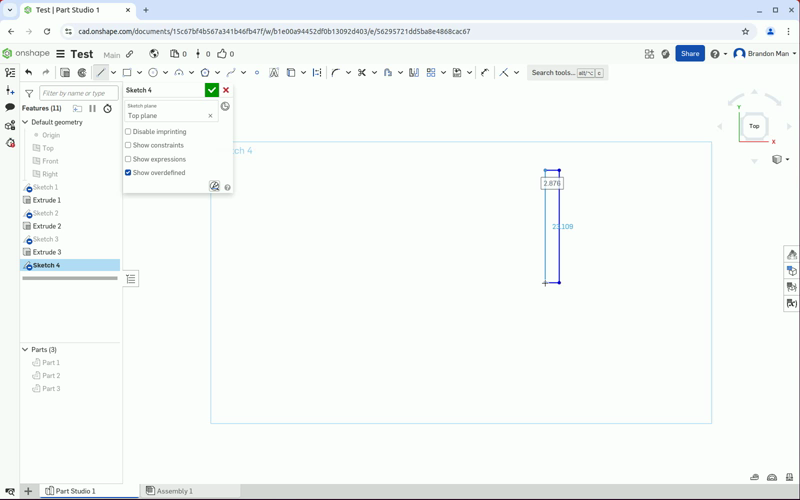
click(545, 282)
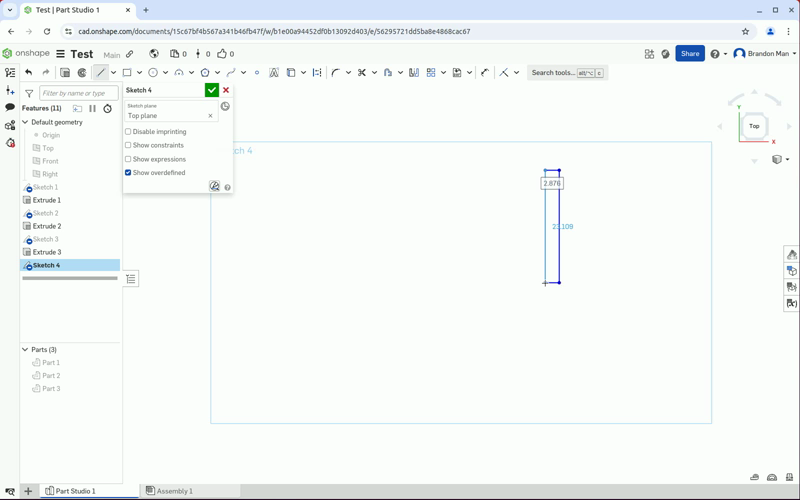
key(esc)
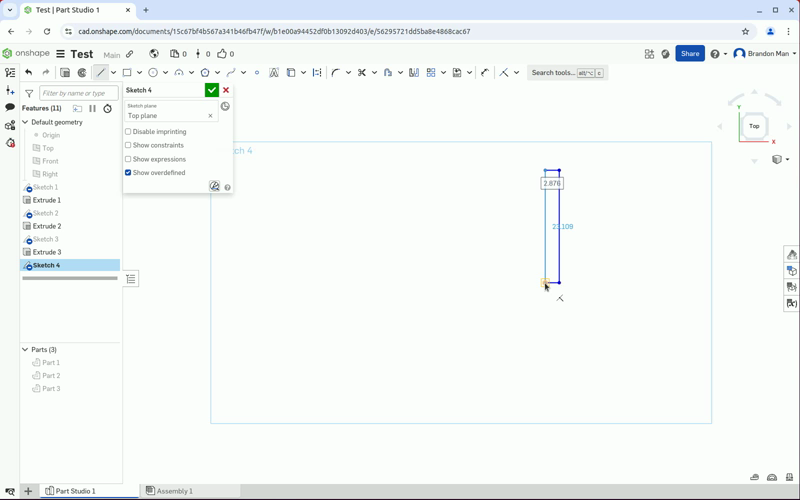
mouse_move(551, 221)
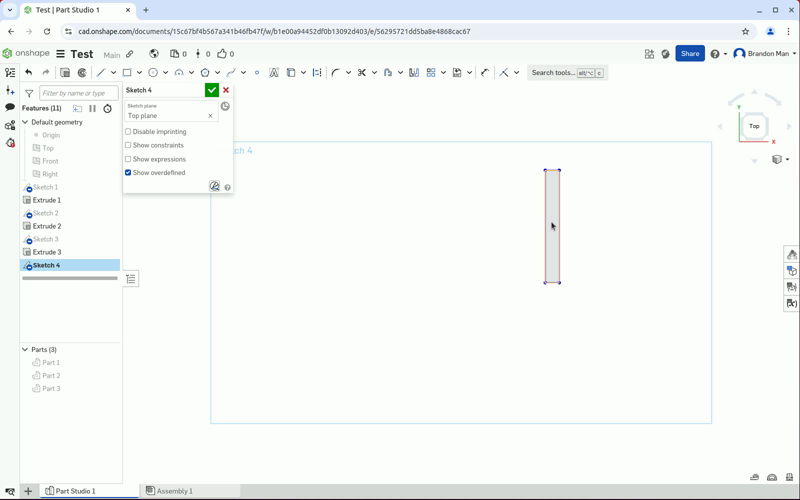
scroll(6)
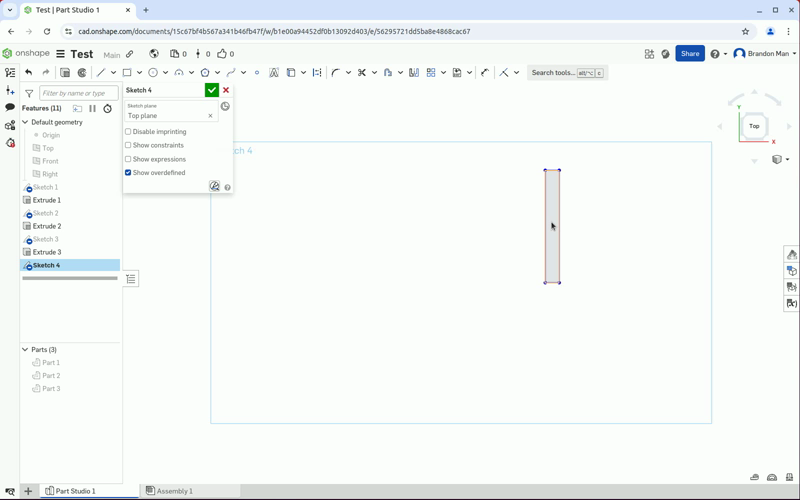
scroll(6)
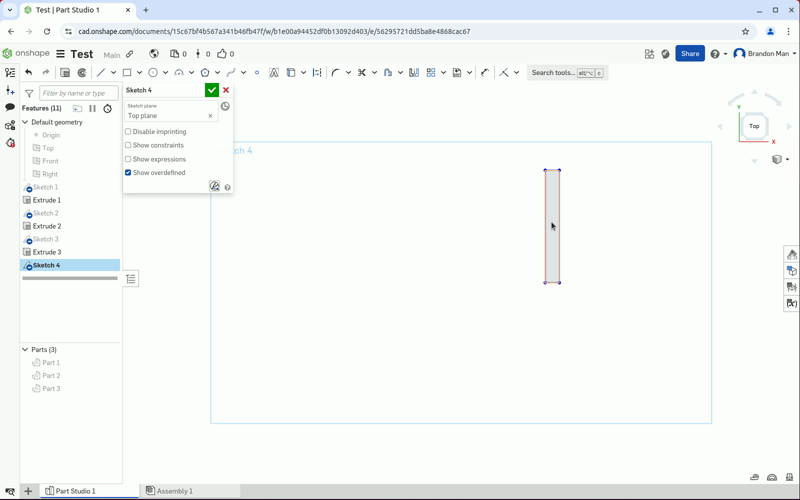
scroll(6)
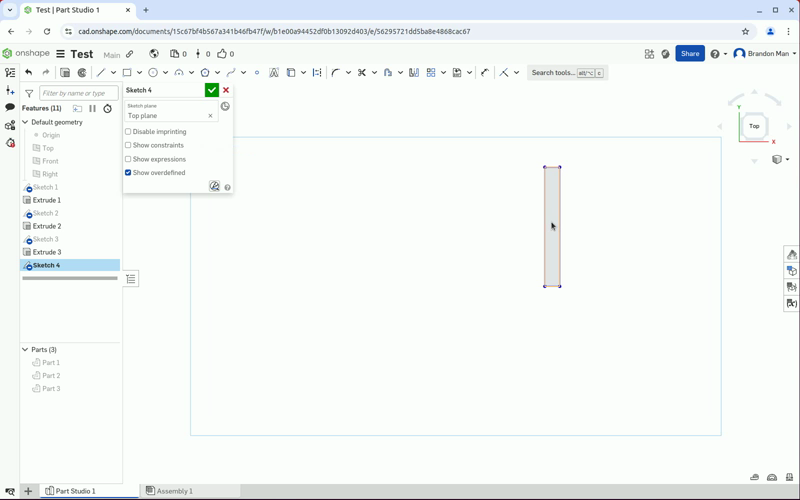
scroll(6)
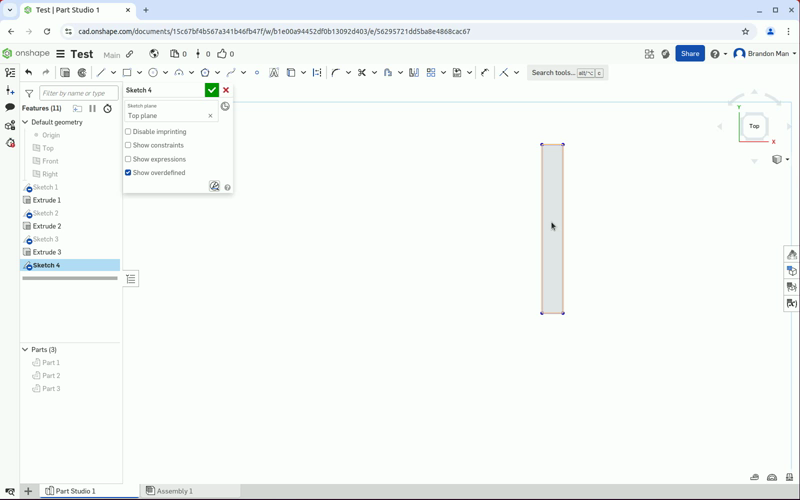
scroll(6)
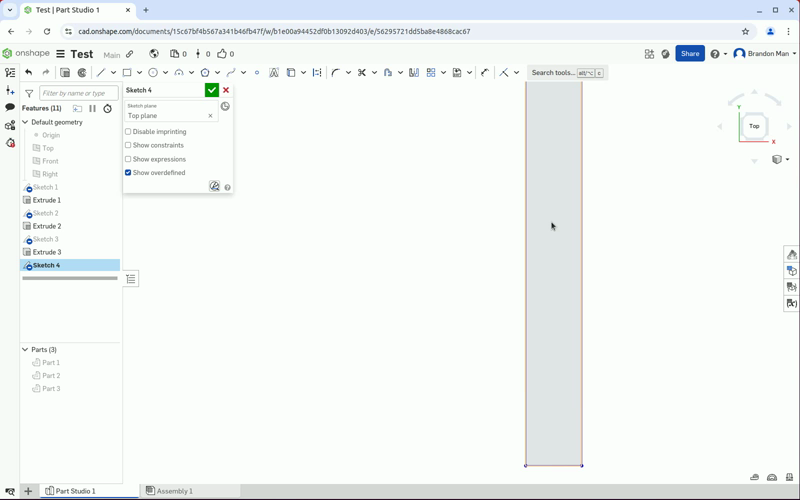
scroll(6)
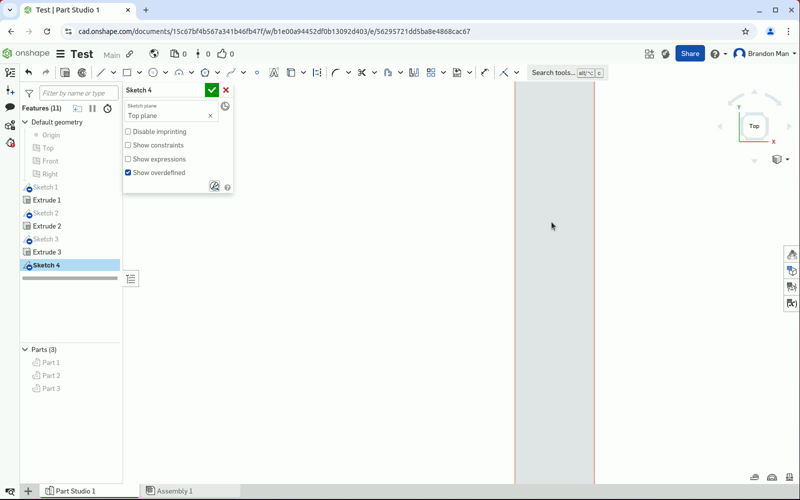
scroll(6)
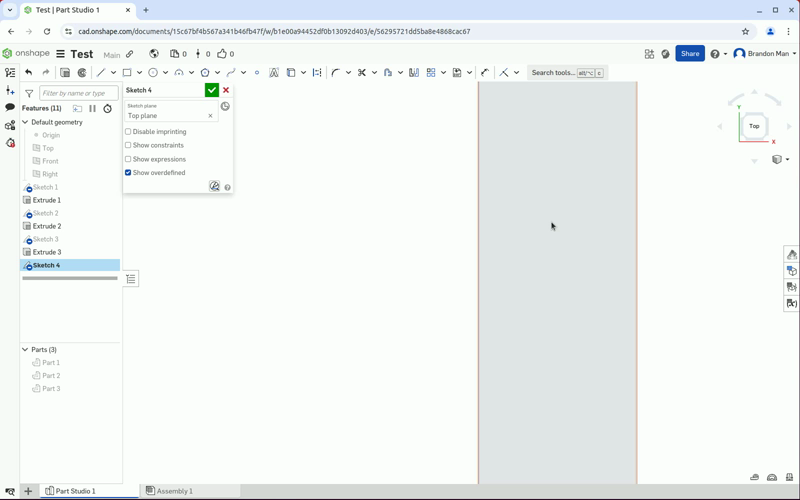
click(551, 221)
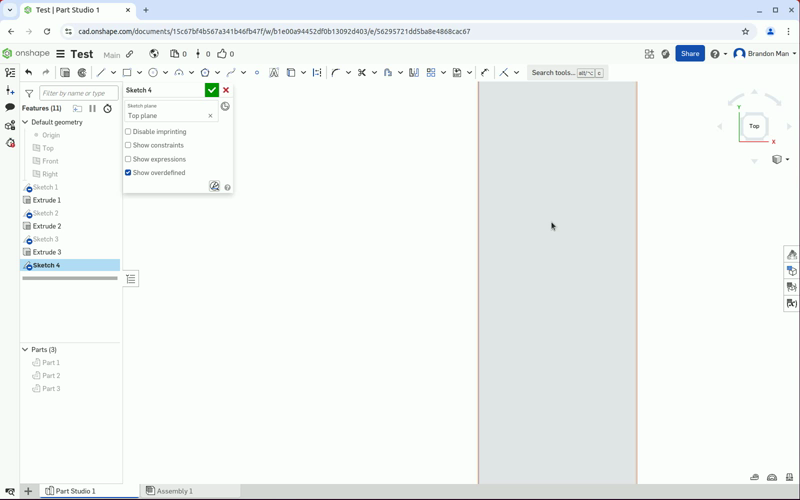
scroll(-6)
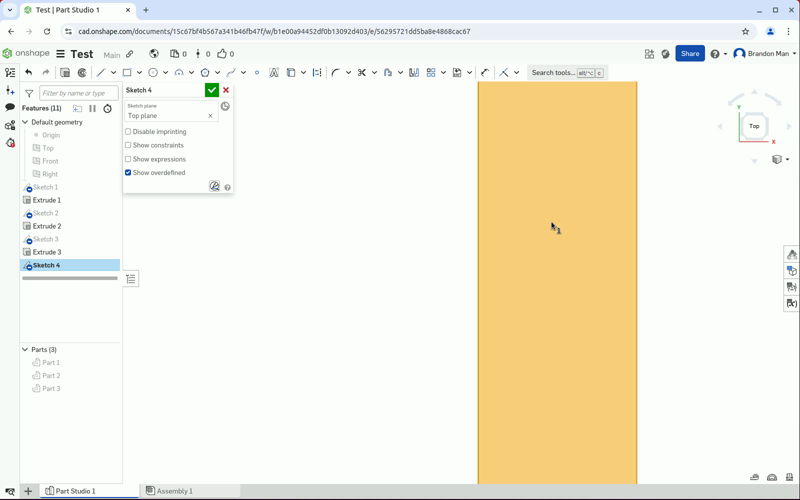
scroll(-6)
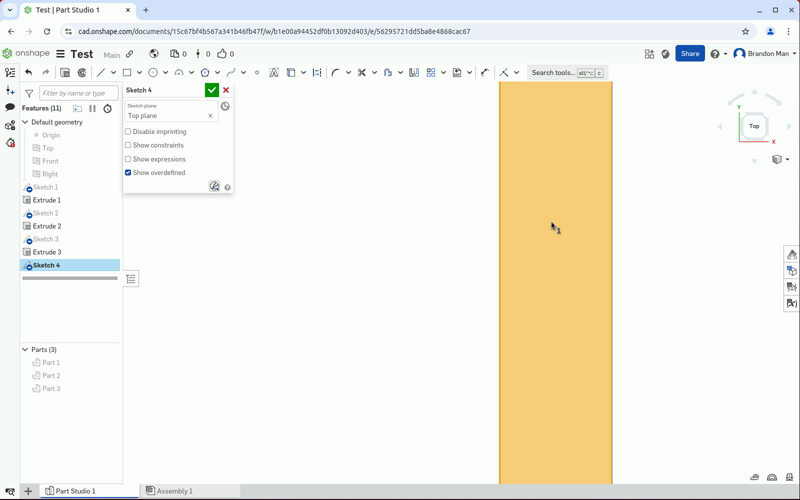
scroll(-6)
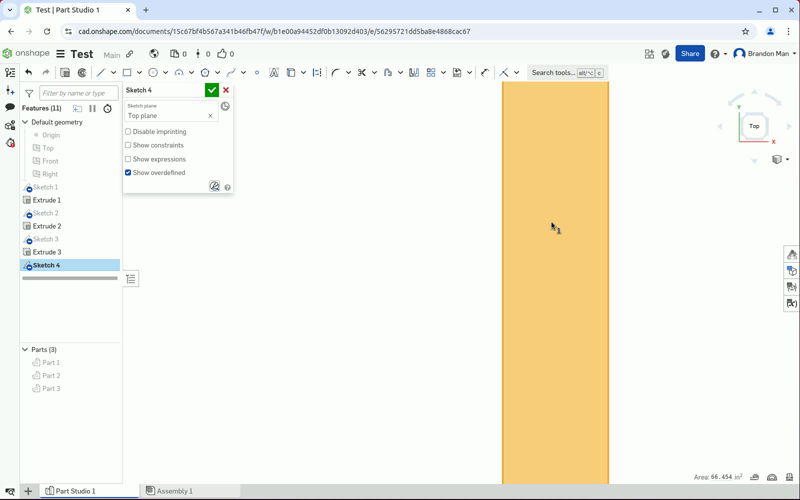
scroll(-6)
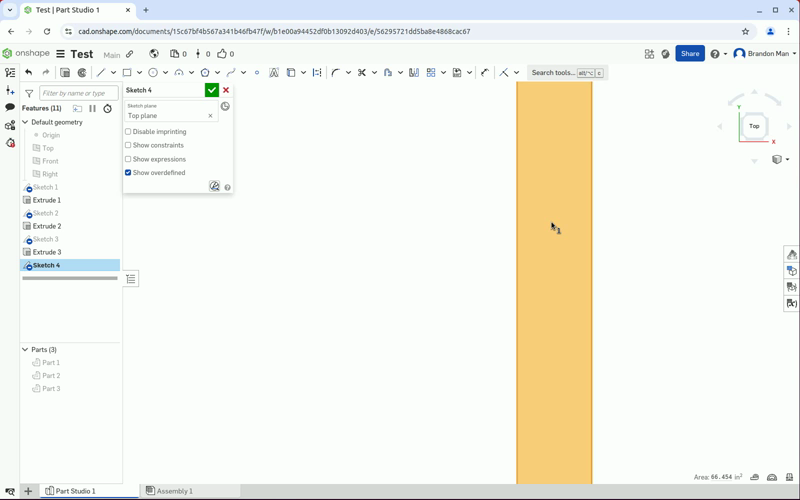
scroll(-6)
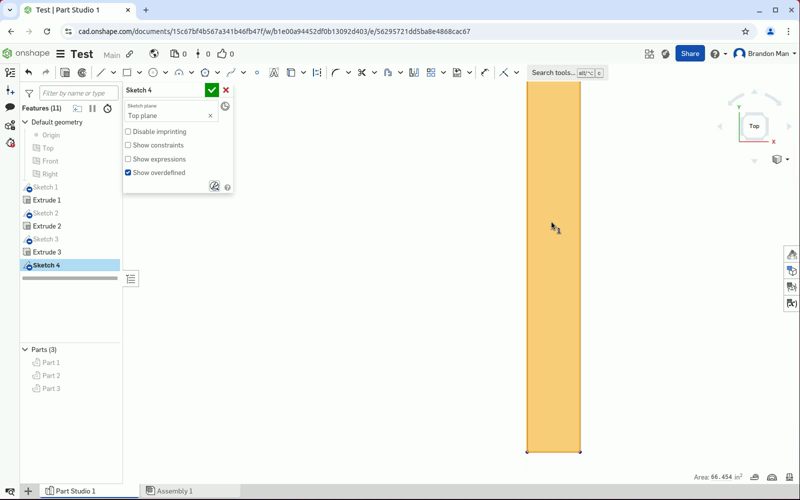
scroll(-6)
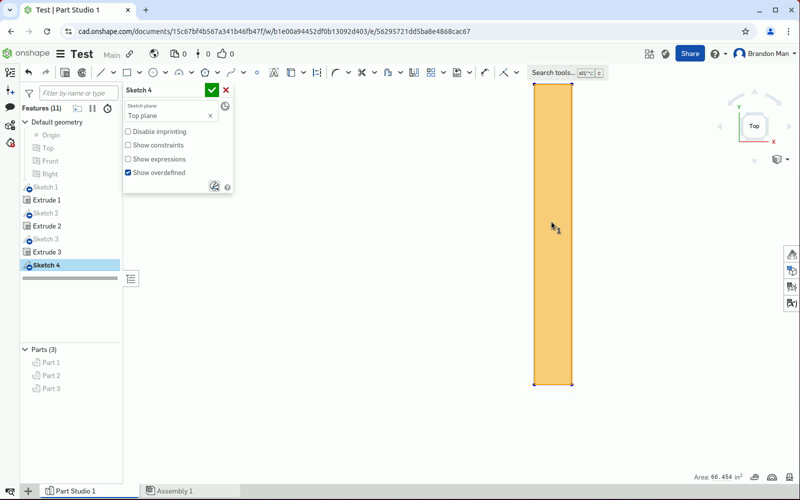
scroll(-6)
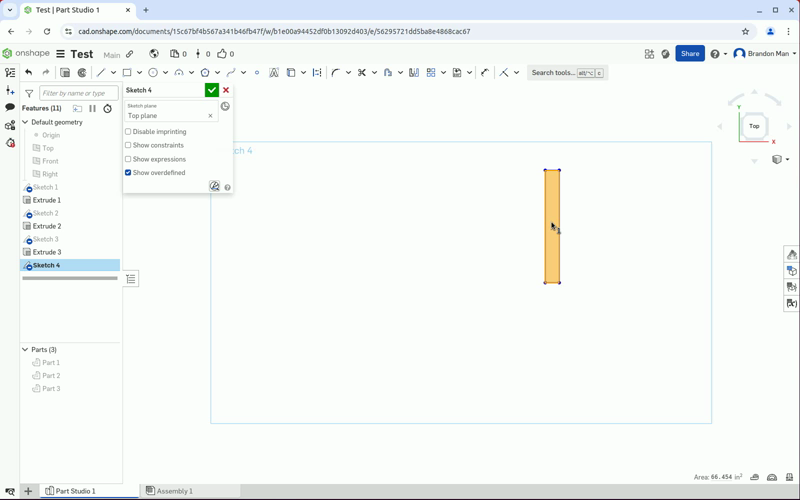
mouse_move(73, 352)
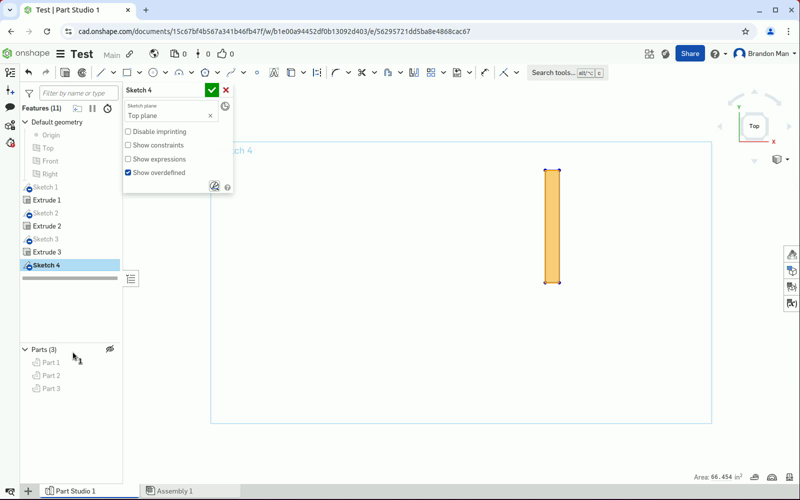
key(shift+y)
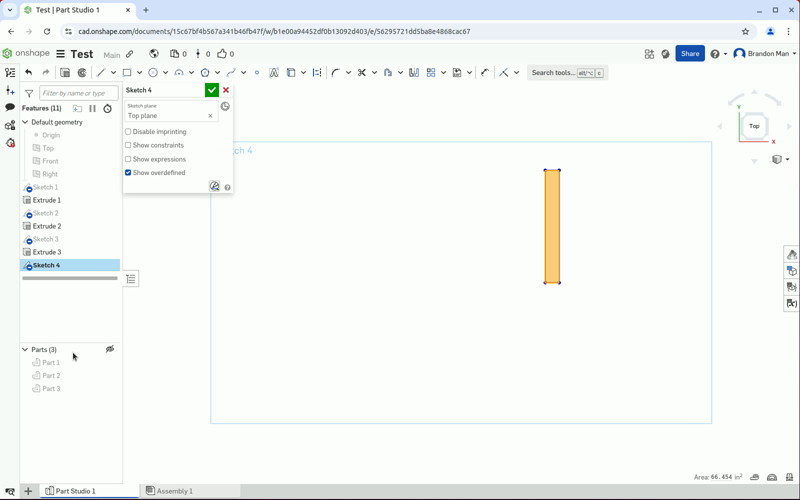
key(shift+e)
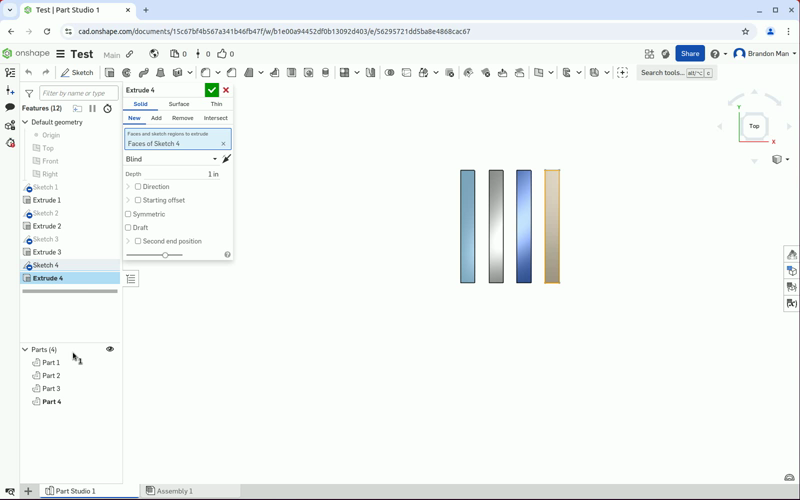
mouse_move(143, 106)
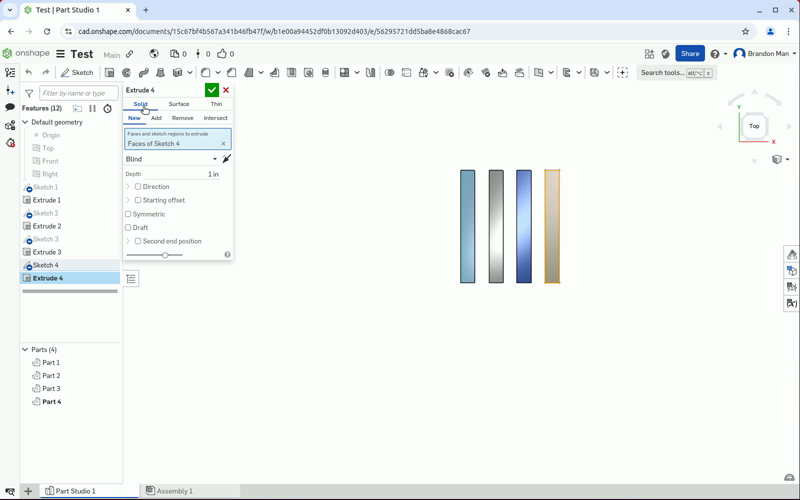
click(143, 106)
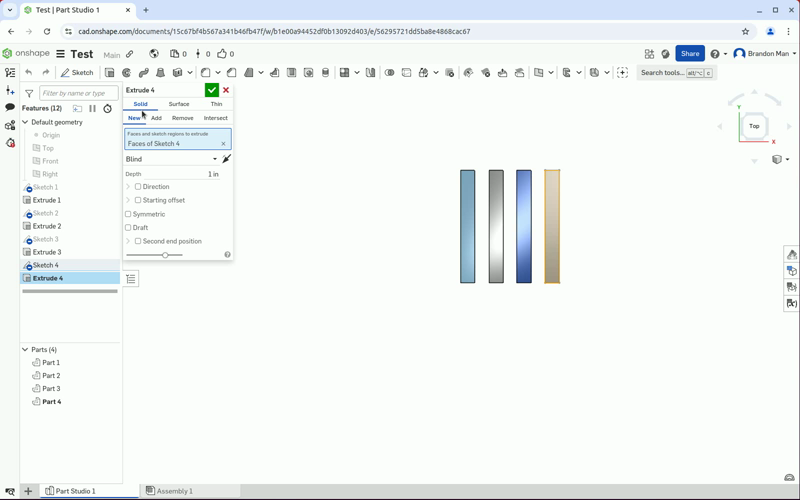
mouse_move(137, 120)
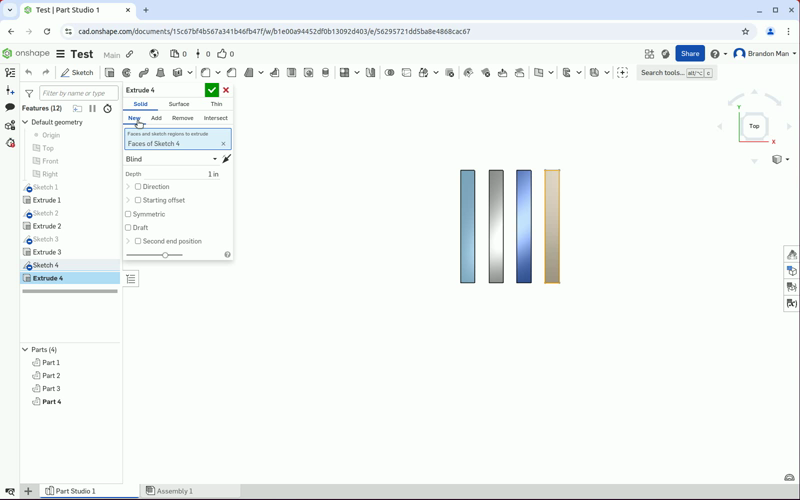
click(137, 120)
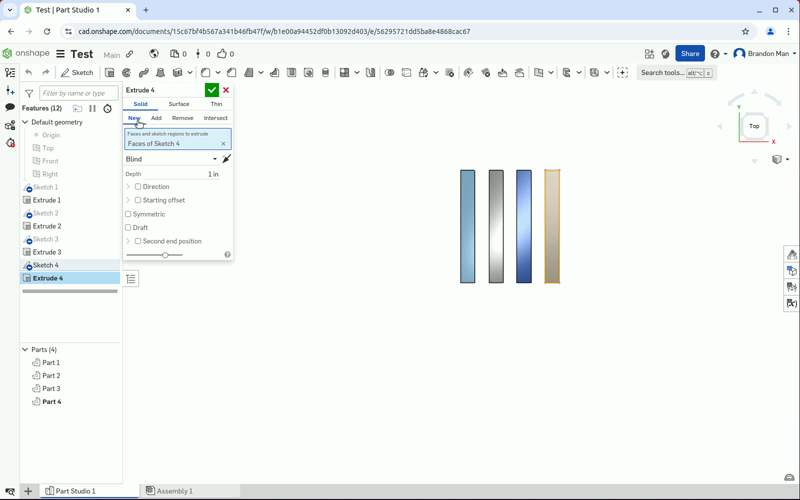
key(tab, 4)
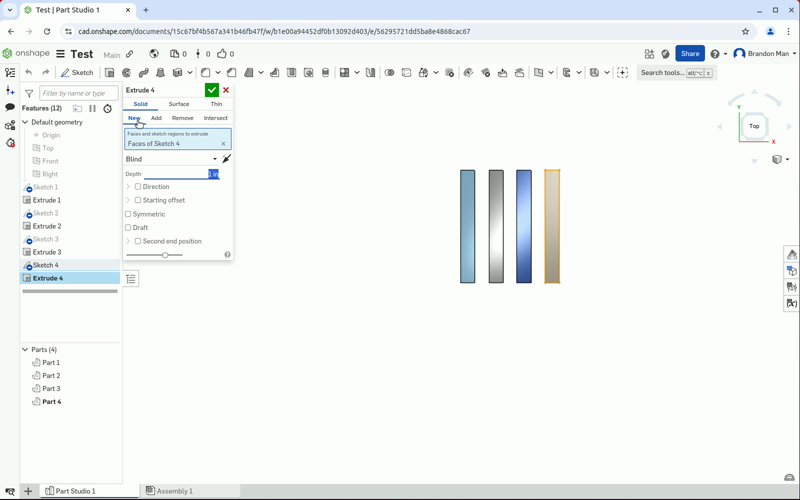
text(23.108)
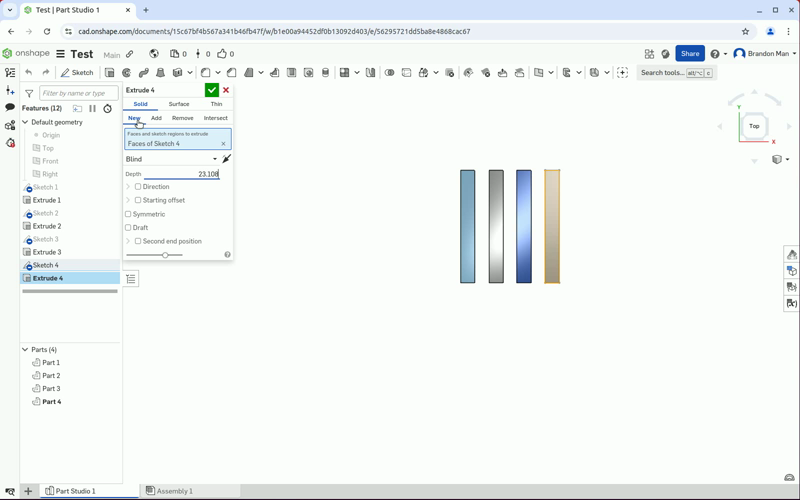
key(enter)
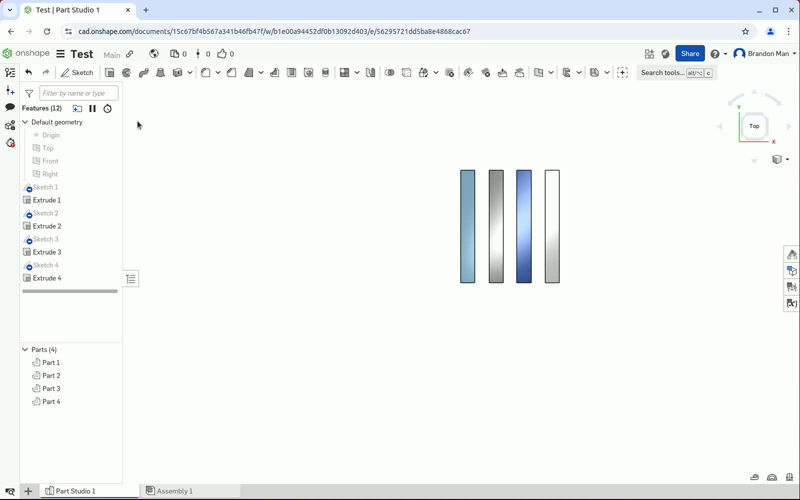
key(shift+h)
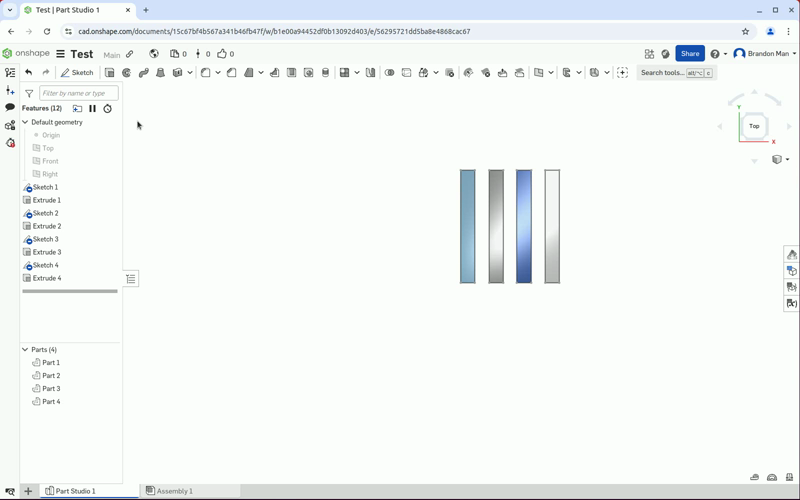
key(shift+h)
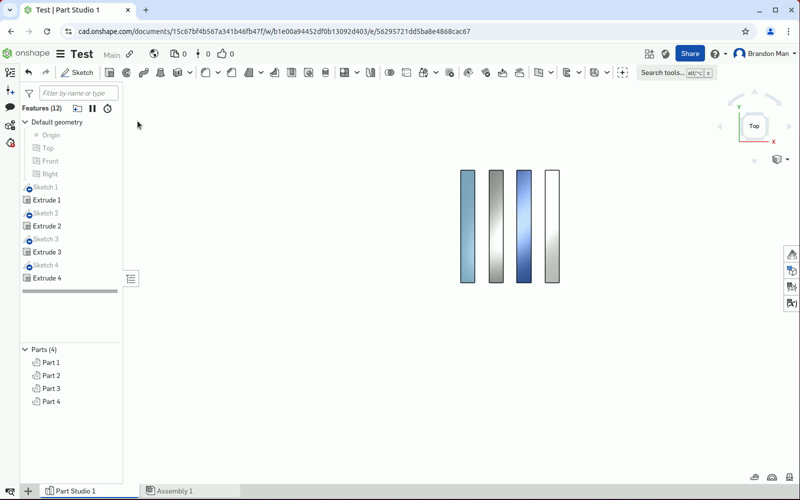
mouse_move(73, 189)
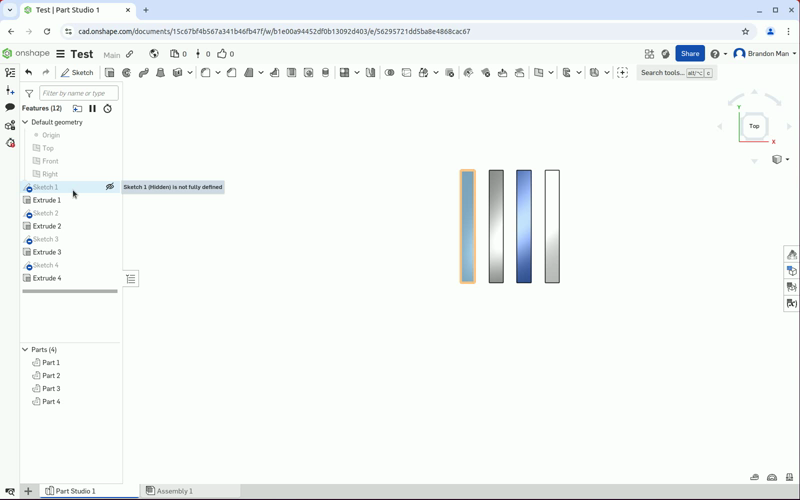
click(73, 189)
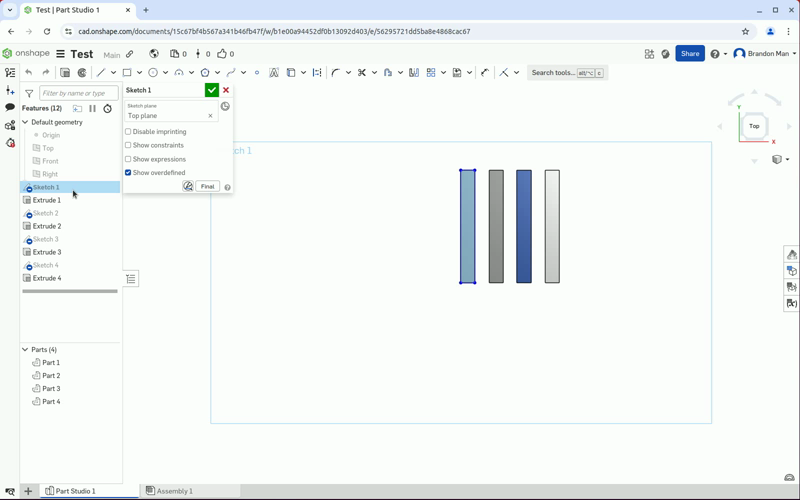
mouse_move(229, 92)
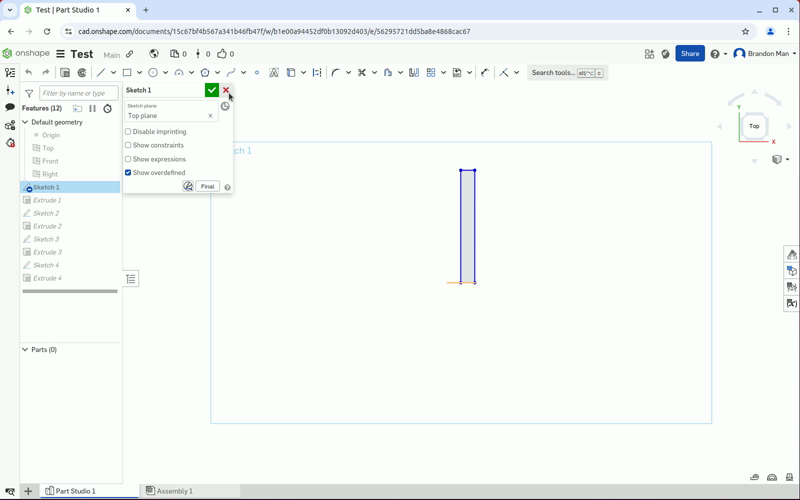
click(229, 92)
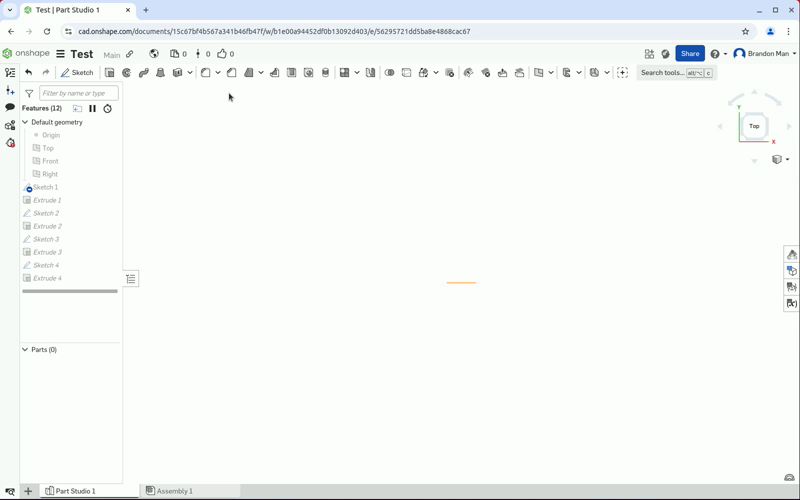
mouse_move(73, 352)
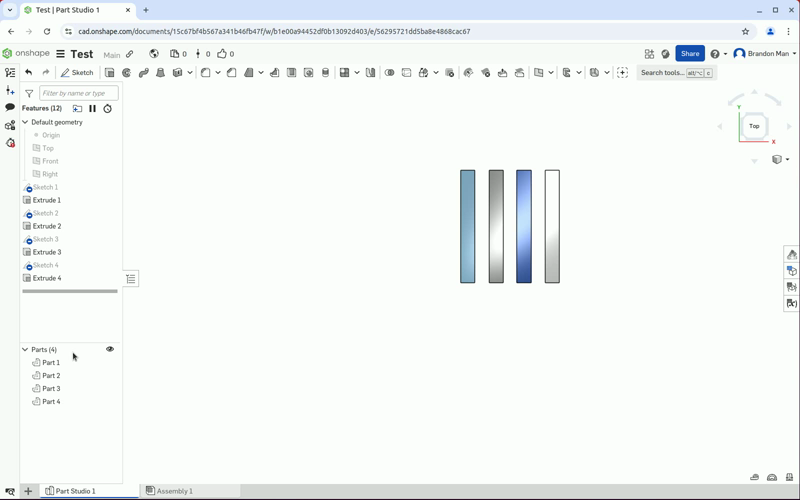
key(y)
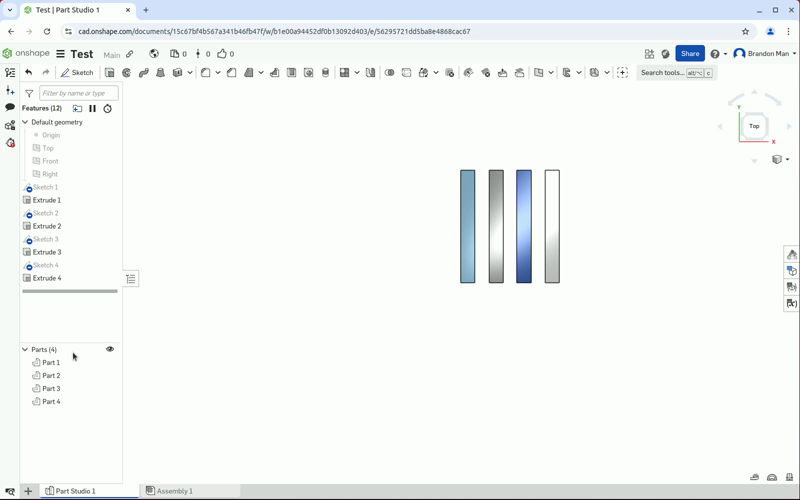
key(shift+p)
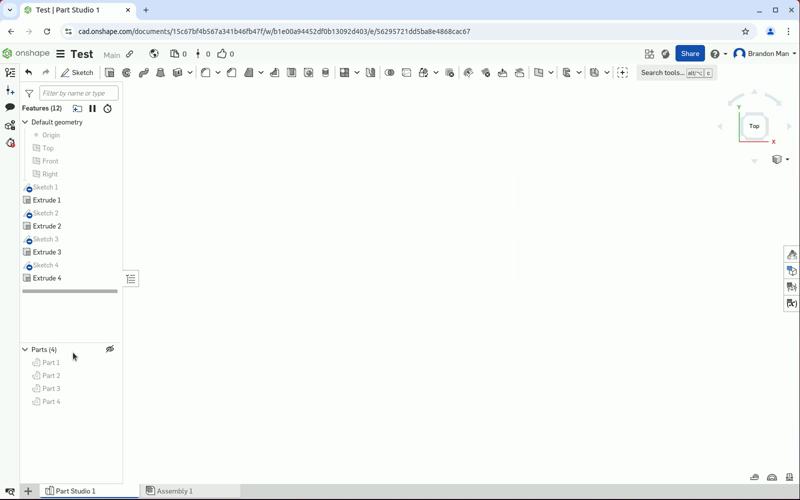
key(space)
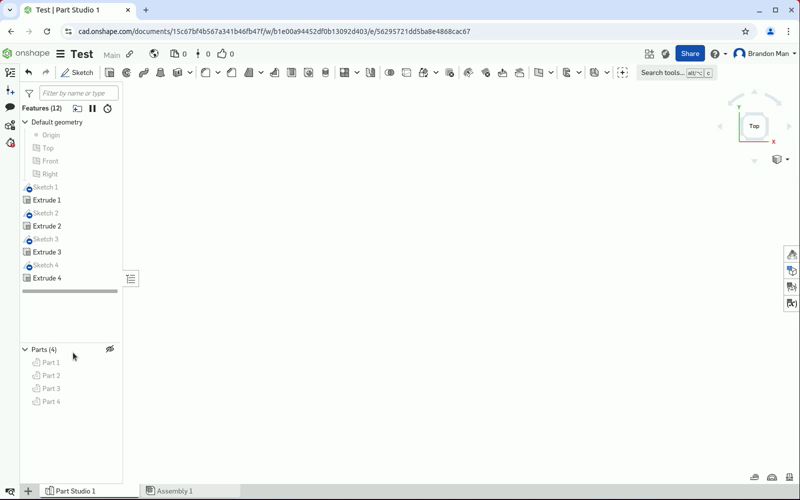
key_down(shift)
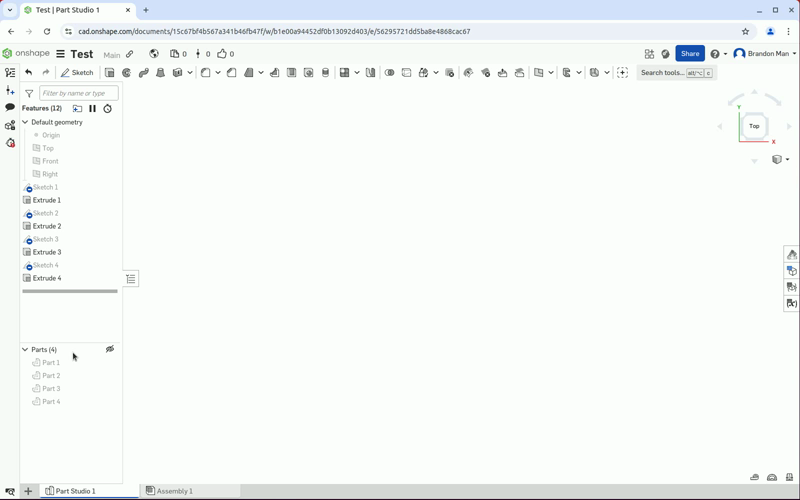
key(up)
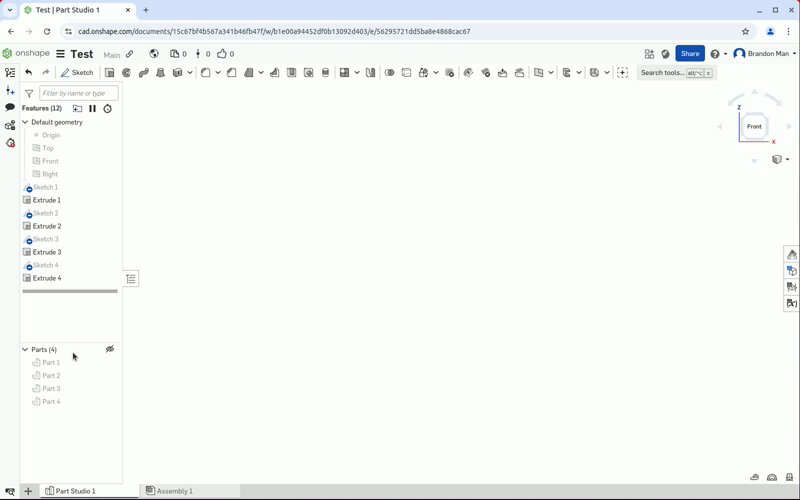
key_up(shift)
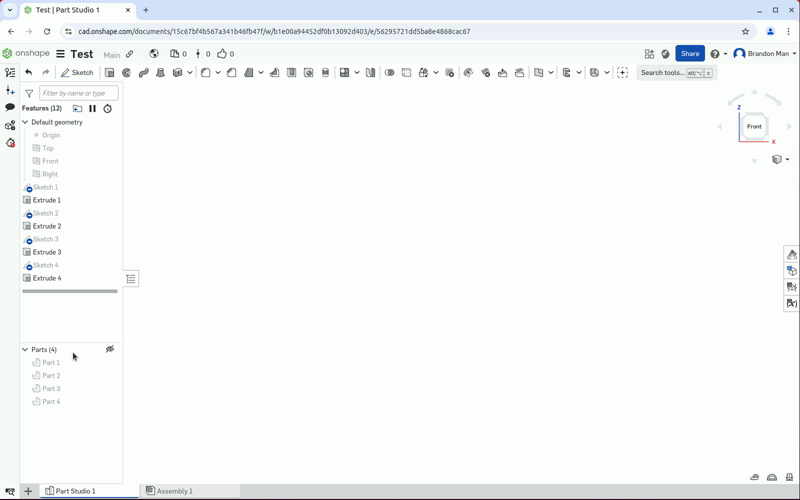
mouse_move(73, 352)
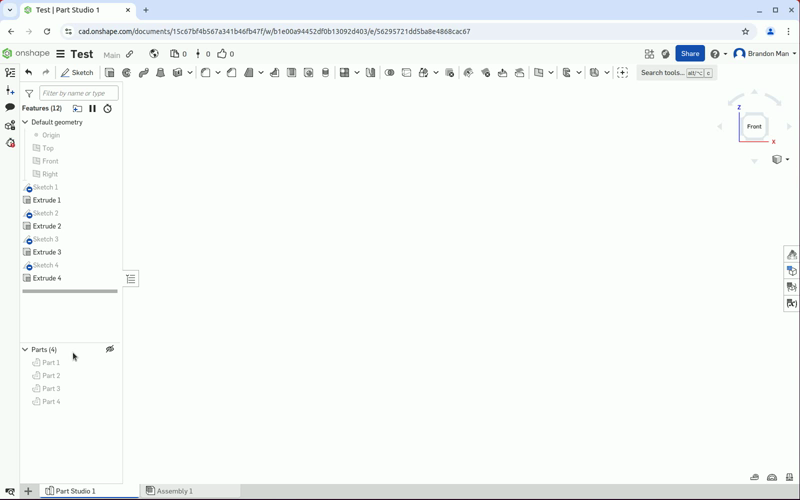
key(shift+y)
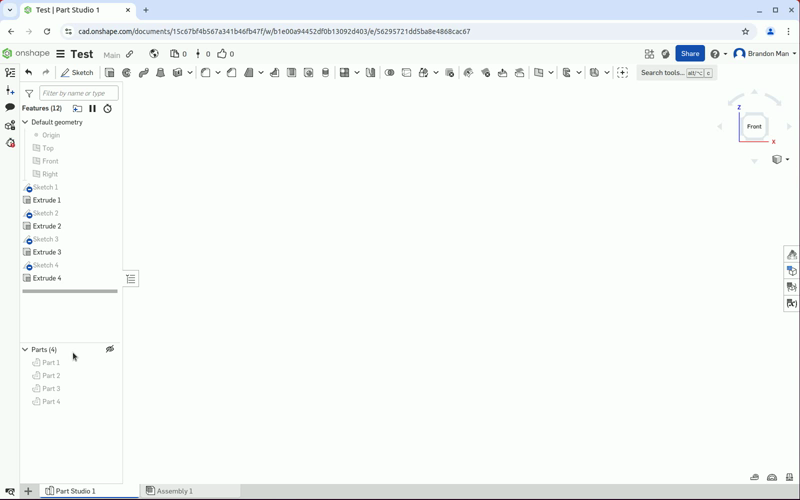
key(shift+s)
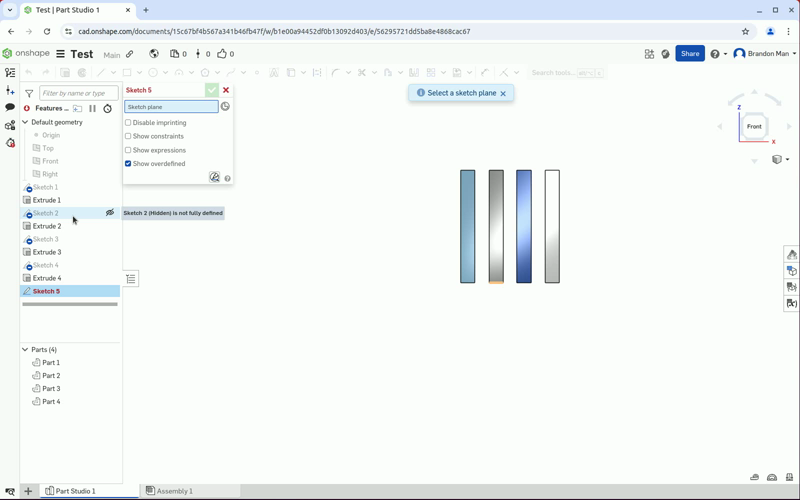
scroll(3)
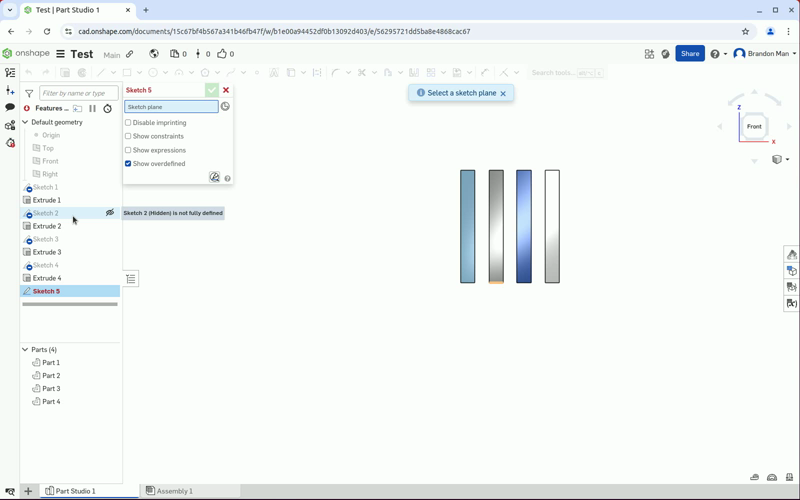
mouse_move(73, 163)
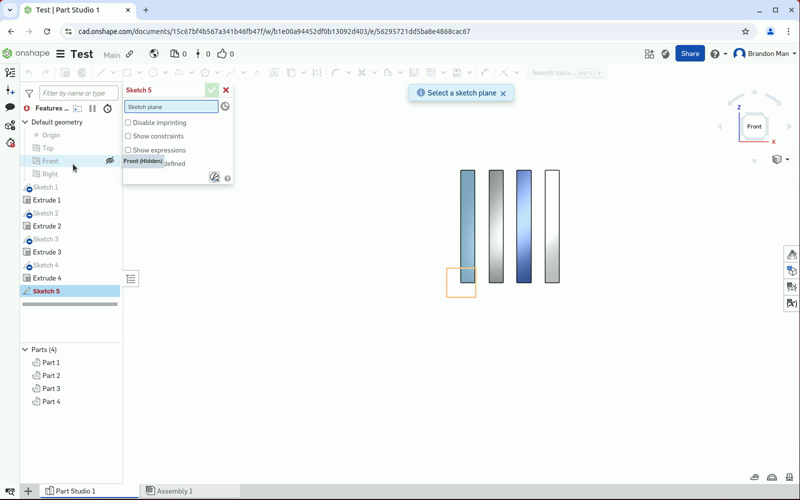
click(73, 163)
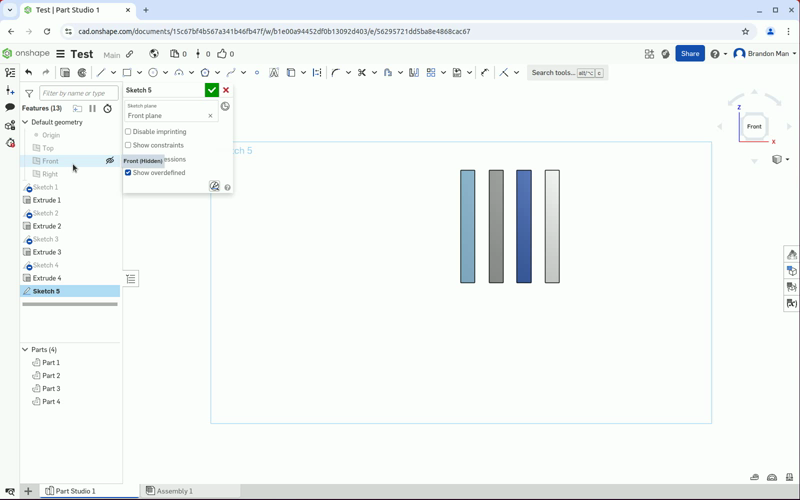
mouse_move(73, 352)
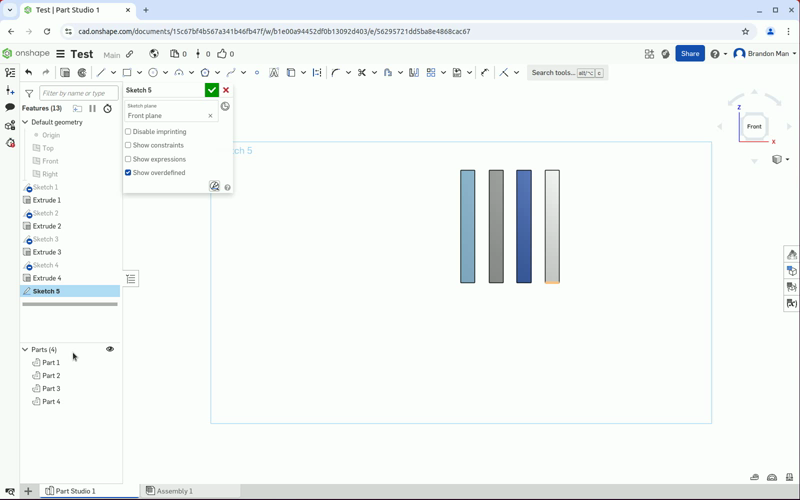
key(y)
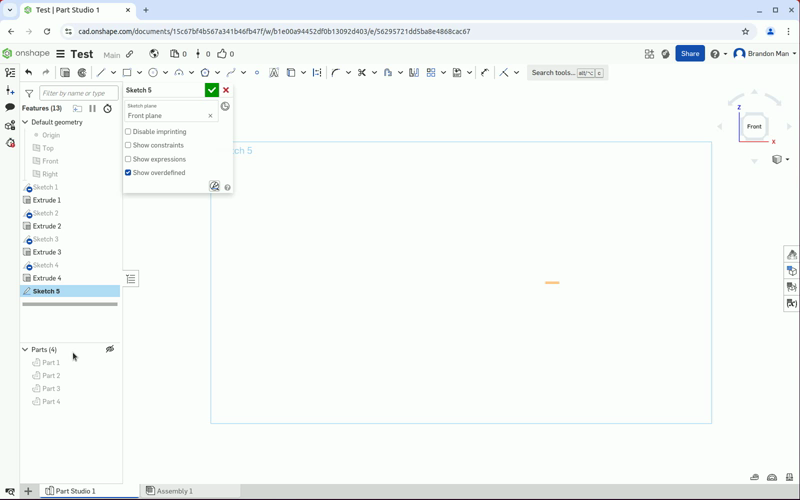
key(l)
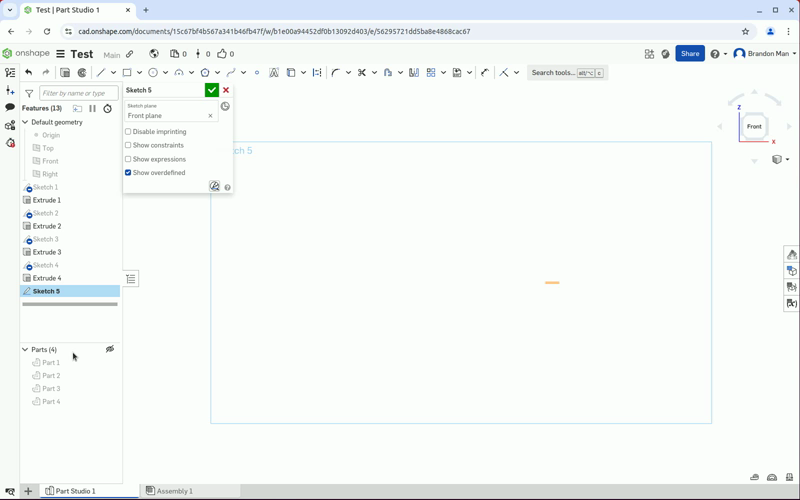
key_down(shift)
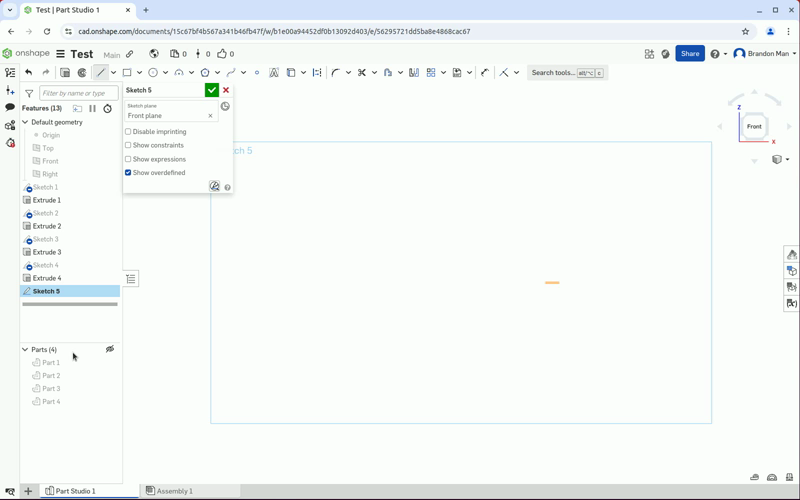
mouse_move(460, 282)
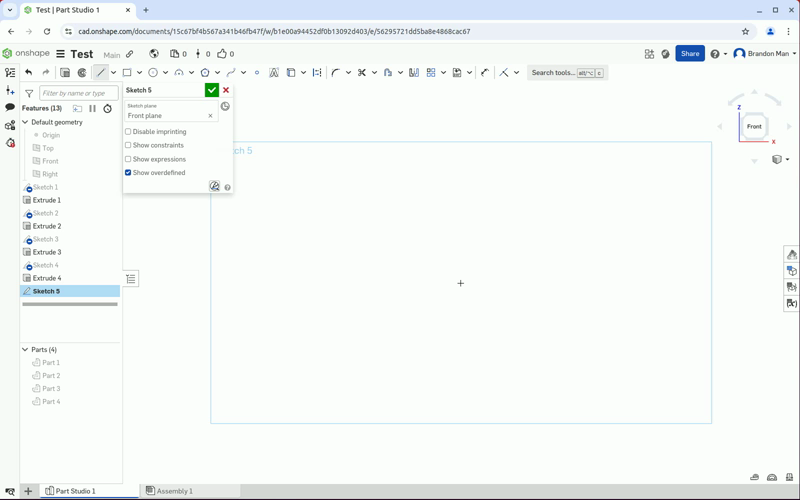
click(460, 282)
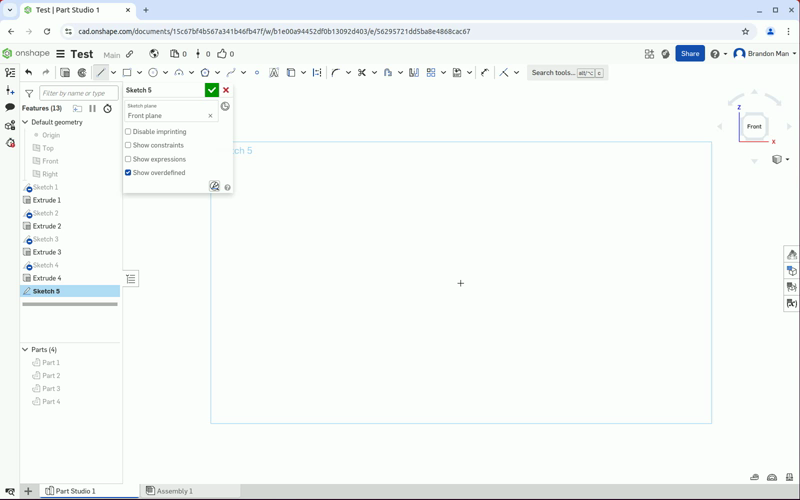
key_up(shift)
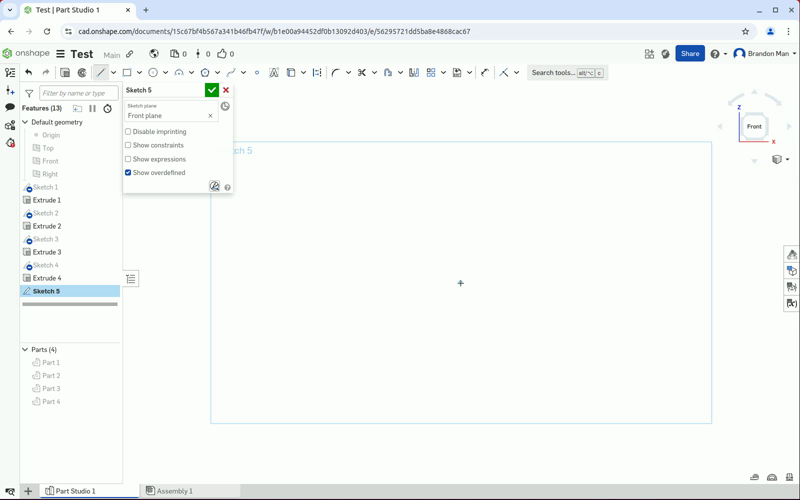
key_down(shift)
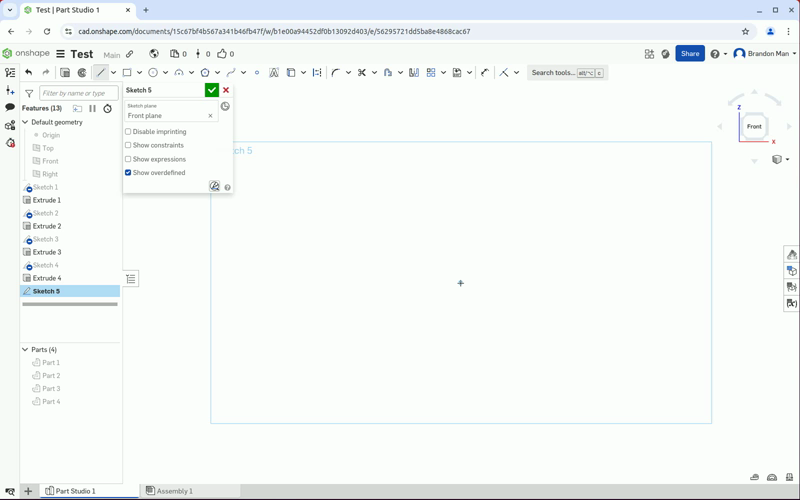
mouse_move(573, 282)
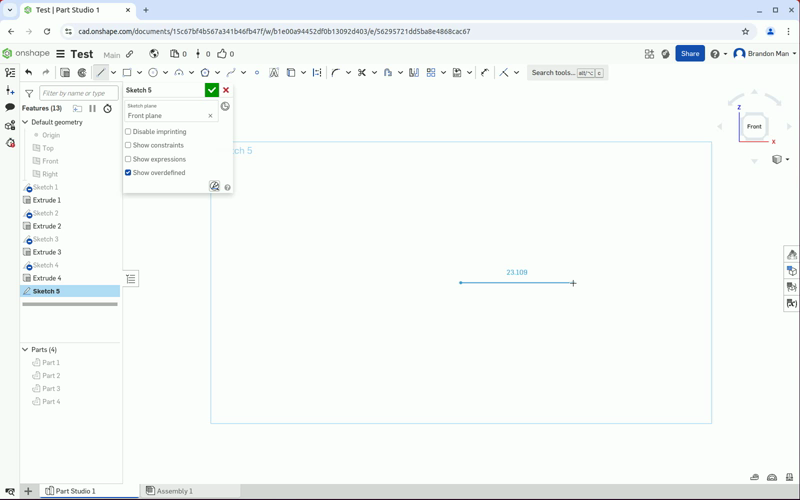
click(573, 282)
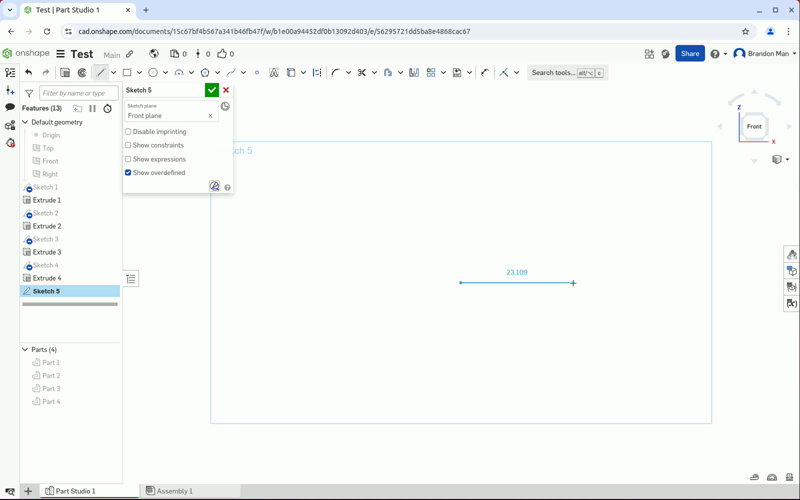
key_up(shift)
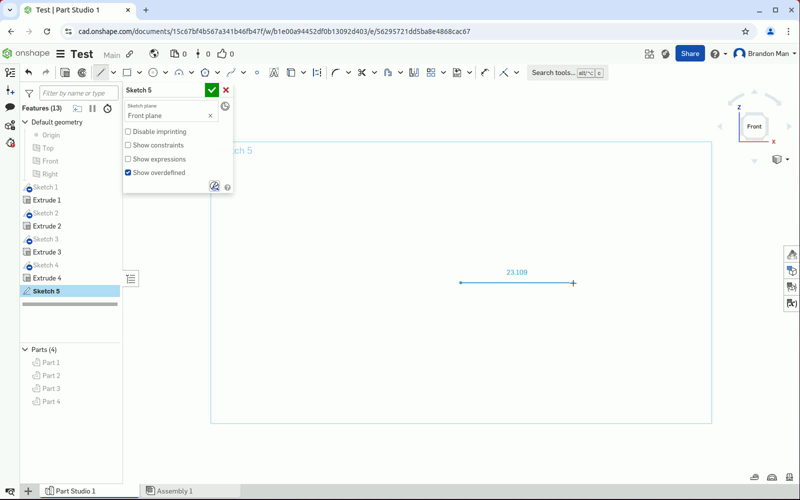
key_down(shift)
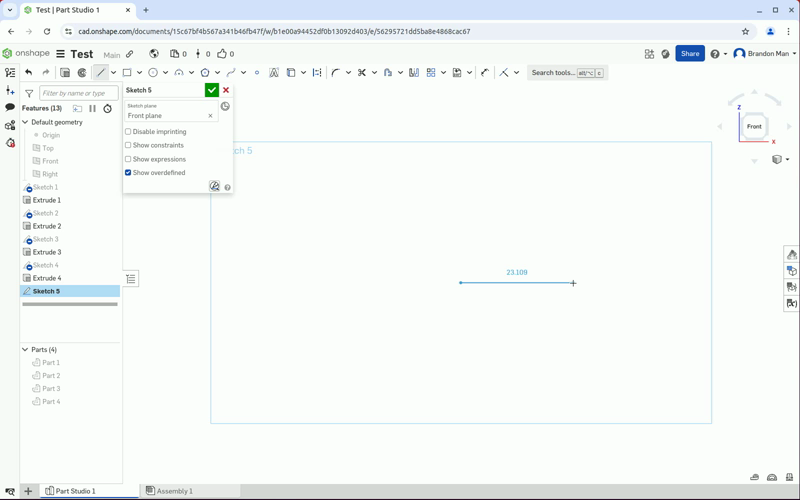
mouse_move(589, 282)
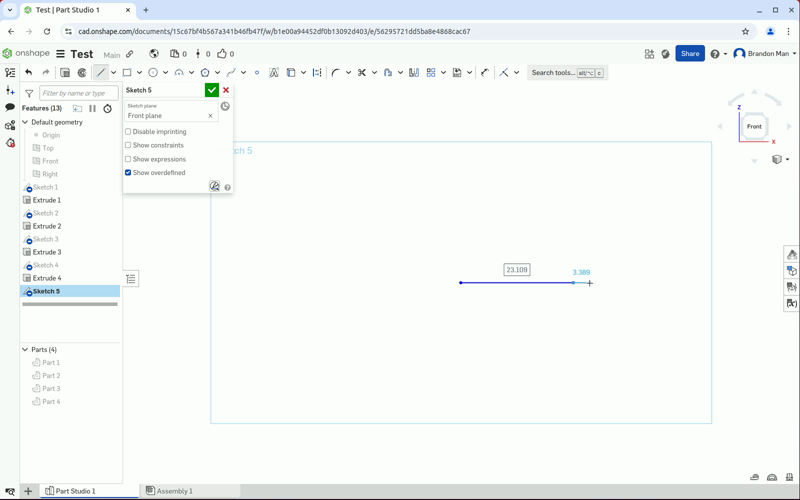
mouse_move(573, 268)
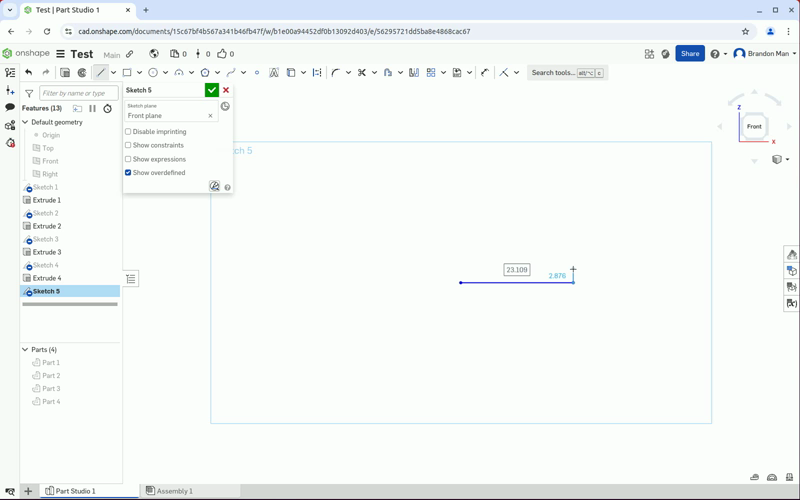
click(573, 268)
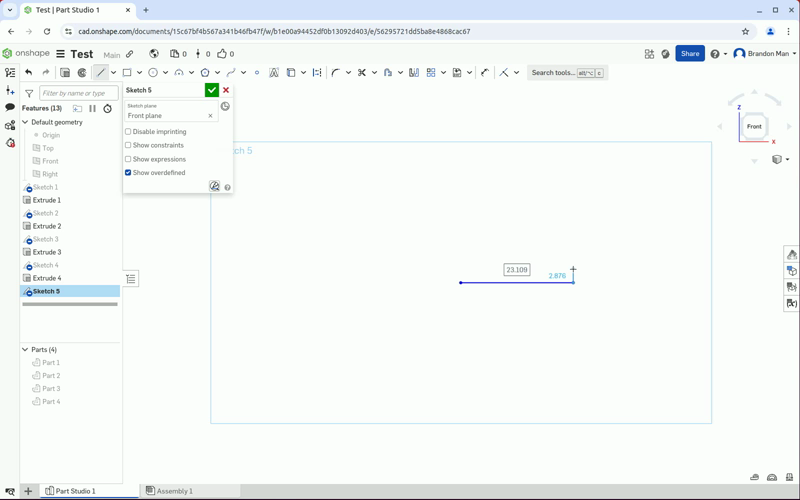
key_up(shift)
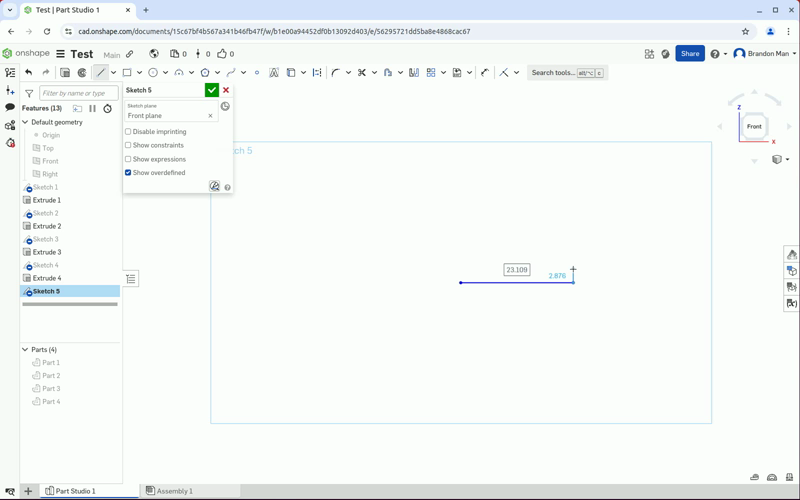
key_down(shift)
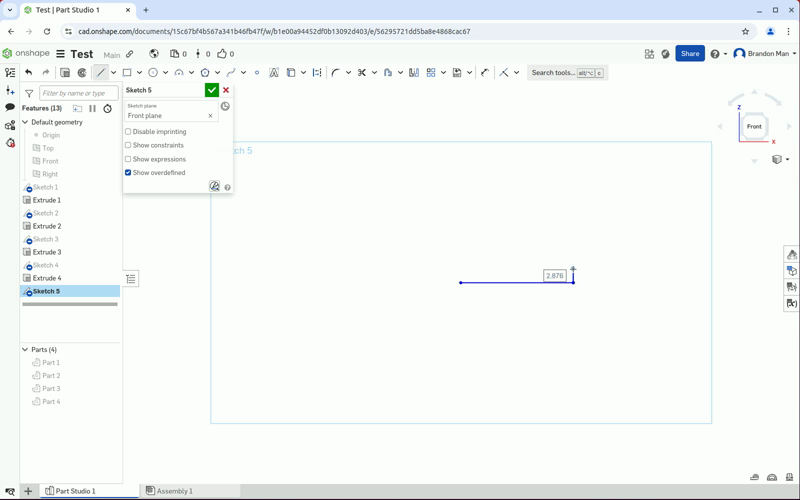
mouse_move(460, 268)
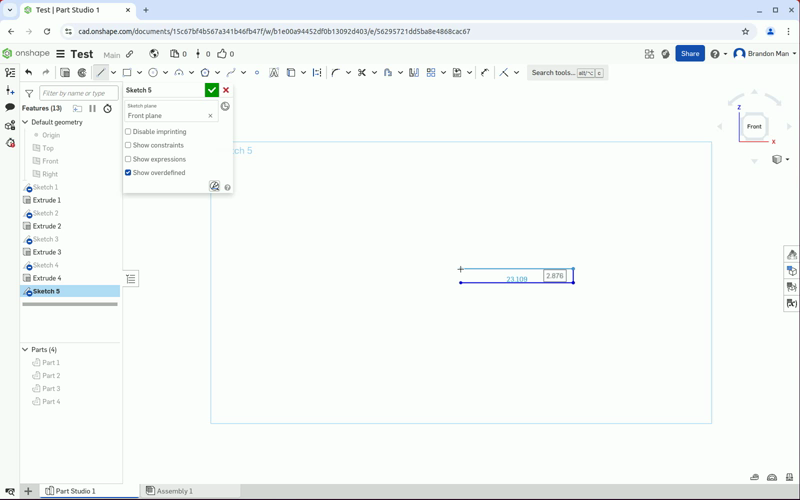
click(460, 268)
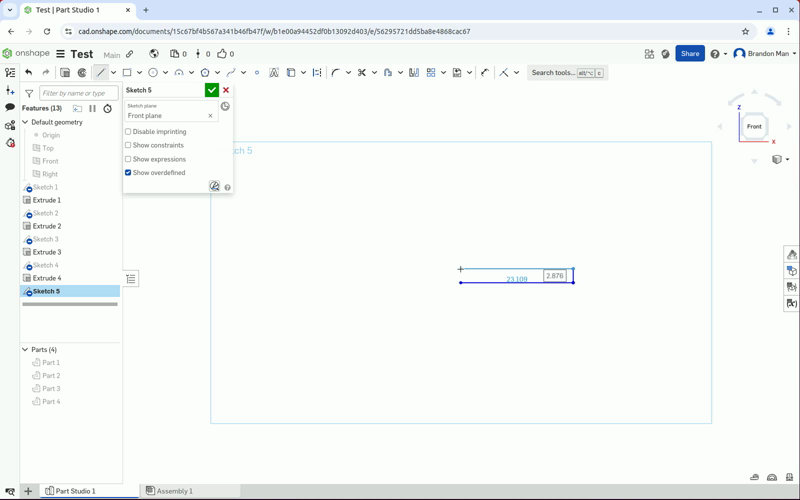
key_up(shift)
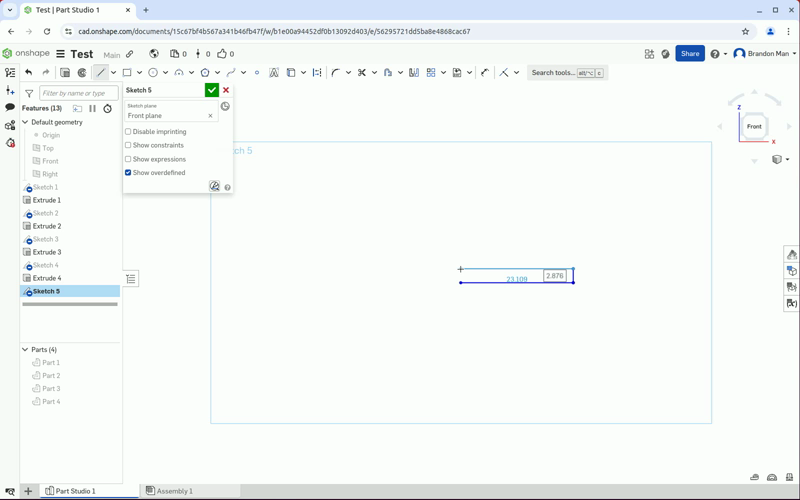
mouse_move(490, 268)
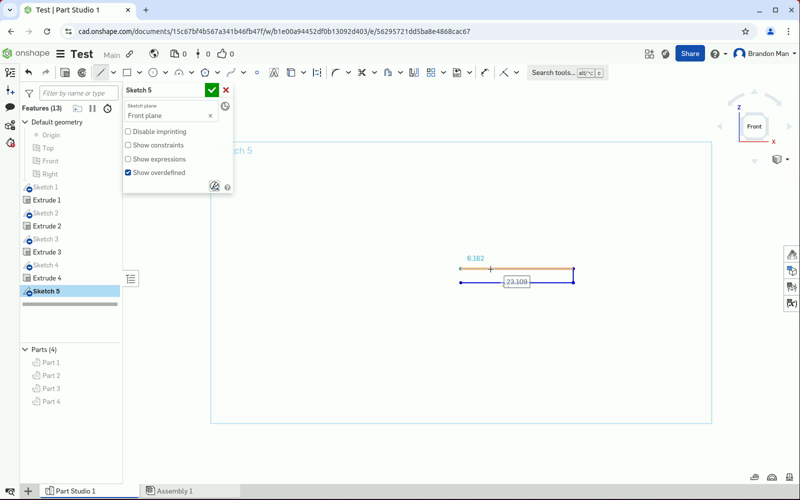
key_down(shift)
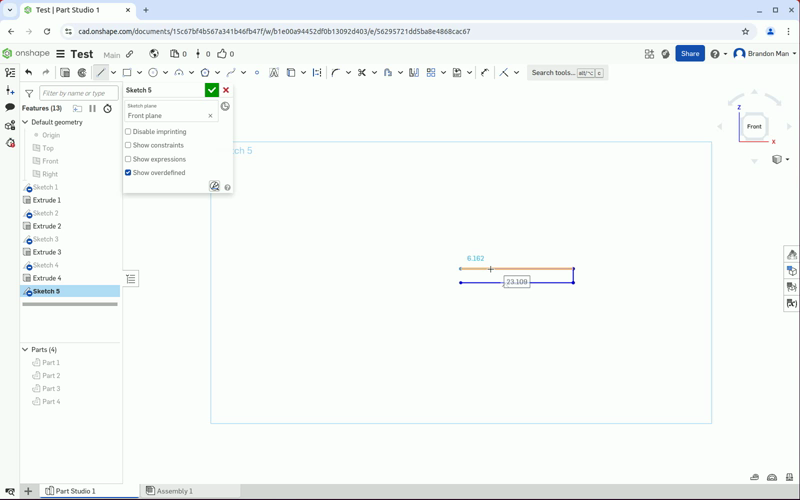
mouse_move(460, 282)
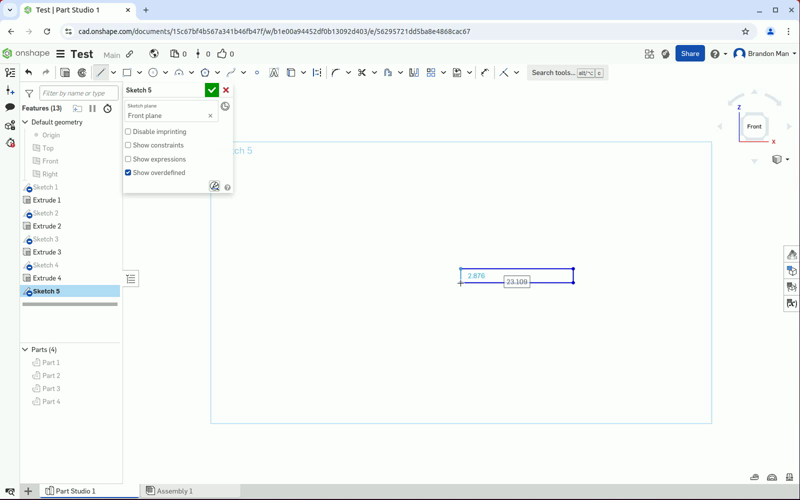
key_up(shift)
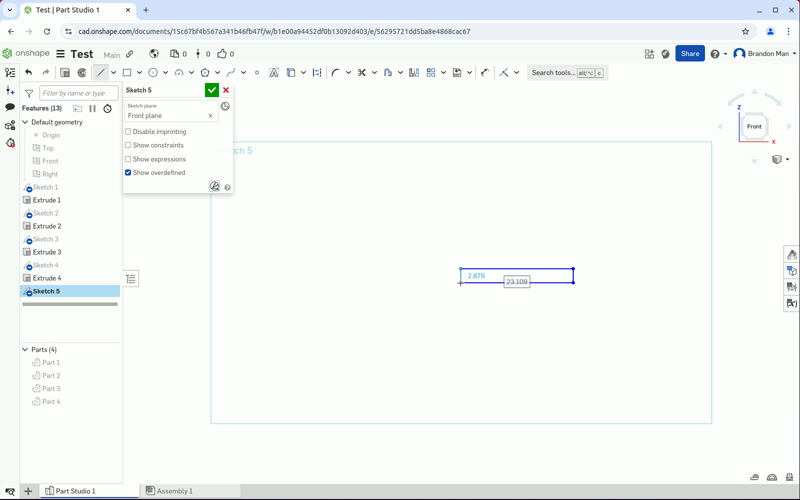
click(460, 282)
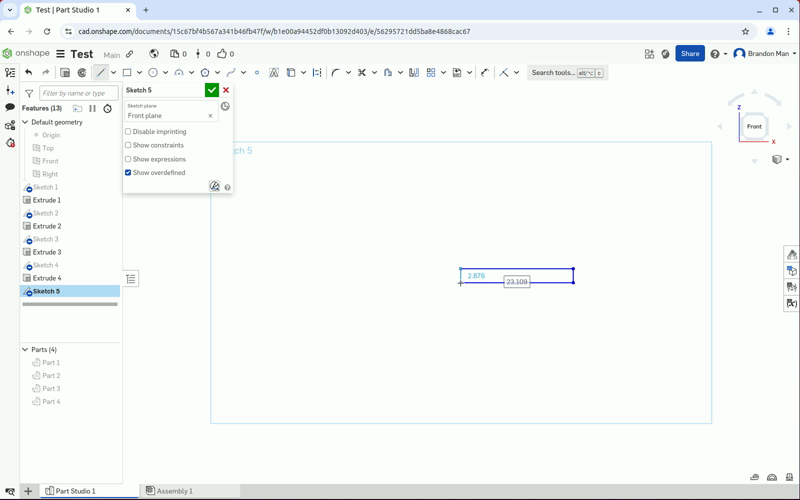
key(esc)
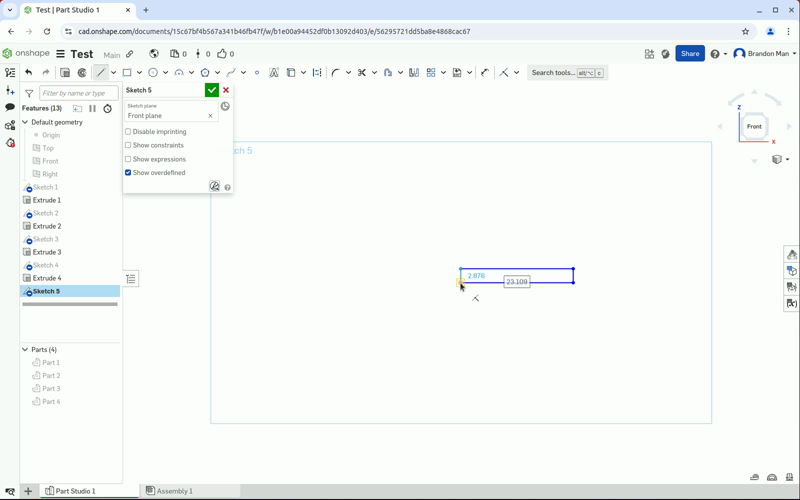
mouse_move(477, 279)
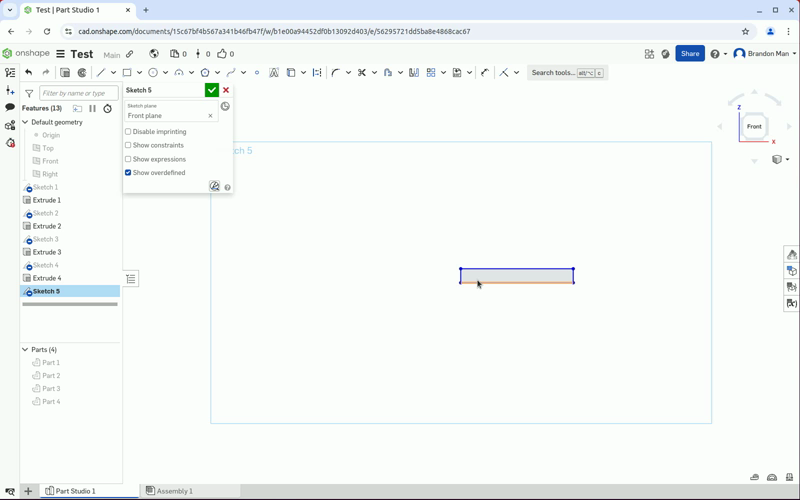
scroll(6)
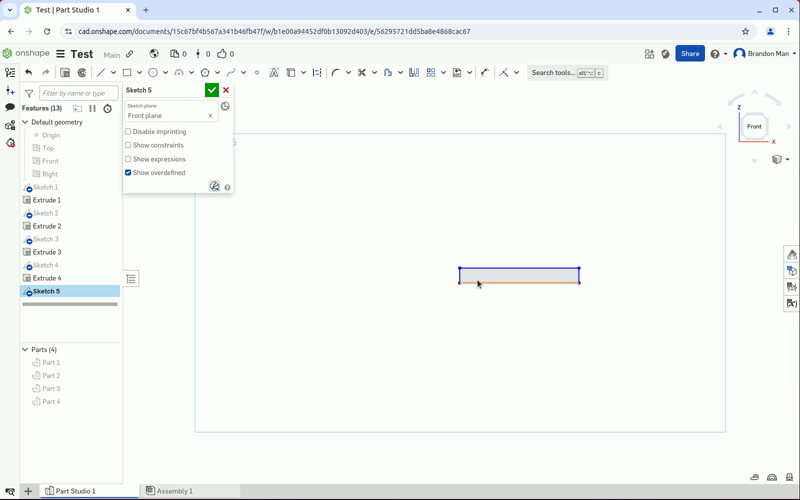
scroll(6)
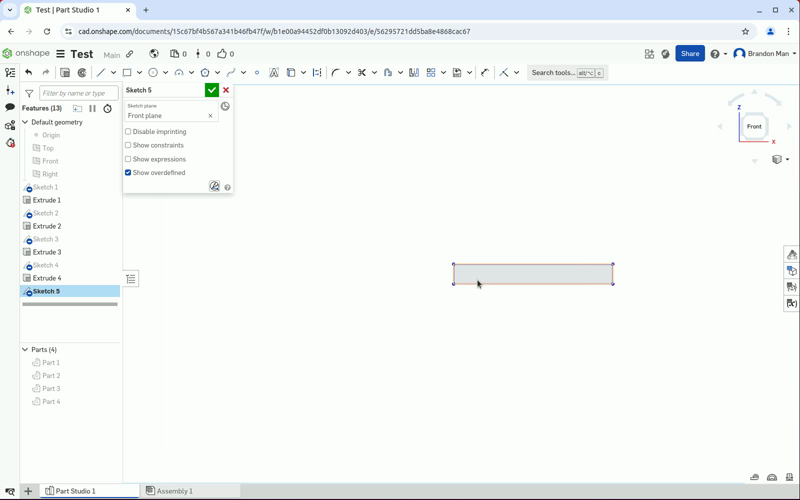
scroll(6)
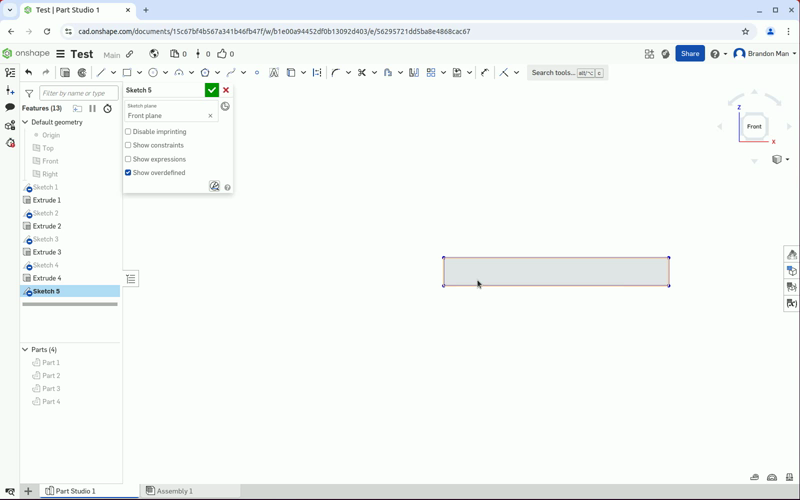
scroll(6)
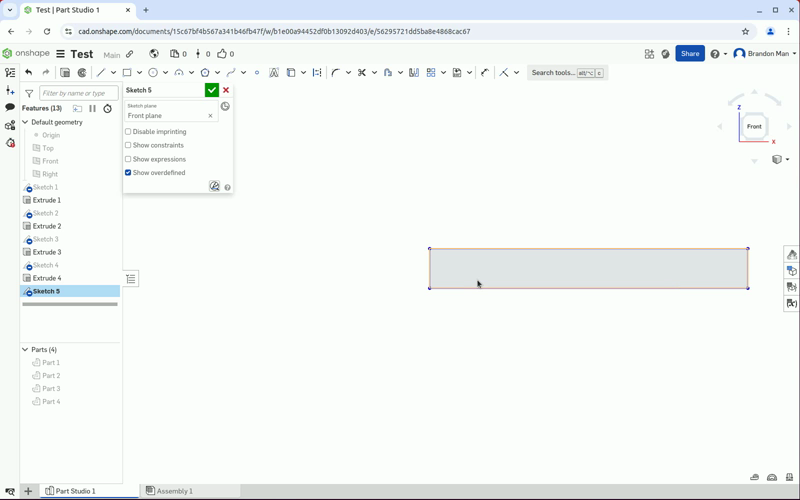
scroll(6)
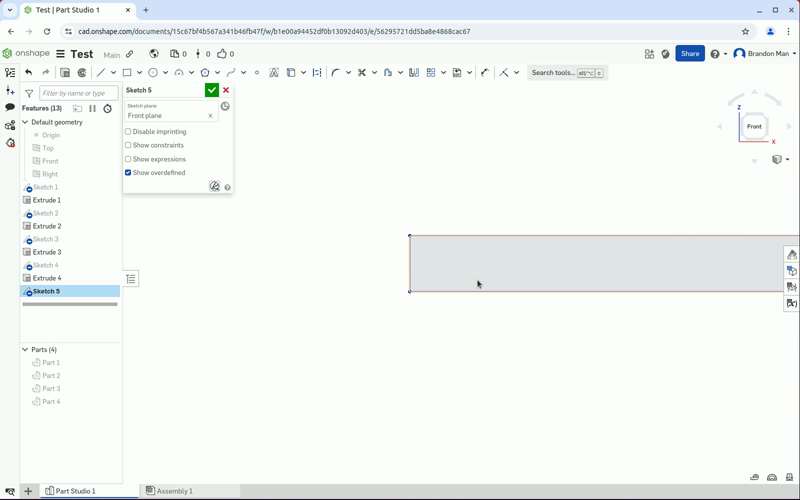
scroll(6)
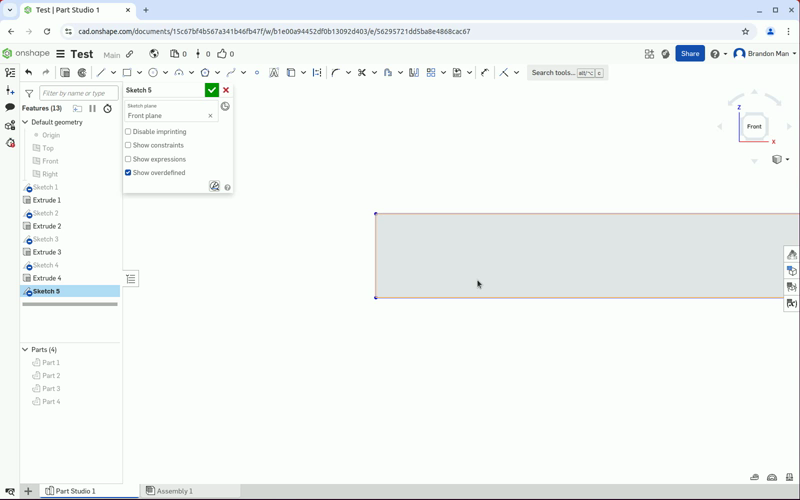
scroll(6)
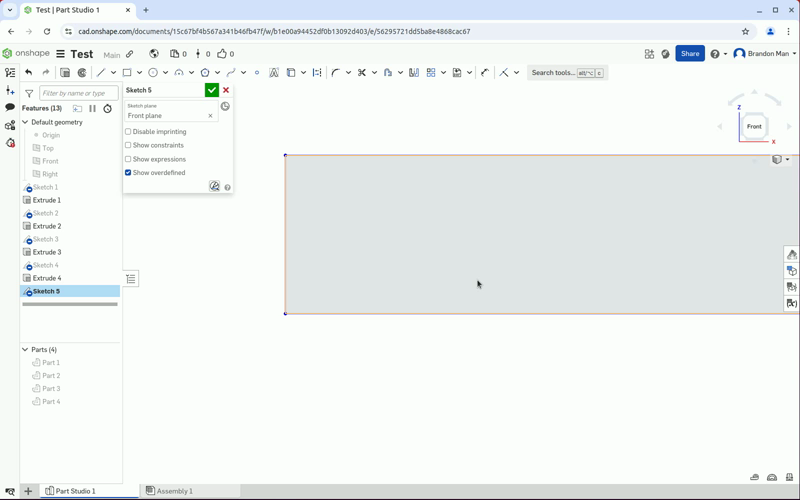
click(477, 279)
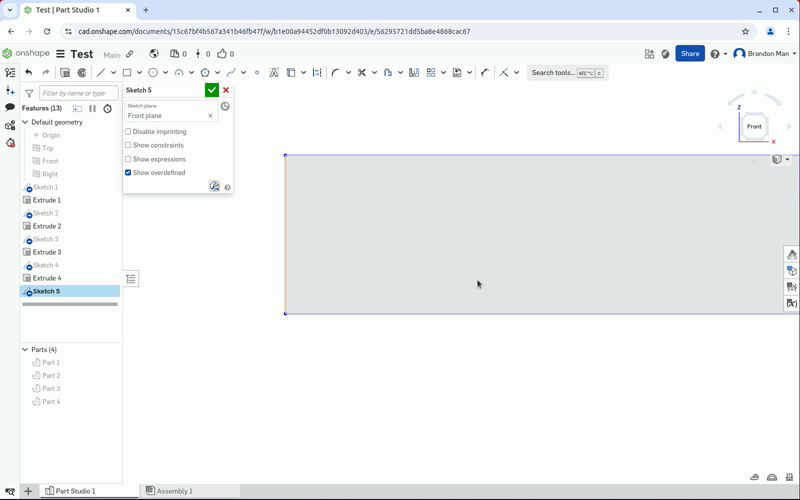
scroll(-6)
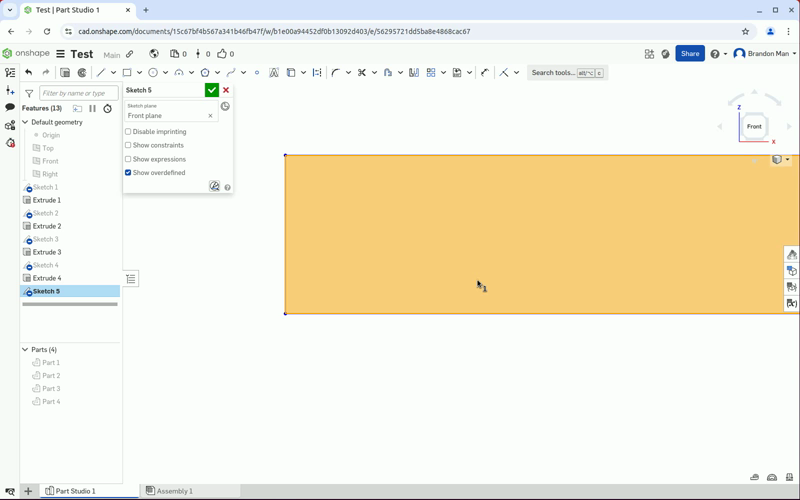
scroll(-6)
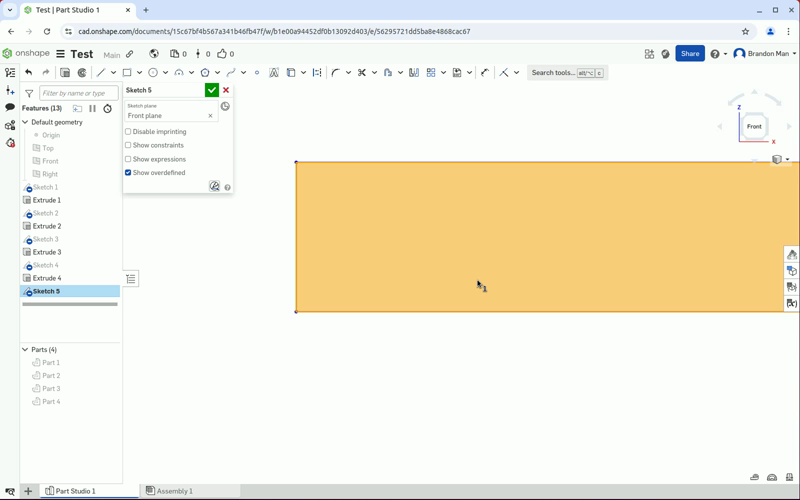
scroll(-6)
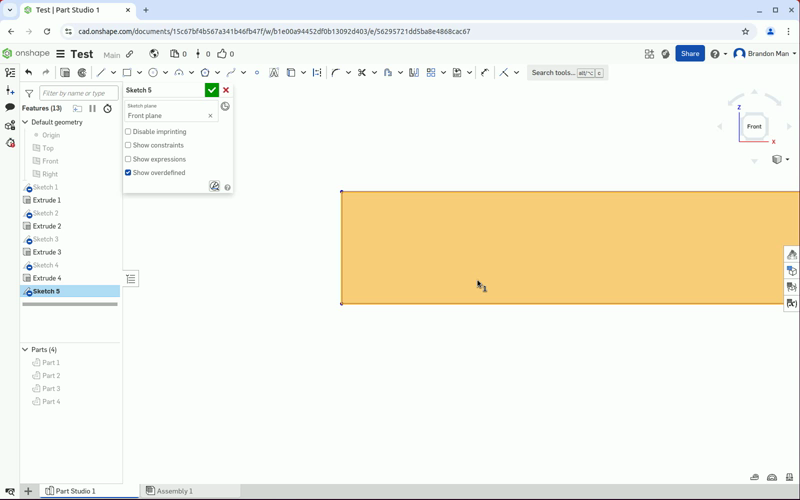
scroll(-6)
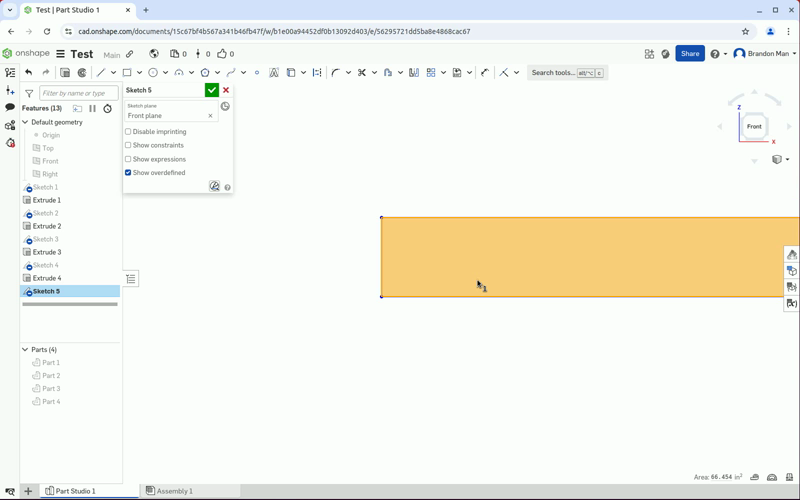
scroll(-6)
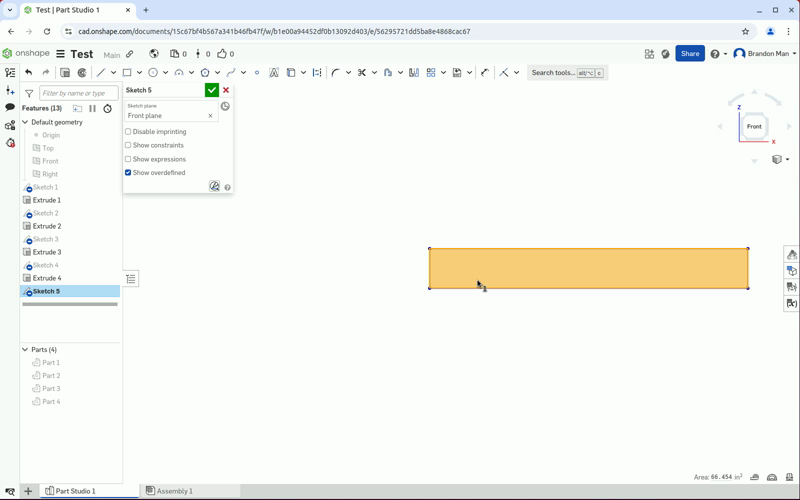
scroll(-6)
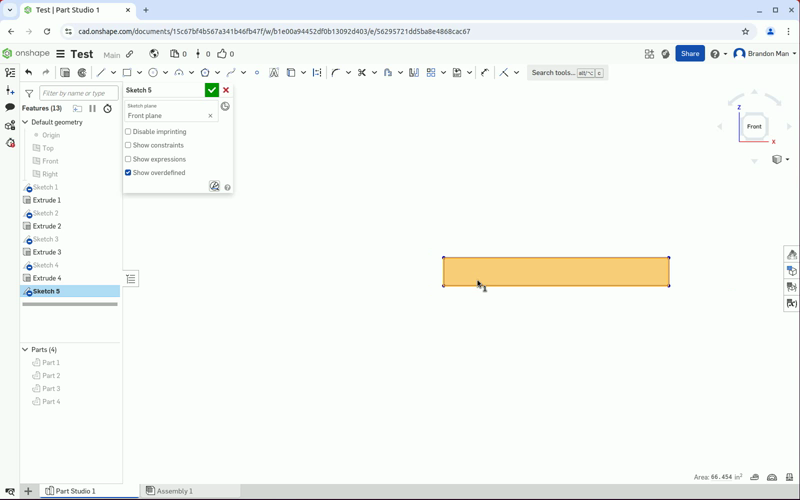
scroll(-6)
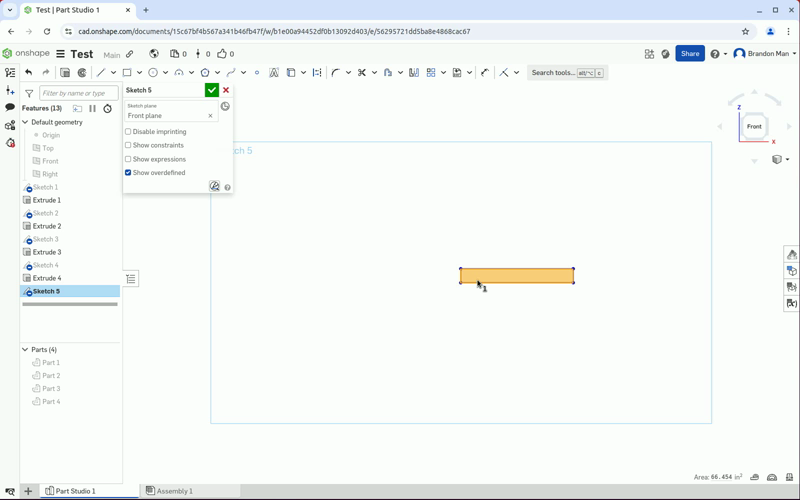
mouse_move(73, 352)
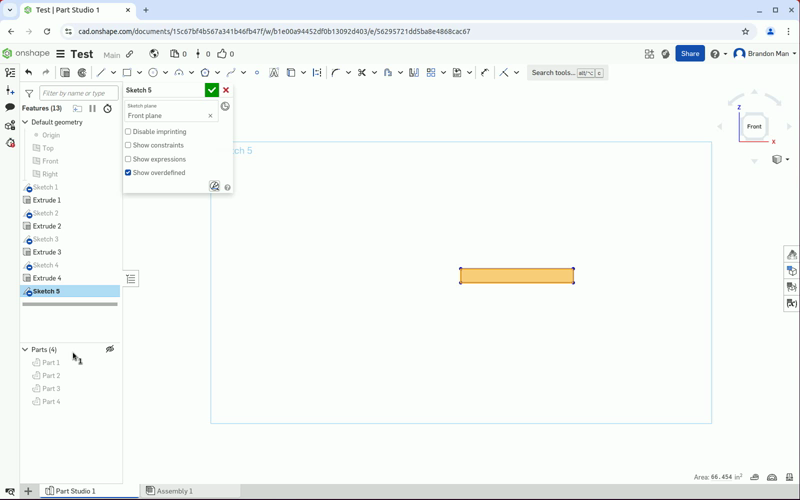
key(shift+y)
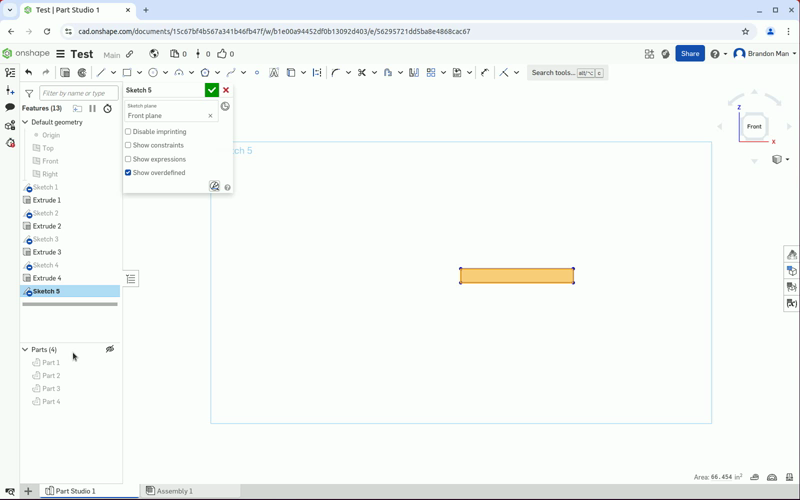
key(shift+e)
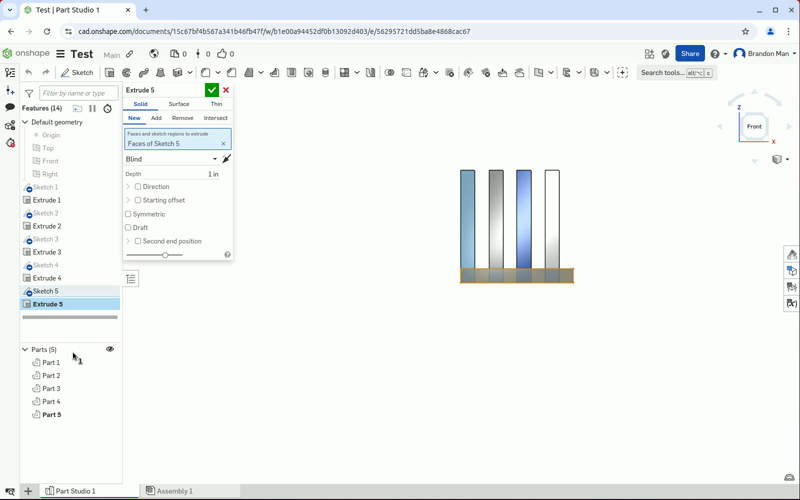
mouse_move(143, 106)
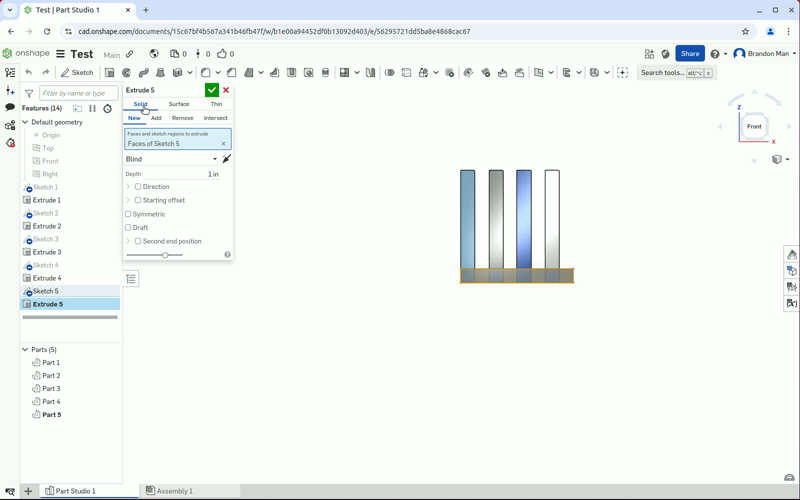
click(143, 106)
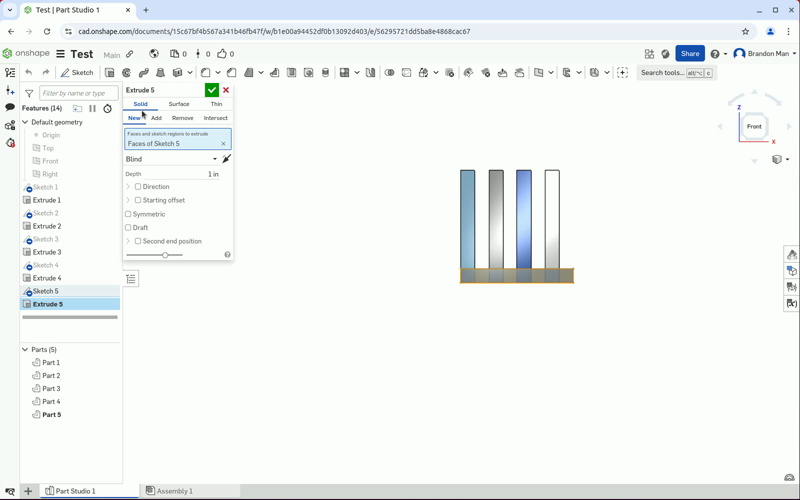
mouse_move(137, 120)
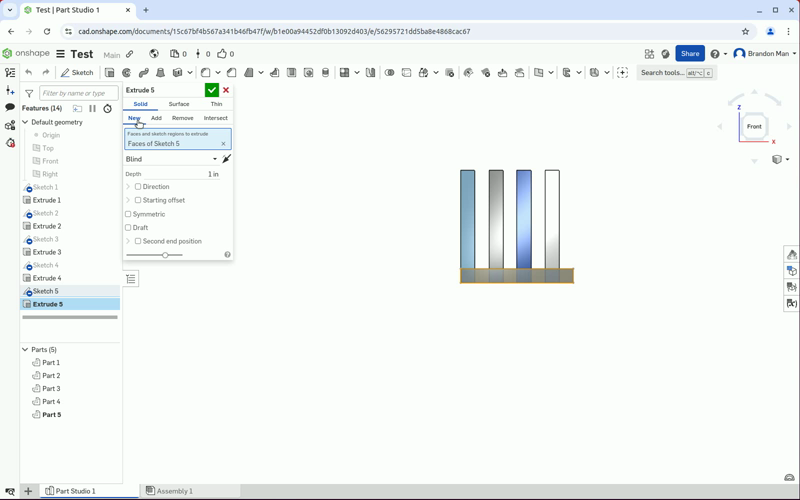
click(137, 120)
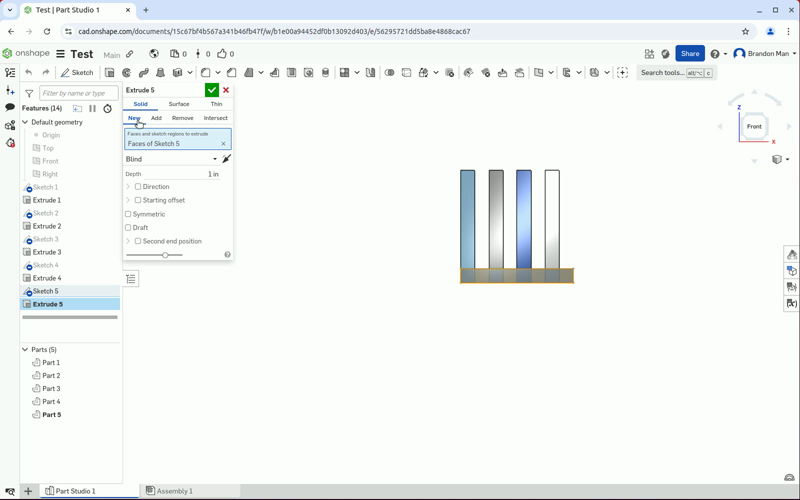
key(tab, 4)
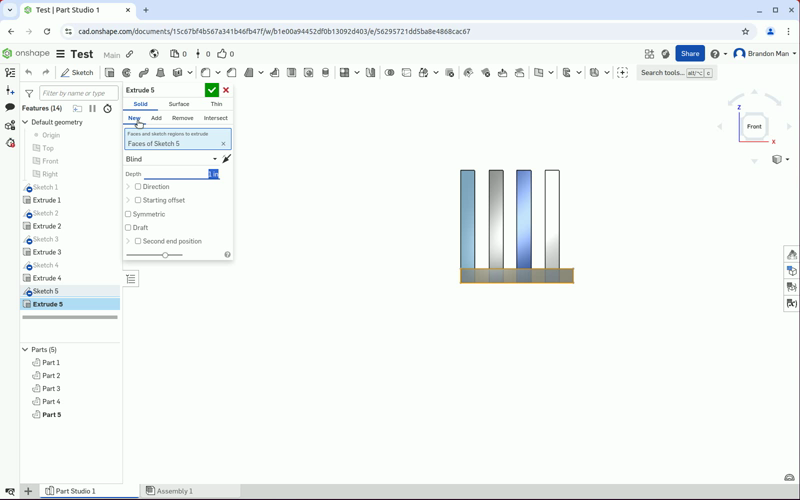
text(-23.108)
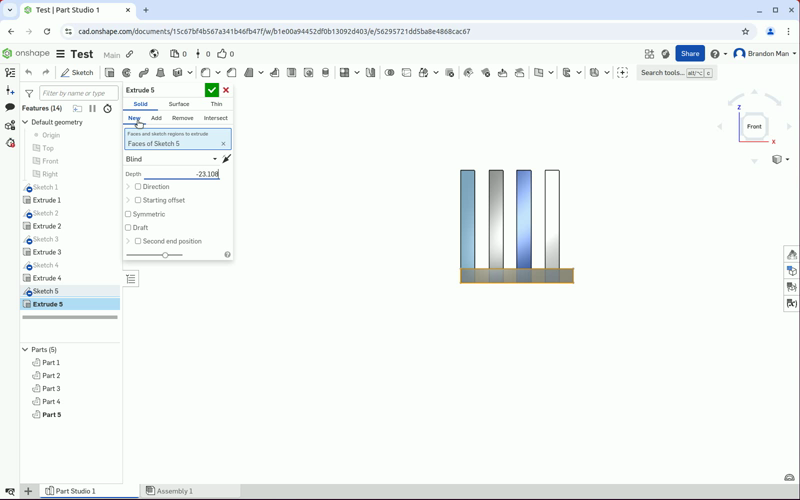
key(enter)
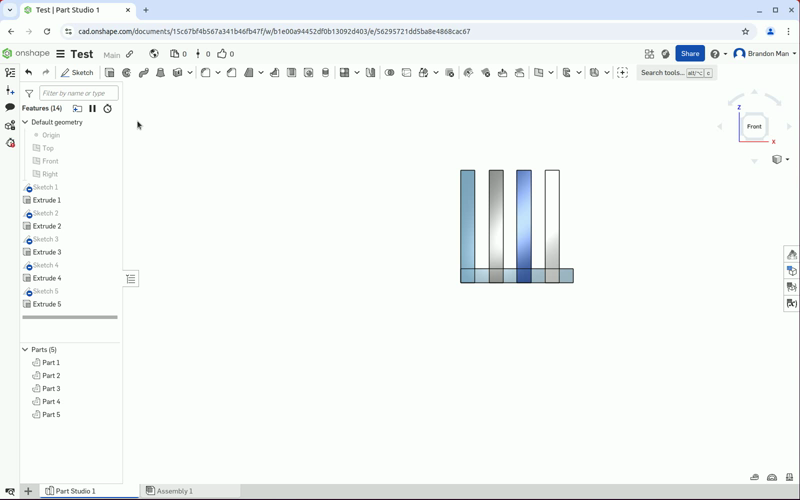
key(shift+h)
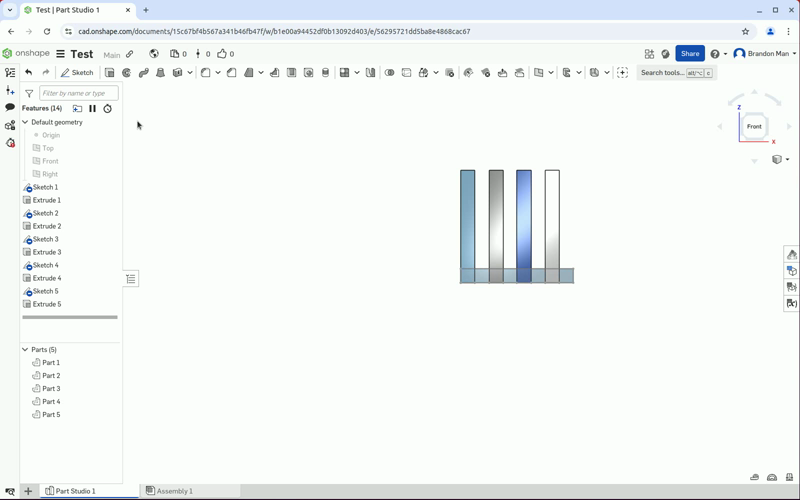
key(shift+h)
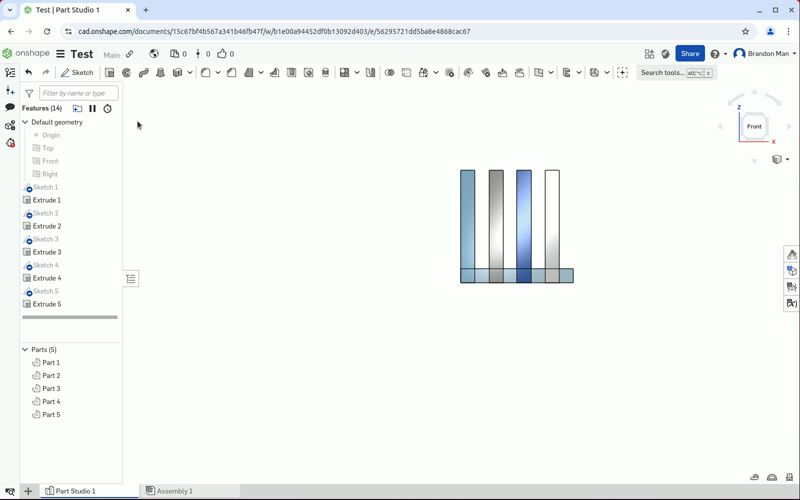
mouse_move(73, 189)
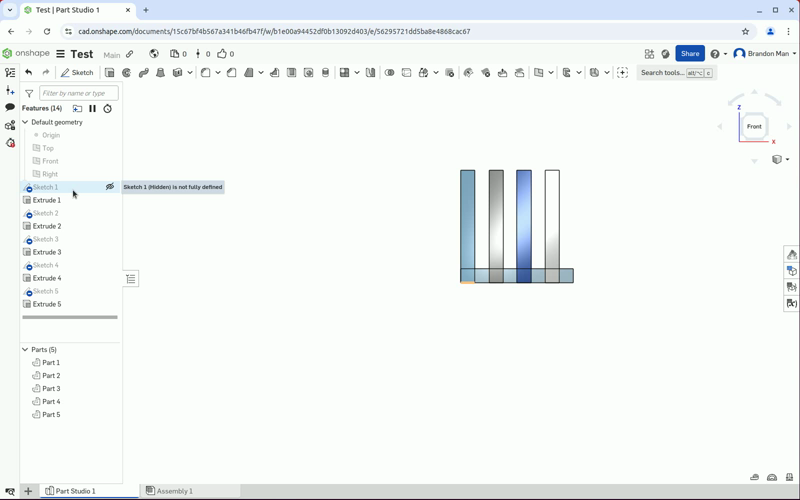
click(73, 189)
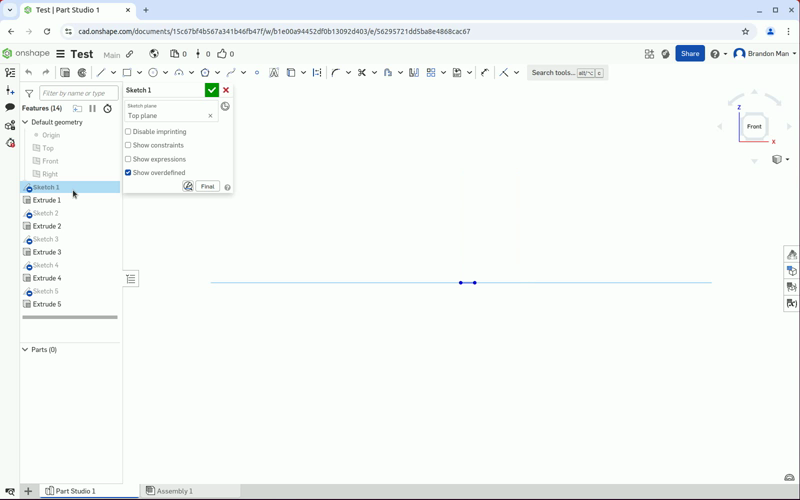
mouse_move(229, 92)
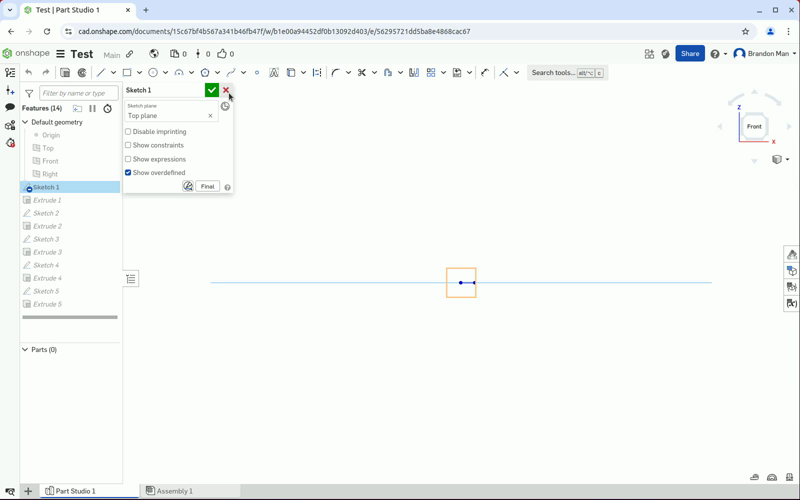
click(229, 92)
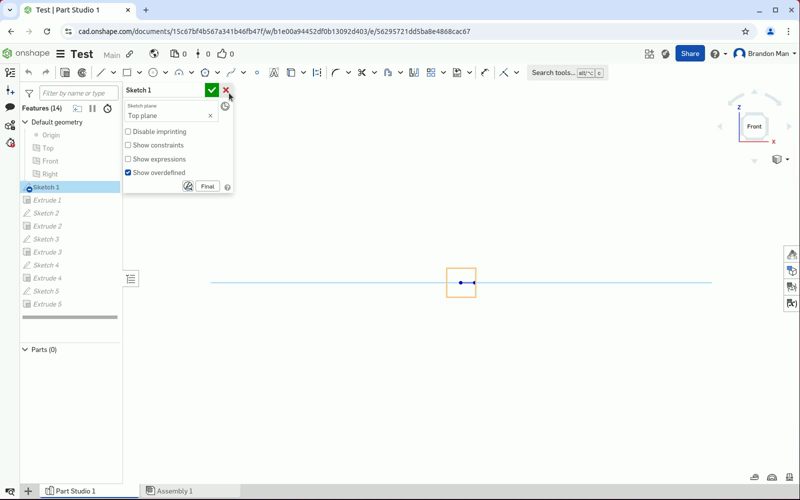
key(shift+s)
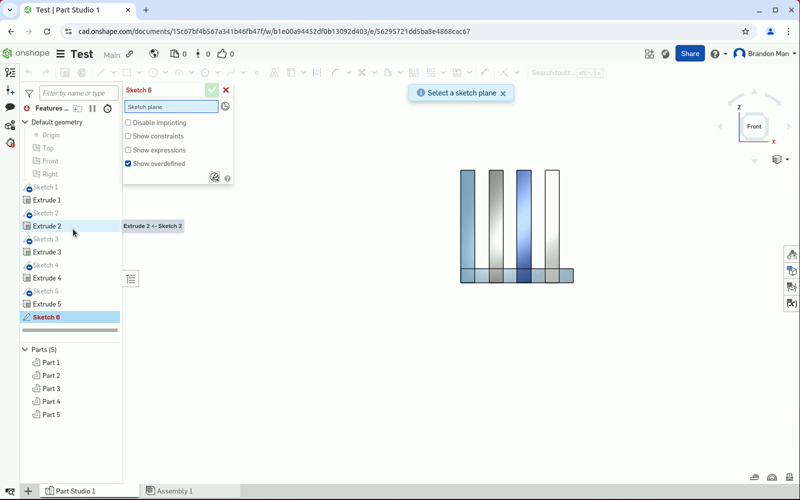
scroll(3)
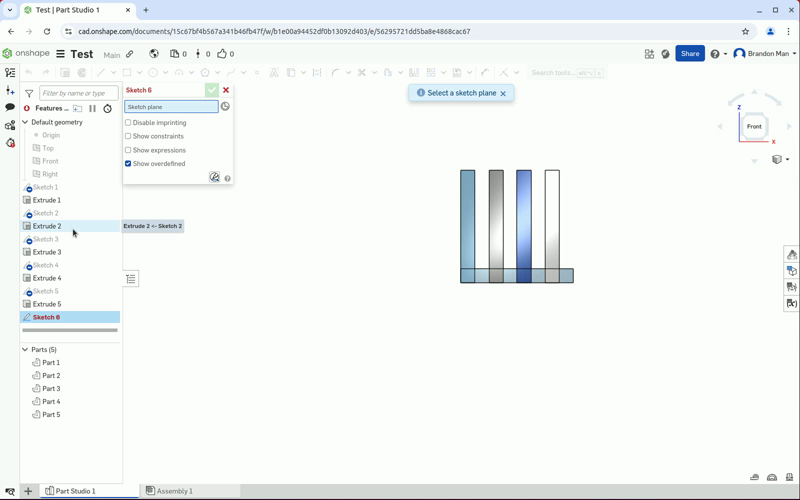
mouse_move(73, 163)
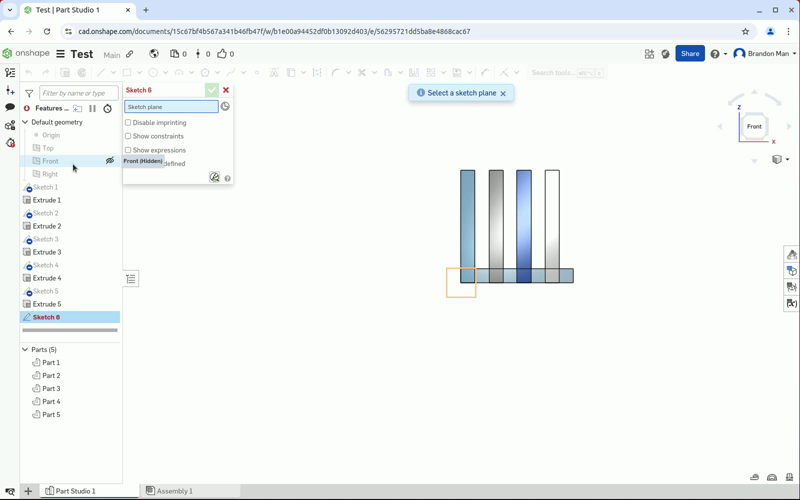
click(73, 163)
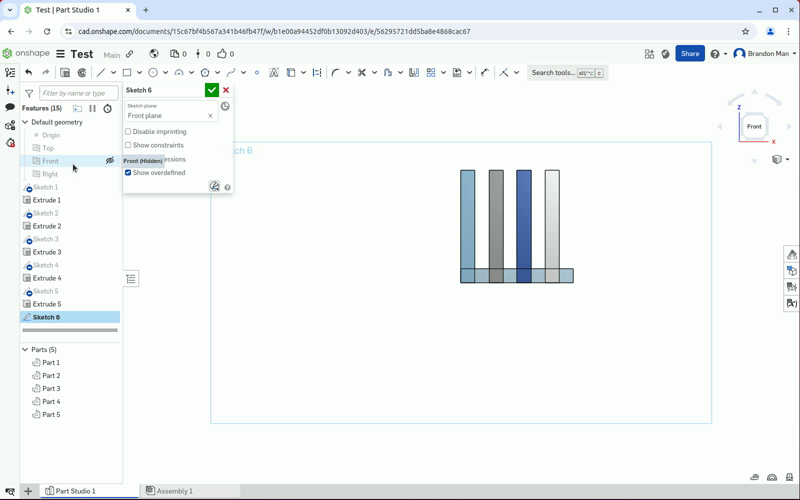
mouse_move(73, 352)
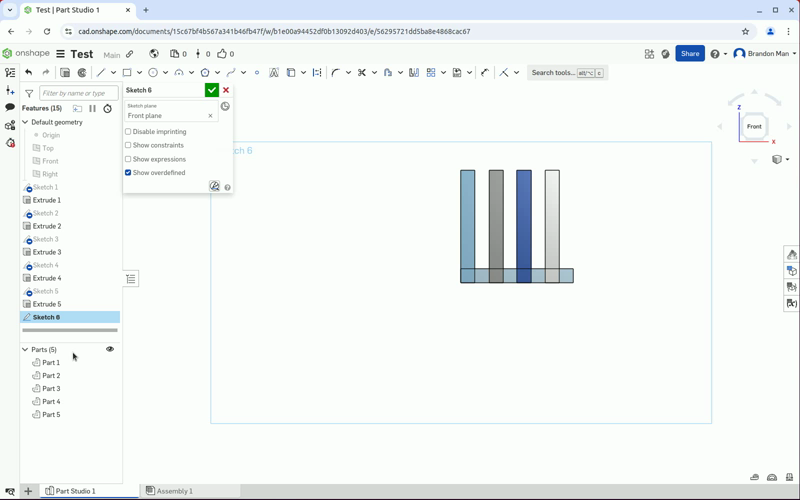
key(y)
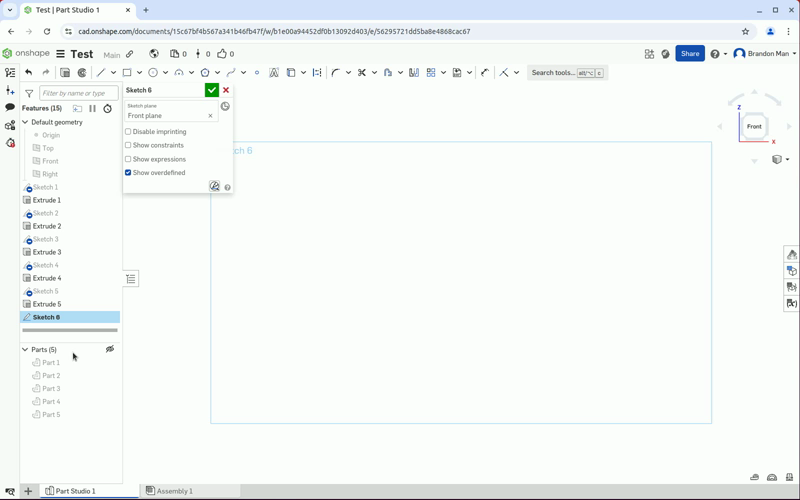
key(l)
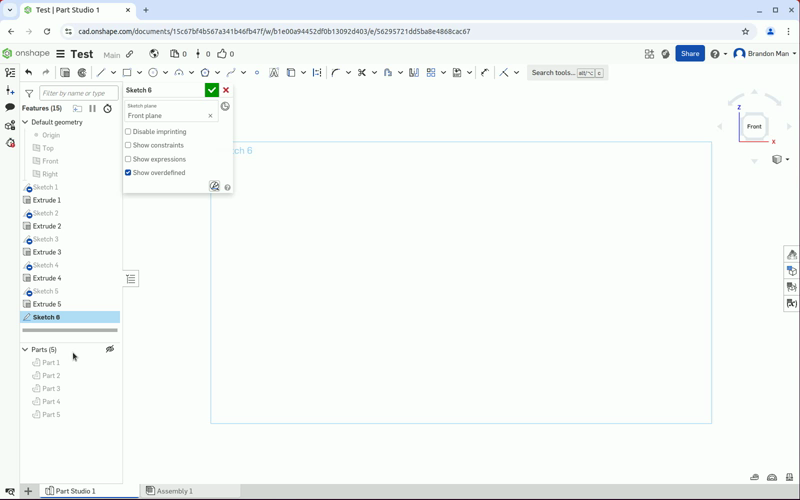
key_down(shift)
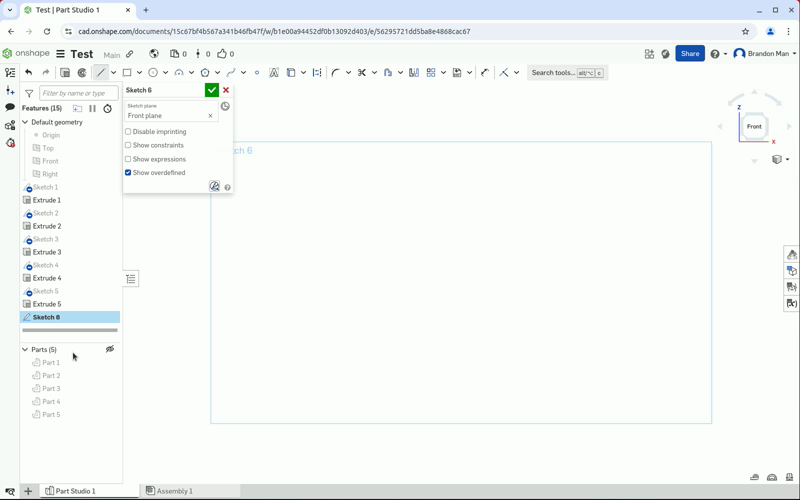
mouse_move(460, 254)
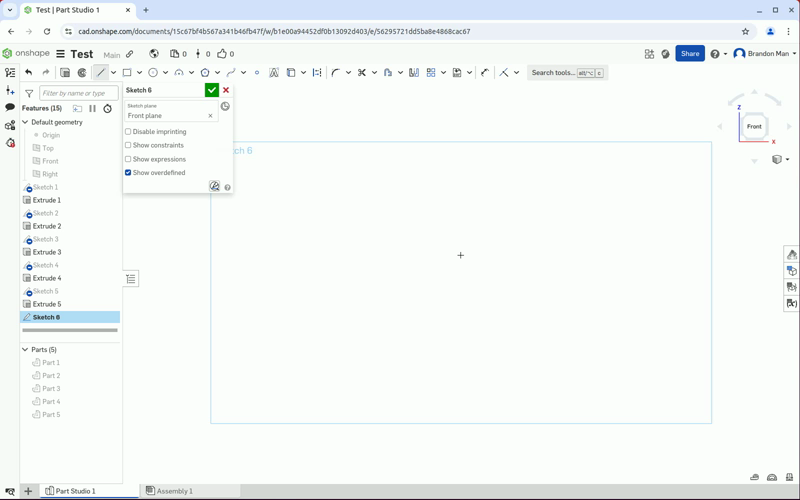
click(460, 254)
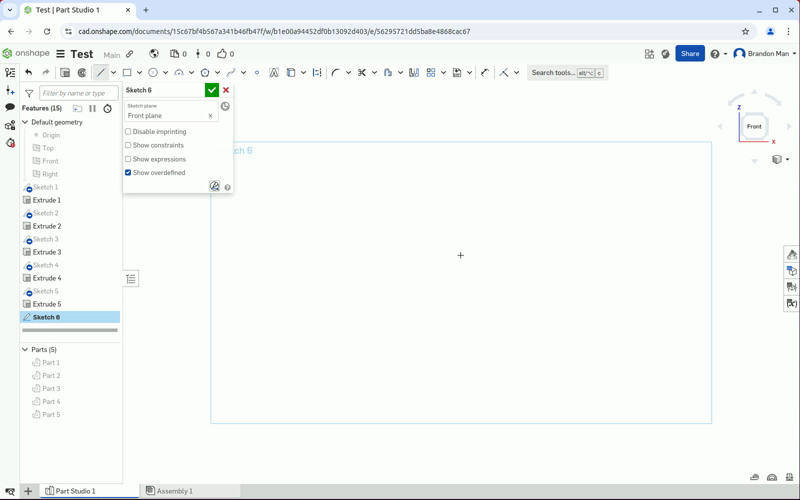
key_up(shift)
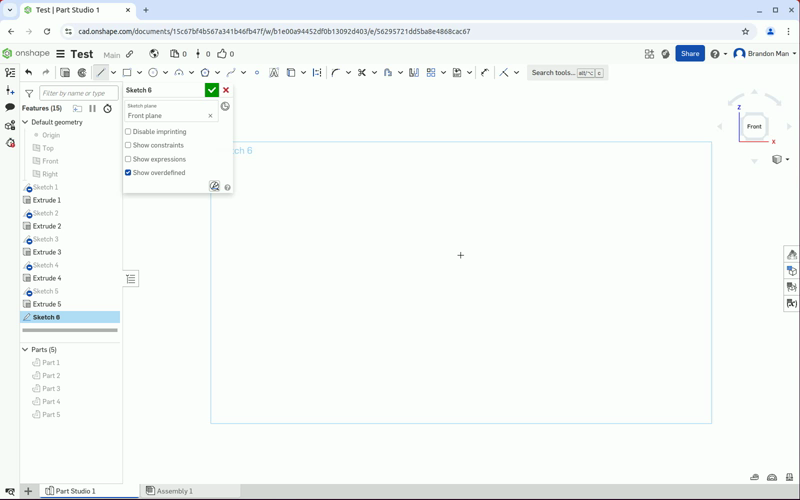
key_down(shift)
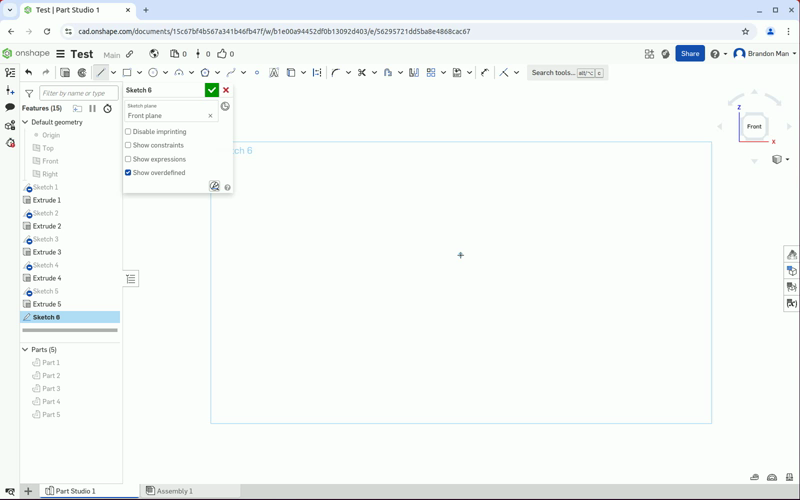
mouse_move(573, 254)
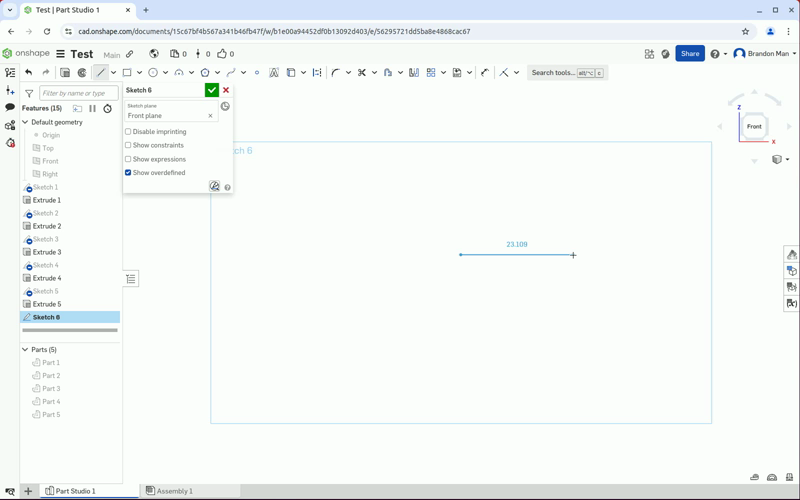
click(573, 254)
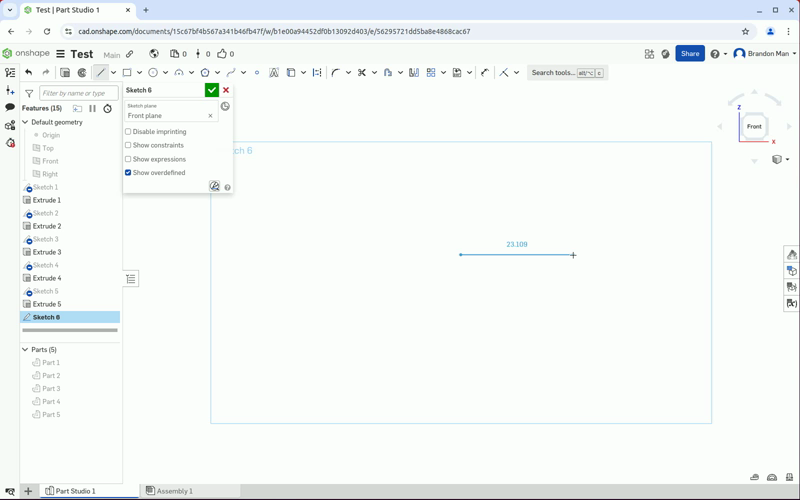
key_up(shift)
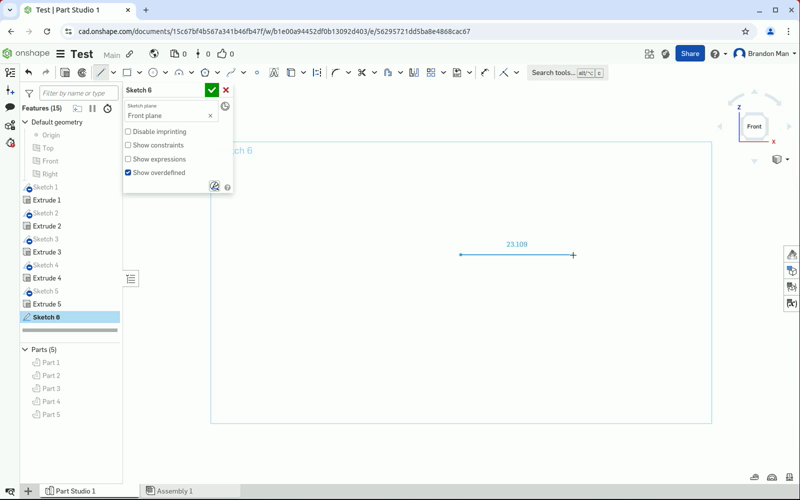
key_down(shift)
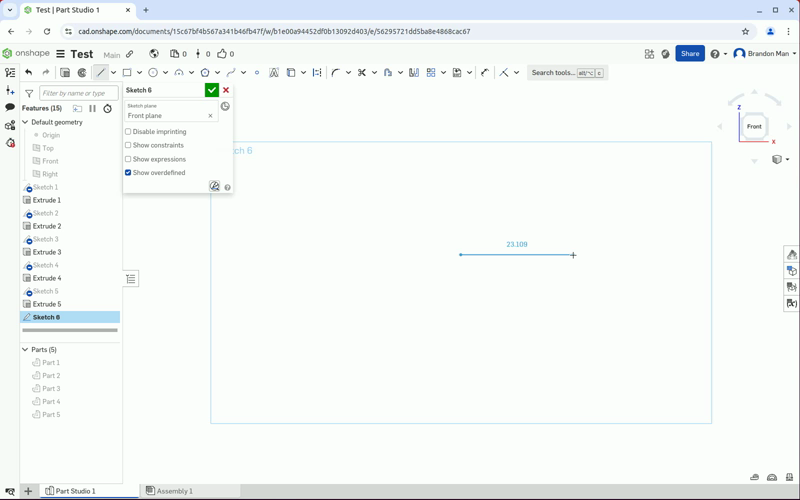
mouse_move(589, 254)
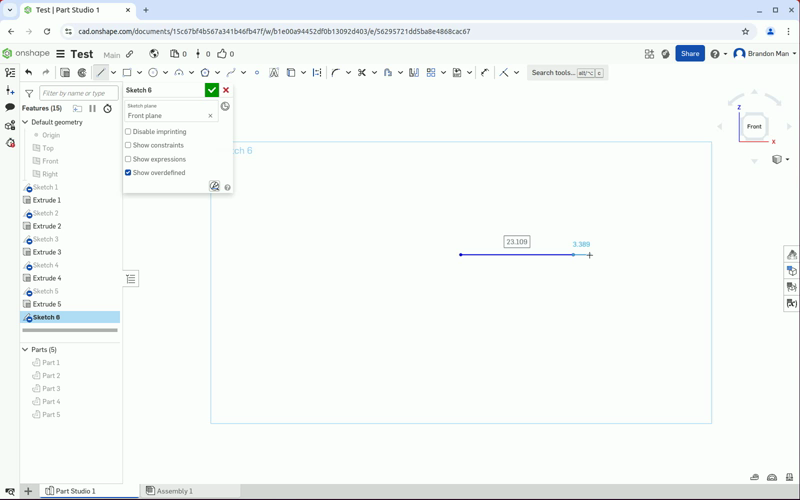
mouse_move(573, 240)
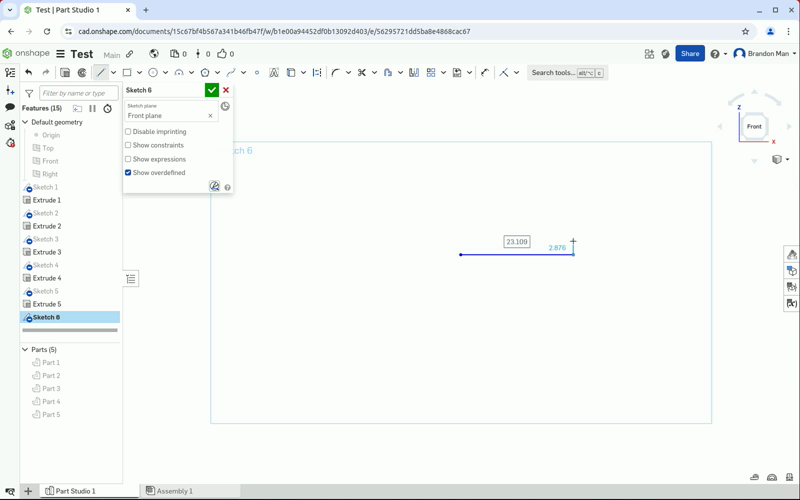
click(573, 240)
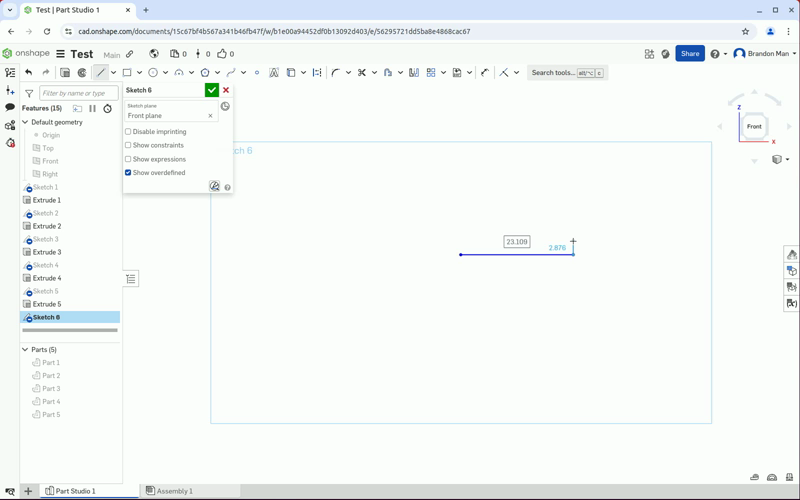
key_up(shift)
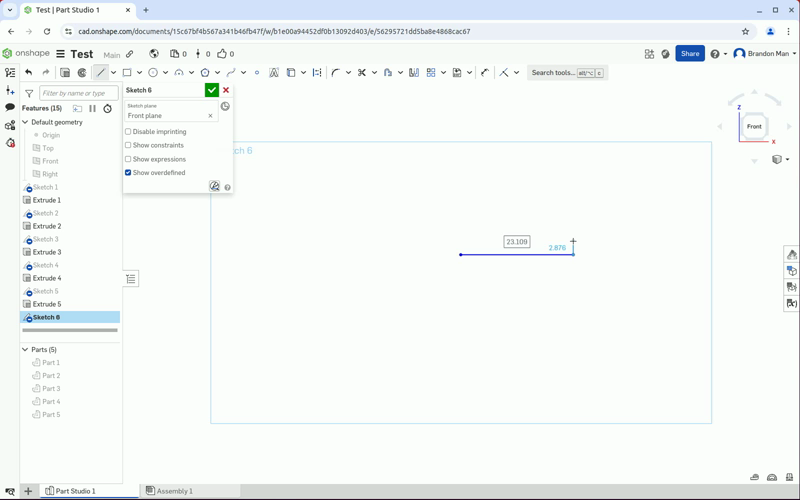
key_down(shift)
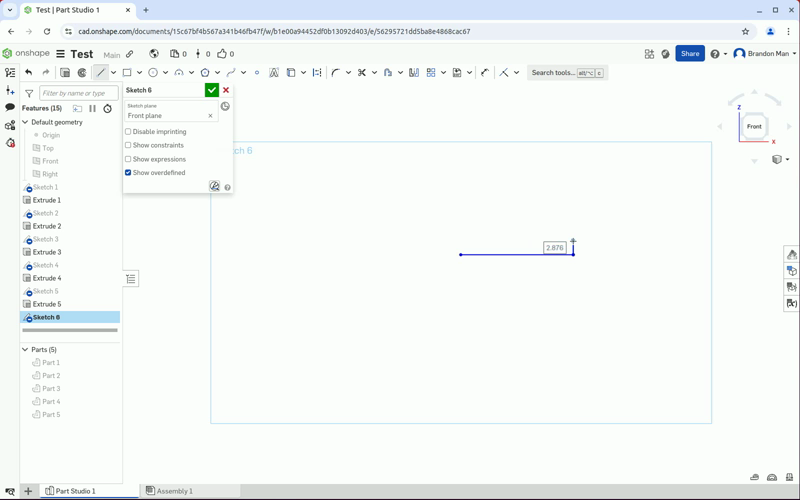
mouse_move(460, 240)
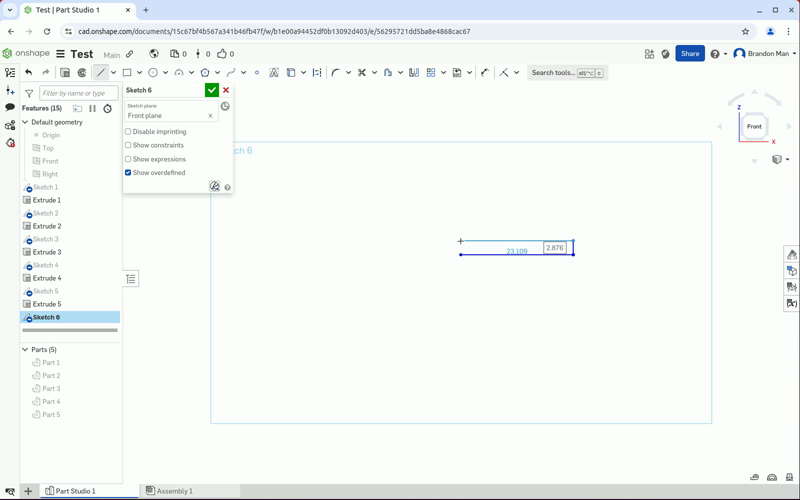
click(460, 240)
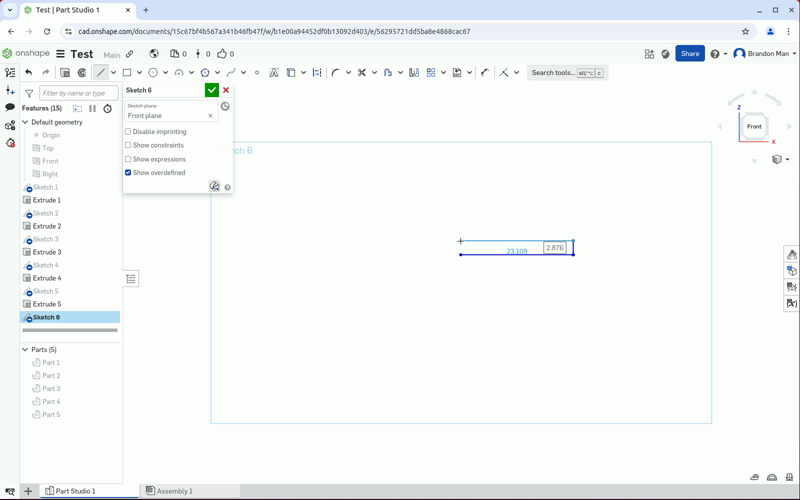
key_up(shift)
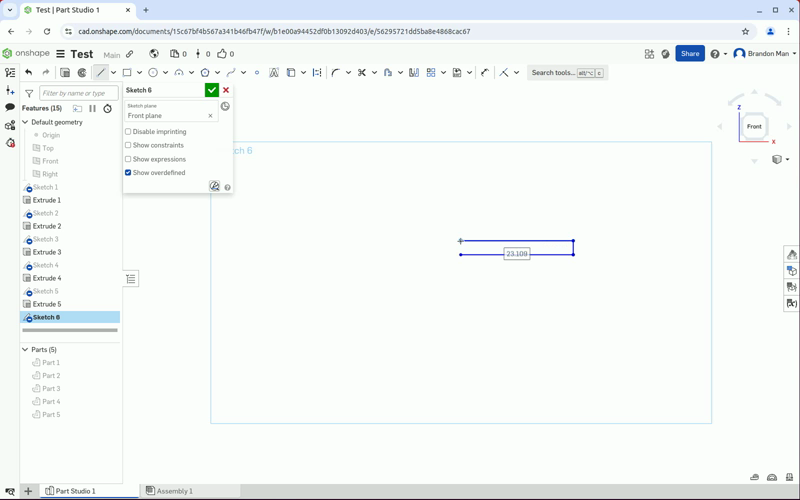
mouse_move(490, 240)
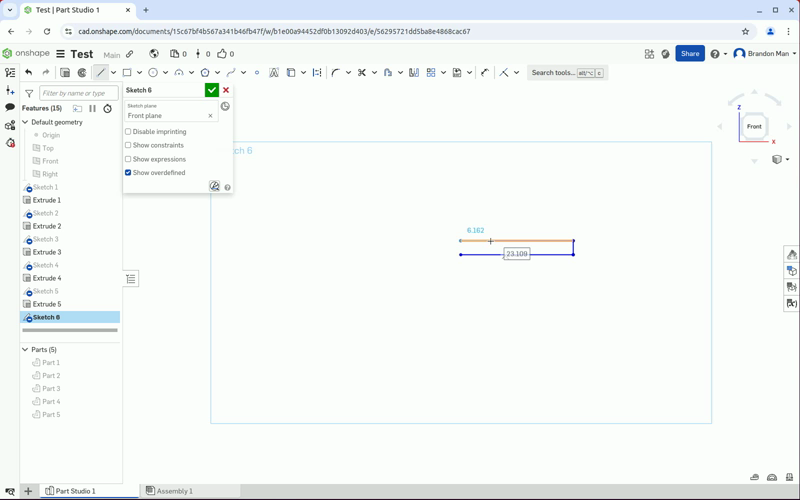
key_down(shift)
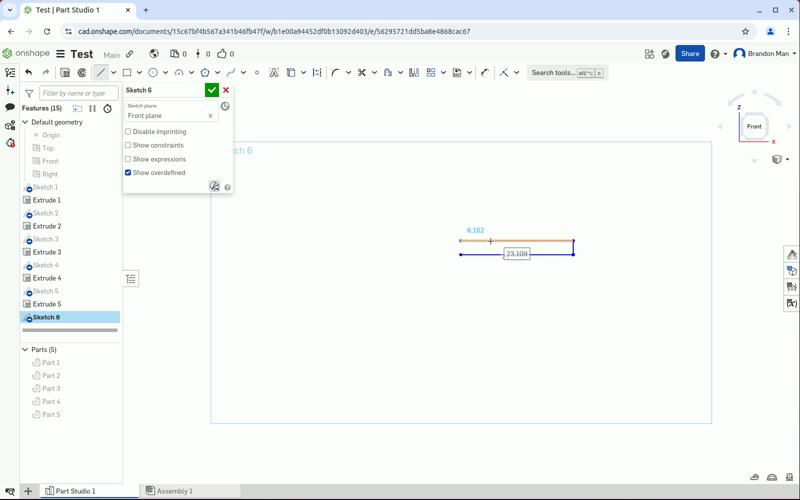
mouse_move(460, 254)
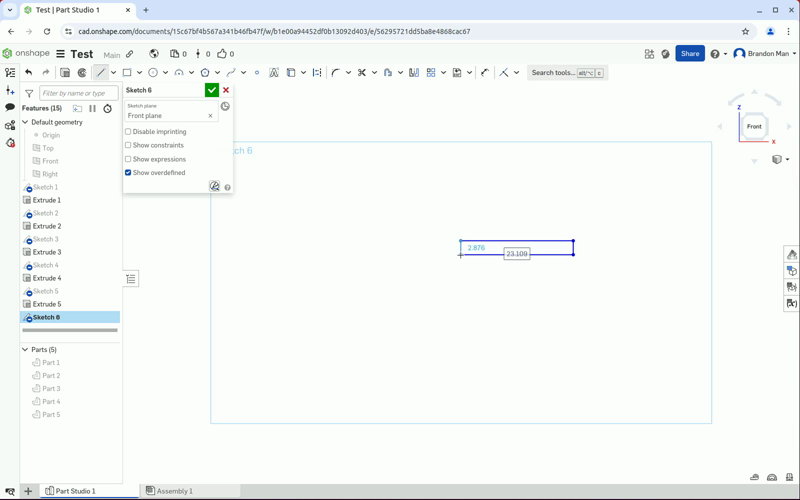
key_up(shift)
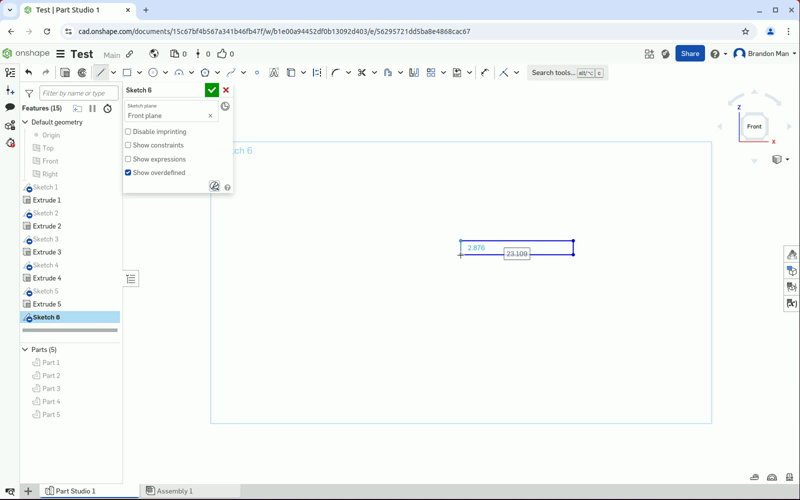
click(460, 254)
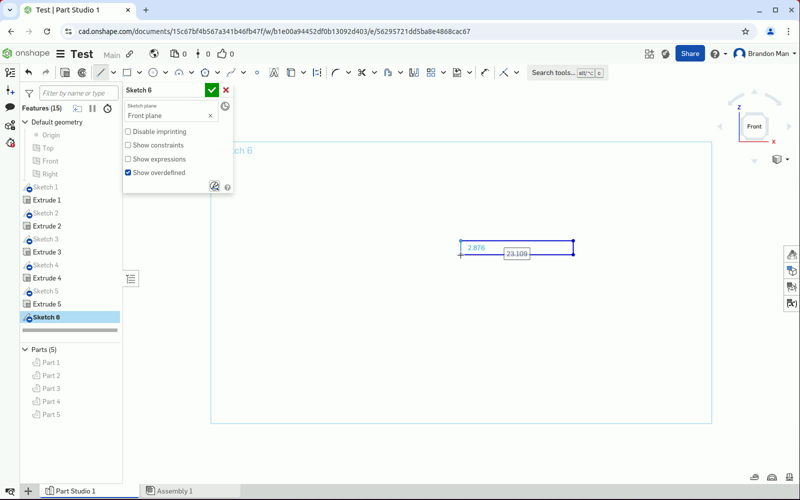
key(esc)
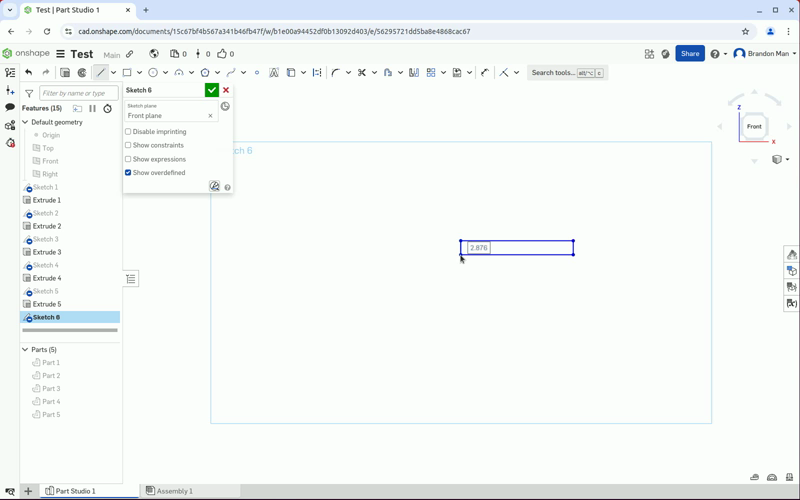
mouse_move(507, 244)
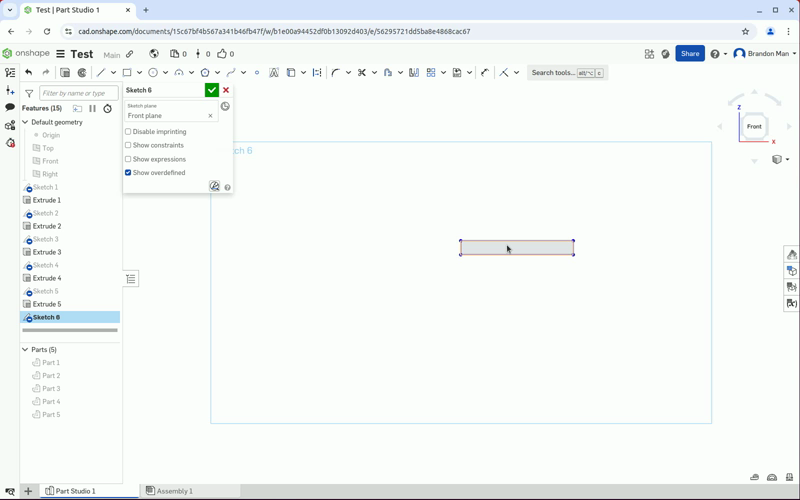
scroll(6)
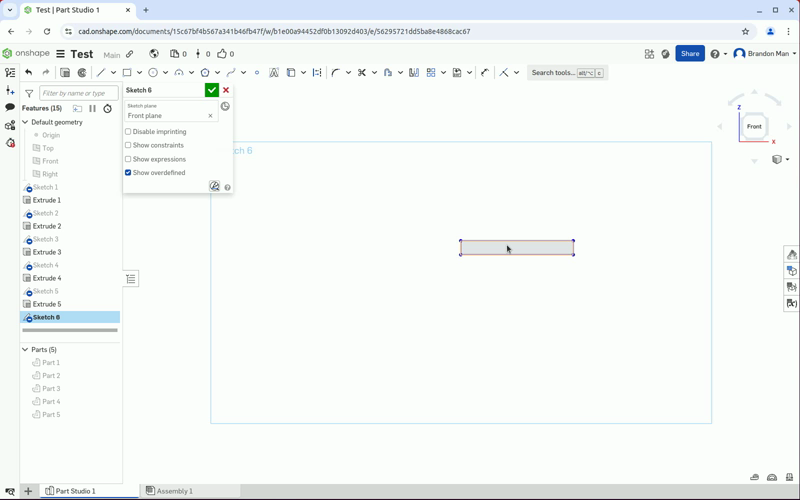
scroll(6)
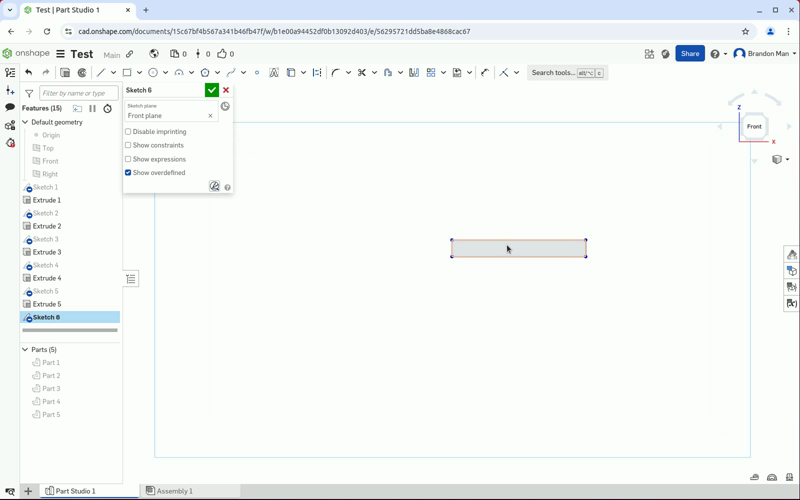
scroll(6)
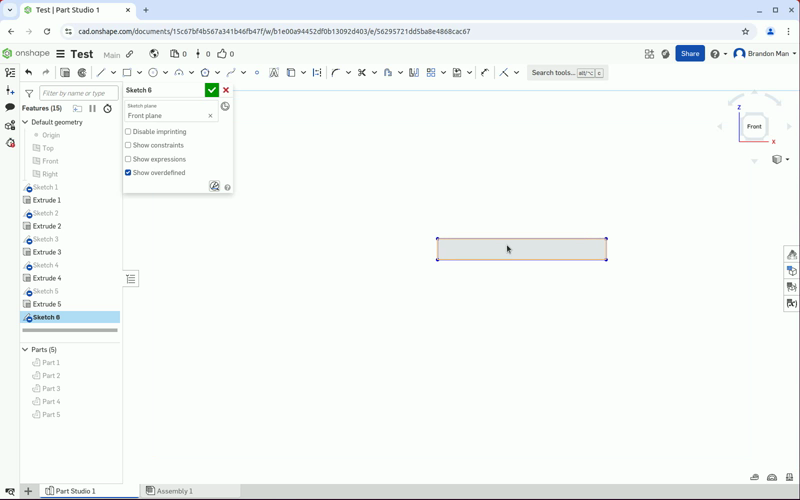
scroll(6)
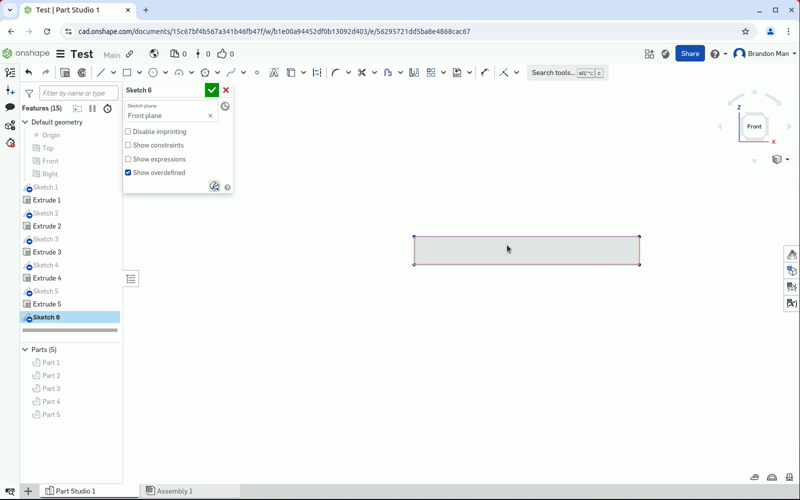
scroll(6)
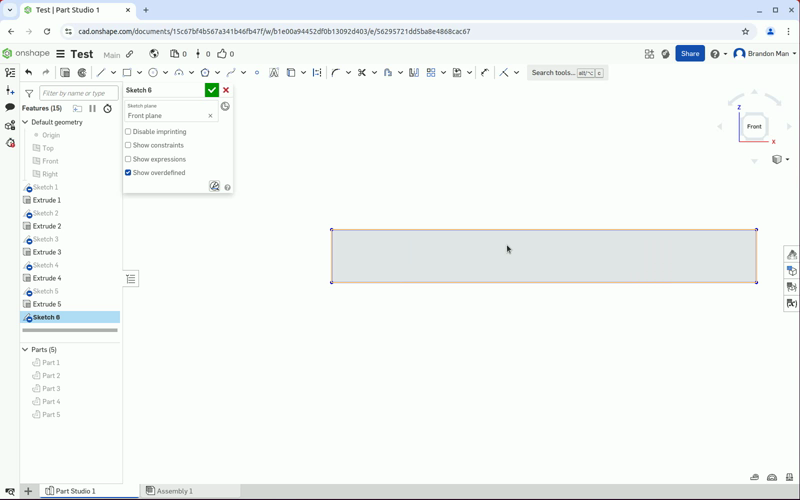
scroll(6)
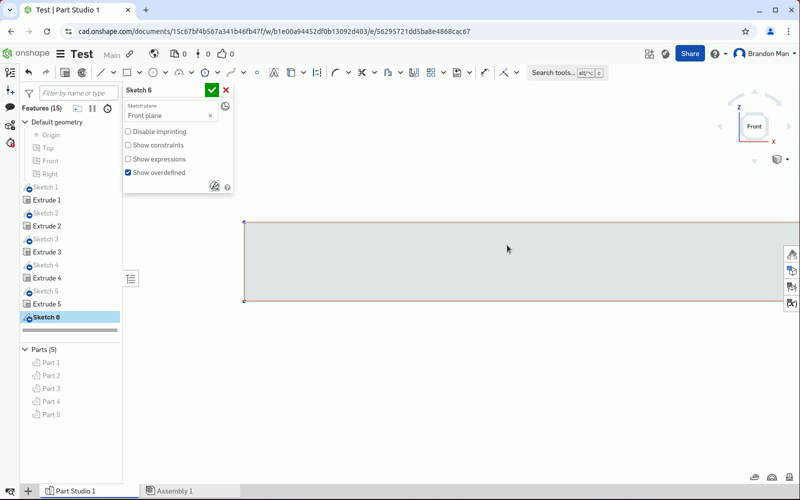
scroll(6)
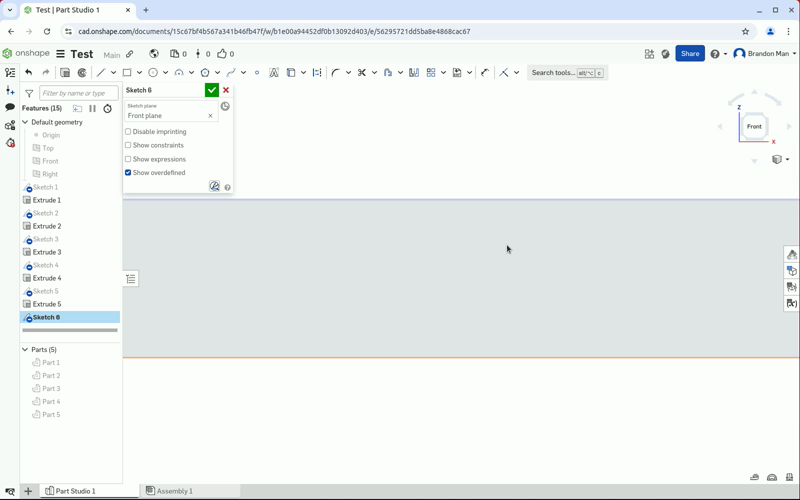
click(507, 244)
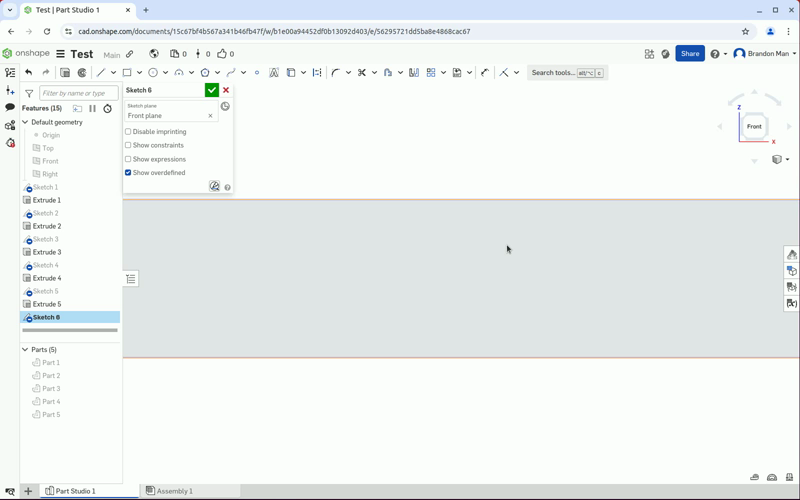
scroll(-6)
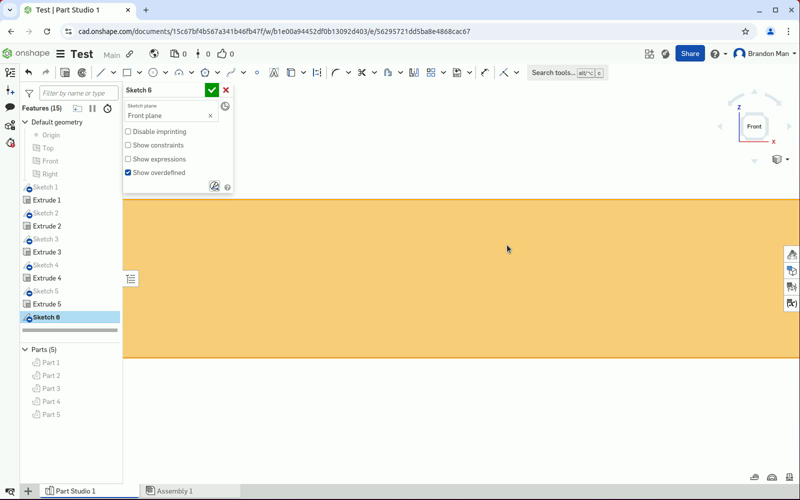
scroll(-6)
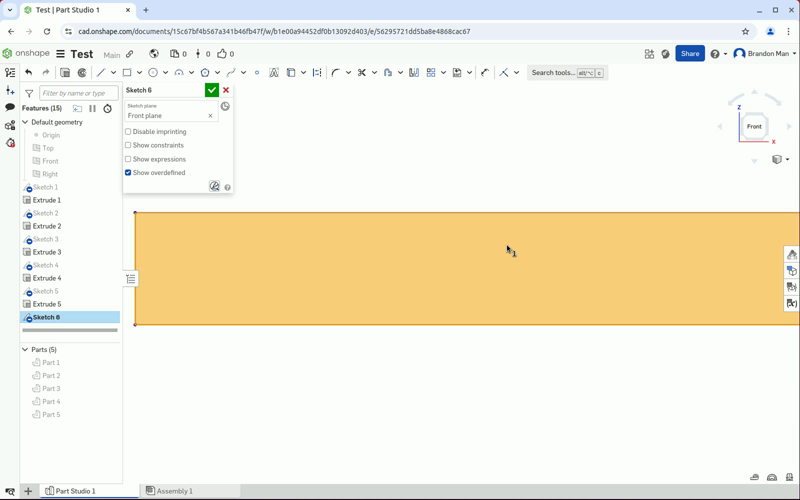
scroll(-6)
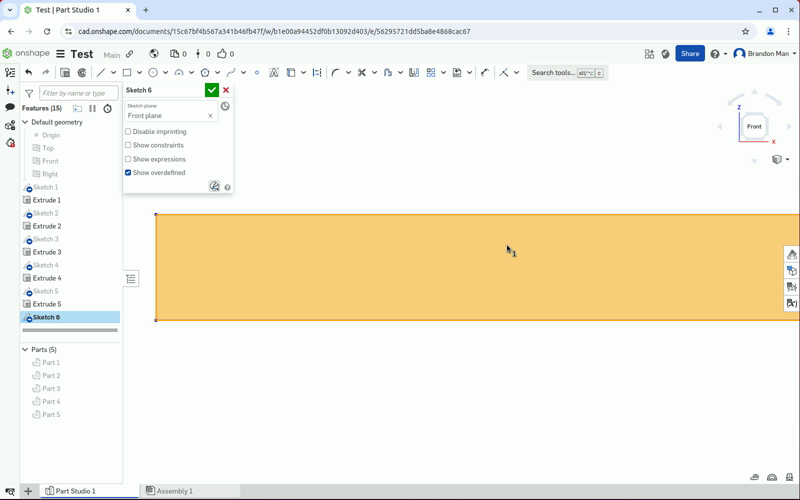
scroll(-6)
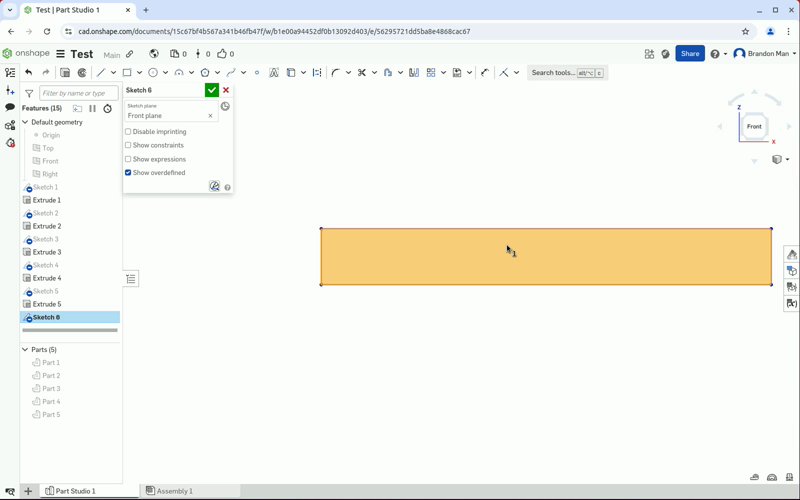
scroll(-6)
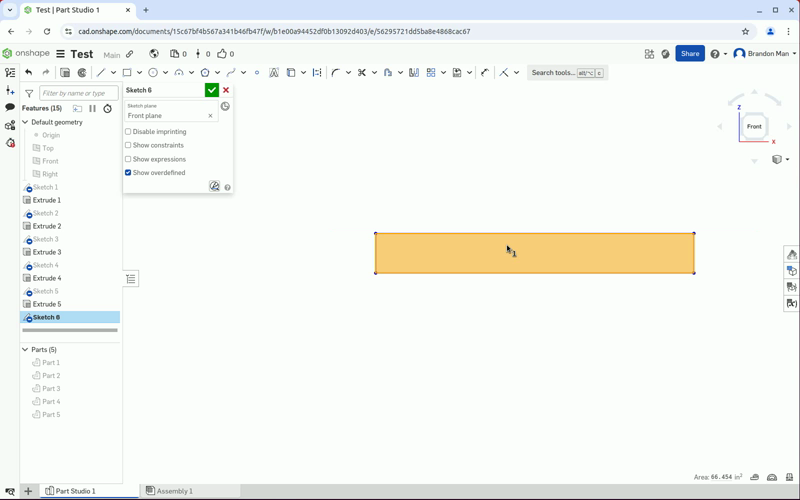
scroll(-6)
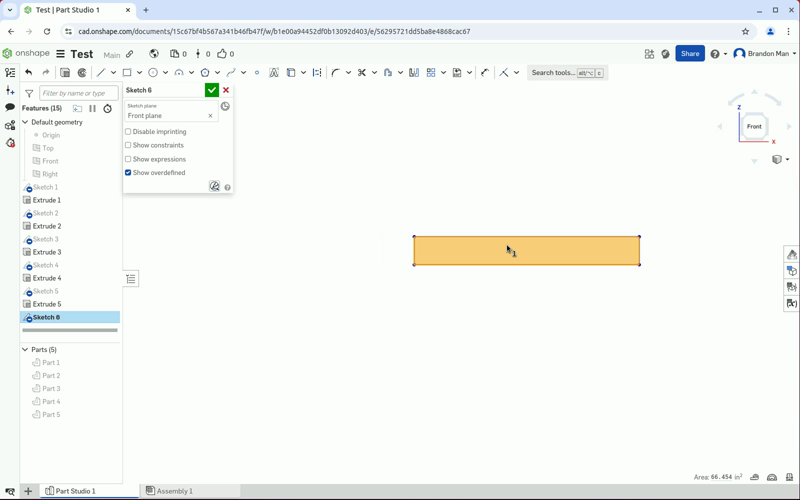
scroll(-6)
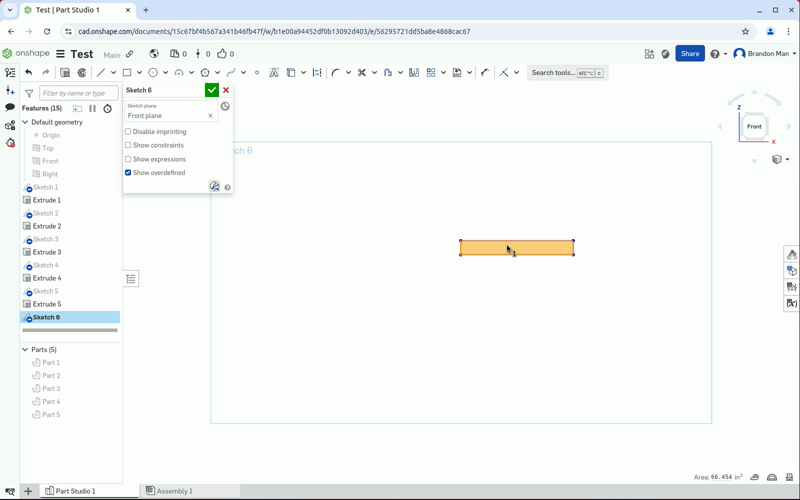
mouse_move(73, 352)
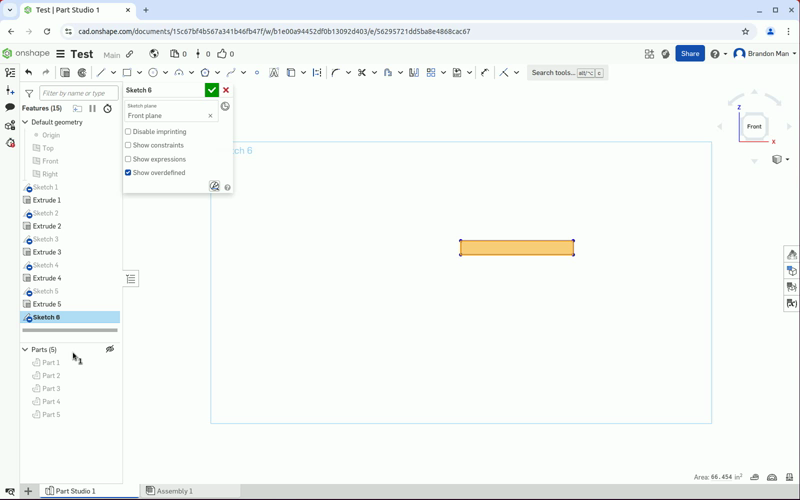
key(shift+y)
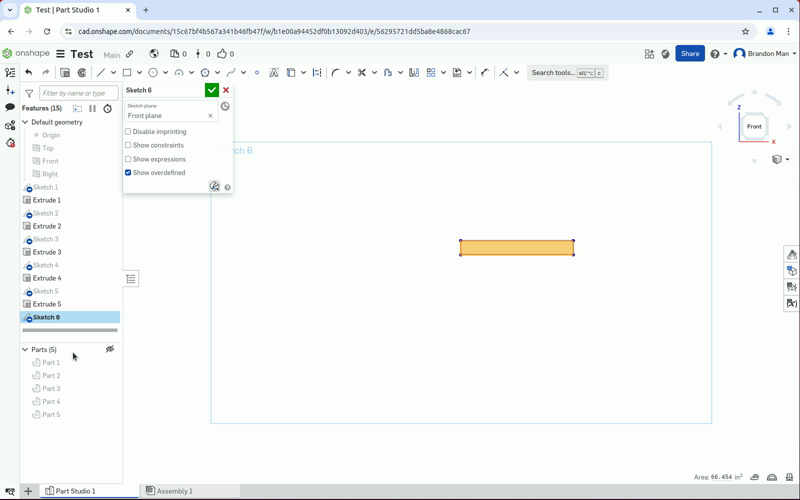
key(shift+e)
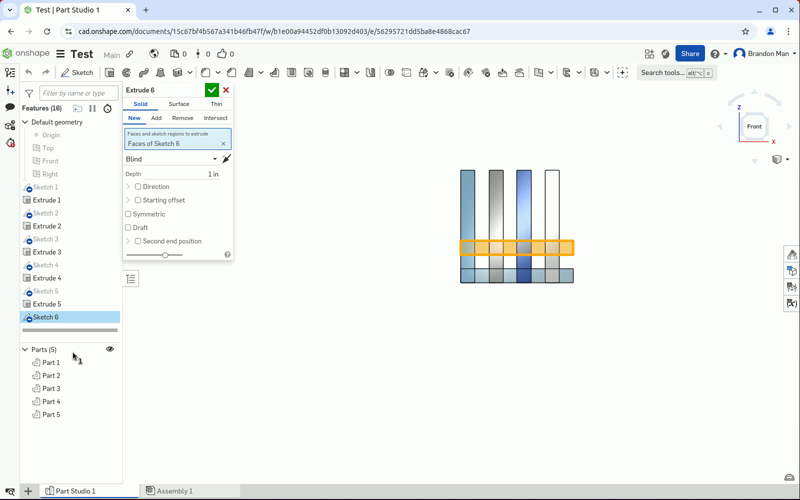
mouse_move(143, 106)
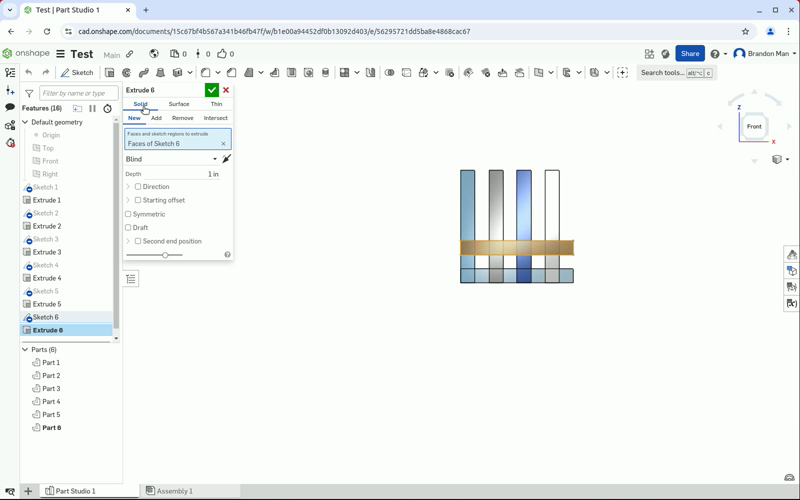
click(143, 106)
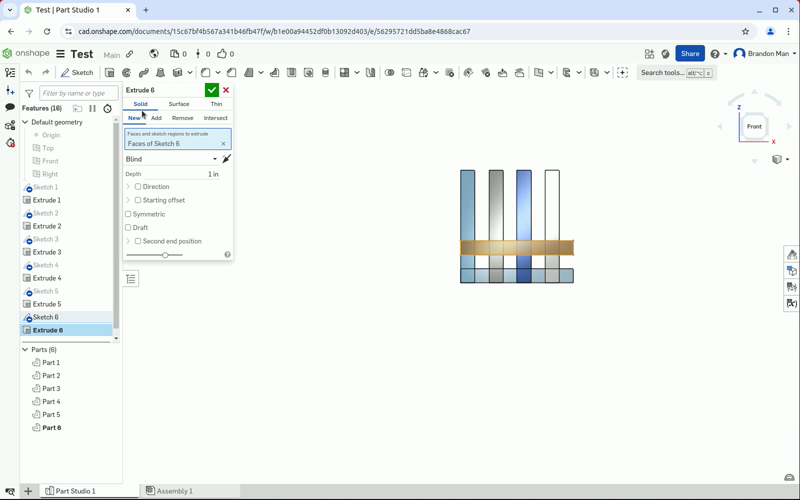
mouse_move(137, 120)
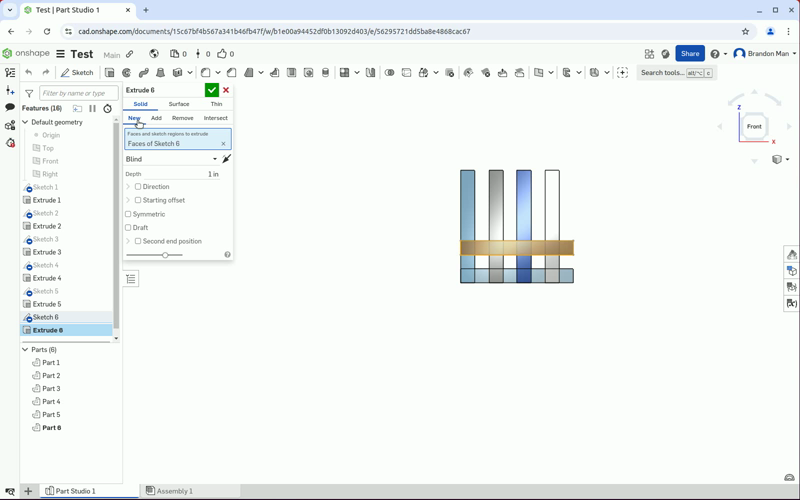
click(137, 120)
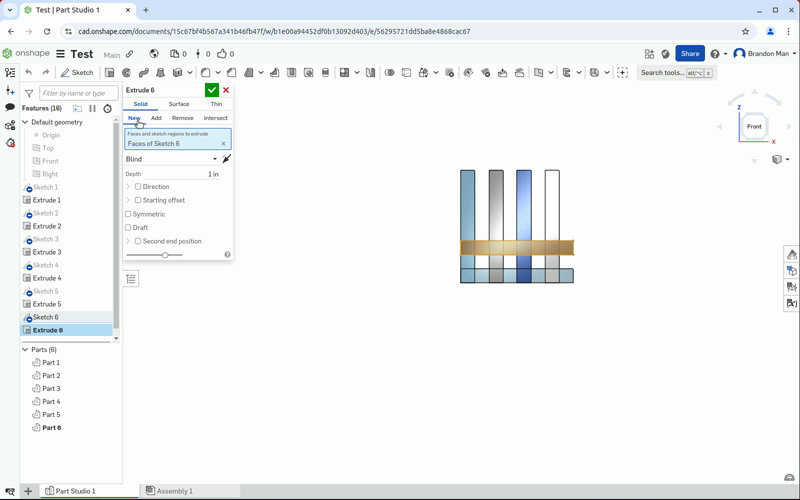
key(tab, 4)
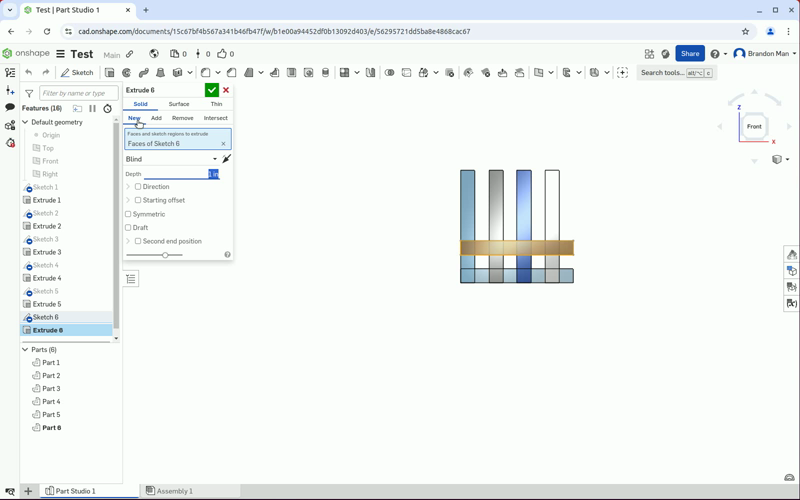
text(-23.108)
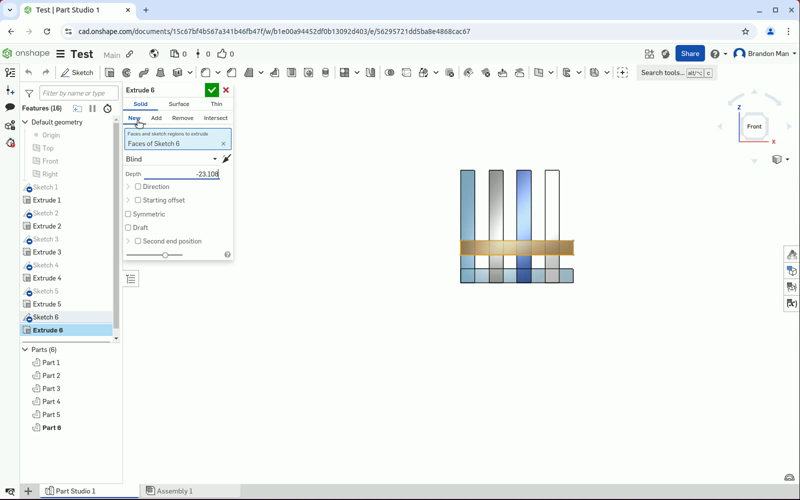
key(enter)
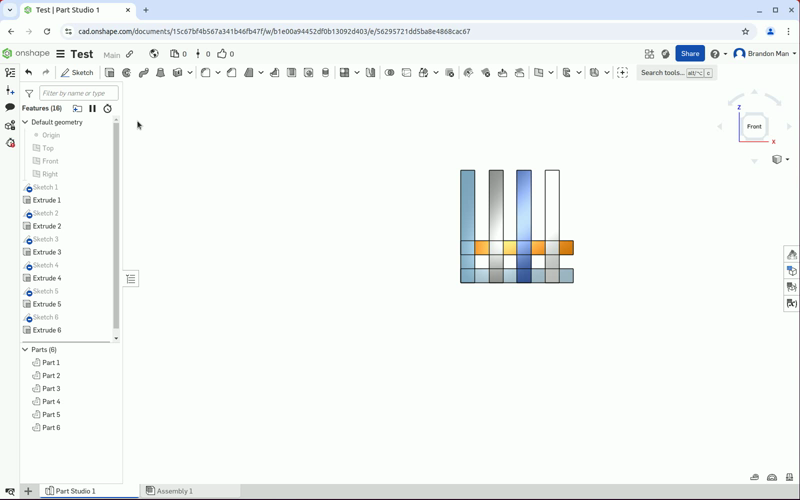
key(shift+h)
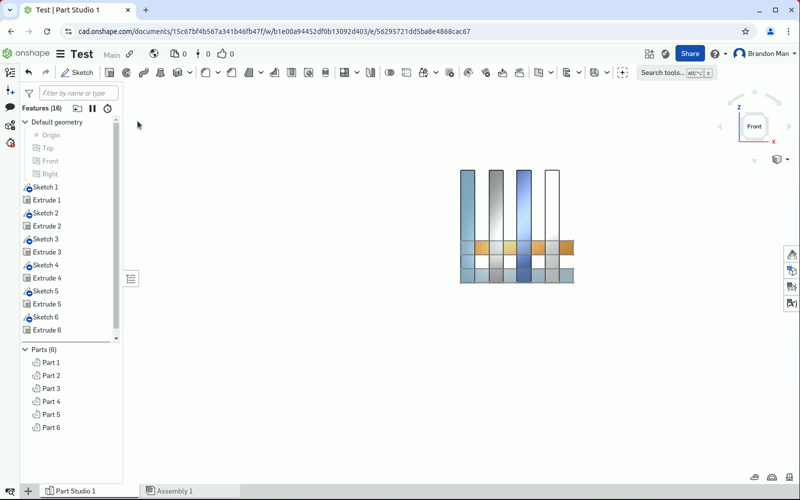
key(shift+h)
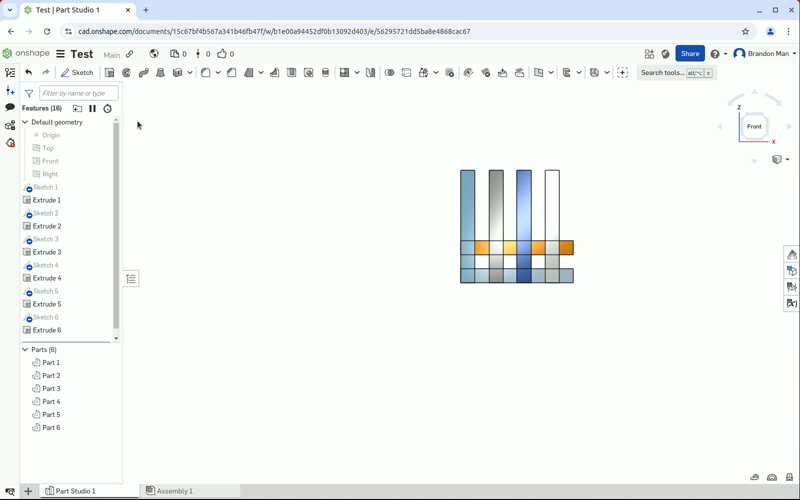
mouse_move(69, 189)
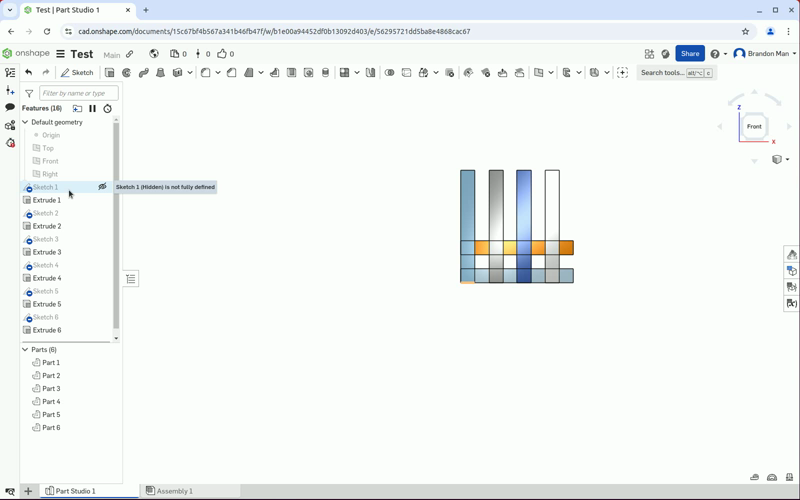
click(69, 189)
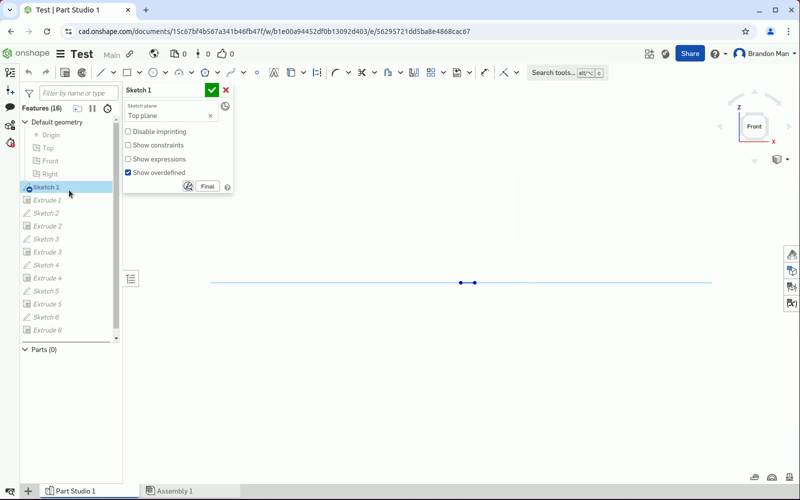
mouse_move(229, 92)
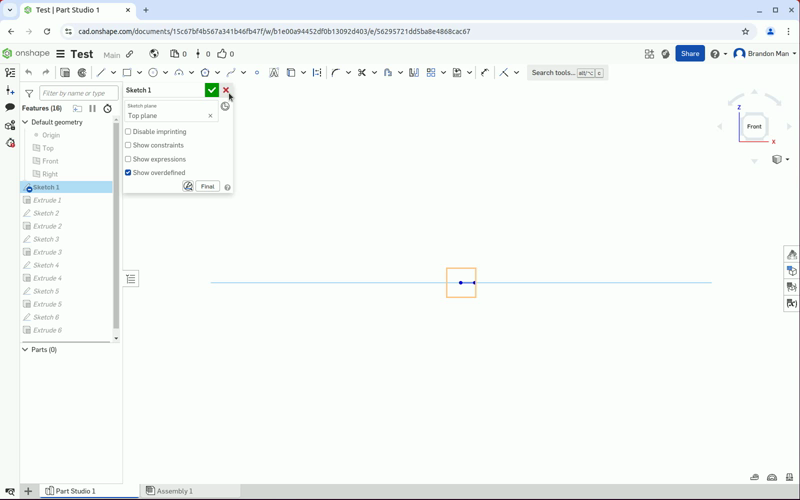
click(229, 92)
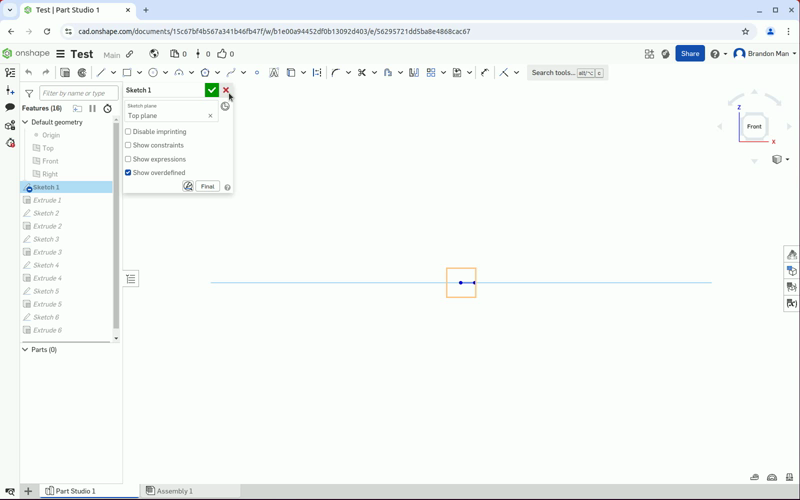
key(shift+s)
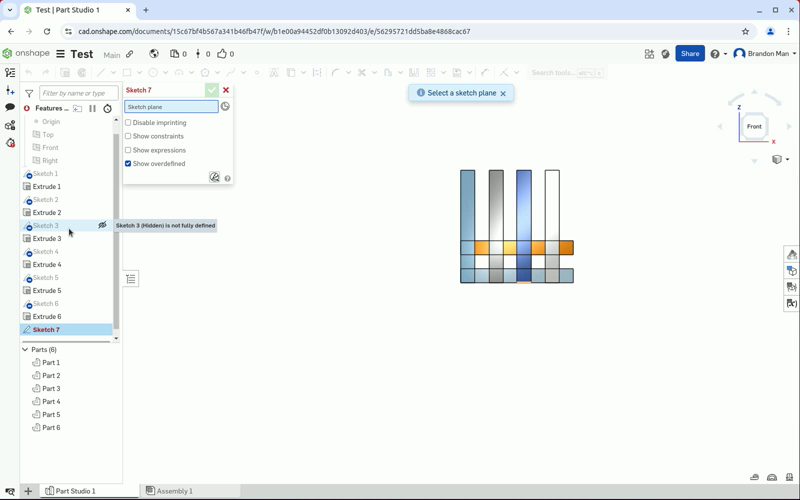
scroll(3)
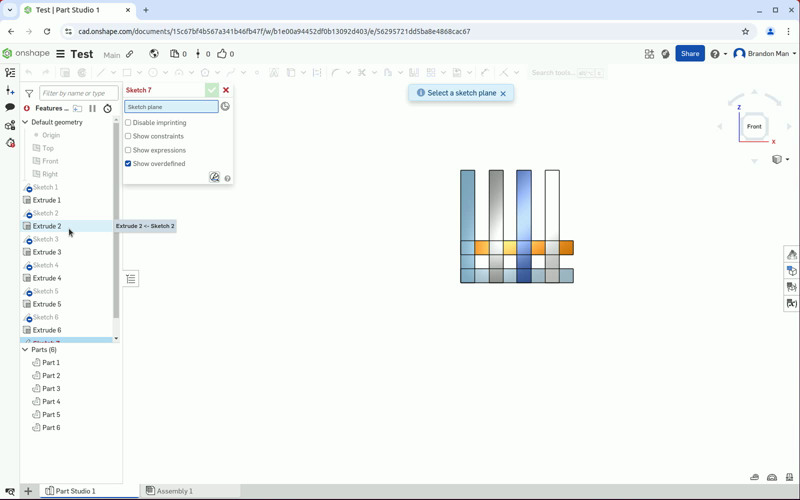
mouse_move(69, 163)
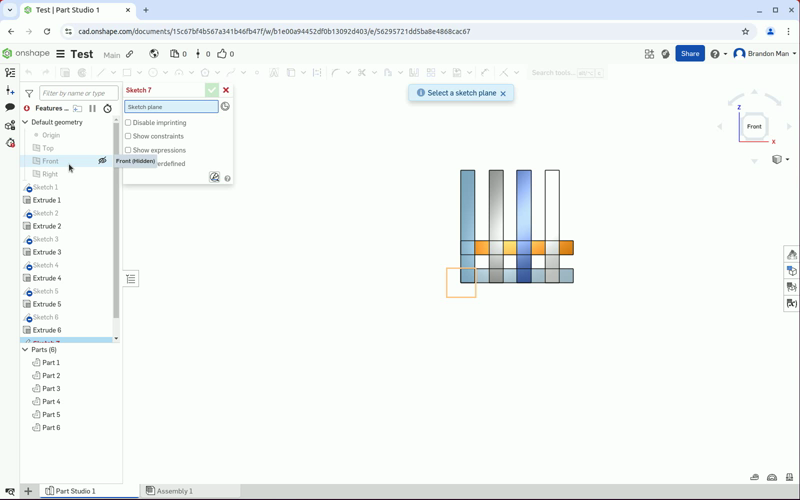
click(69, 163)
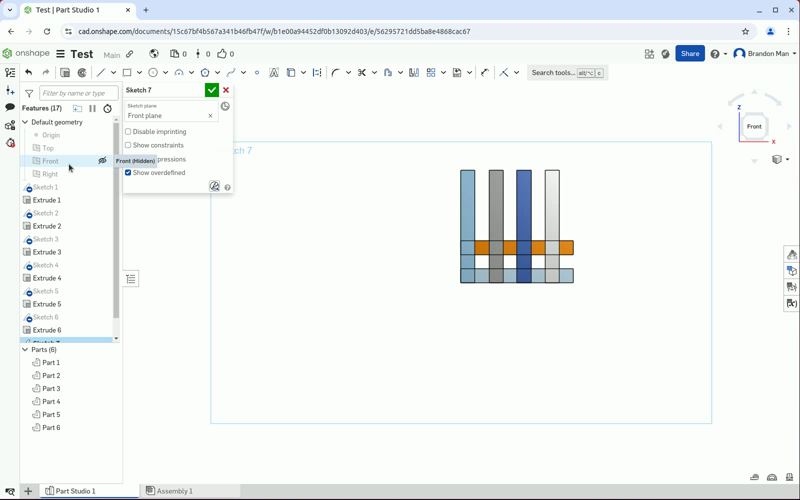
mouse_move(73, 352)
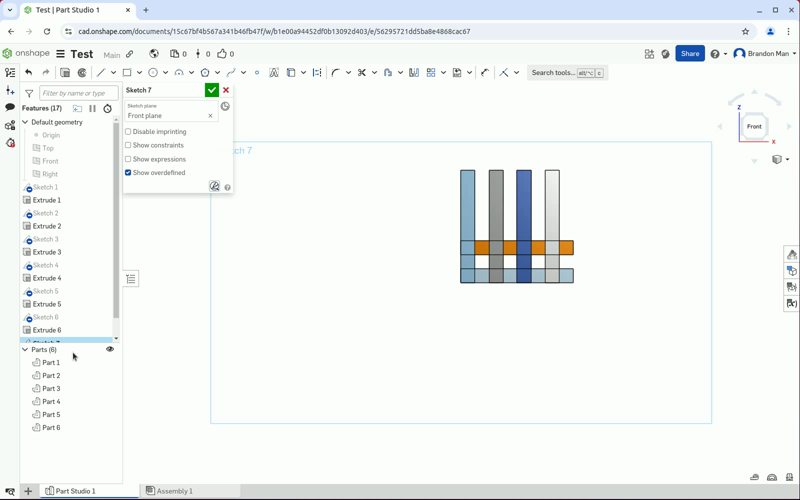
key(y)
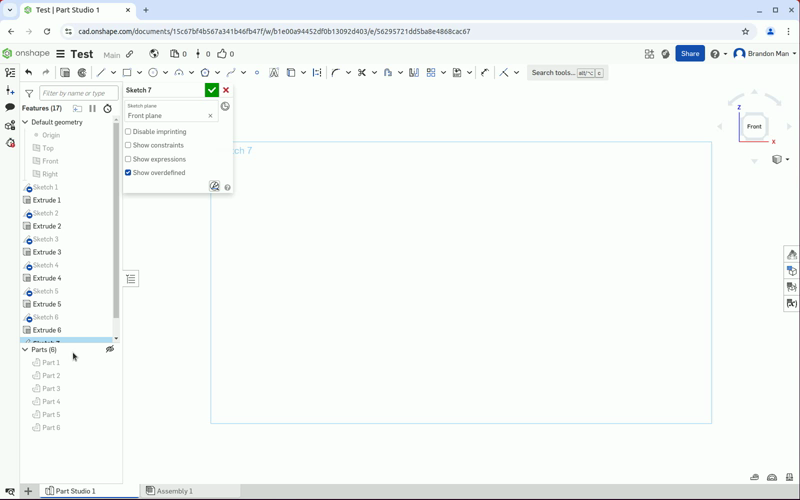
key(l)
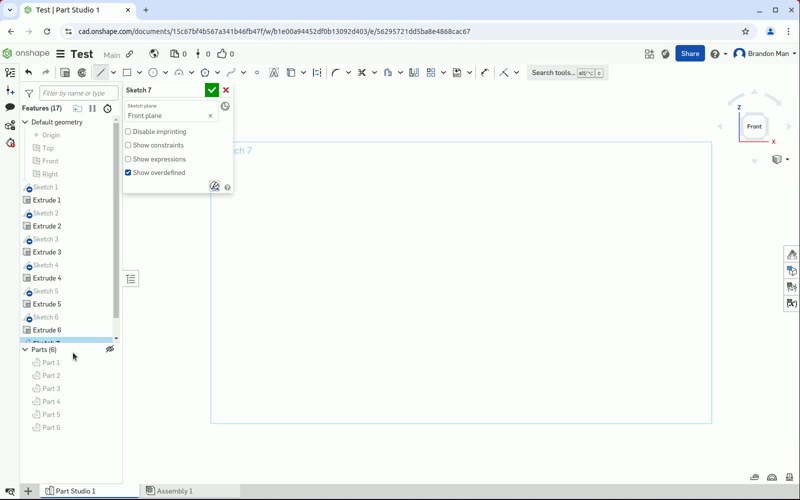
key_down(shift)
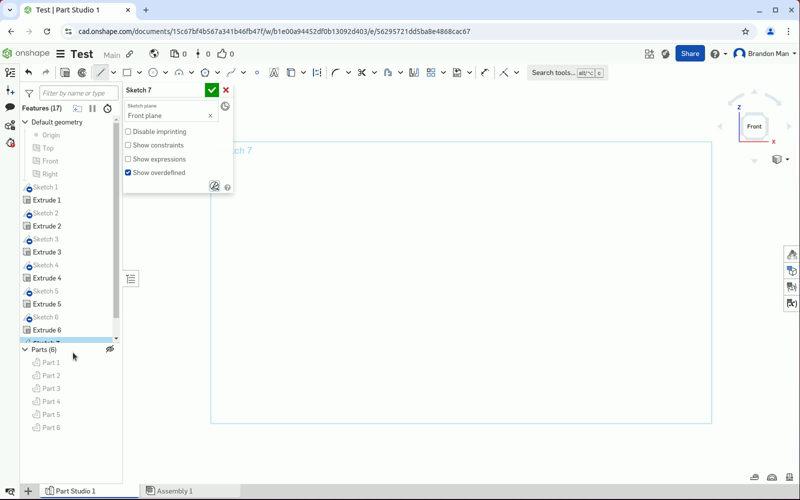
mouse_move(460, 226)
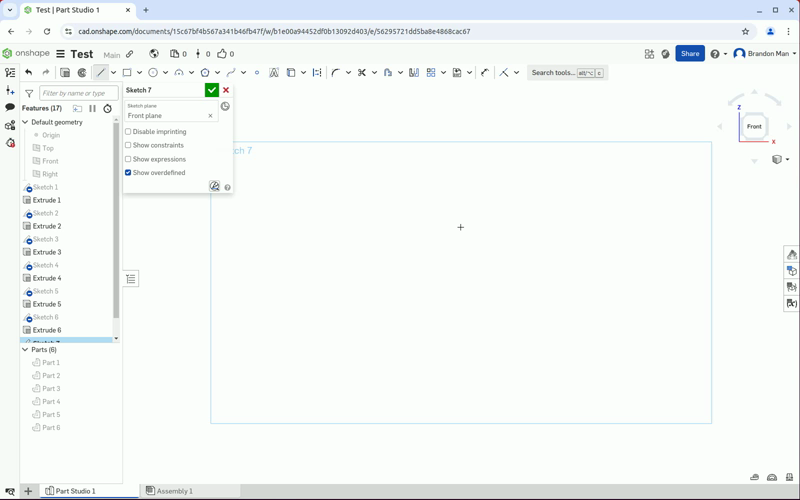
click(460, 226)
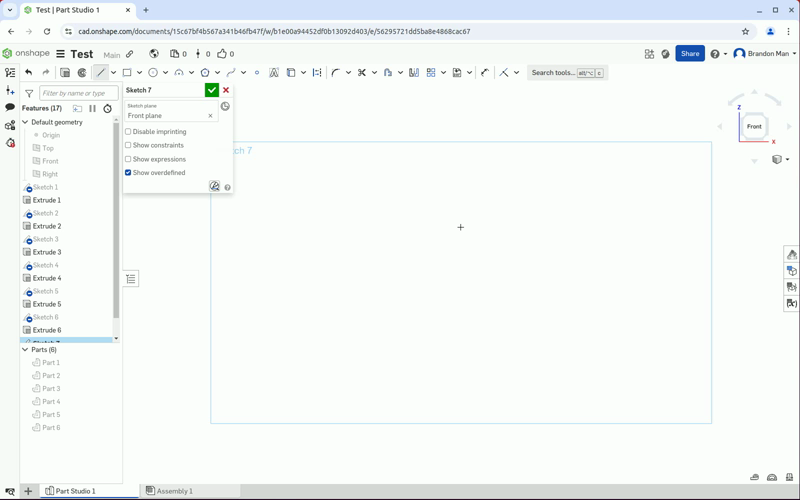
key_up(shift)
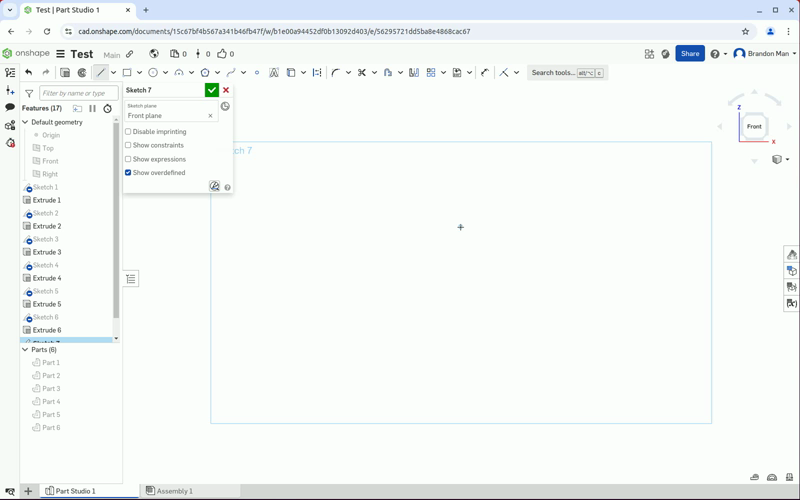
key_down(shift)
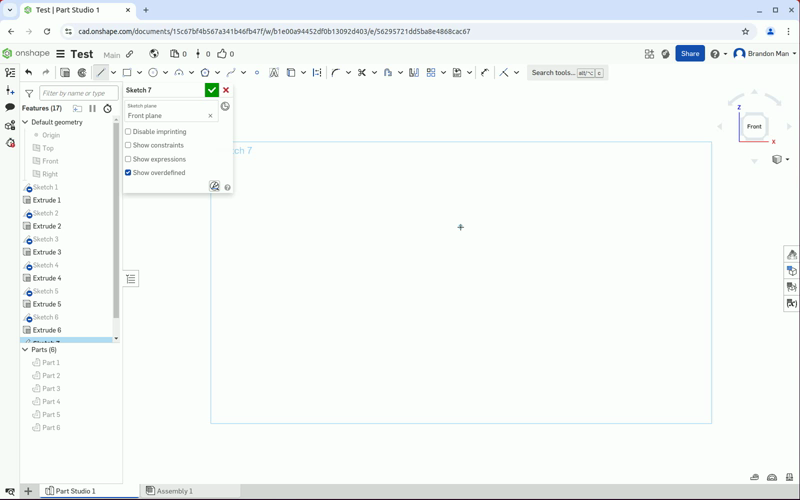
mouse_move(573, 226)
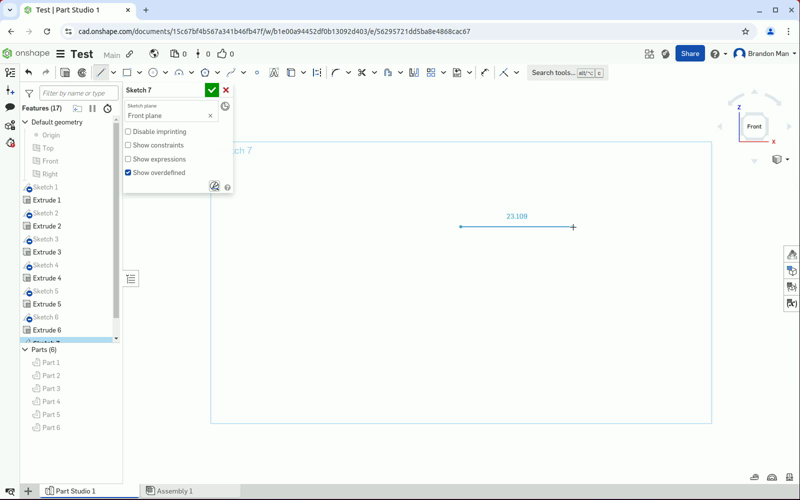
click(573, 226)
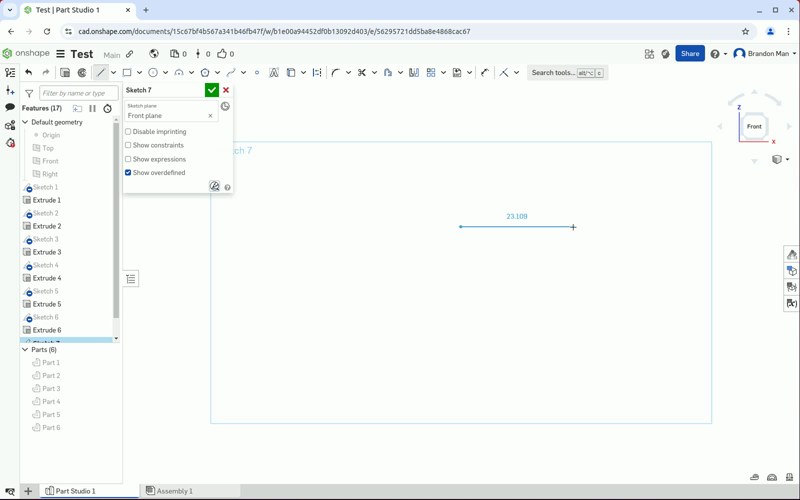
key_up(shift)
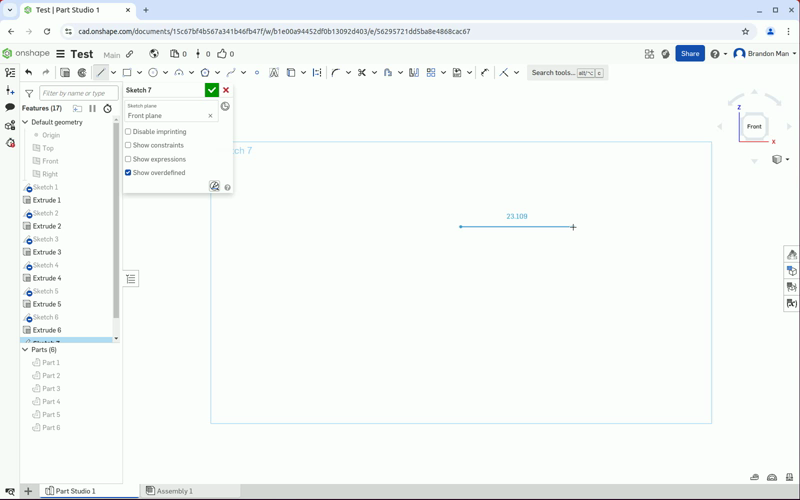
key_down(shift)
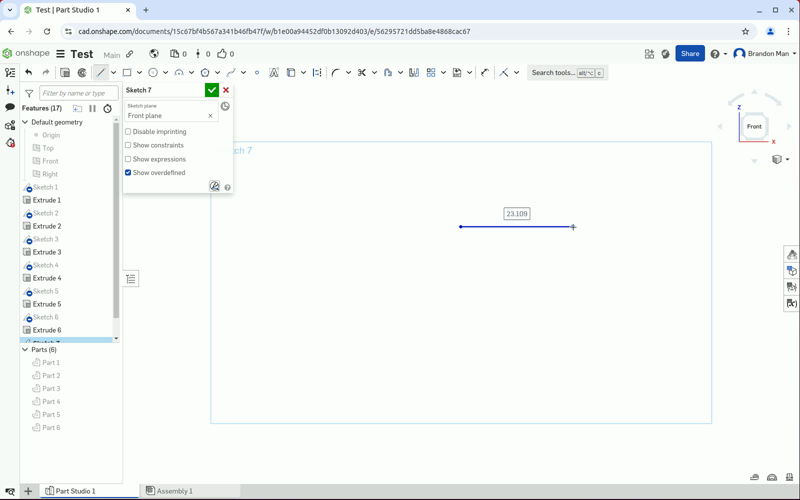
mouse_move(589, 226)
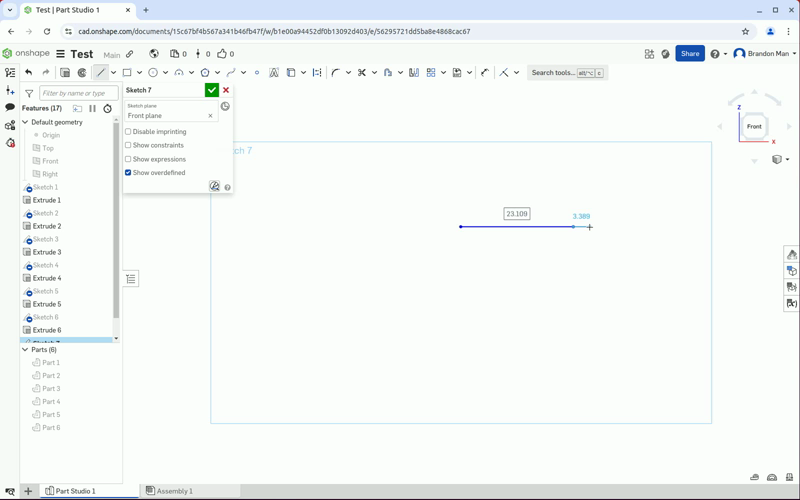
mouse_move(573, 212)
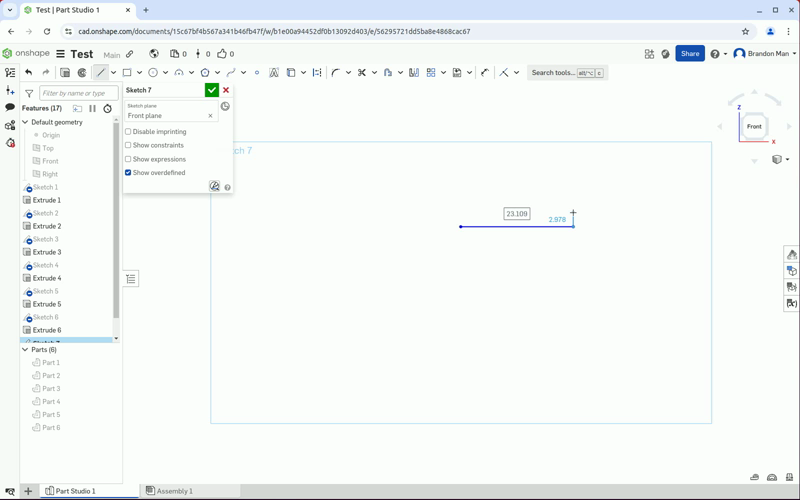
click(573, 212)
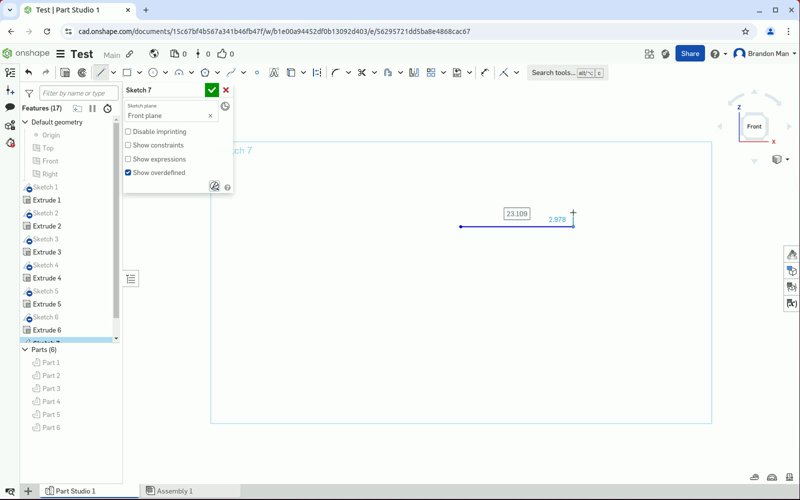
key_up(shift)
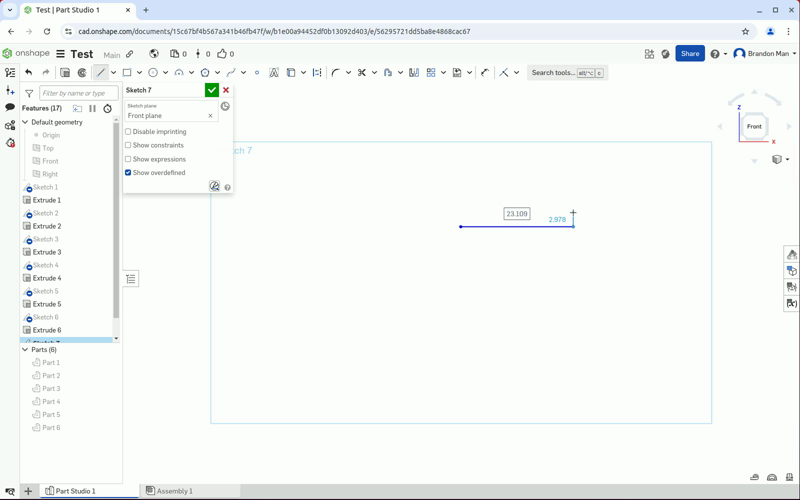
key_down(shift)
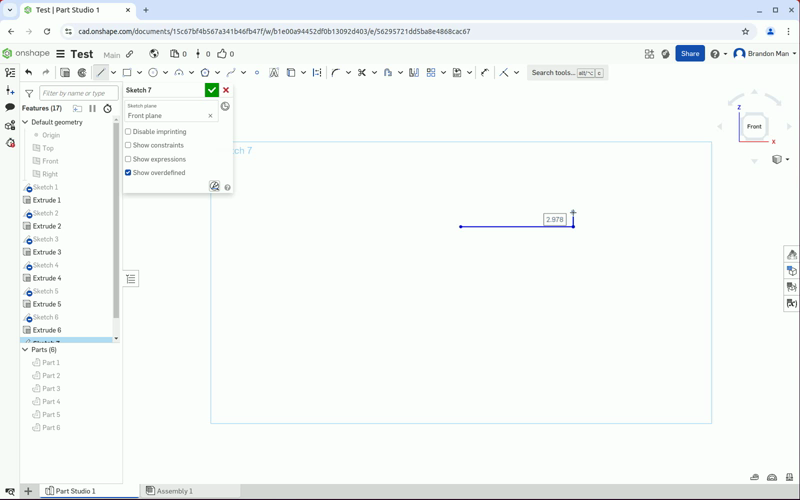
mouse_move(460, 212)
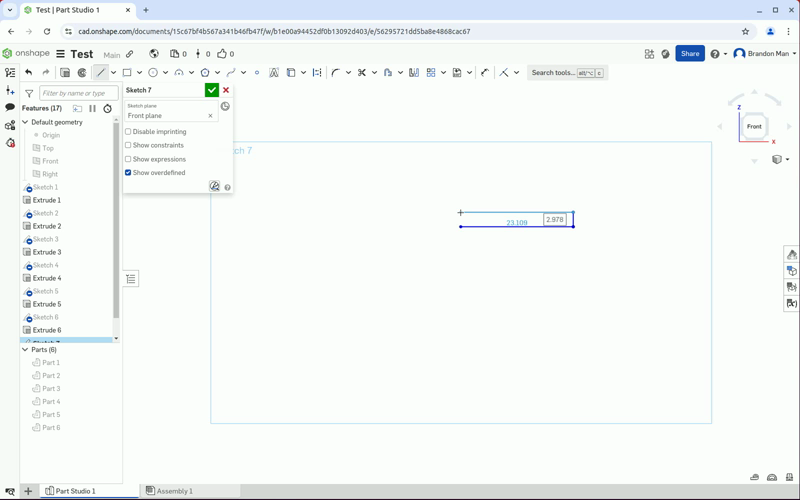
click(460, 212)
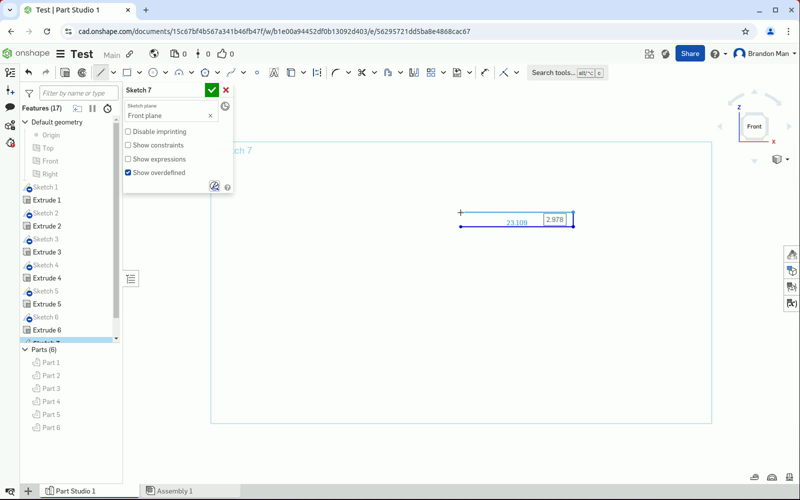
key_up(shift)
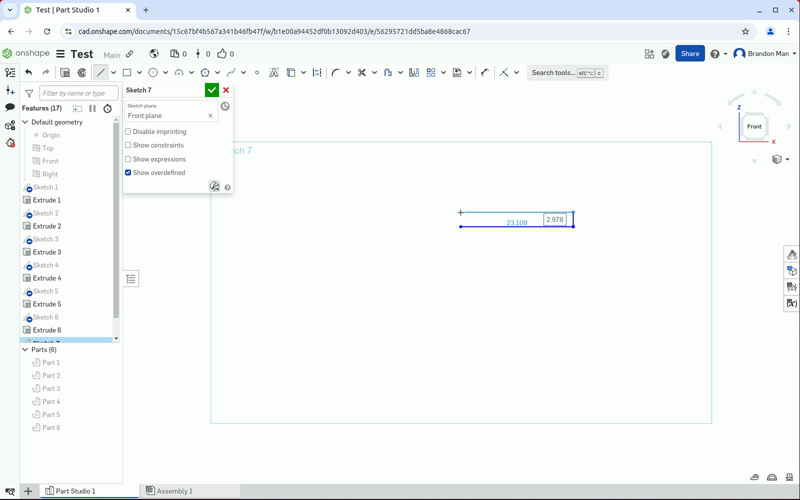
mouse_move(490, 212)
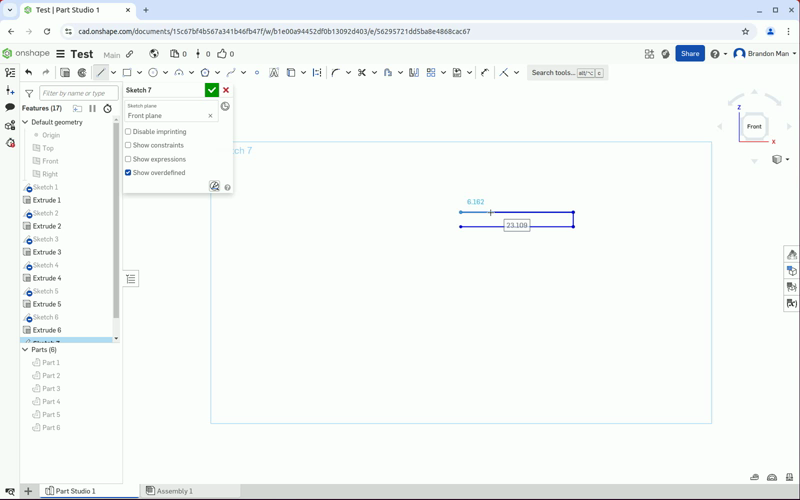
key_down(shift)
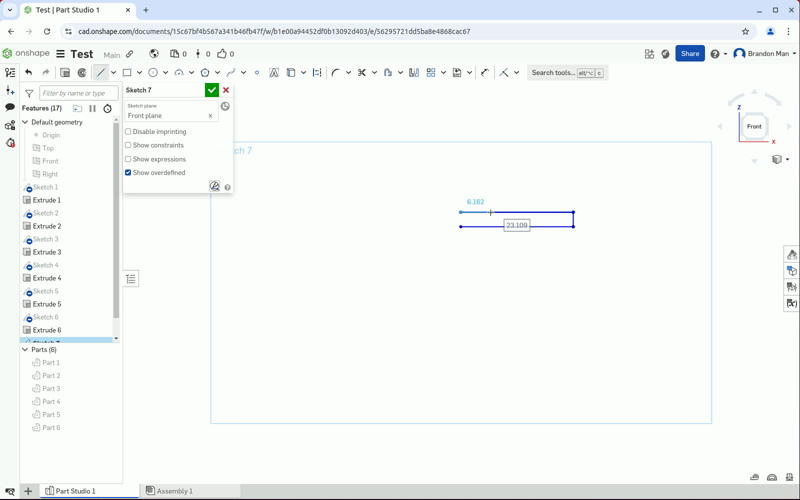
mouse_move(460, 226)
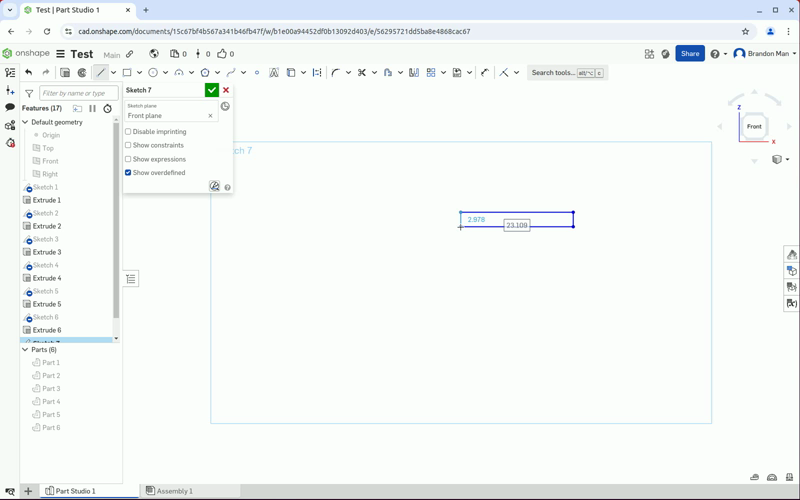
key_up(shift)
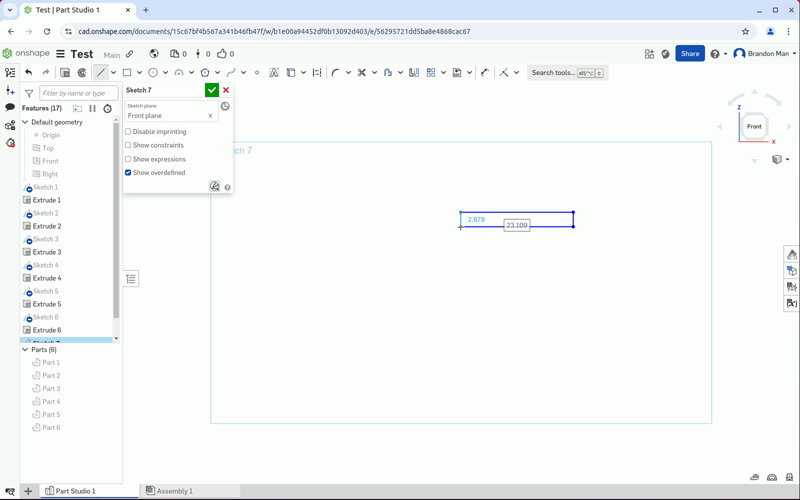
click(460, 226)
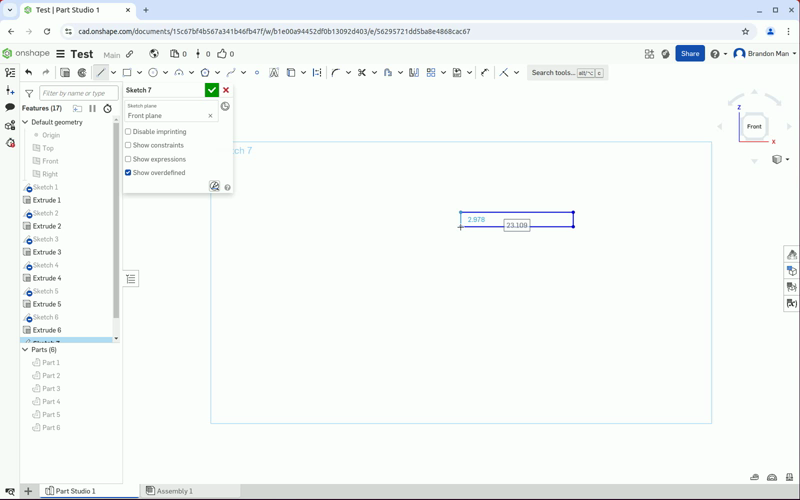
key(esc)
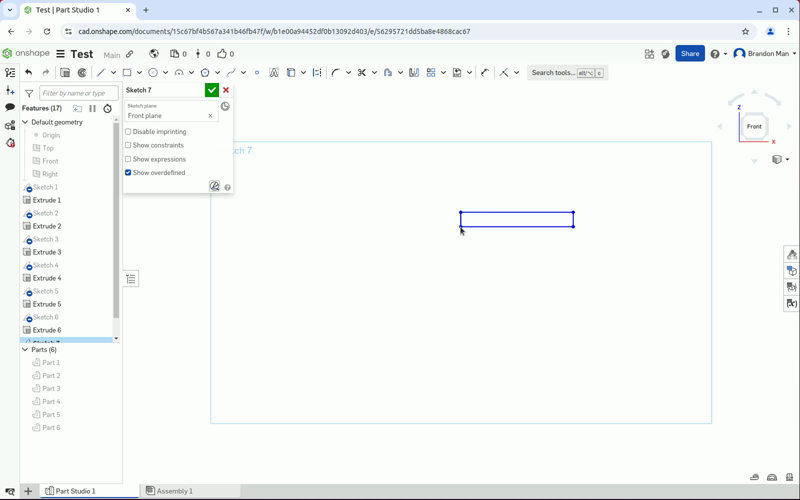
mouse_move(466, 223)
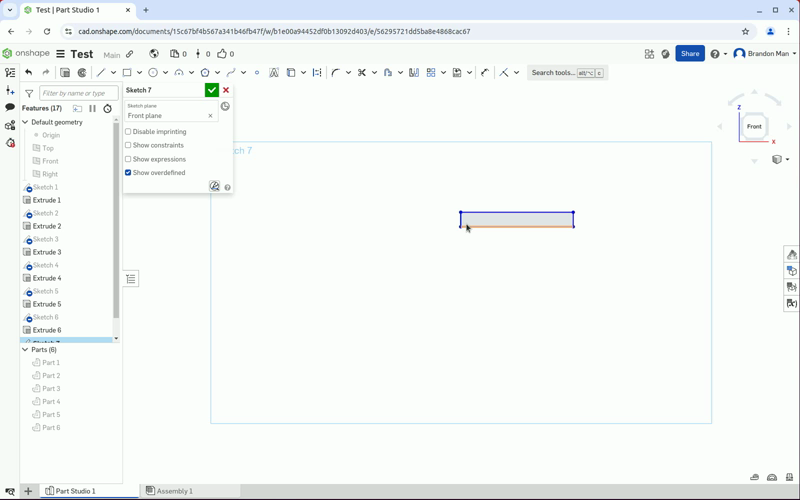
scroll(6)
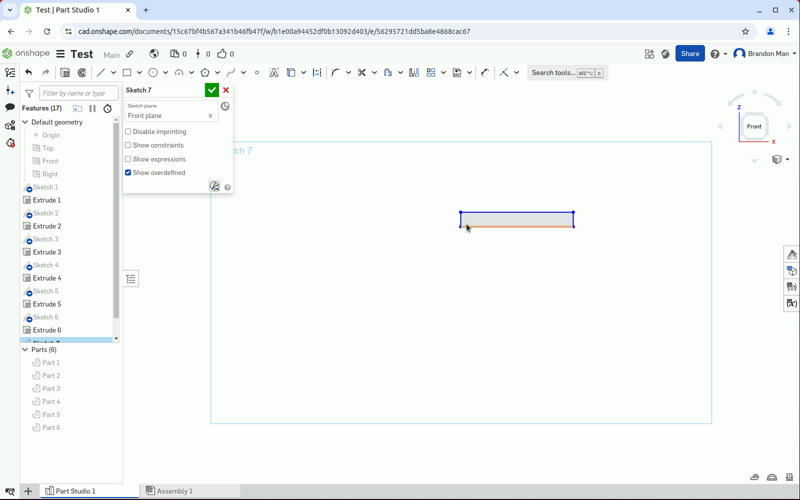
scroll(6)
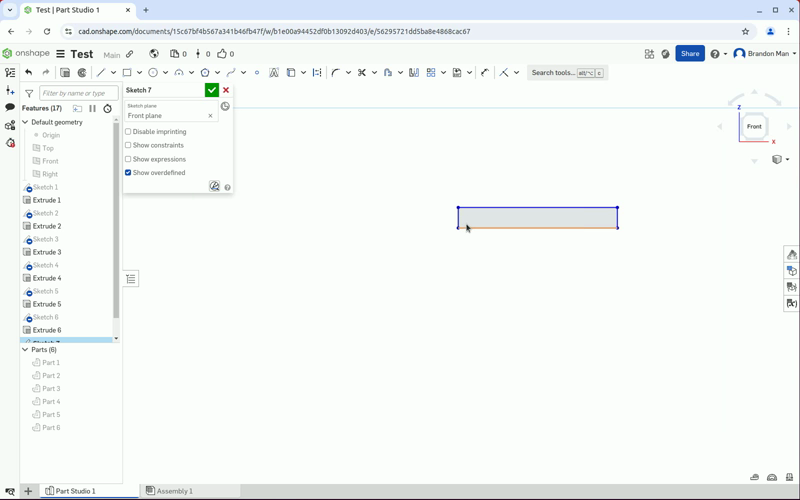
scroll(6)
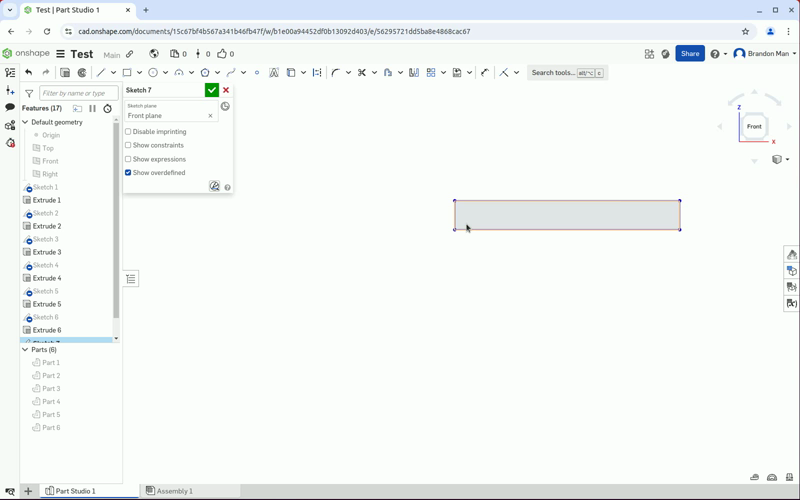
scroll(6)
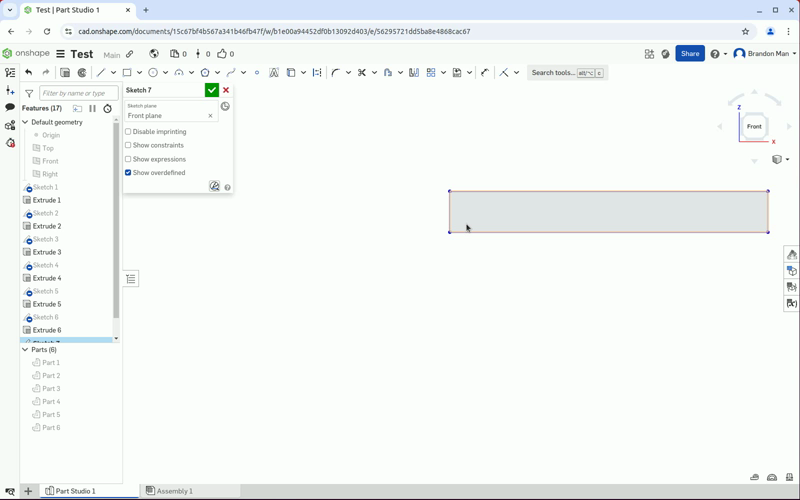
scroll(6)
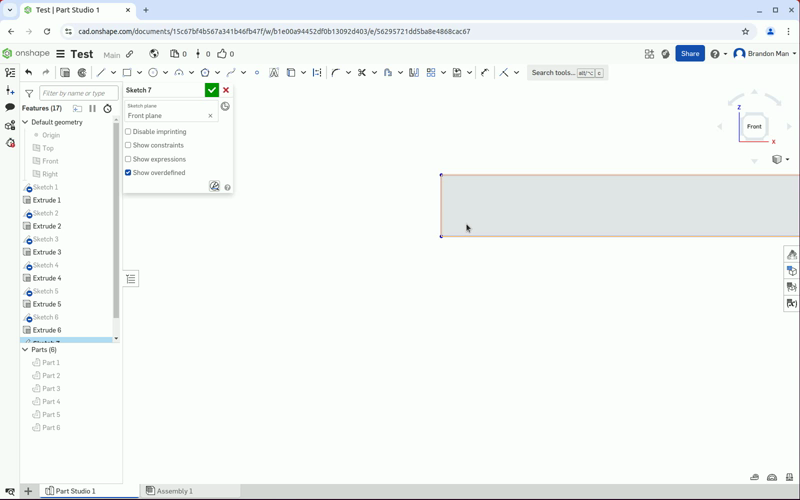
scroll(6)
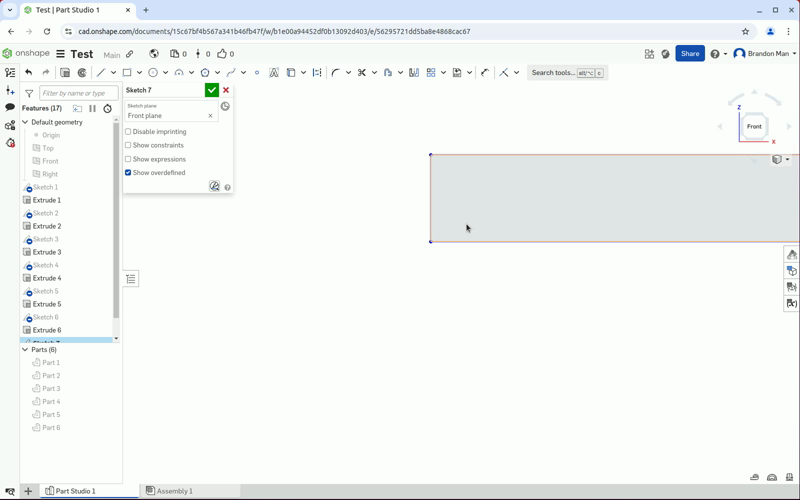
scroll(6)
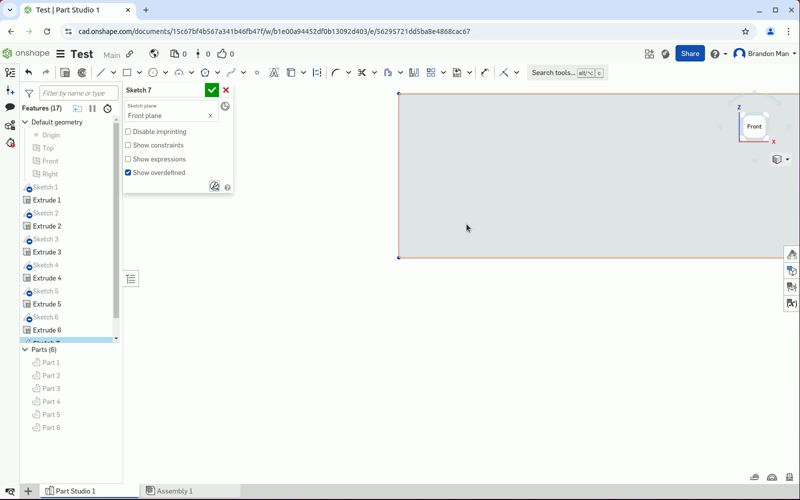
click(466, 223)
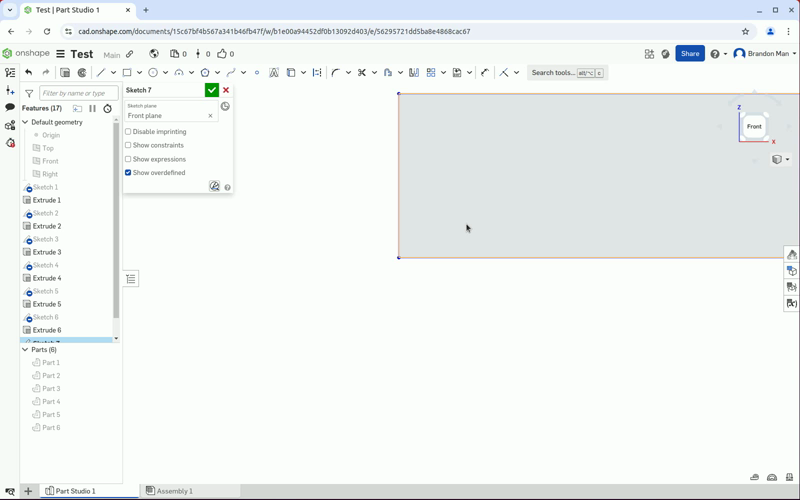
scroll(-6)
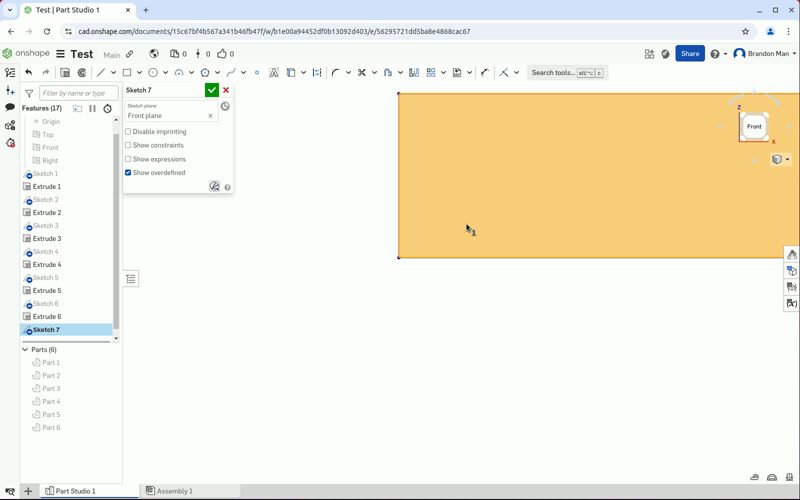
scroll(-6)
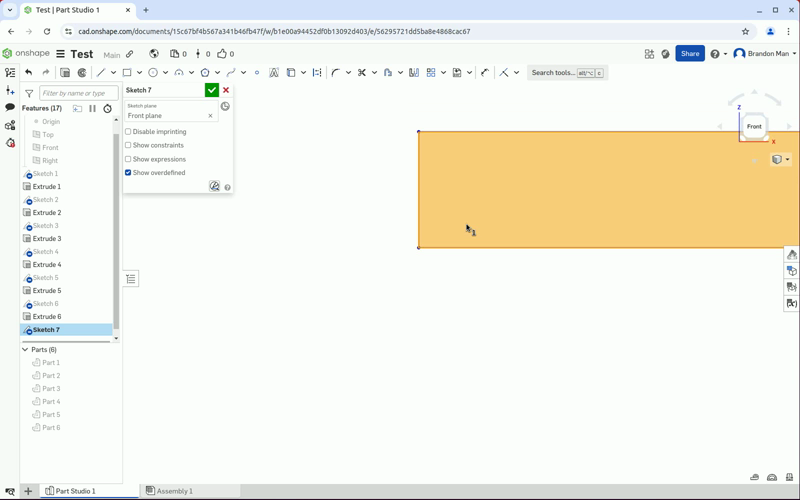
scroll(-6)
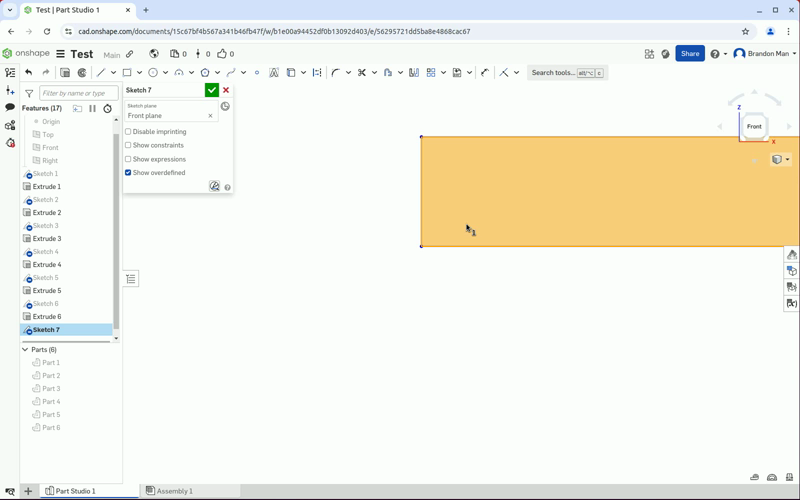
scroll(-6)
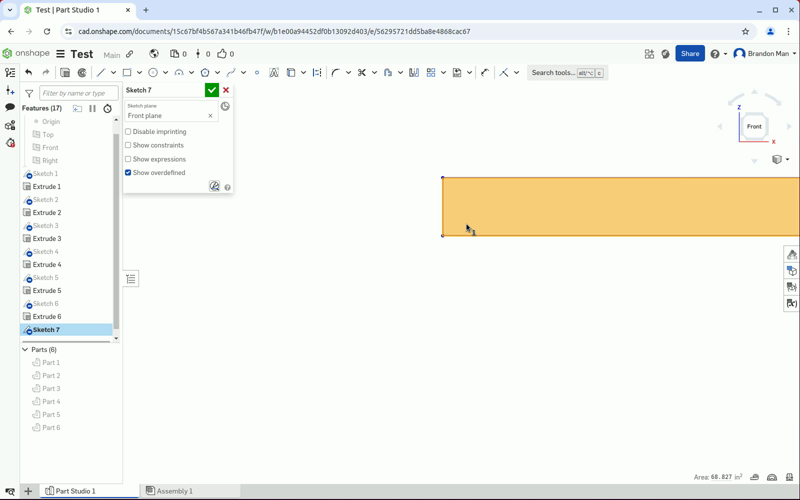
scroll(-6)
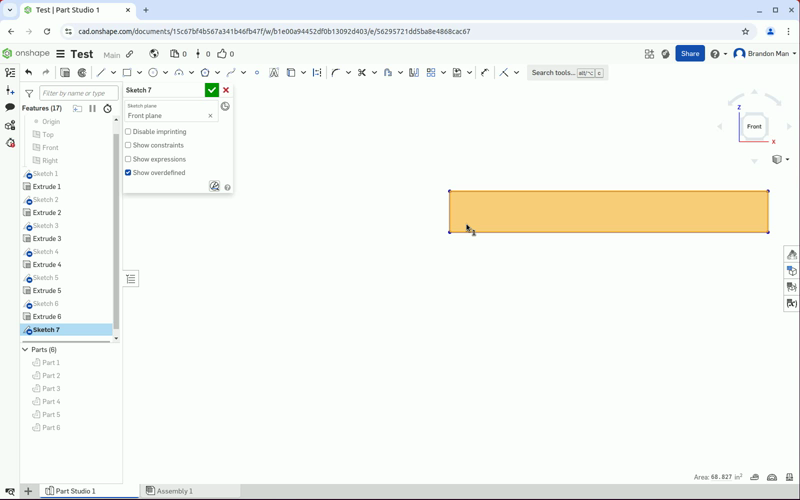
scroll(-6)
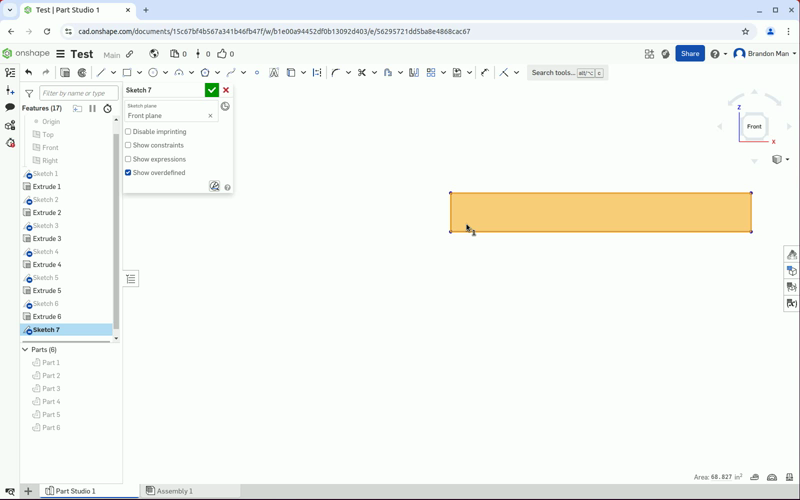
scroll(-6)
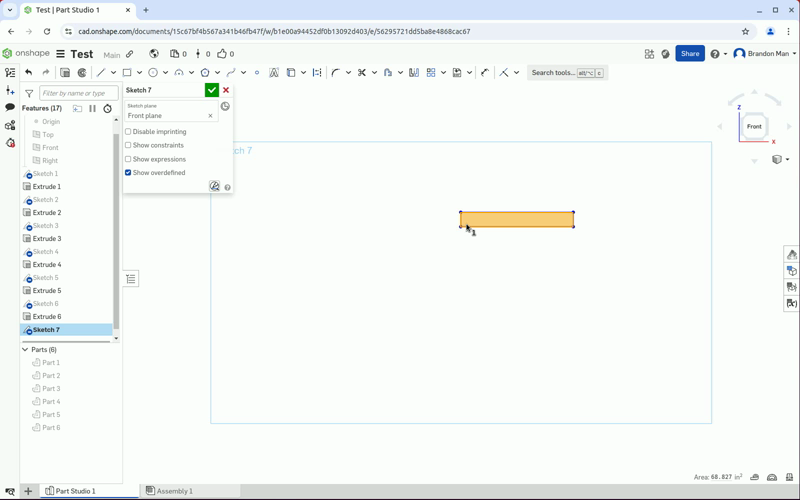
mouse_move(73, 352)
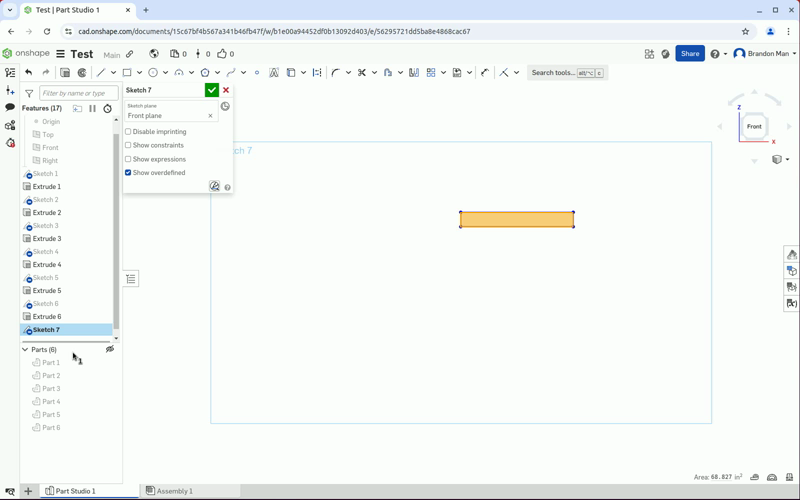
key(shift+y)
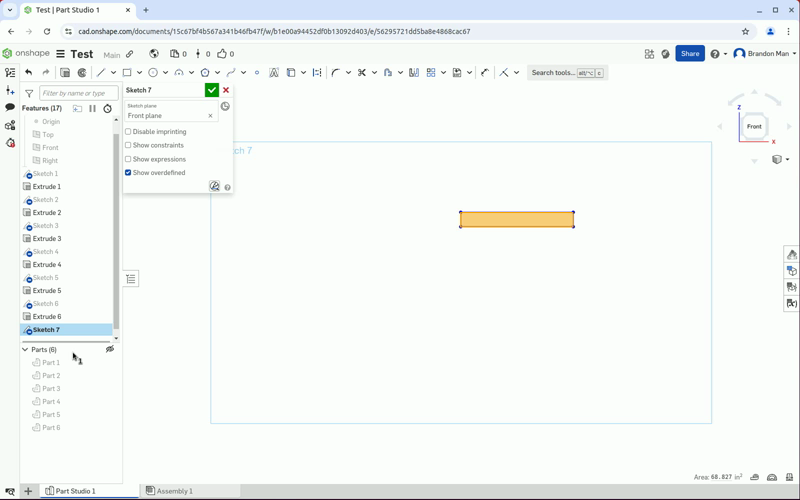
key(shift+e)
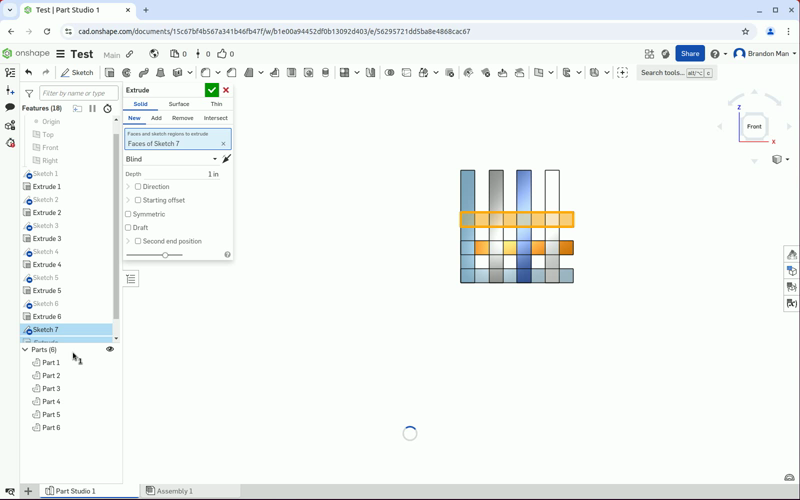
mouse_move(143, 106)
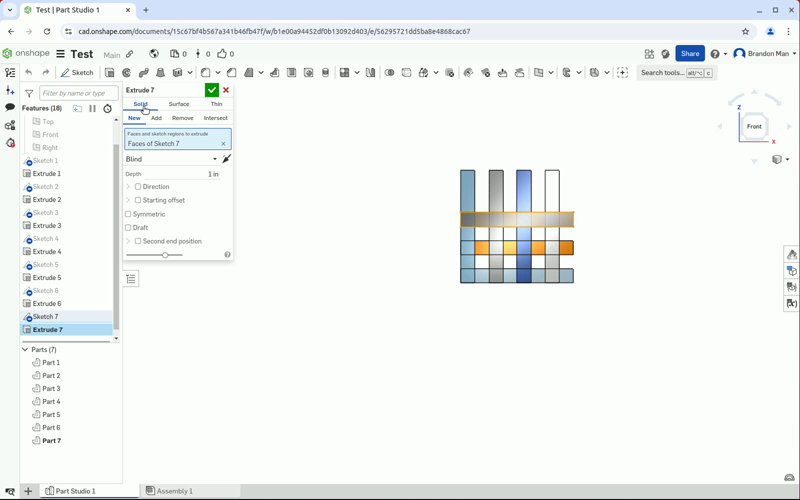
click(143, 106)
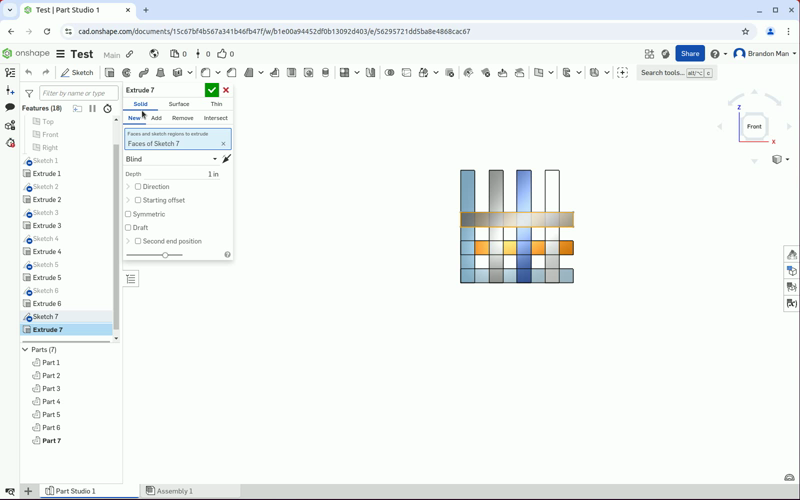
mouse_move(137, 120)
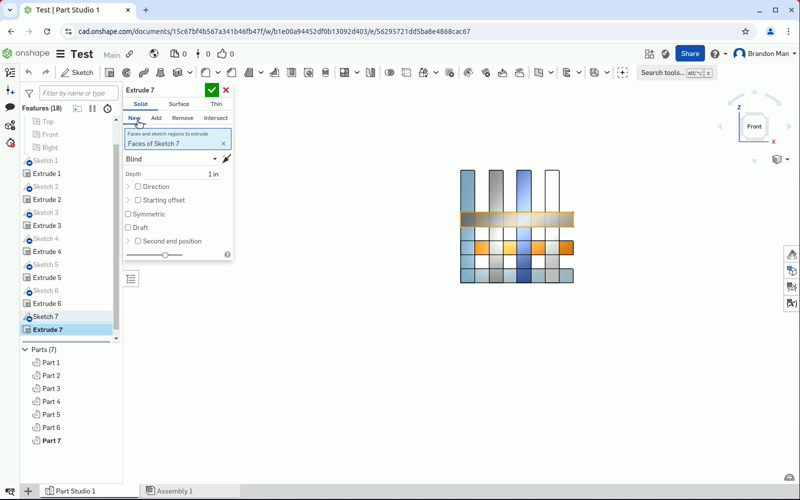
click(137, 120)
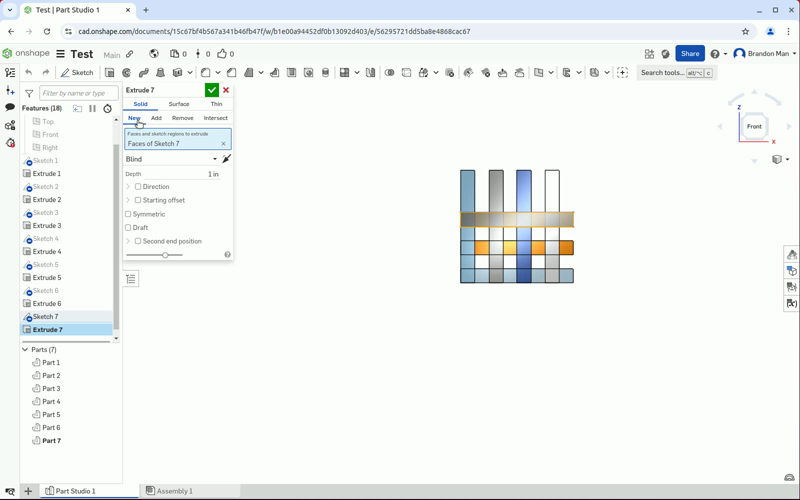
key(tab, 4)
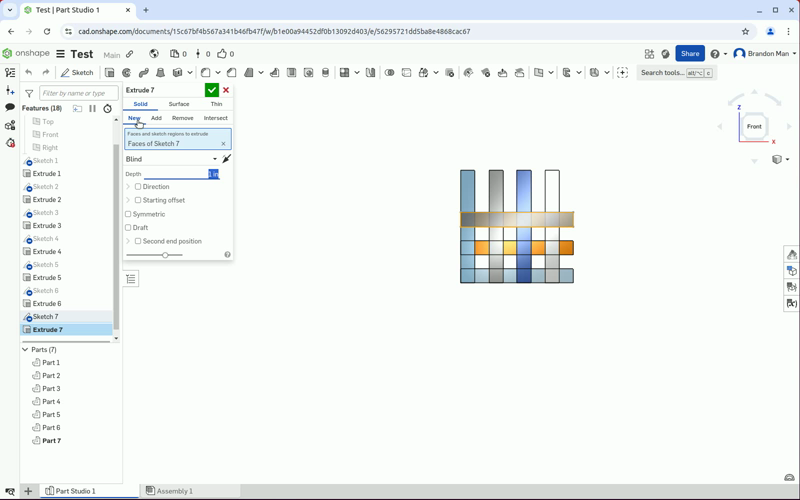
text(-23.108)
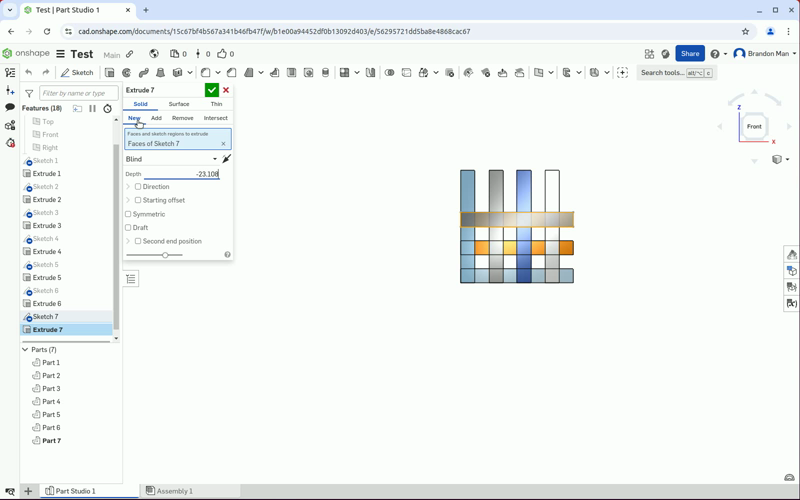
key(enter)
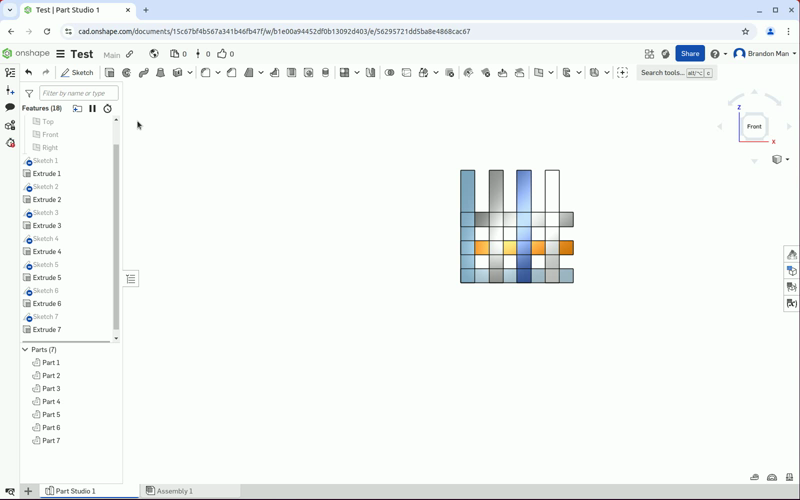
key(shift+h)
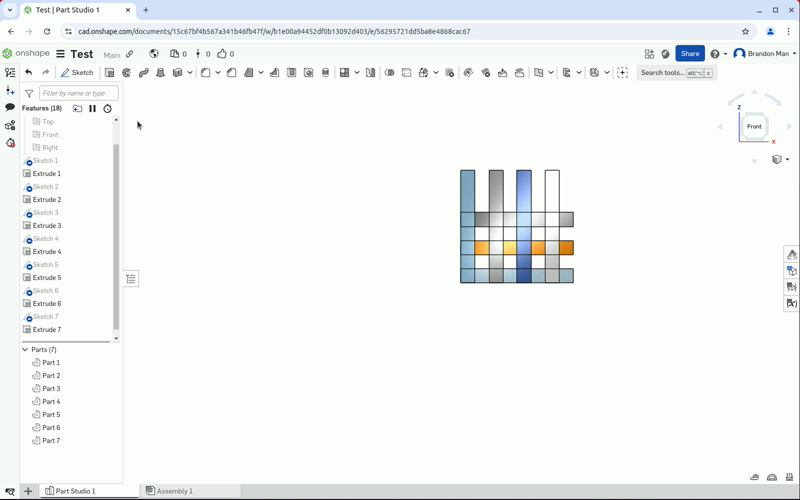
key(shift+h)
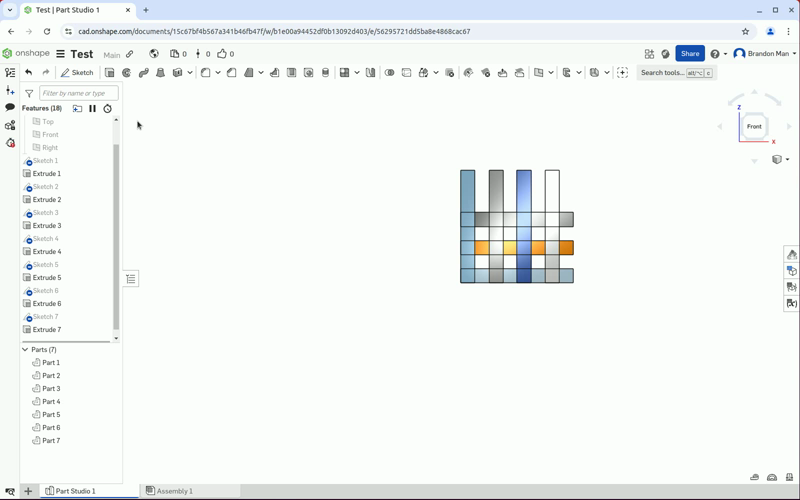
mouse_move(69, 163)
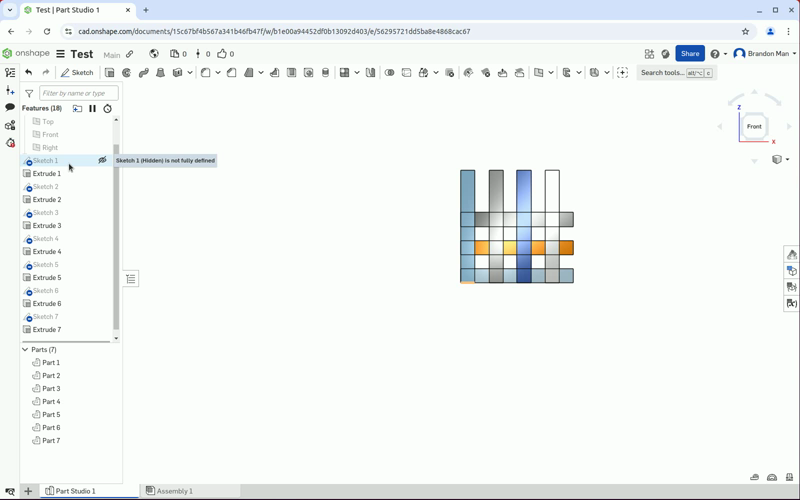
click(69, 163)
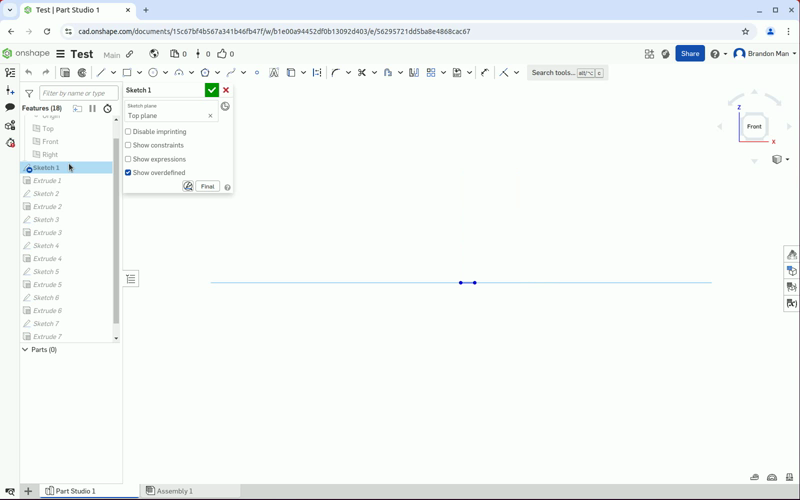
mouse_move(229, 92)
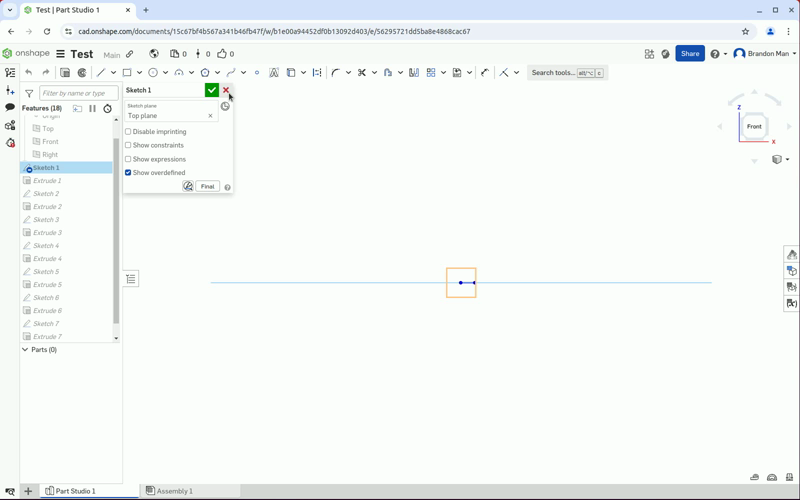
click(229, 92)
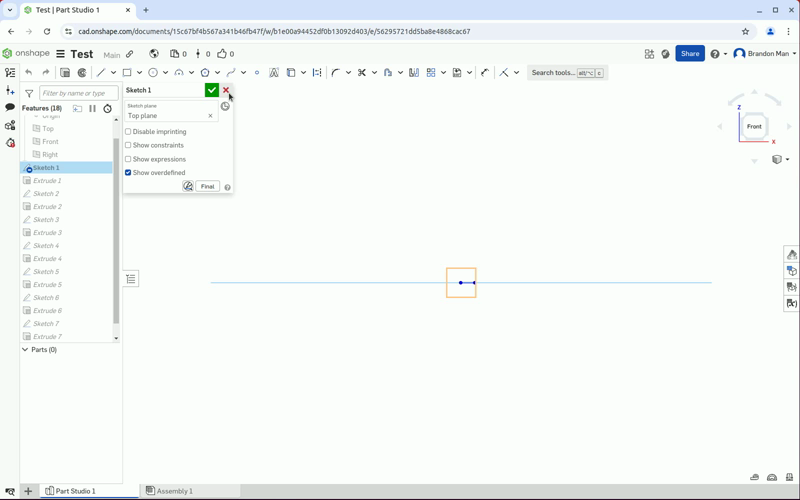
key(shift+s)
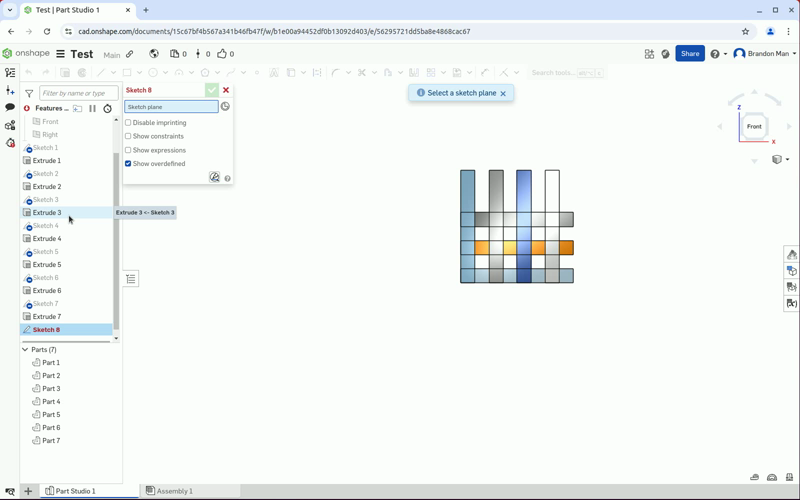
scroll(3)
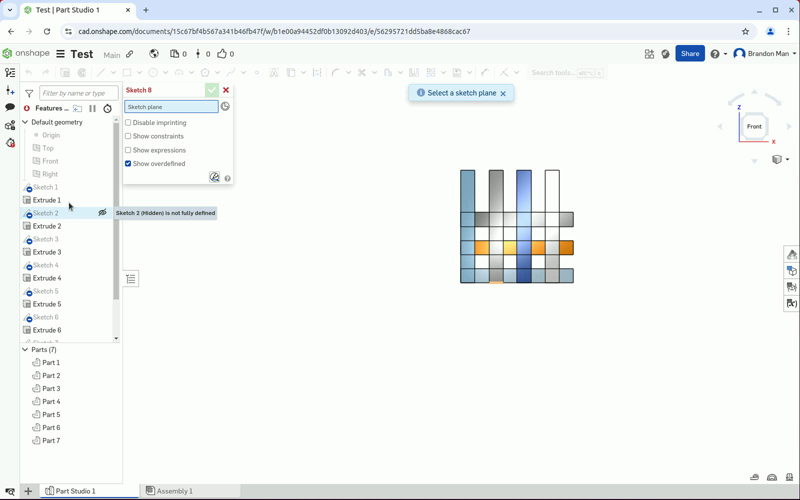
mouse_move(69, 163)
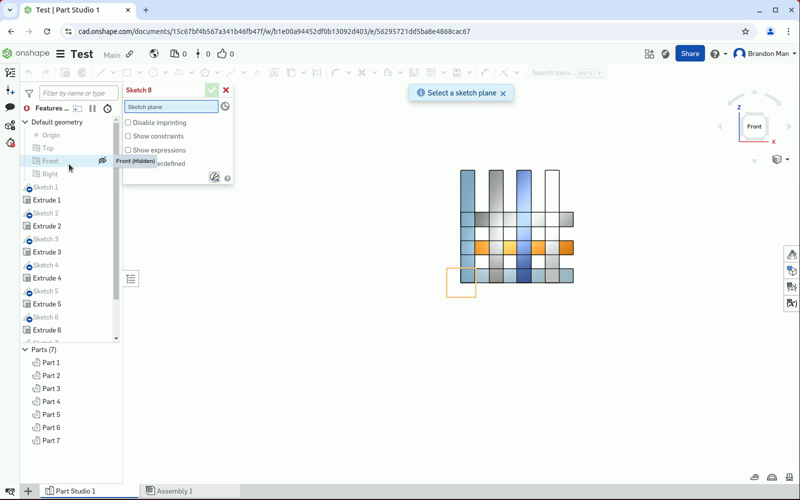
click(69, 163)
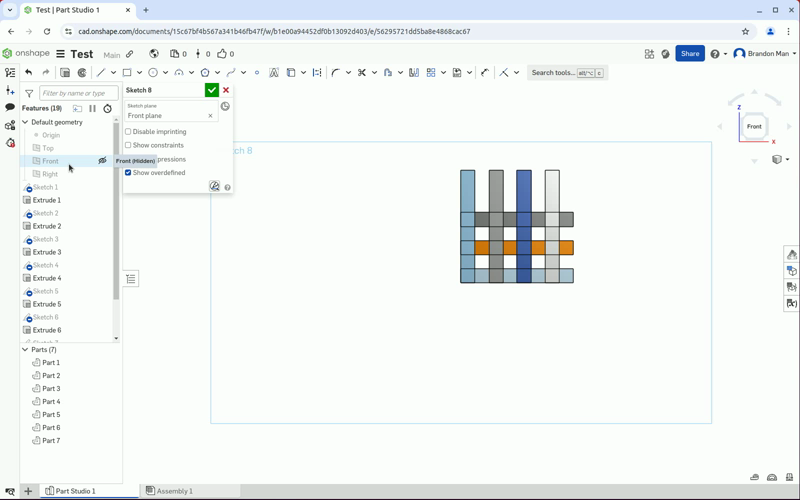
mouse_move(73, 352)
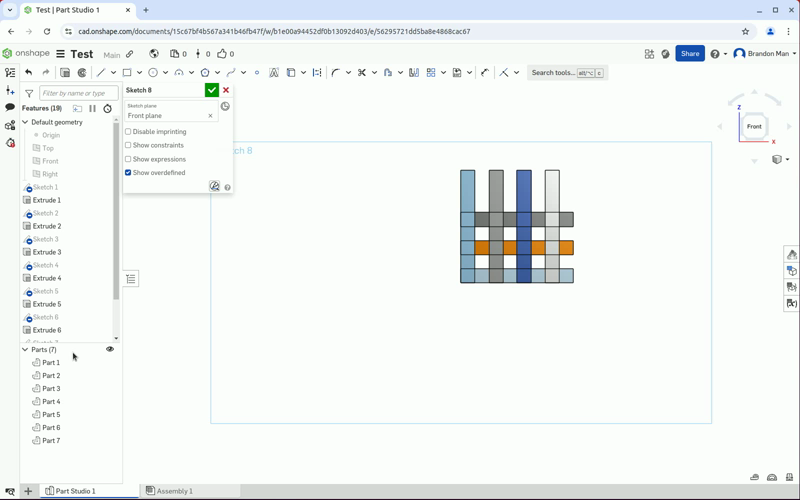
key(y)
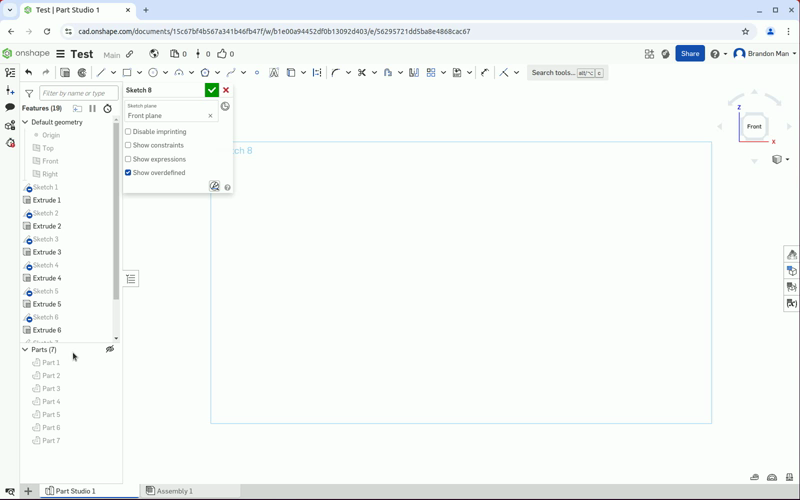
key(l)
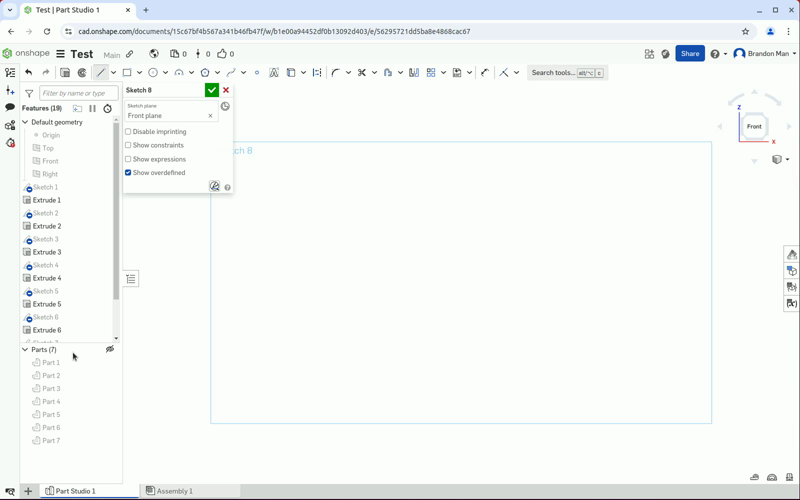
key_down(shift)
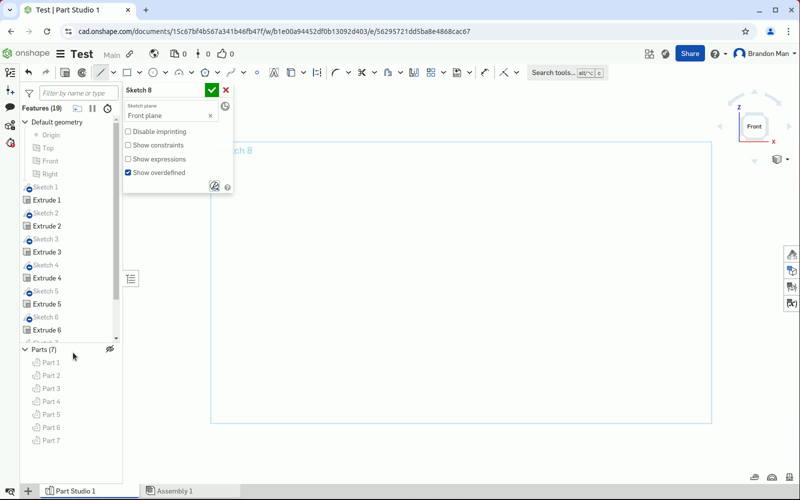
mouse_move(460, 198)
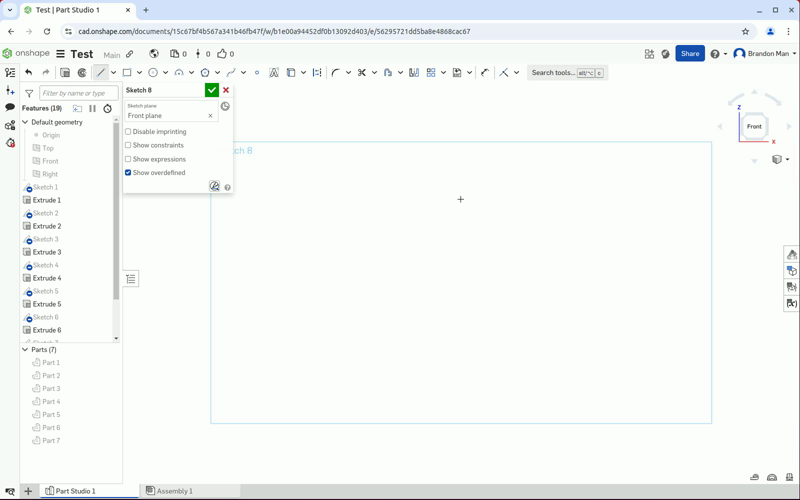
click(460, 198)
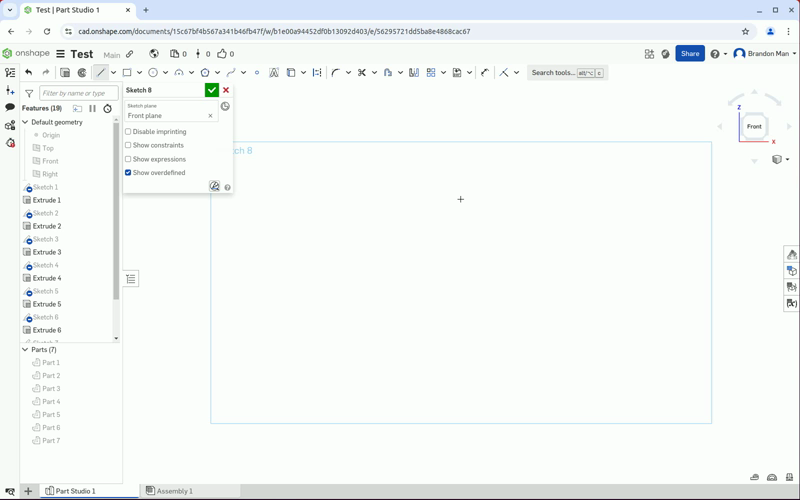
key_up(shift)
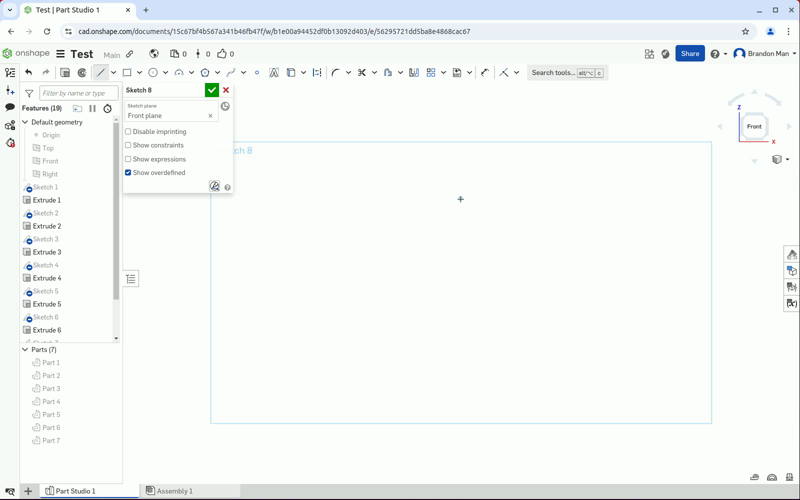
key_down(shift)
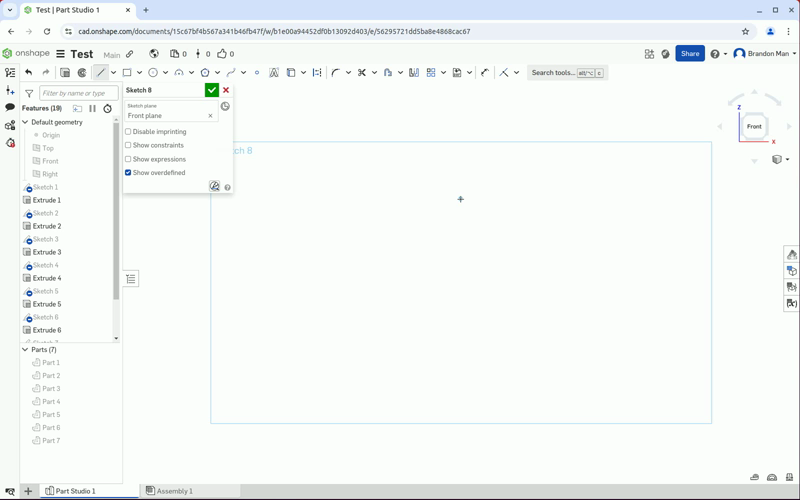
mouse_move(573, 198)
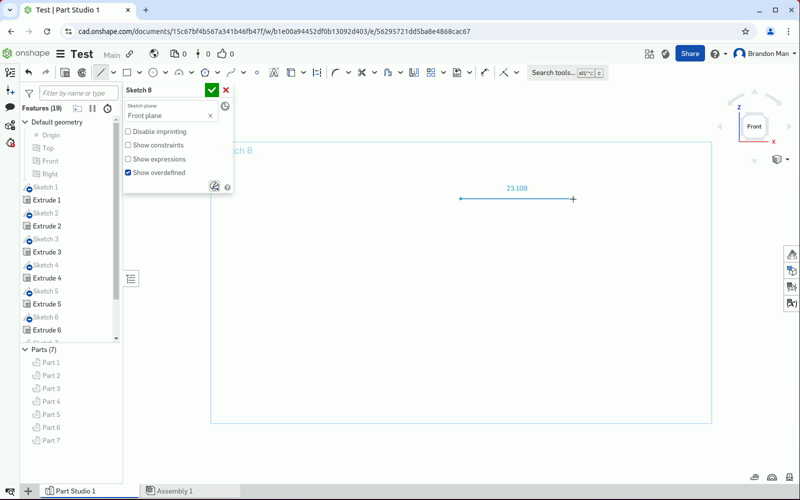
click(573, 198)
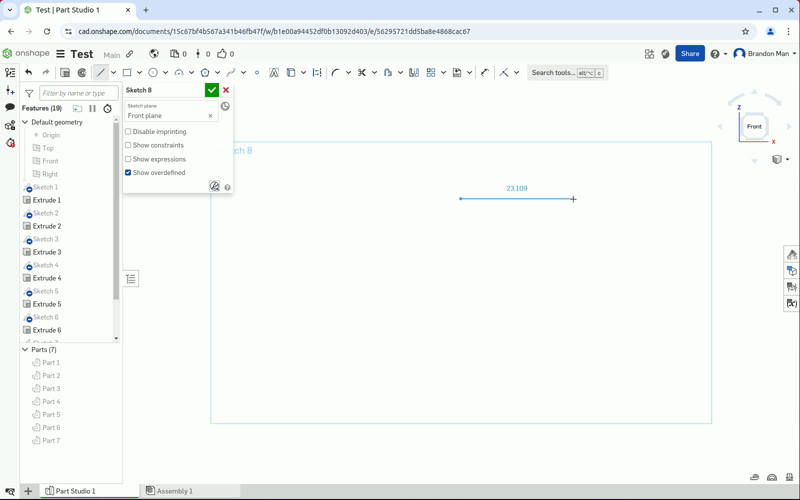
key_up(shift)
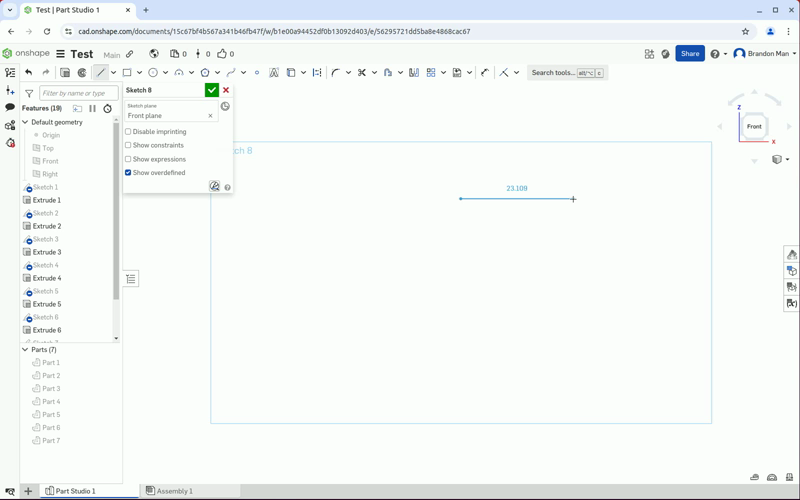
key_down(shift)
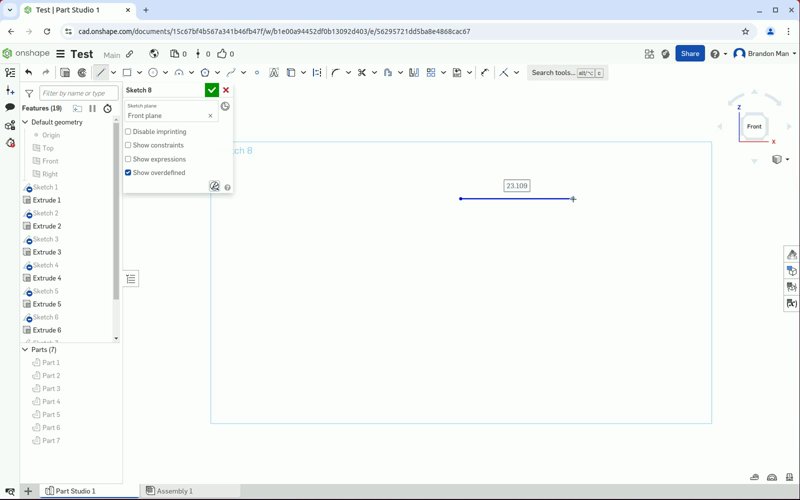
mouse_move(589, 198)
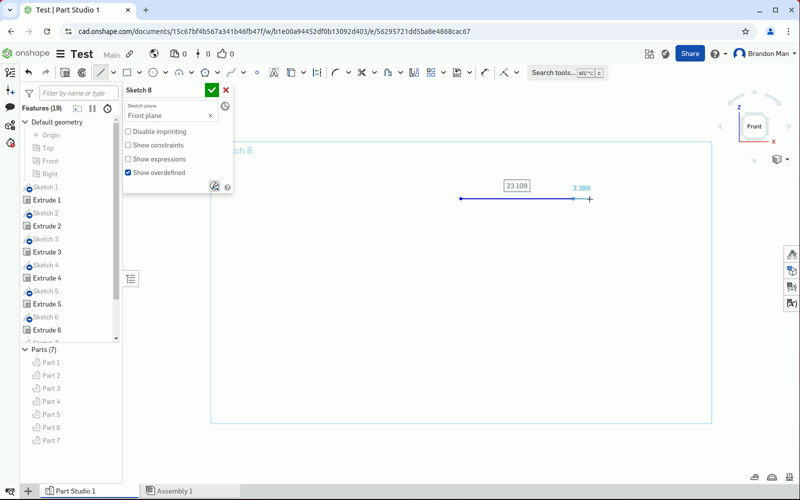
mouse_move(573, 184)
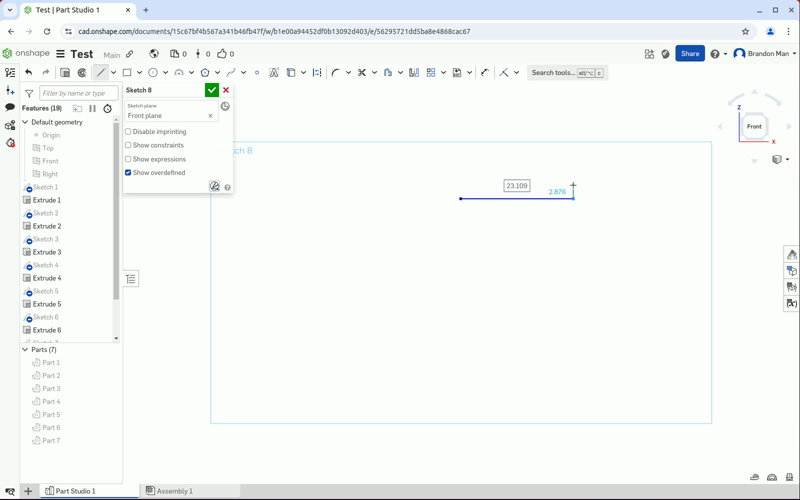
click(573, 184)
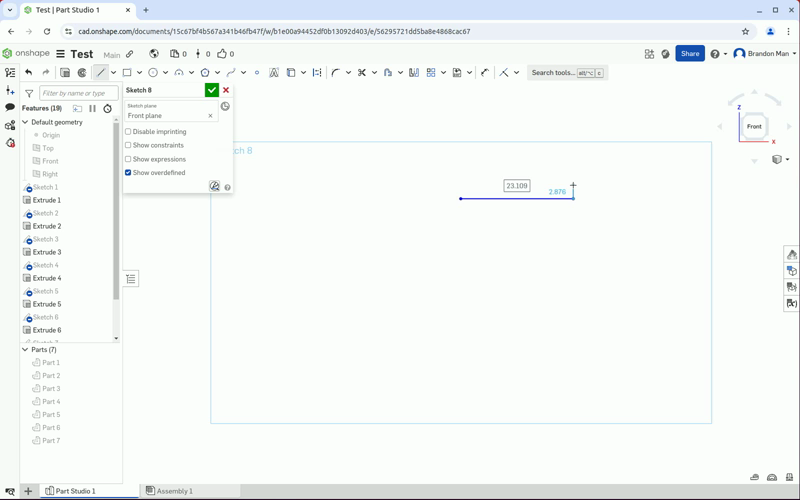
key_up(shift)
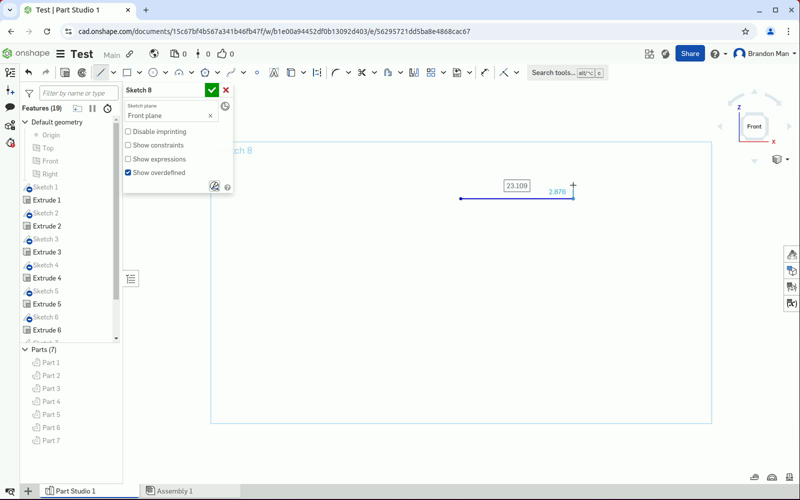
key_down(shift)
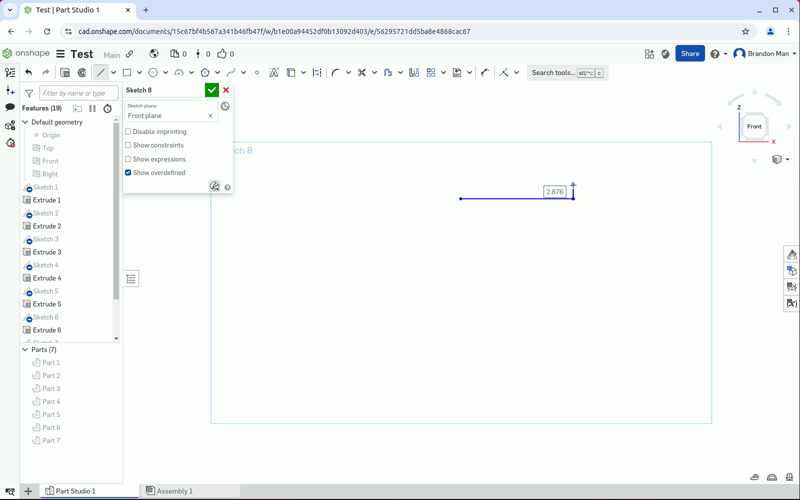
mouse_move(460, 184)
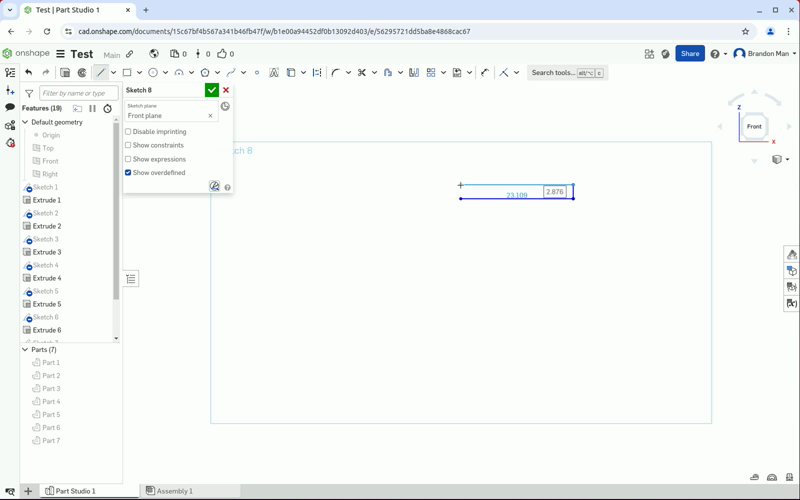
click(460, 184)
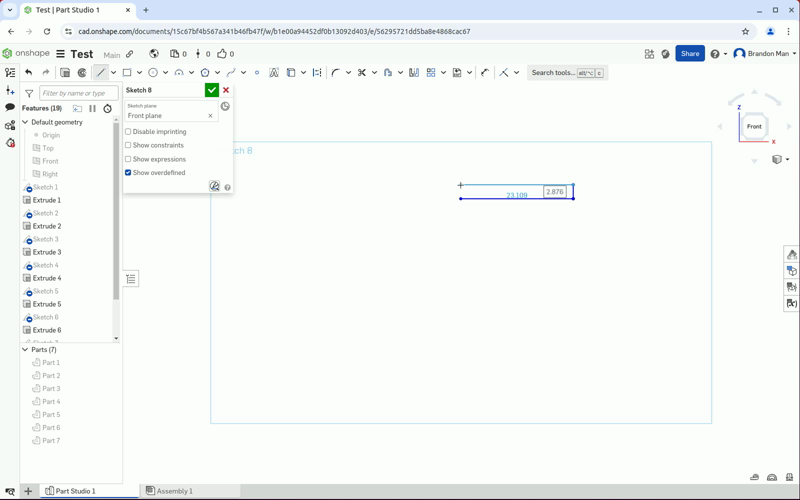
key_up(shift)
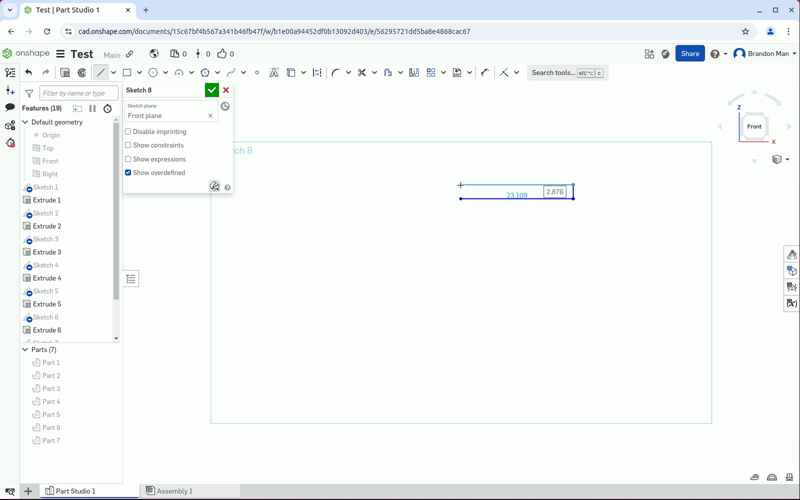
mouse_move(490, 184)
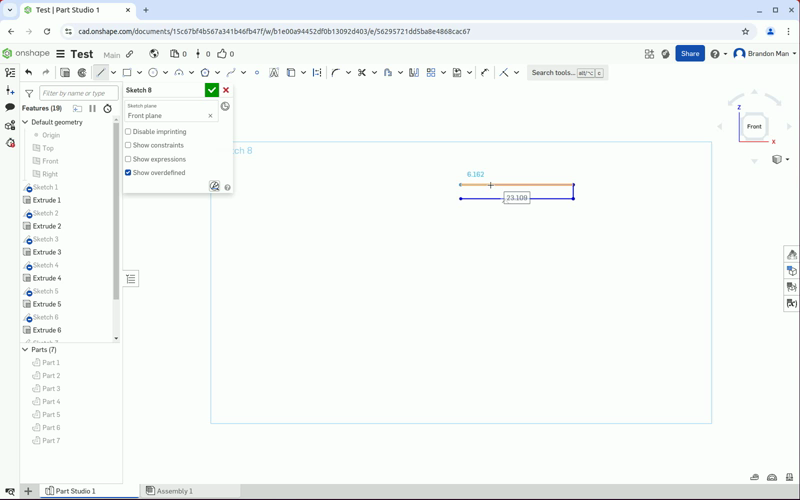
key_down(shift)
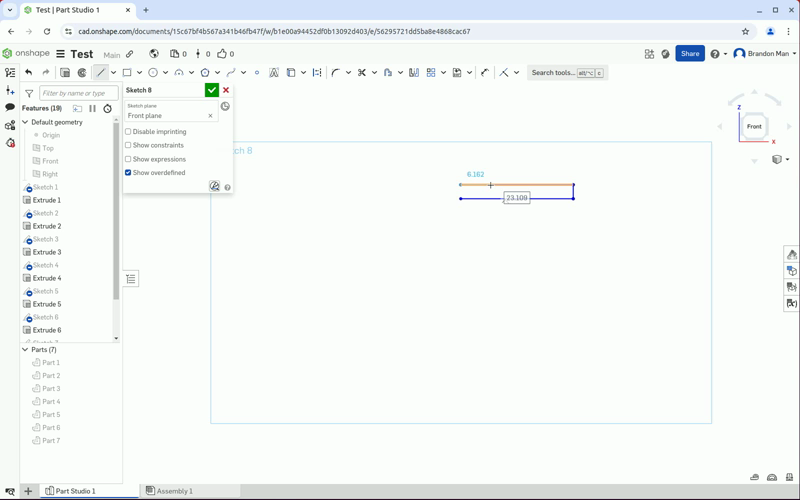
mouse_move(460, 198)
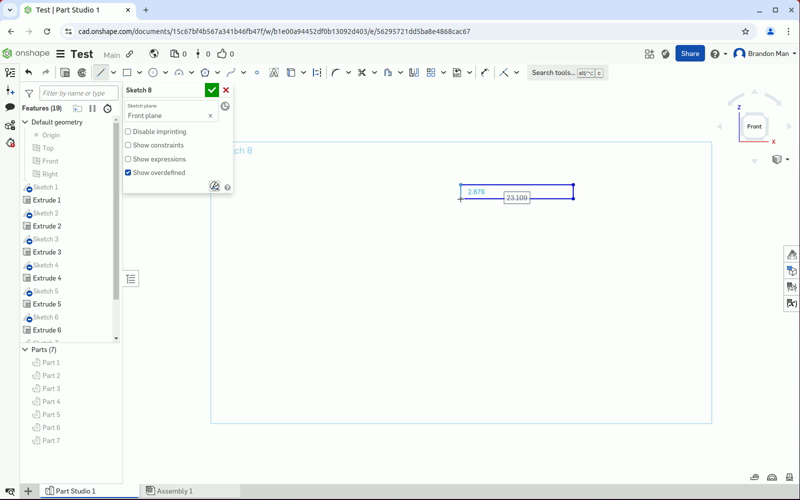
key_up(shift)
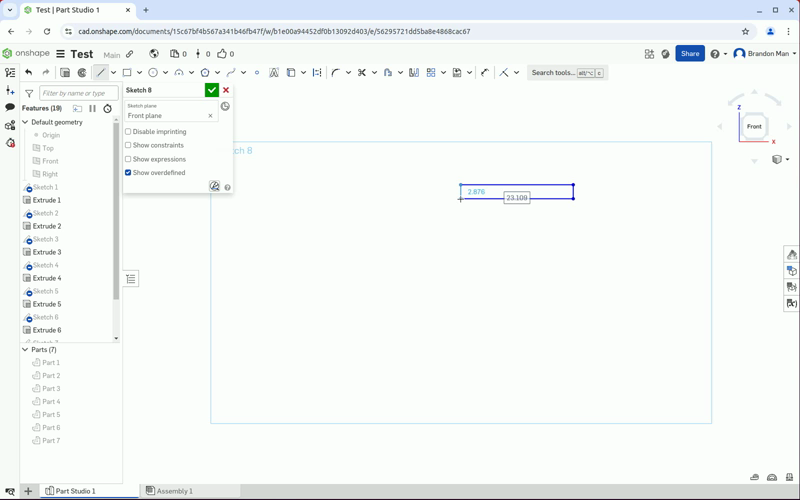
click(460, 198)
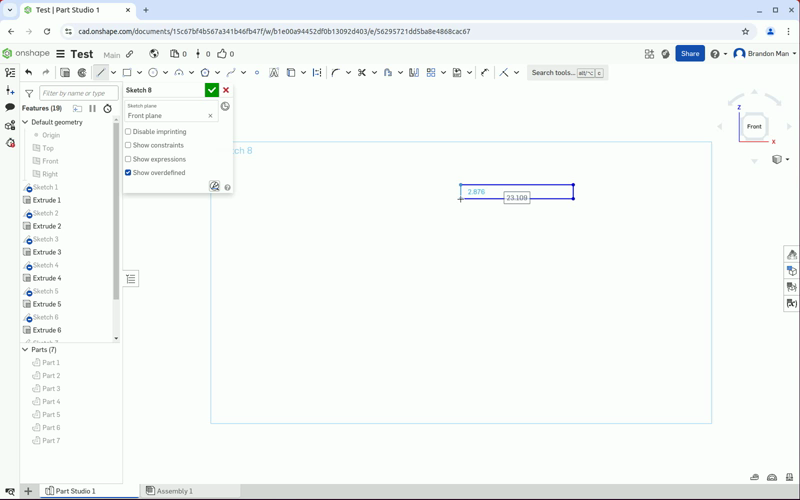
key(esc)
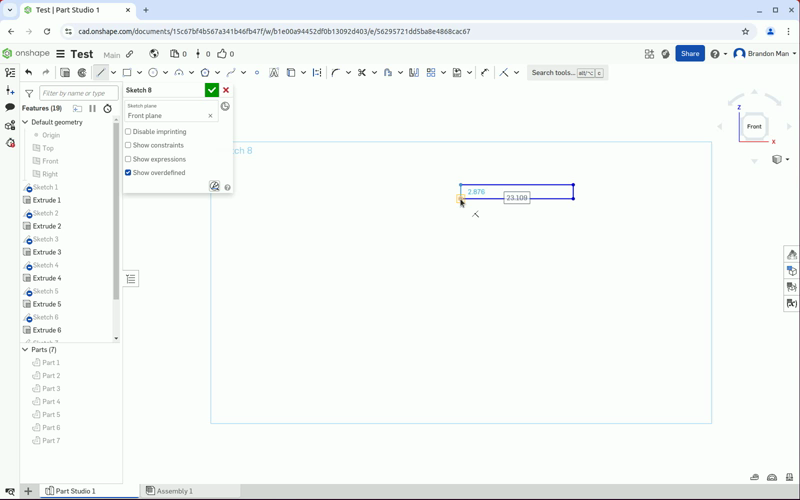
mouse_move(462, 195)
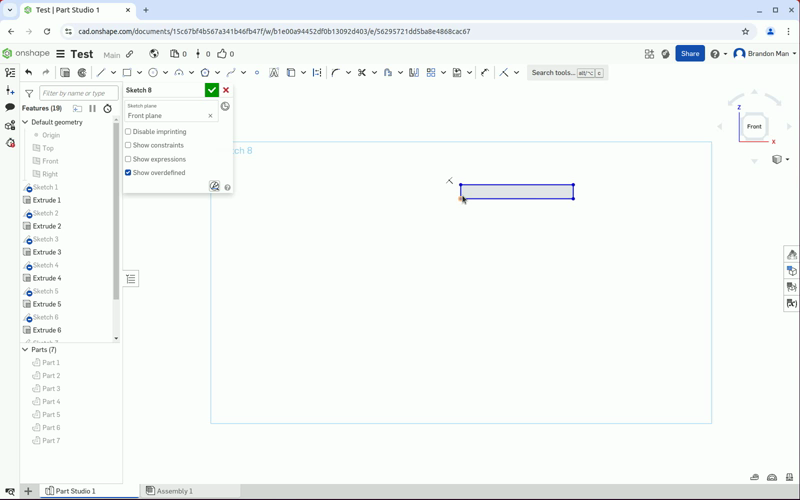
scroll(6)
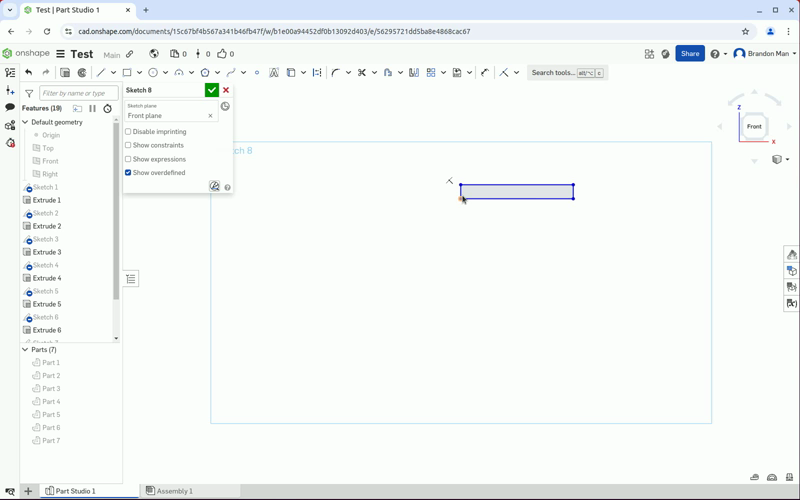
scroll(6)
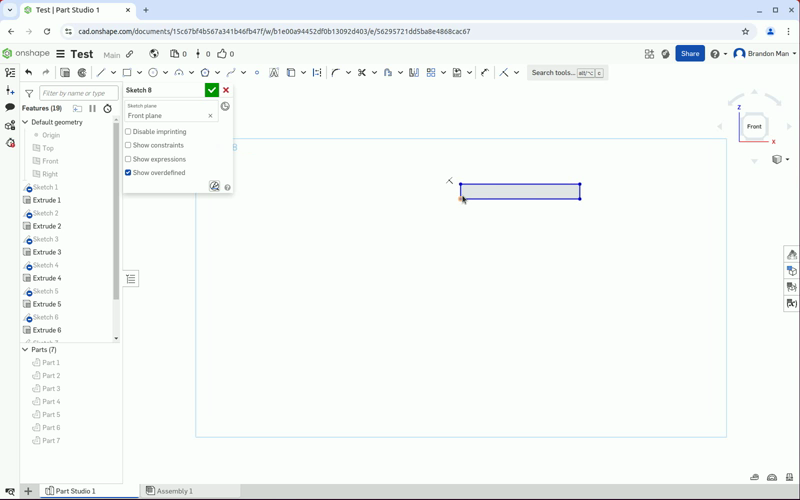
scroll(6)
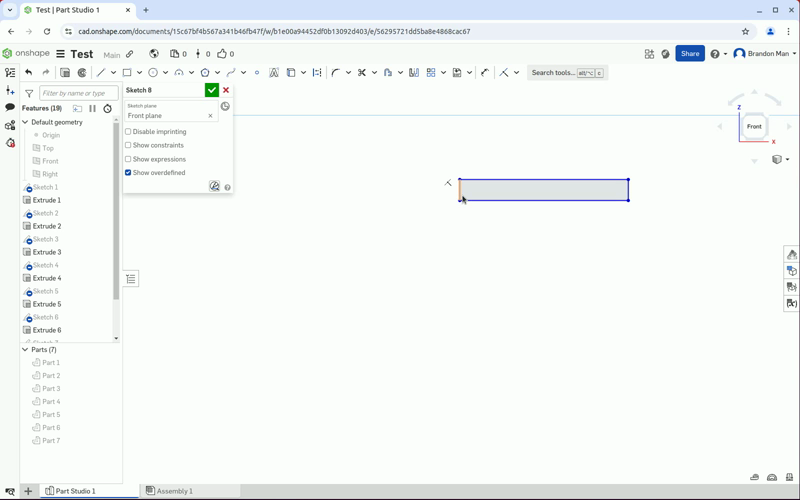
scroll(6)
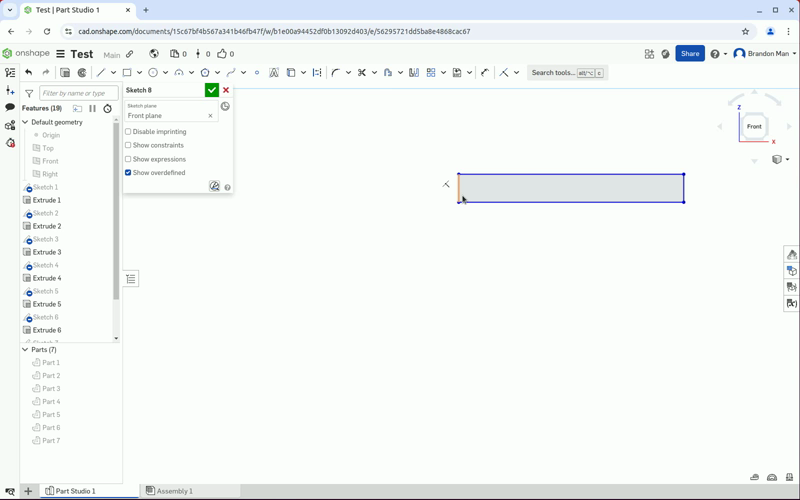
scroll(6)
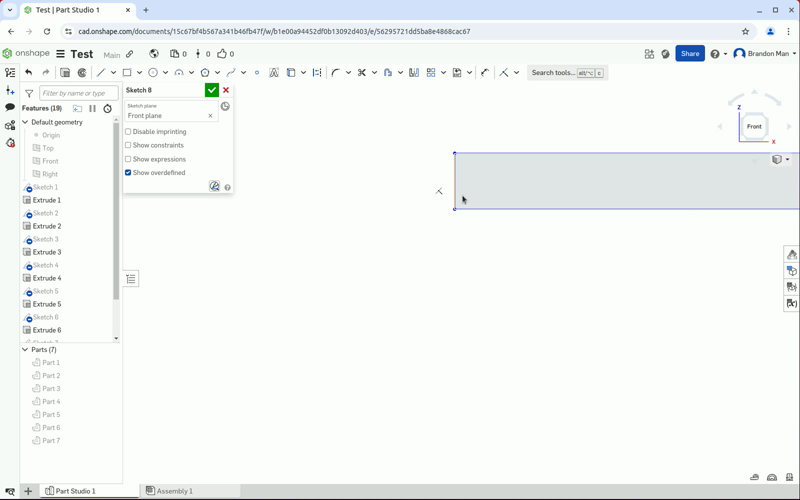
scroll(6)
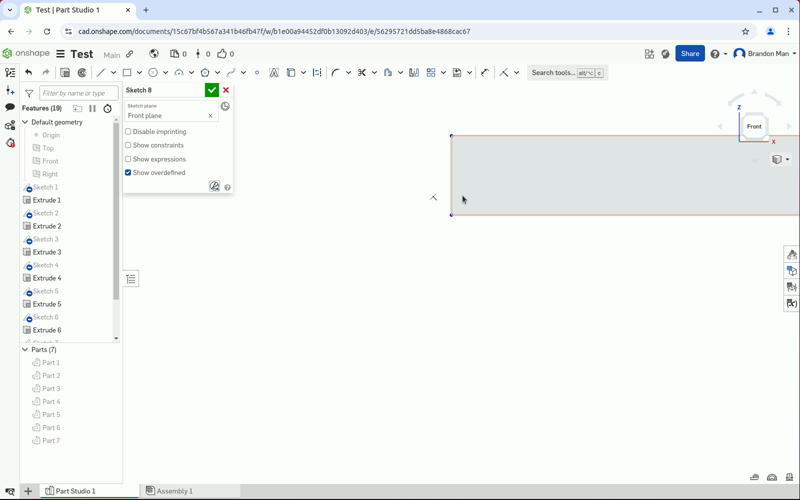
scroll(6)
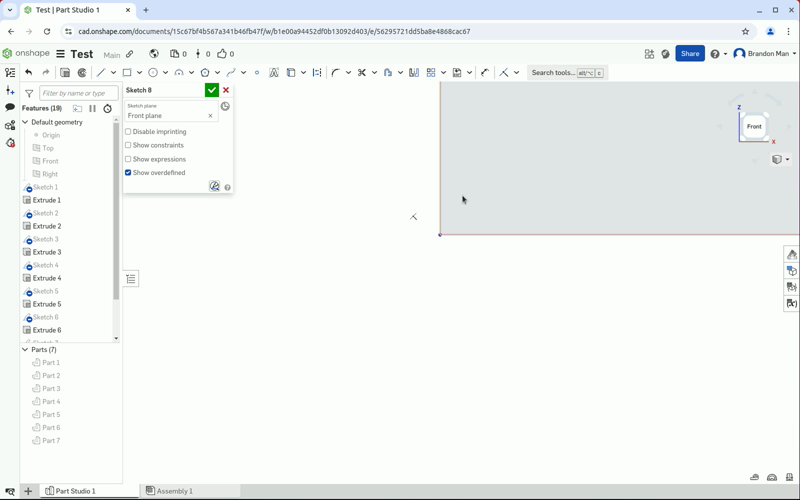
click(462, 195)
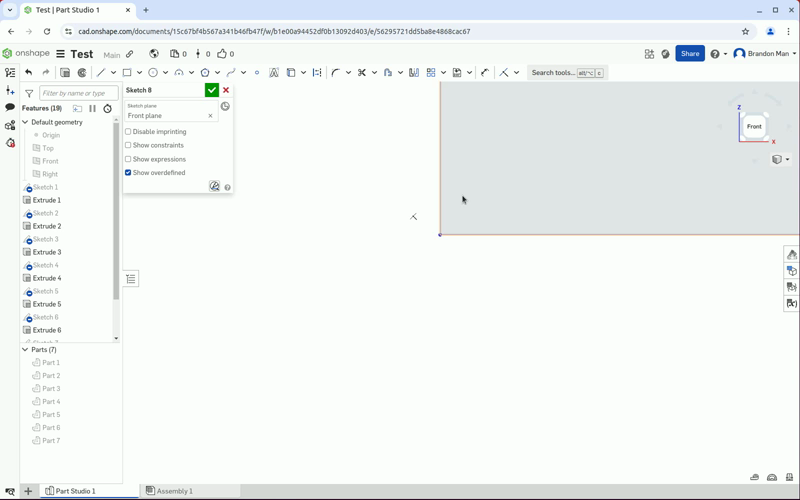
scroll(-6)
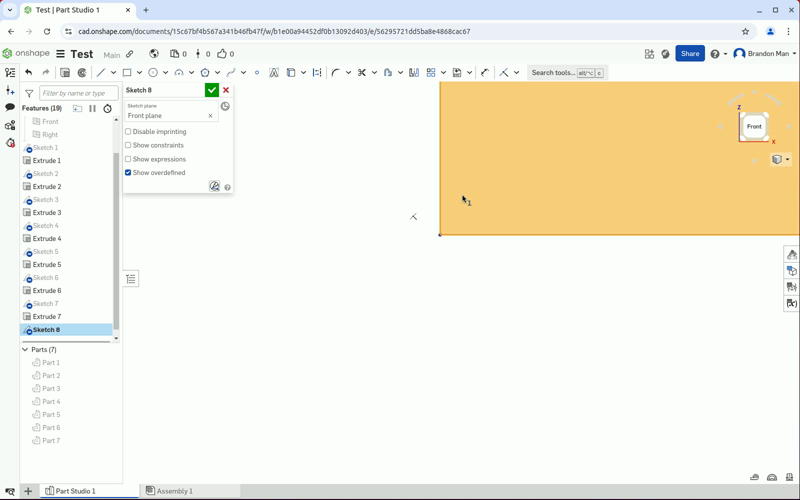
scroll(-6)
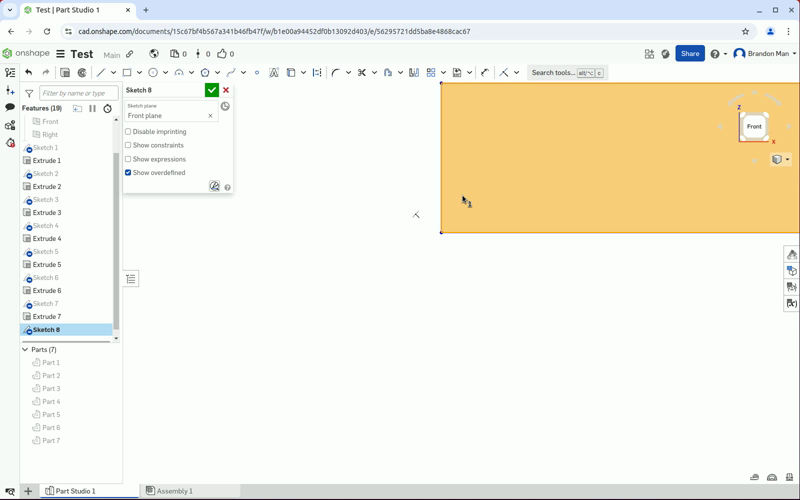
scroll(-6)
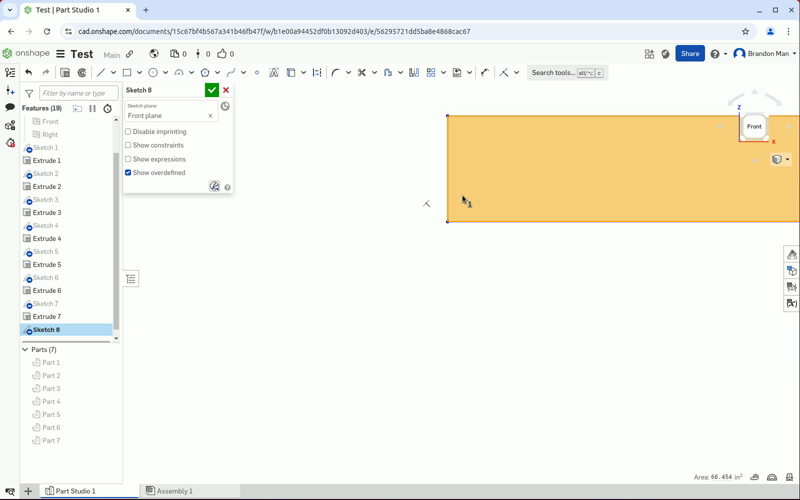
scroll(-6)
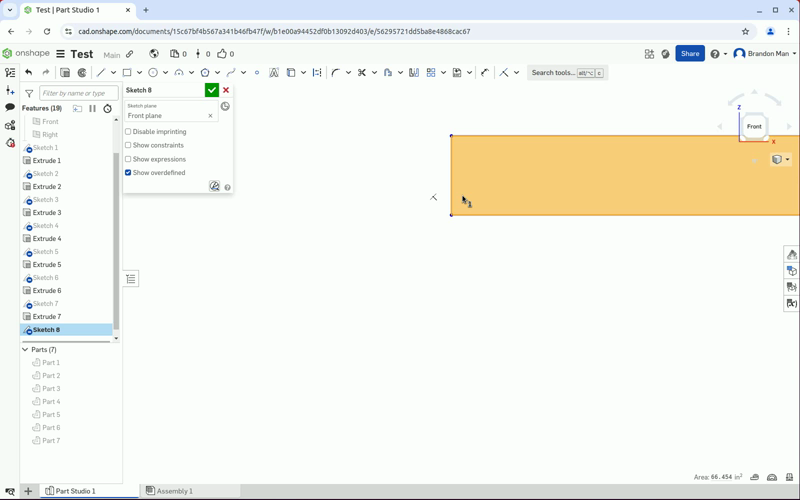
scroll(-6)
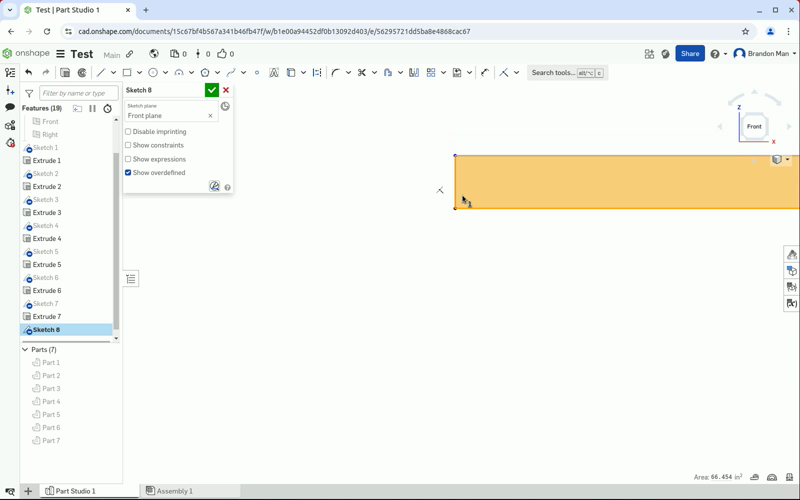
scroll(-6)
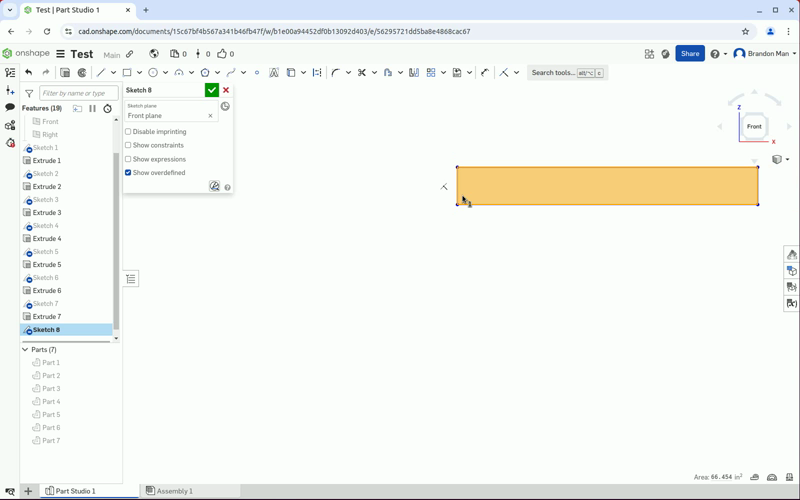
scroll(-6)
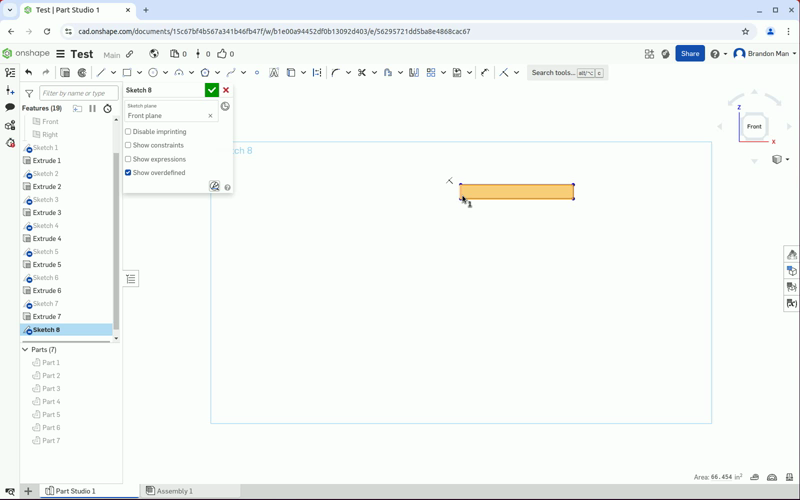
mouse_move(73, 352)
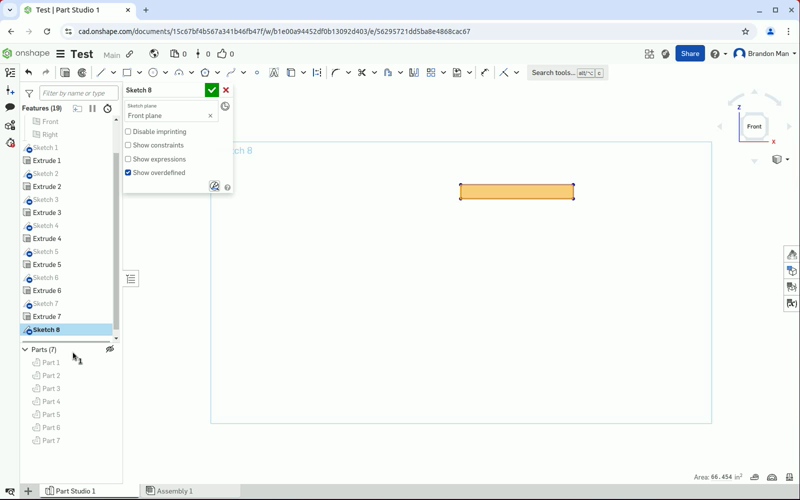
key(shift+y)
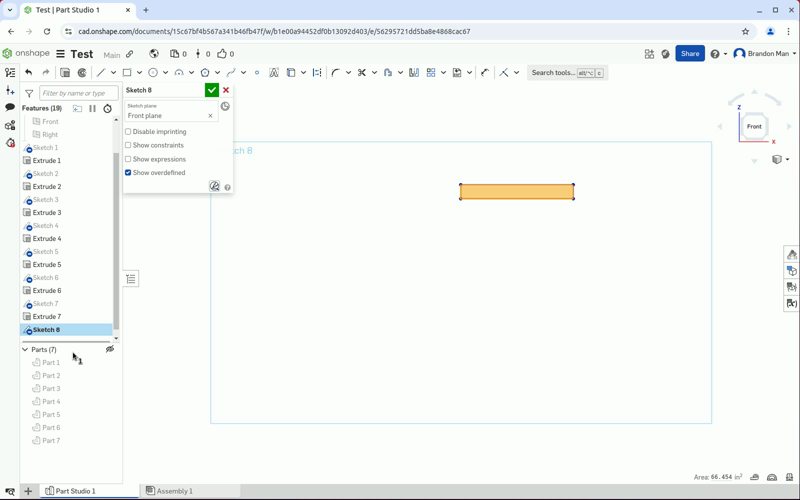
key(shift+e)
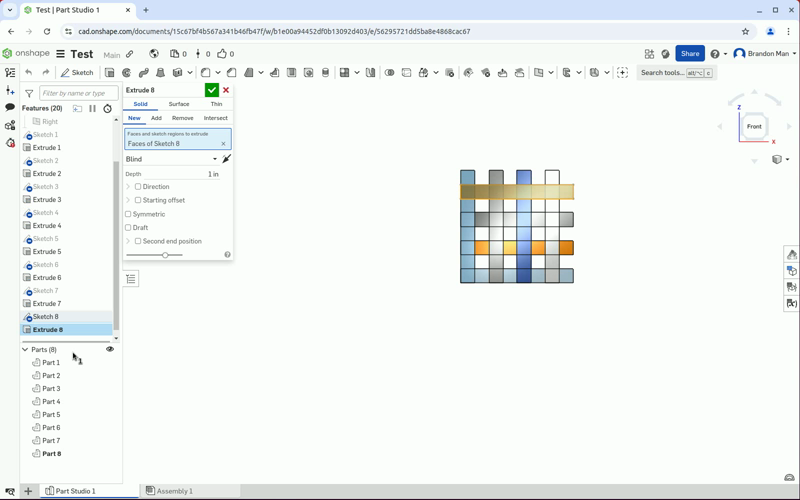
mouse_move(143, 106)
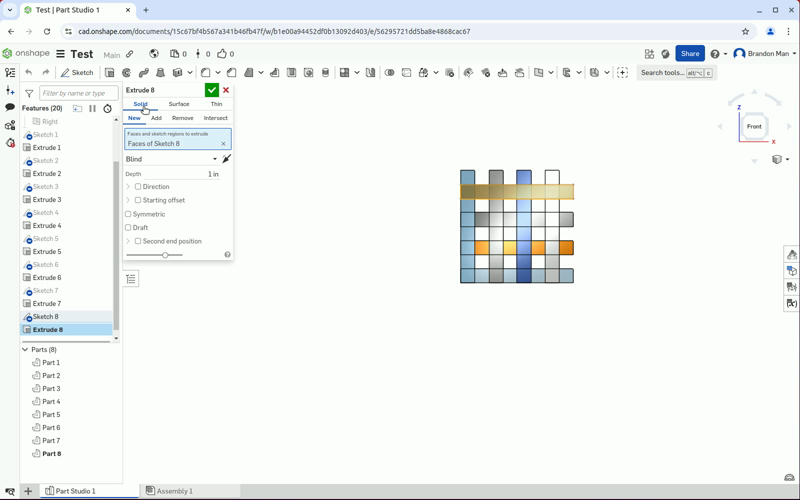
click(143, 106)
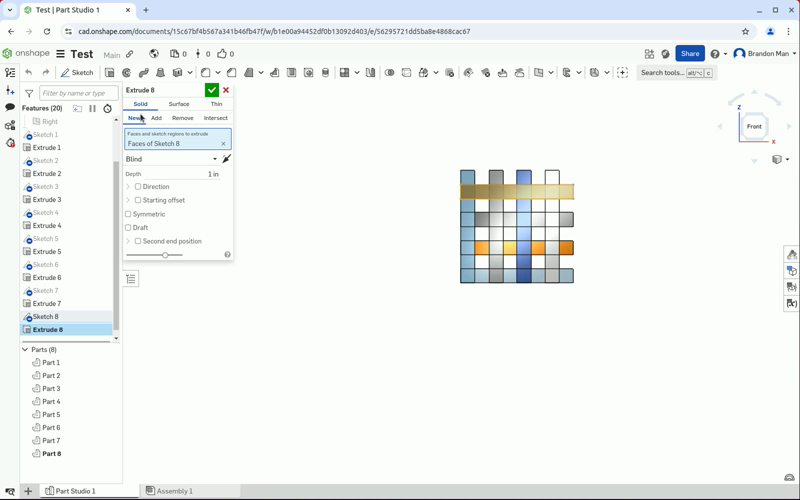
mouse_move(137, 120)
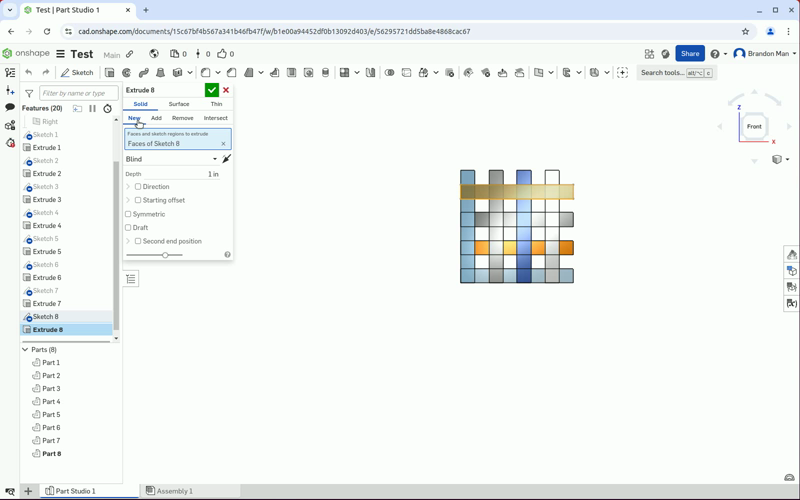
click(137, 120)
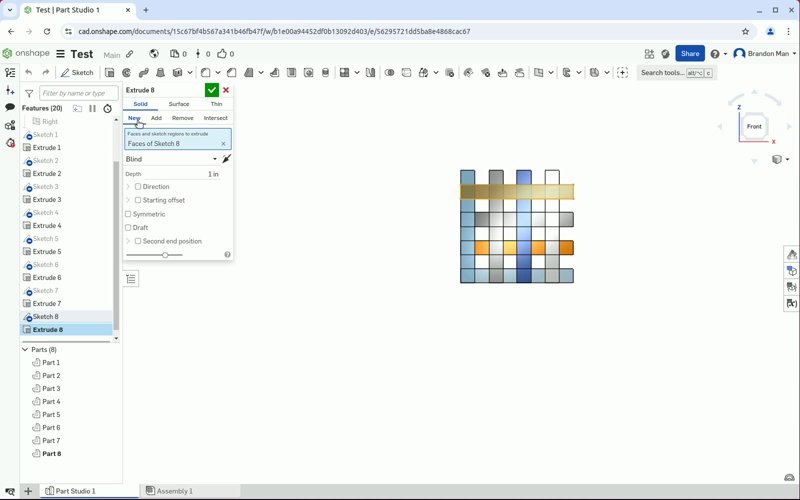
key(tab, 4)
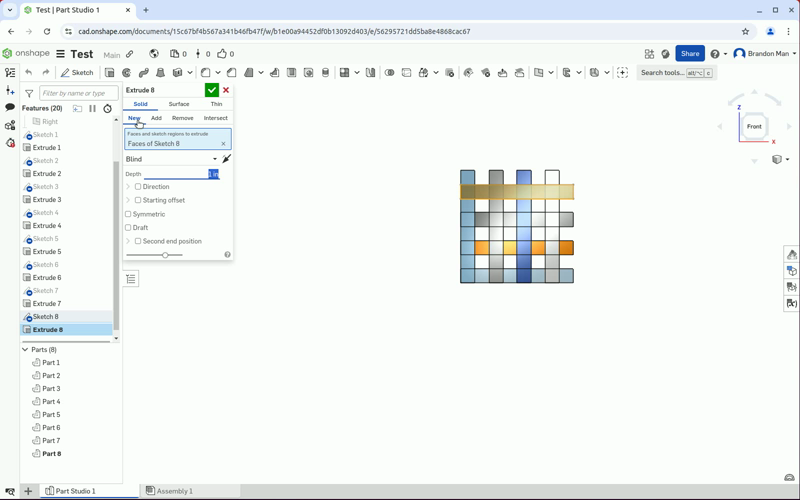
text(-23.108)
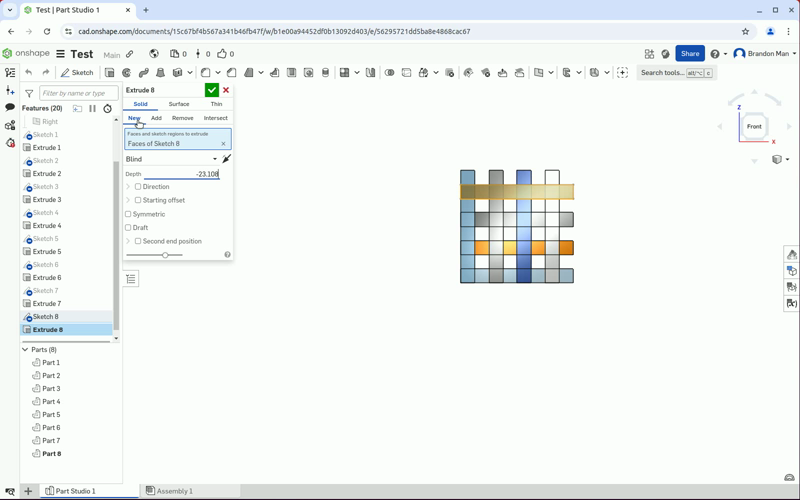
key(enter)
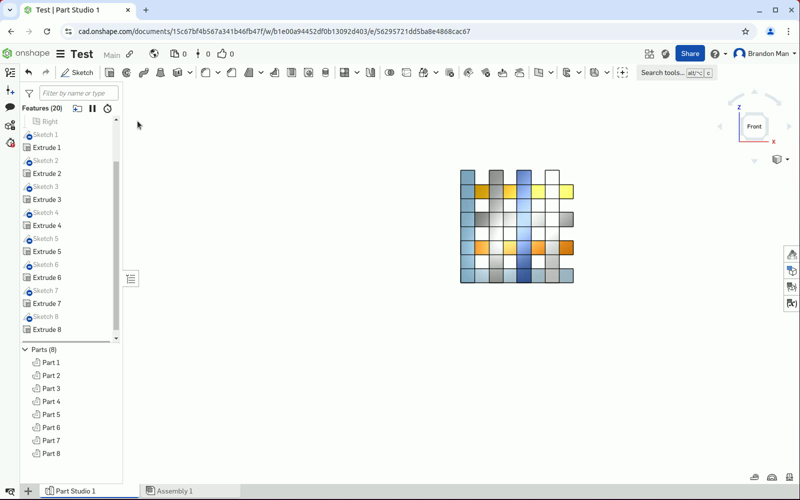
key(shift+h)
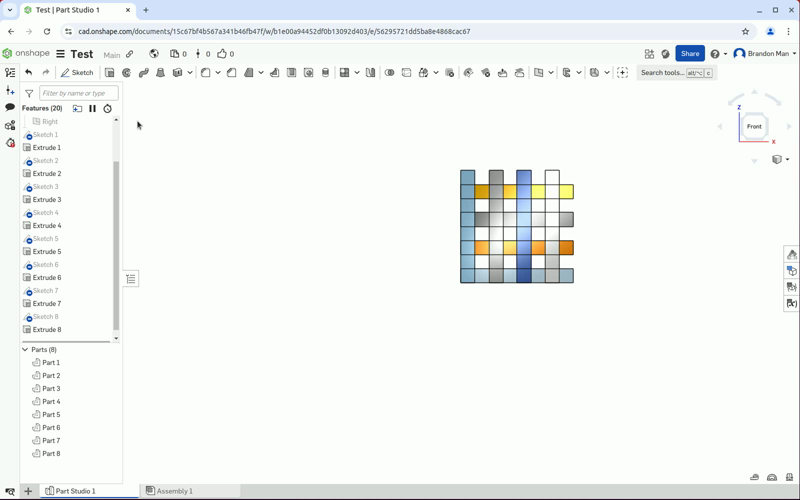
key(shift+h)
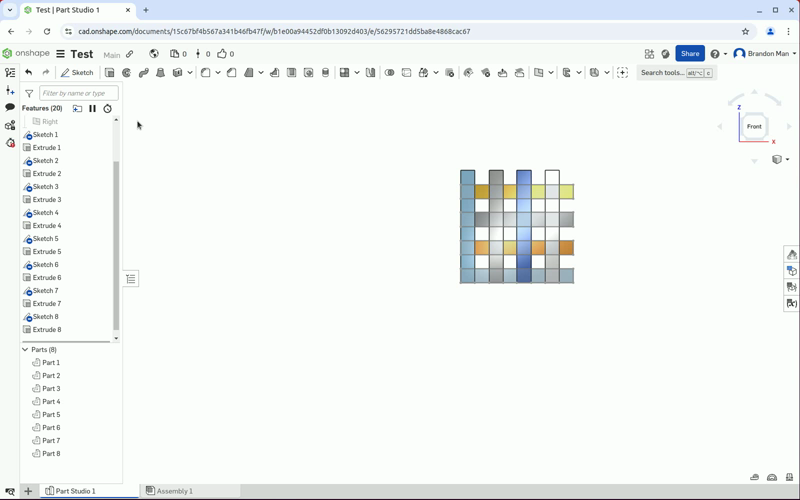
key(shift+7)
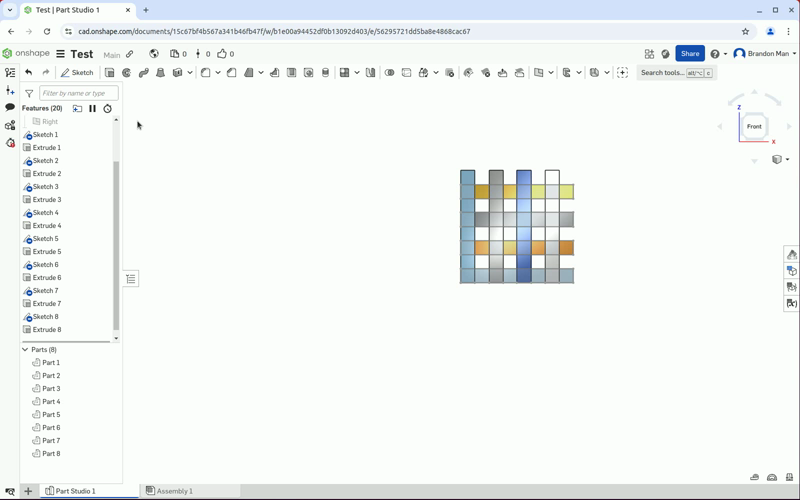
key(left, 2)
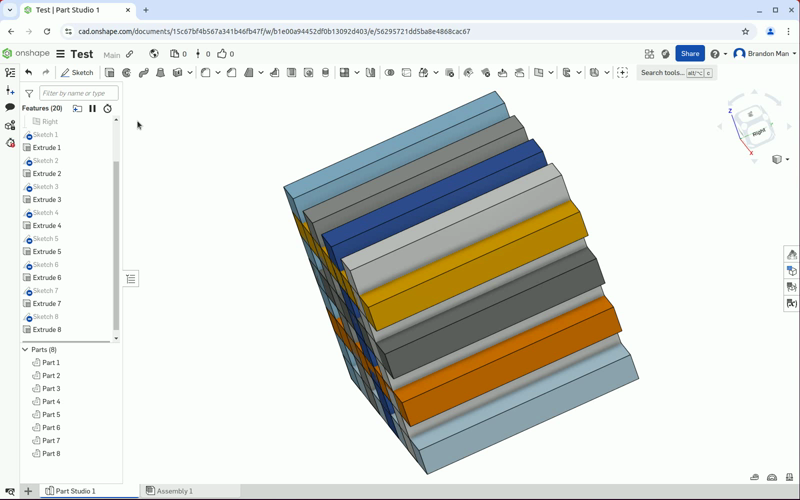
key(down, 2)
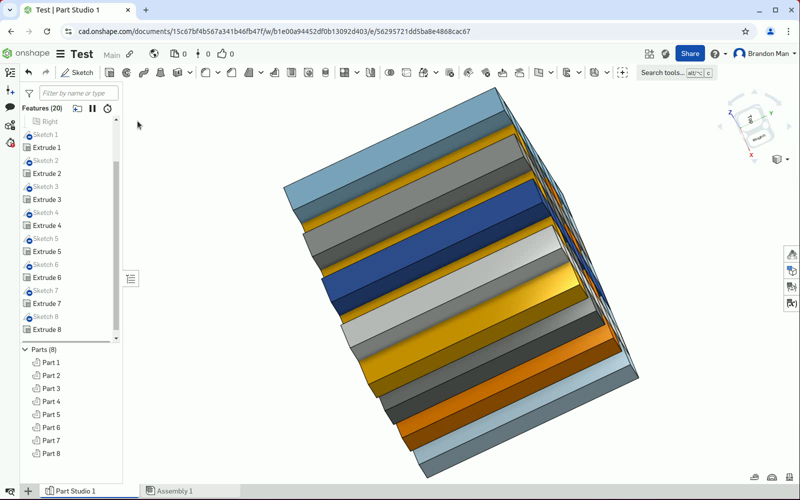
key(up, 2)
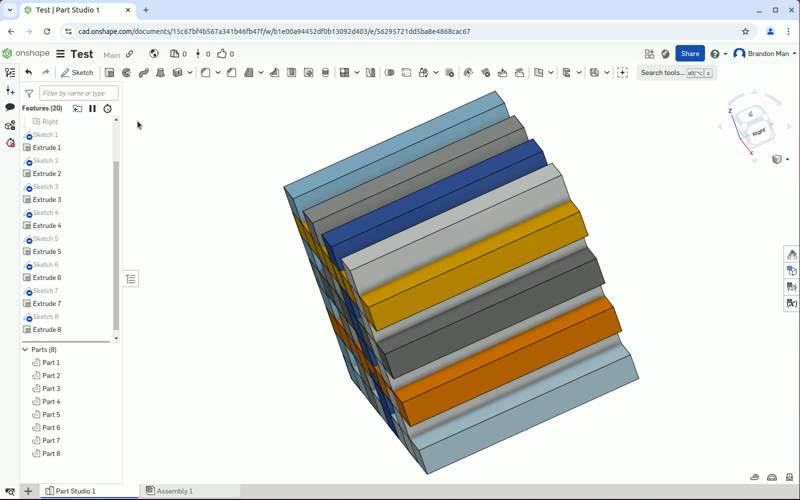
key(right, 2)
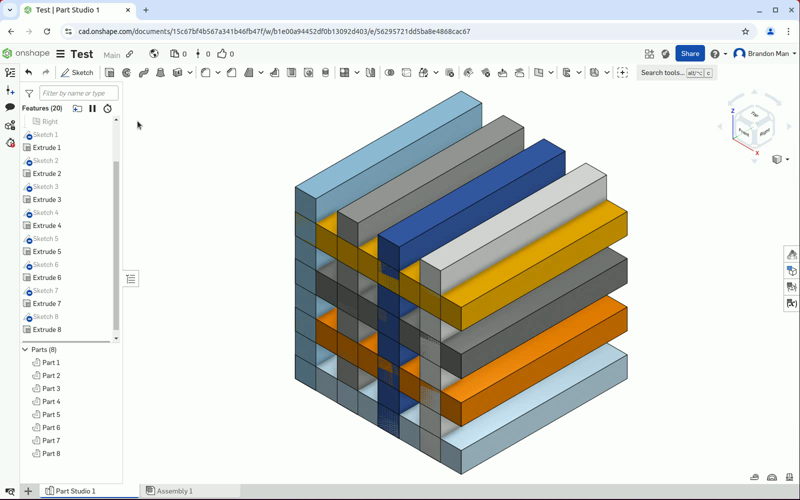
mouse_move(69, 137)
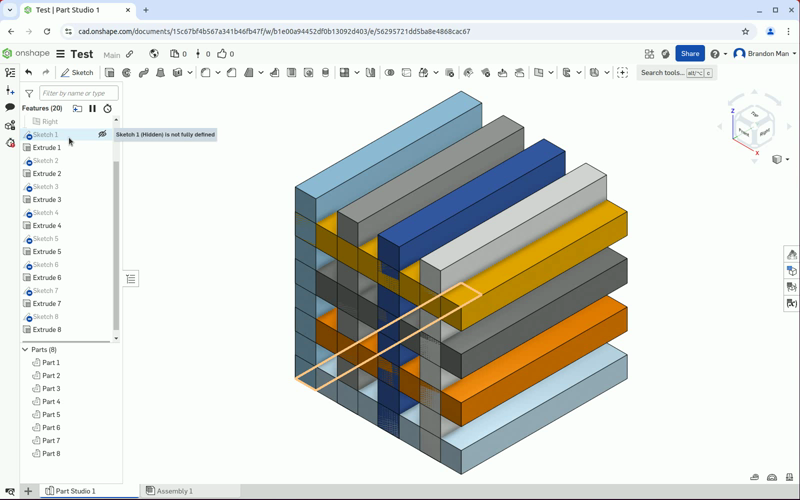
click(69, 137)